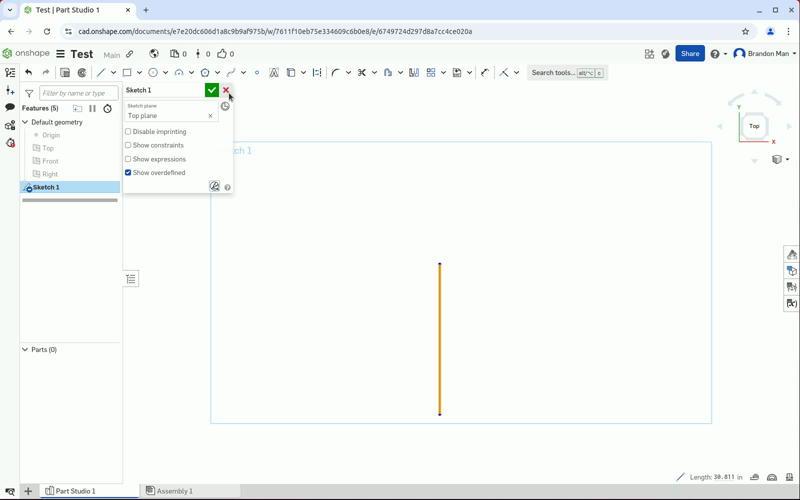
key(shift+h)
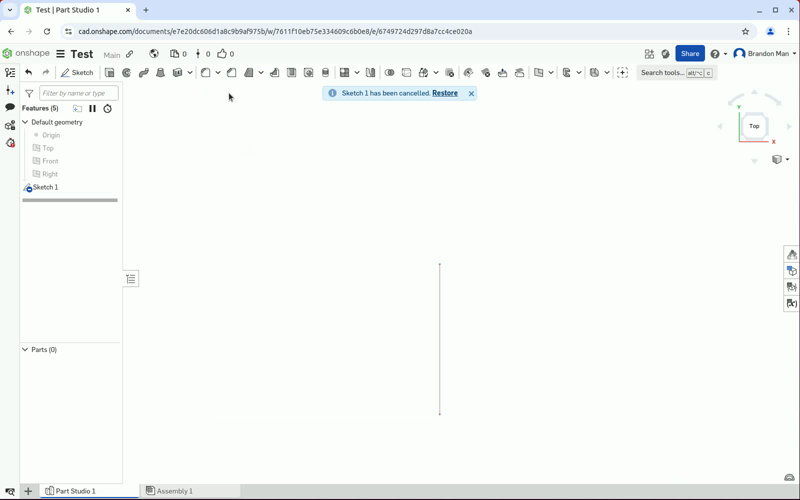
key(shift+s)
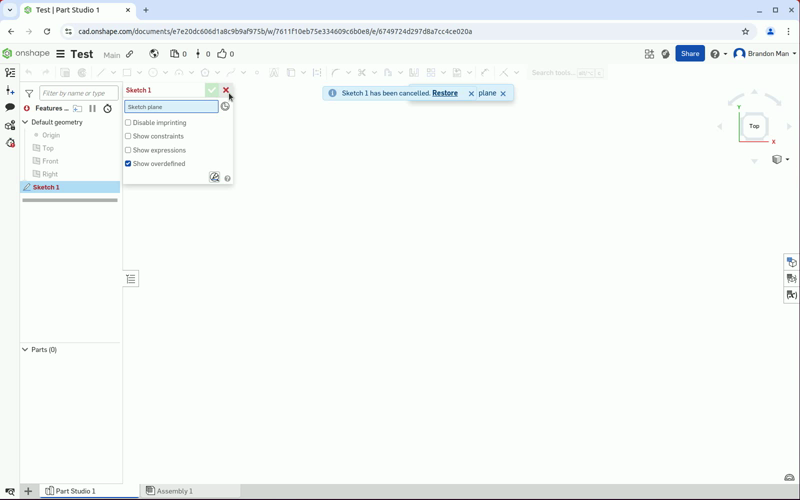
mouse_move(73, 150)
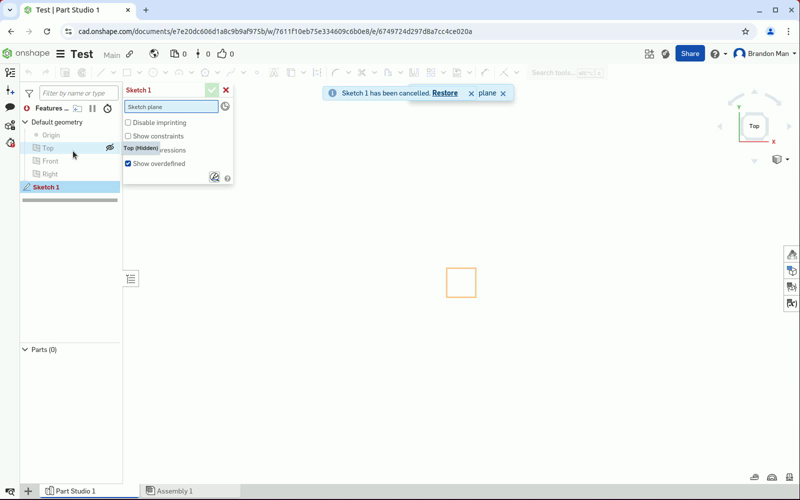
click(73, 150)
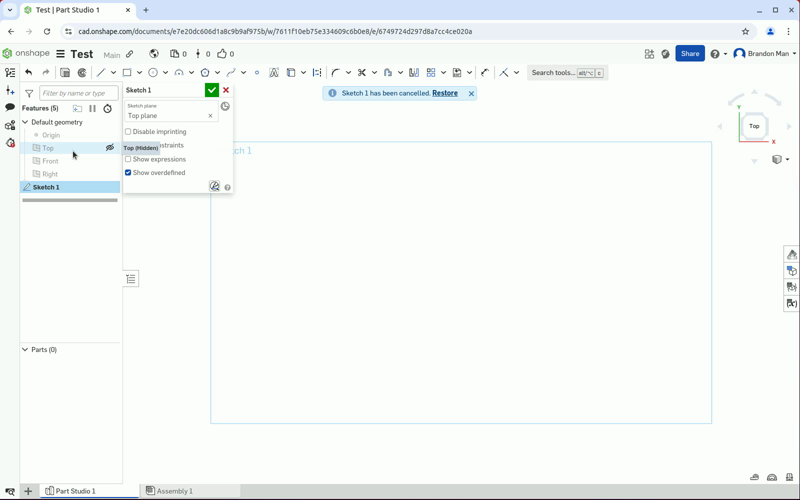
mouse_move(73, 352)
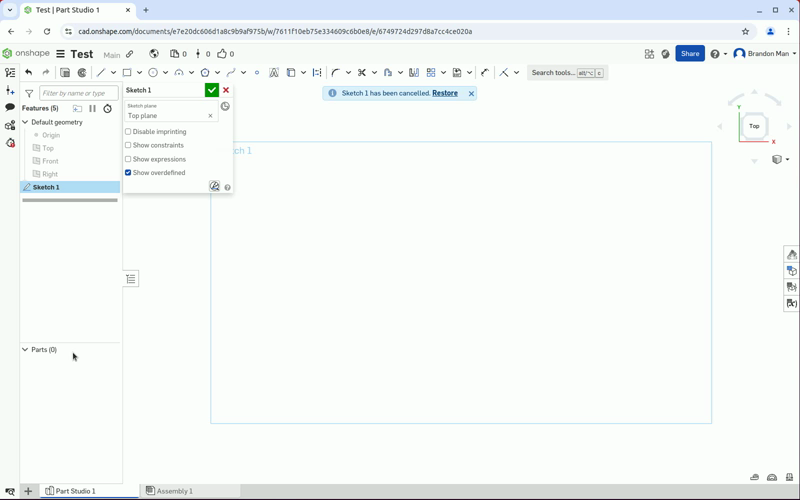
key(y)
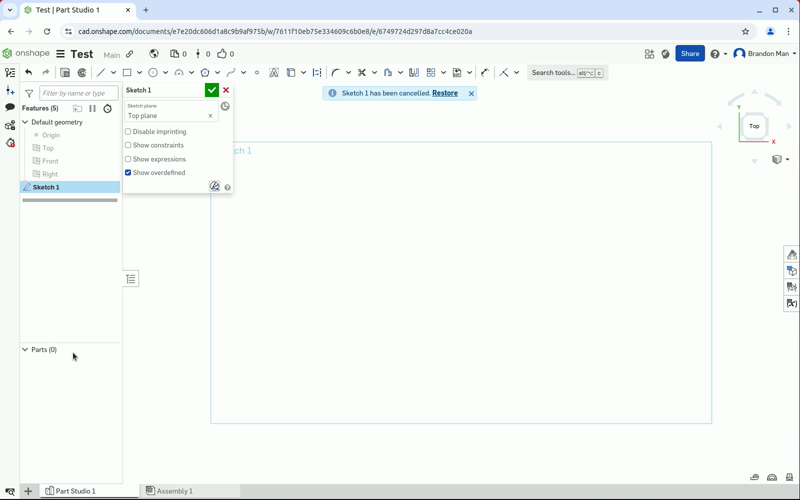
key(l)
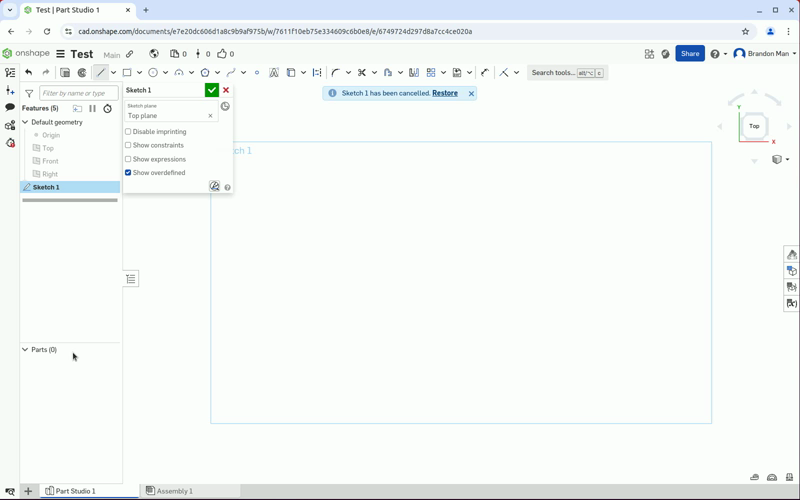
key_down(shift)
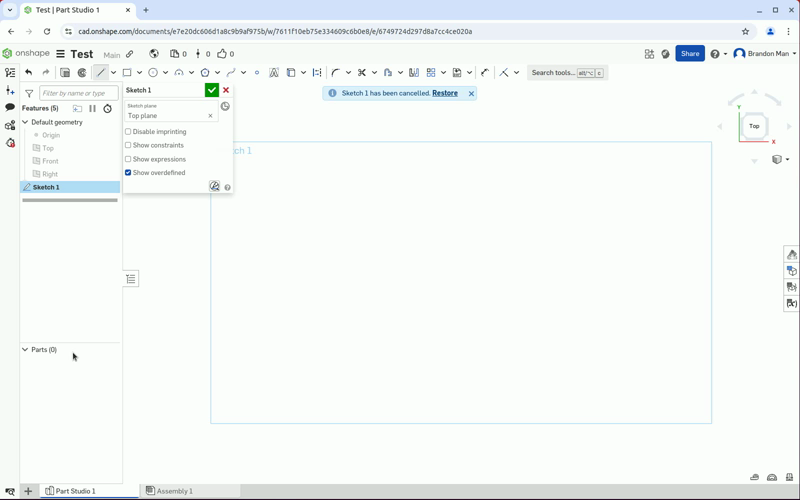
mouse_move(348, 305)
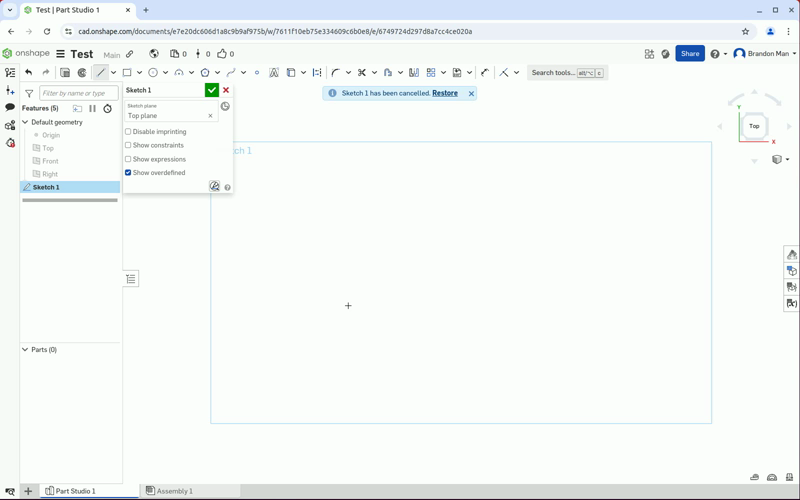
click(348, 305)
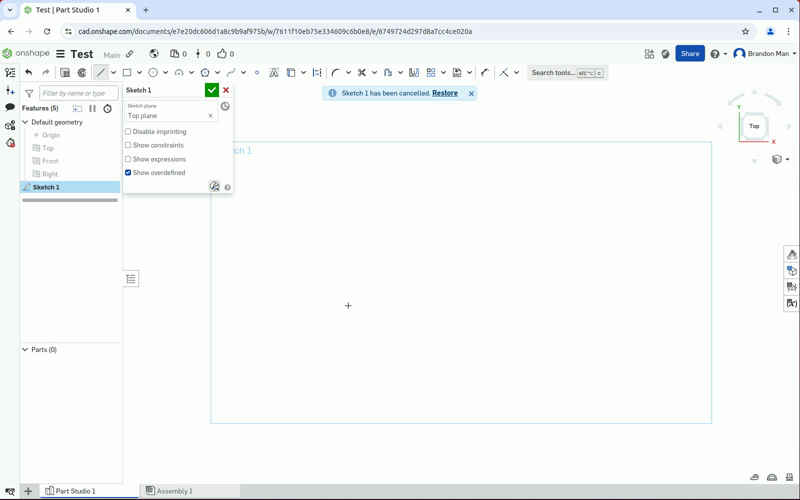
key_up(shift)
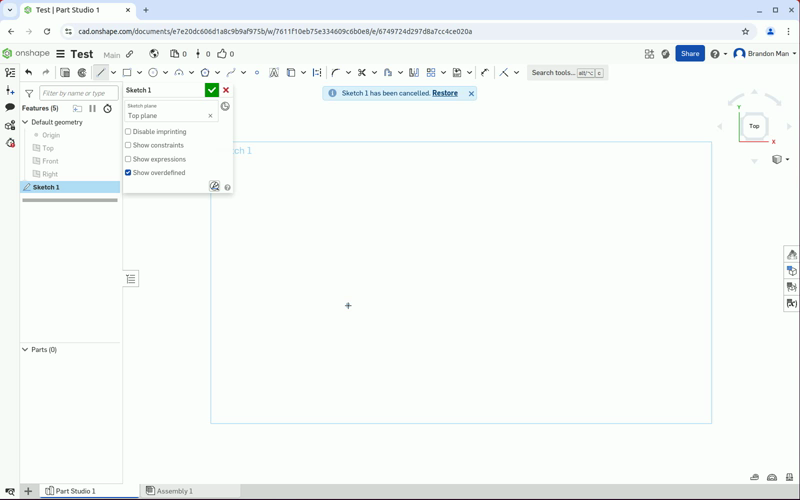
key_down(shift)
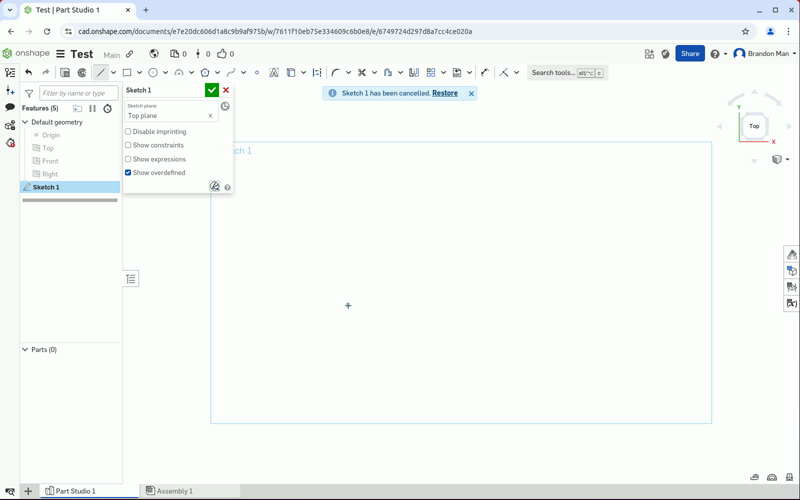
mouse_move(572, 305)
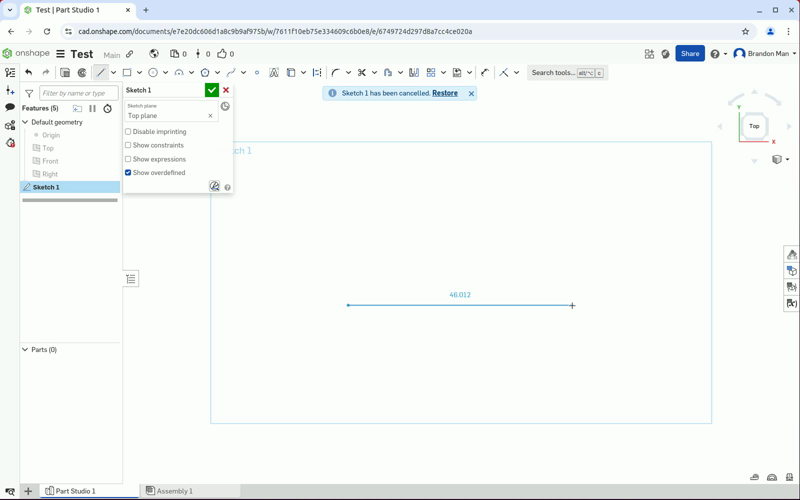
click(572, 305)
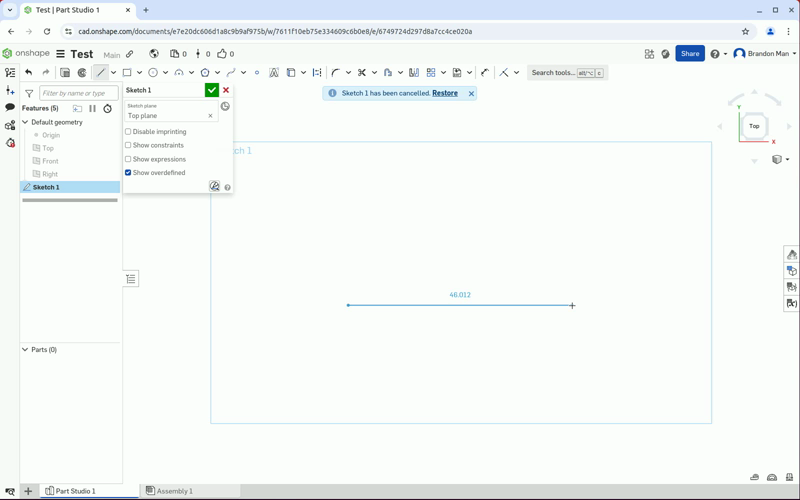
key_up(shift)
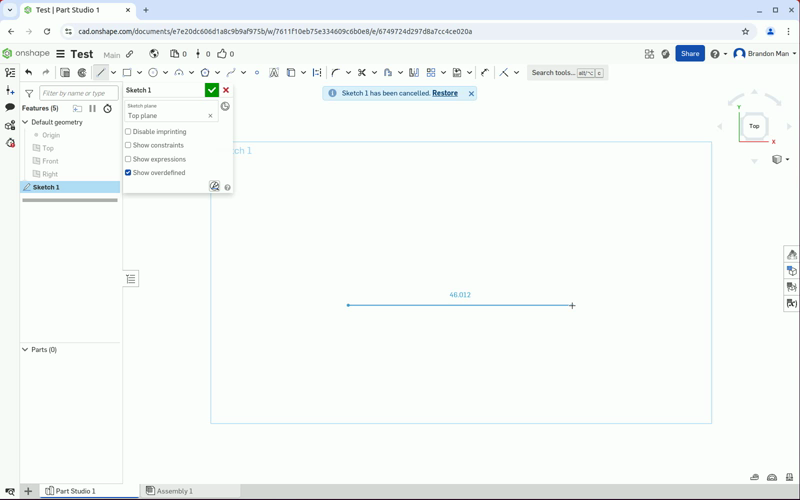
key_down(shift)
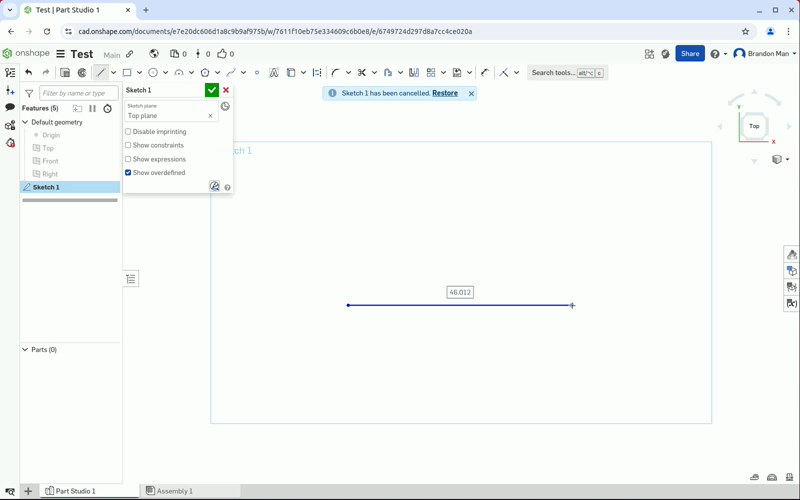
mouse_move(589, 305)
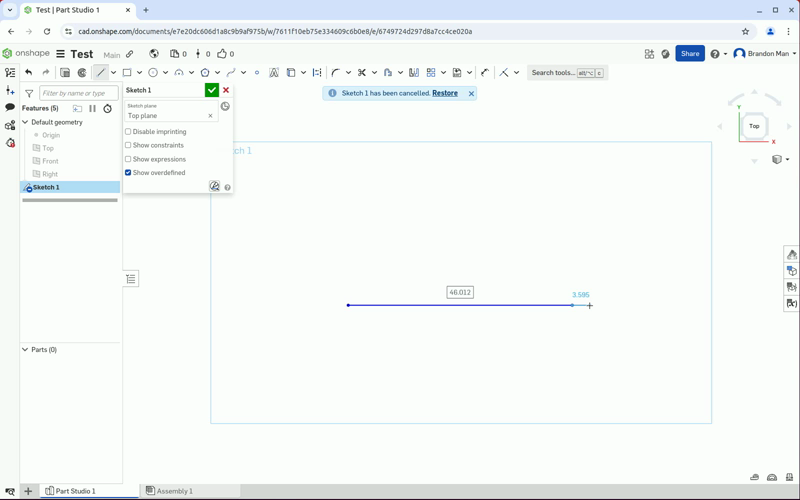
mouse_move(572, 283)
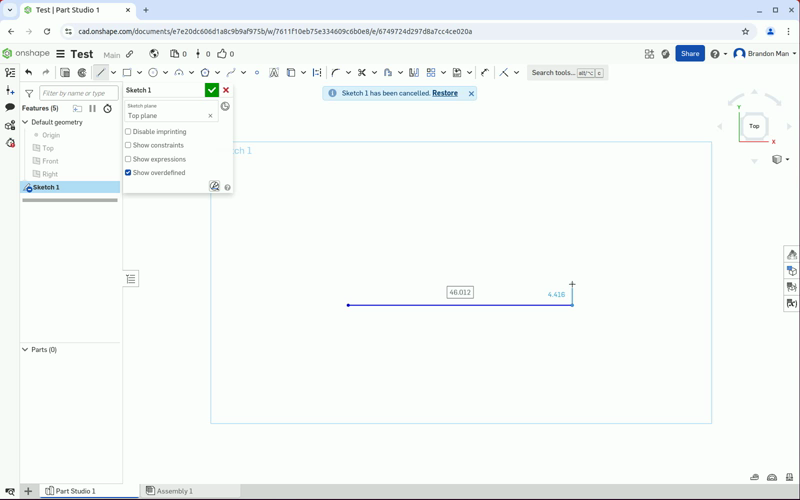
click(572, 283)
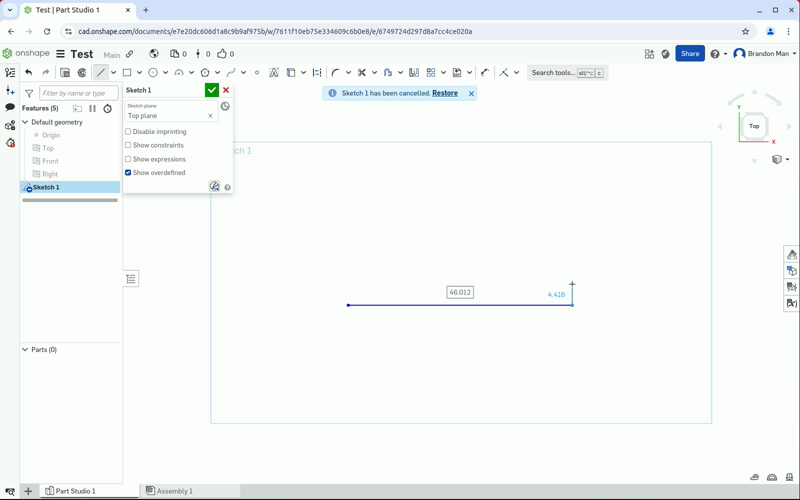
key_up(shift)
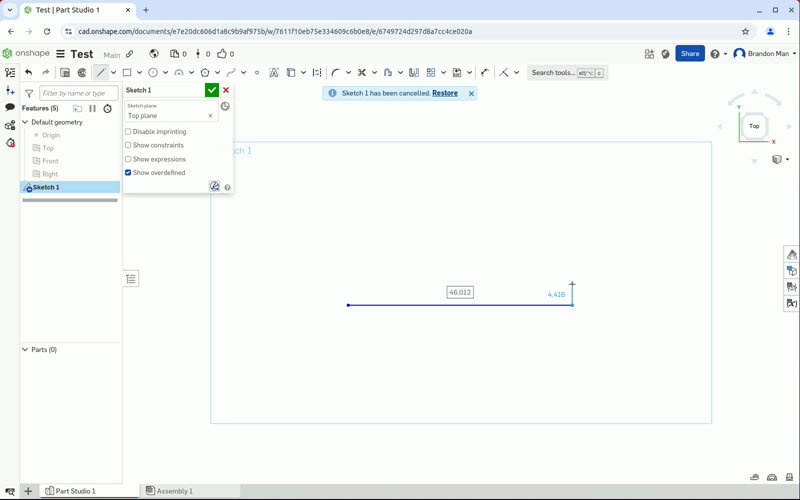
key_down(shift)
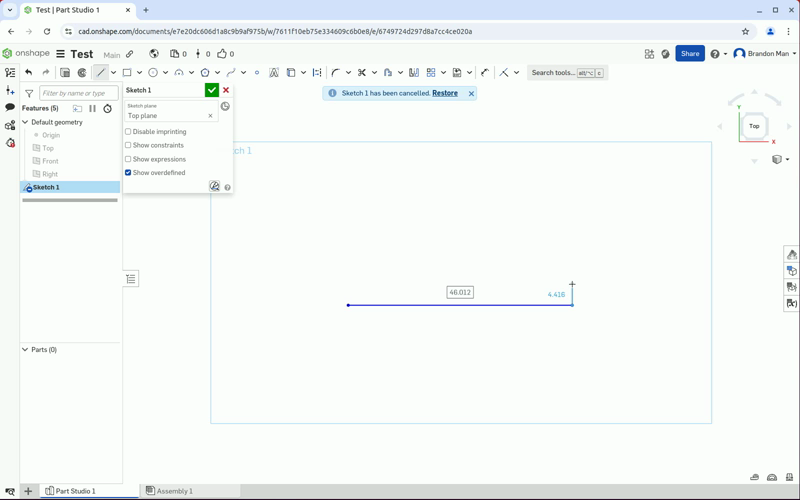
mouse_move(348, 283)
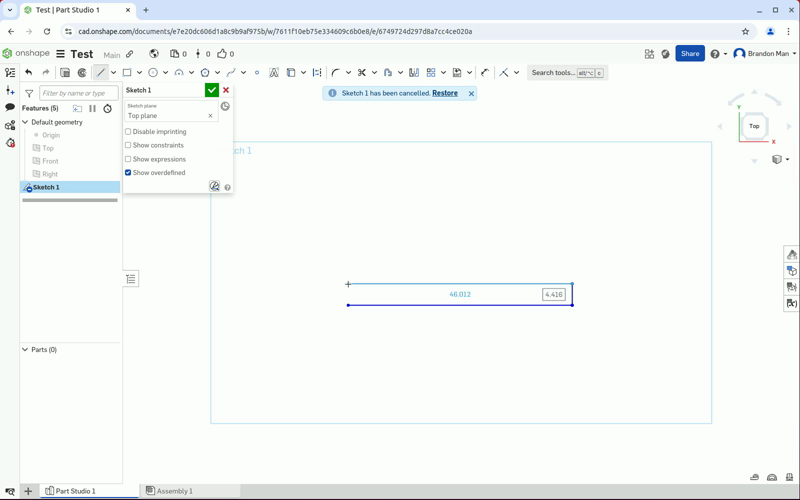
click(348, 283)
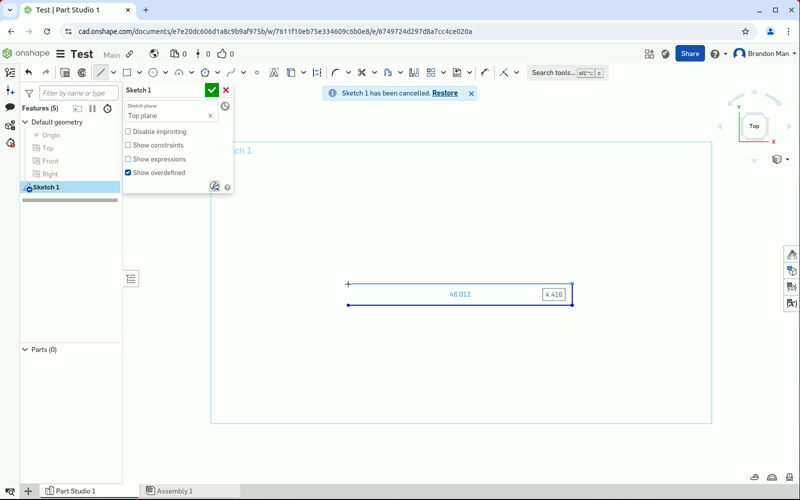
key_up(shift)
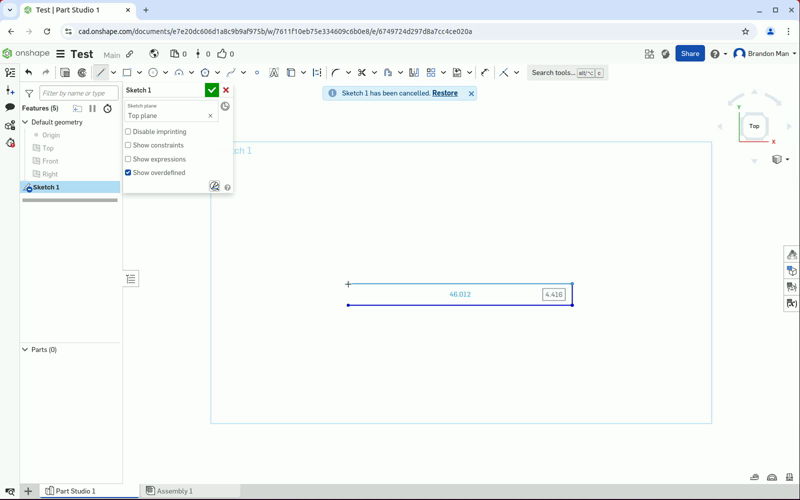
mouse_move(378, 283)
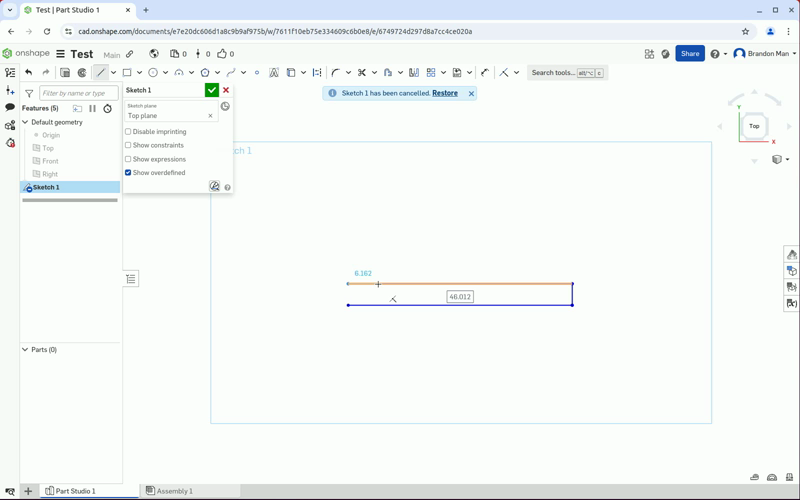
key_down(shift)
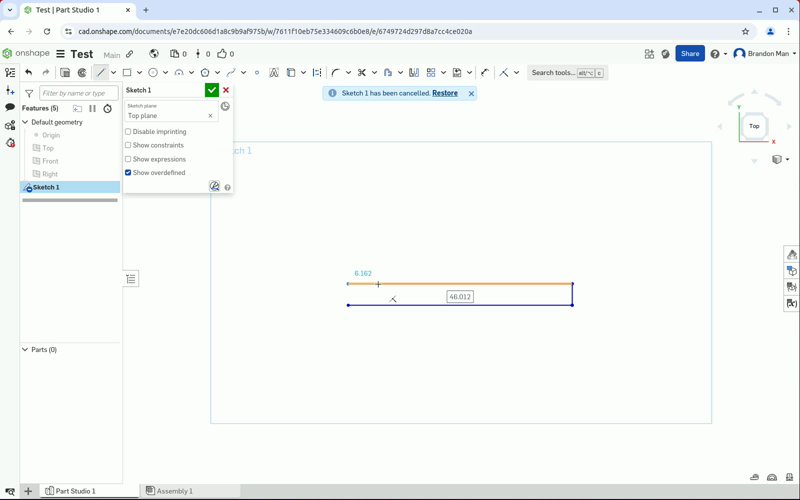
mouse_move(348, 305)
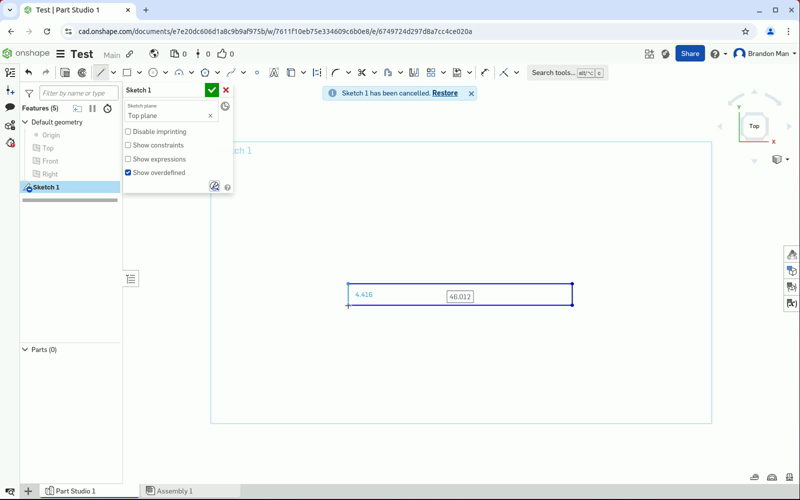
key_up(shift)
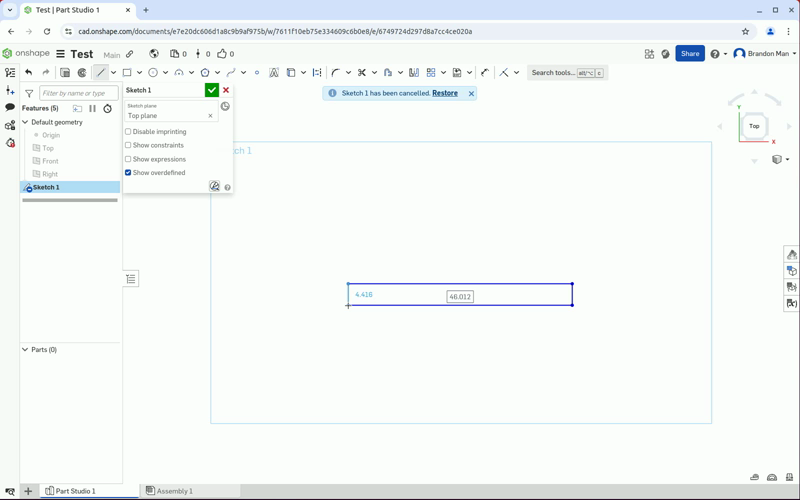
click(348, 305)
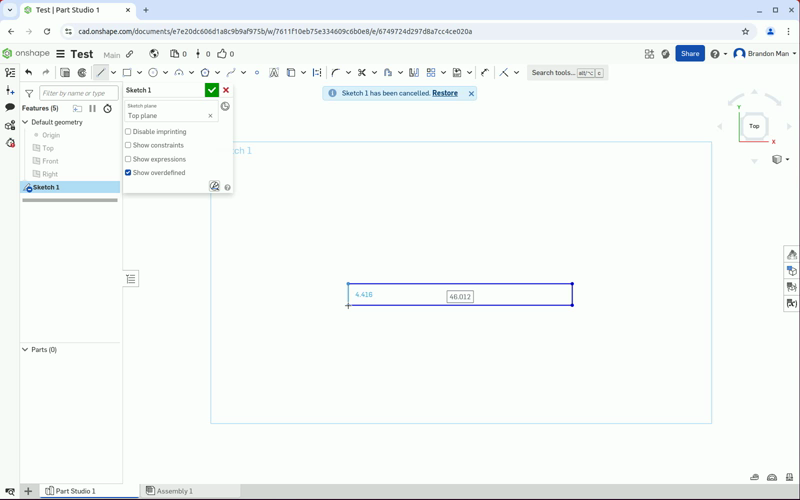
key(esc)
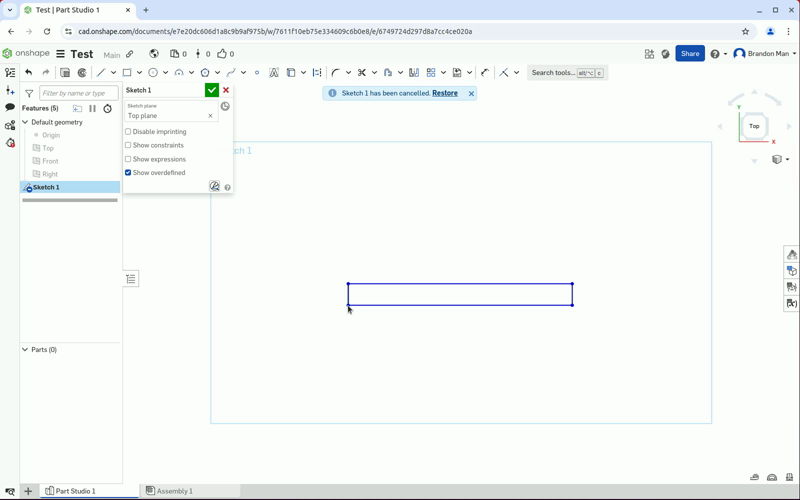
mouse_move(362, 297)
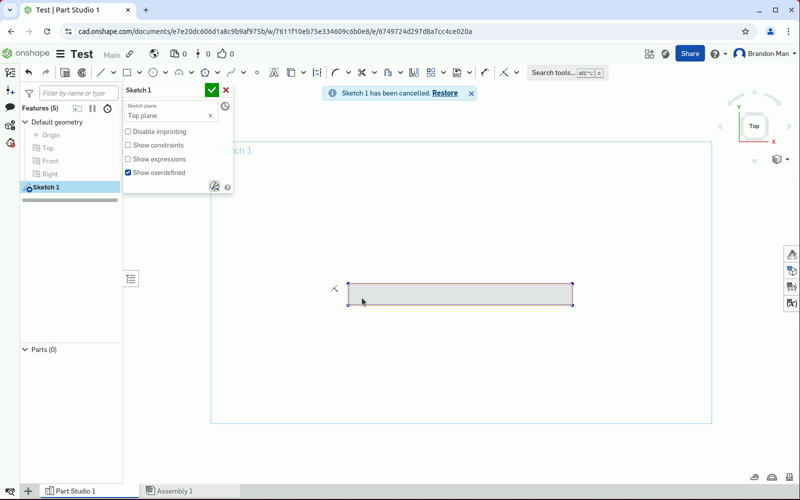
click(362, 297)
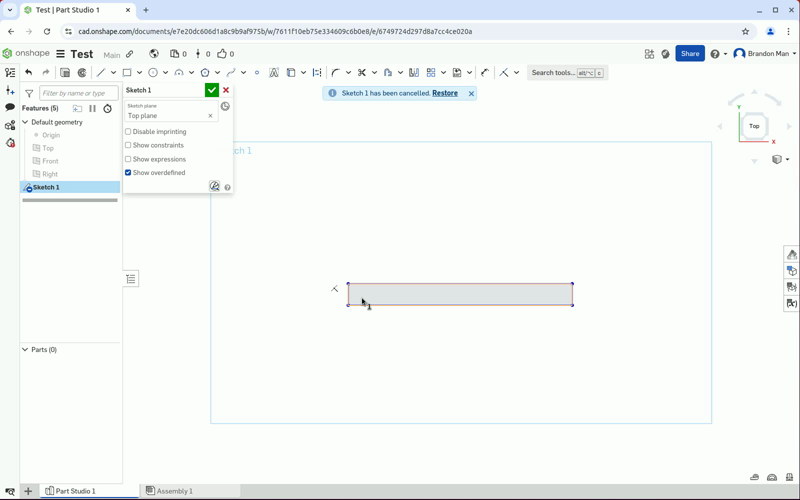
mouse_move(73, 352)
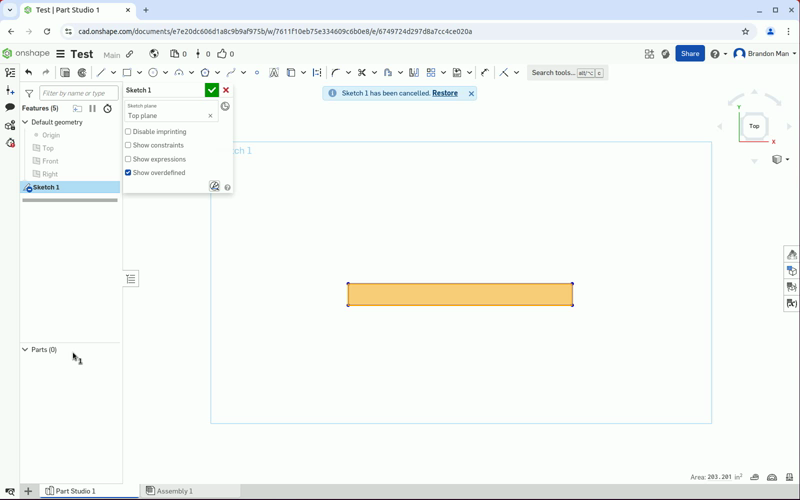
key(shift+y)
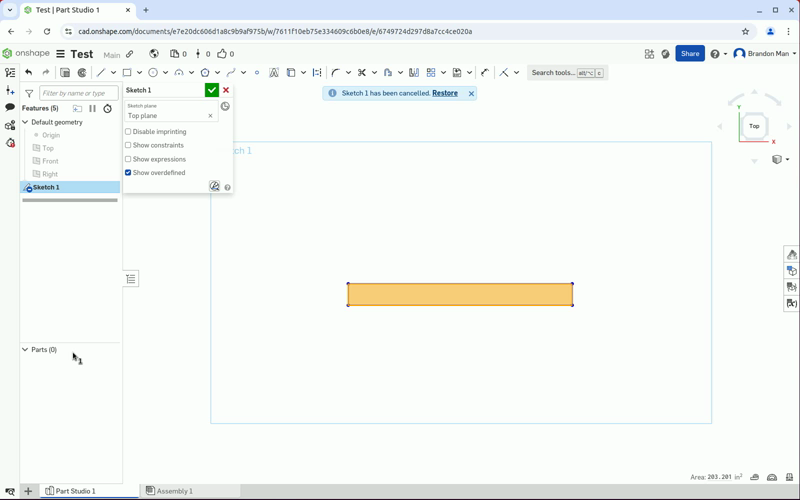
key(shift+e)
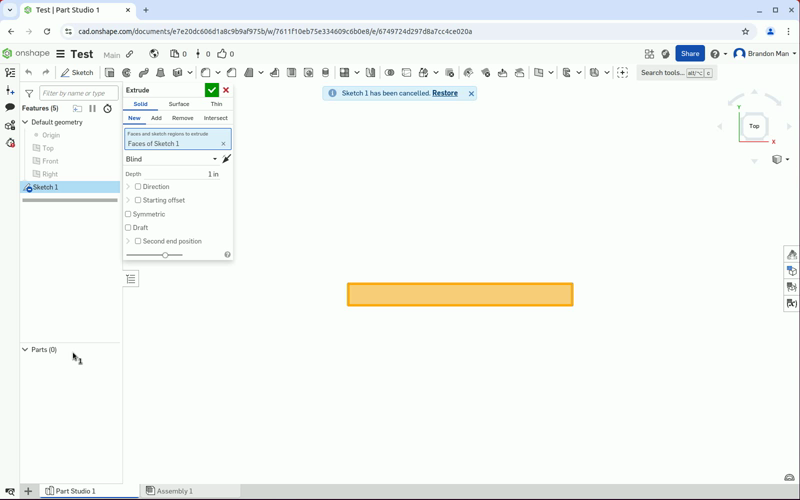
mouse_move(143, 106)
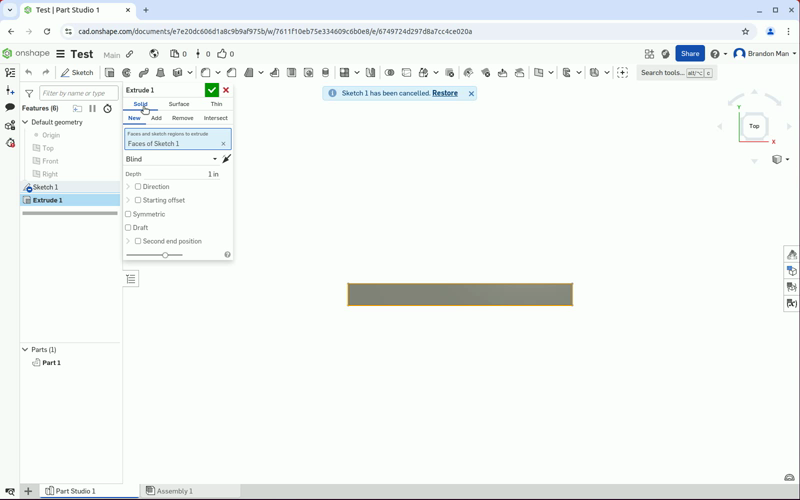
click(143, 106)
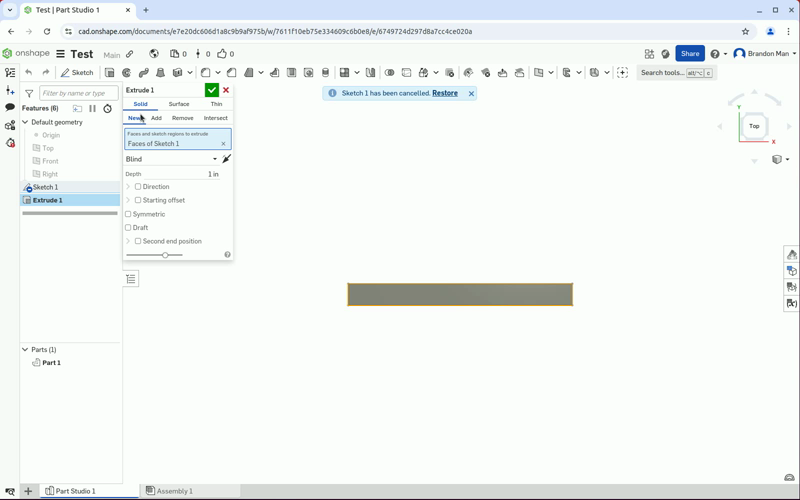
mouse_move(137, 120)
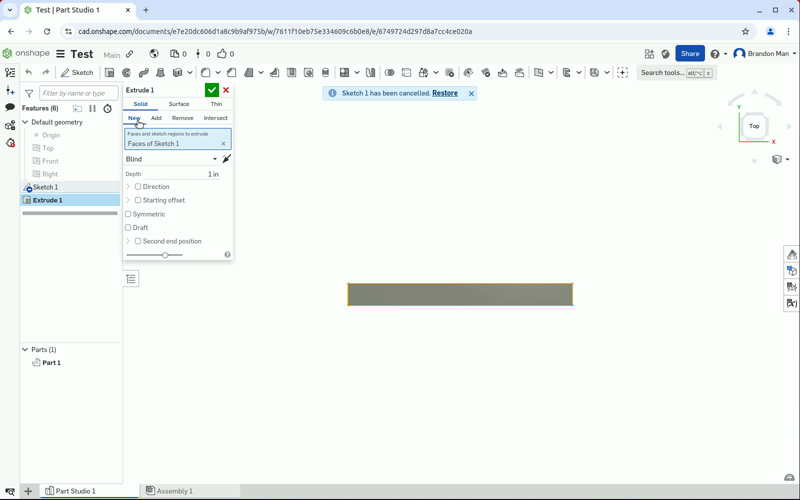
click(137, 120)
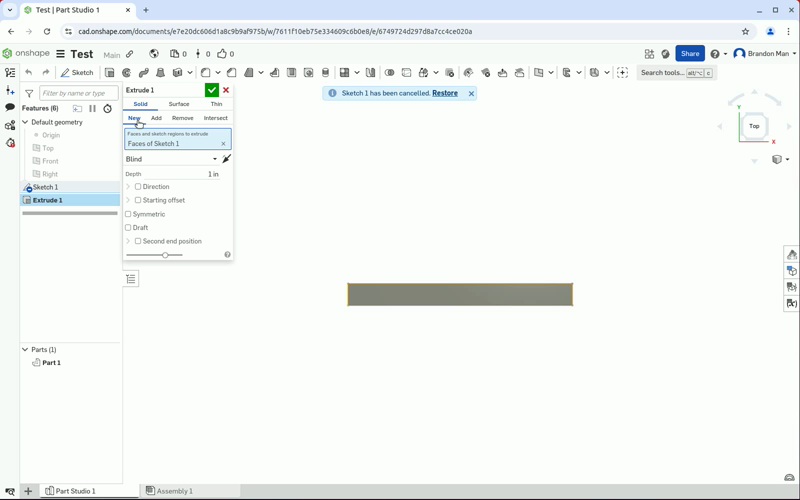
key(tab, 4)
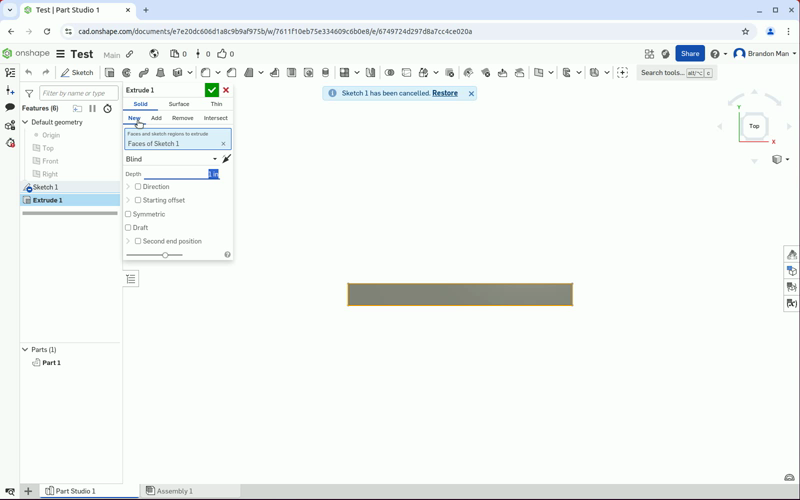
text(10.832)
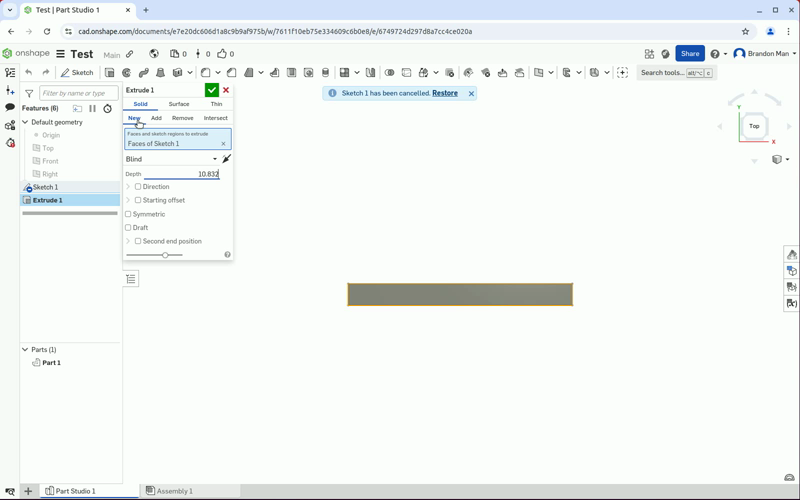
key(enter)
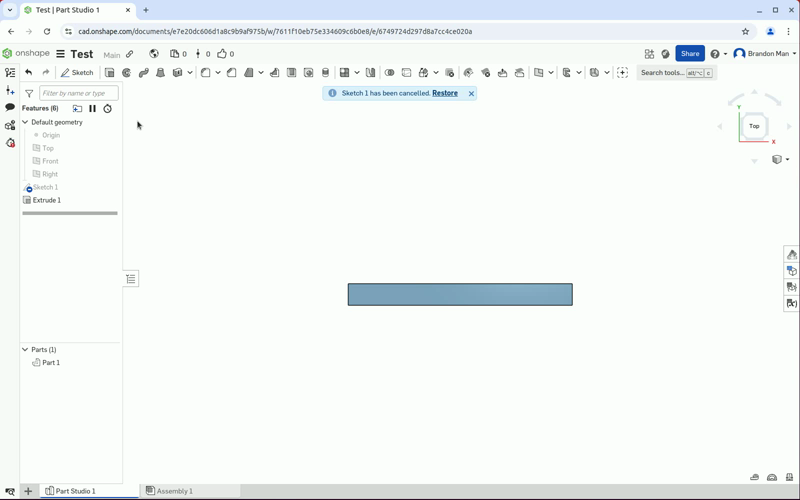
key(shift+h)
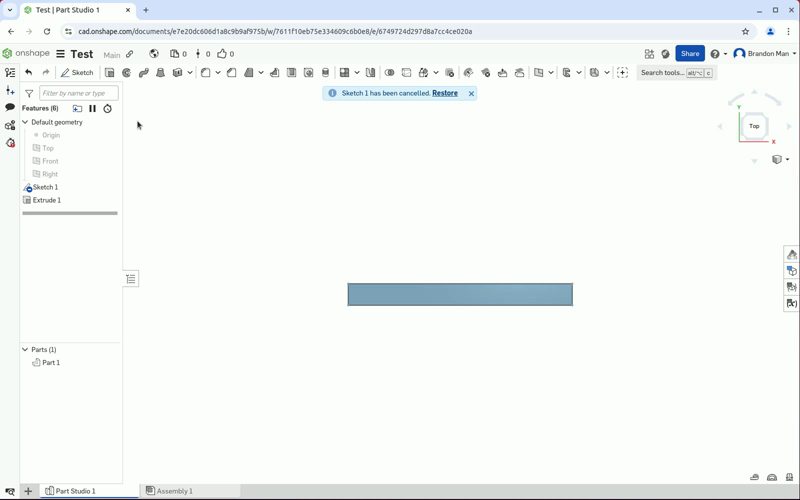
key(shift+h)
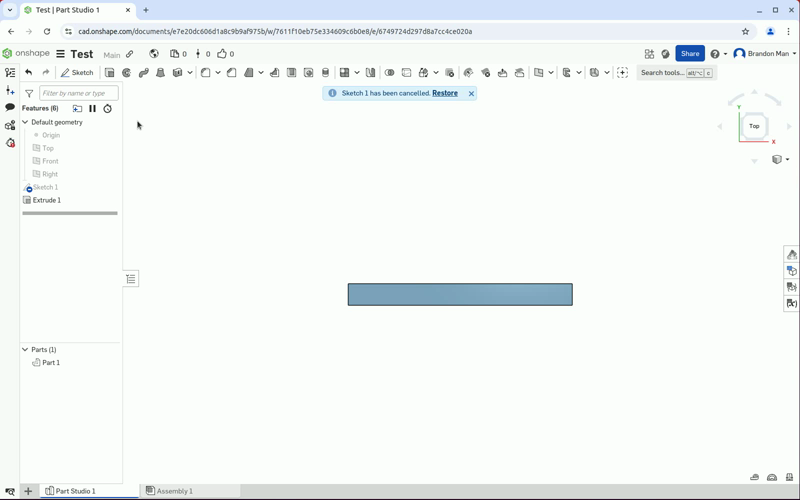
mouse_move(73, 189)
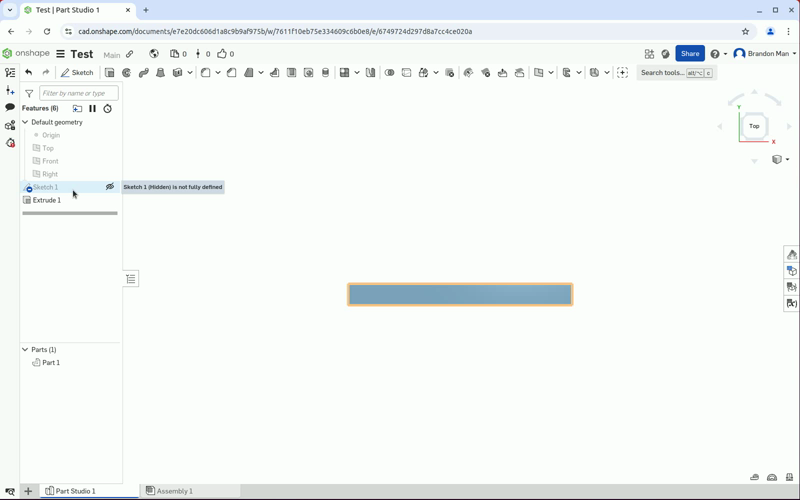
click(73, 189)
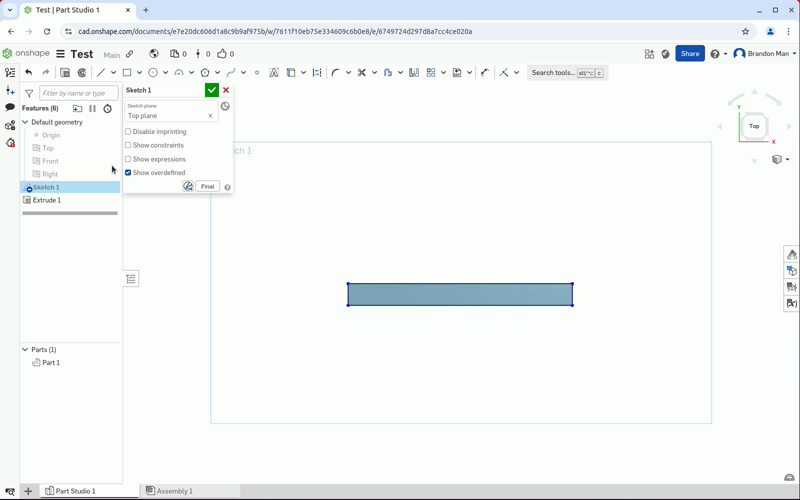
mouse_move(229, 92)
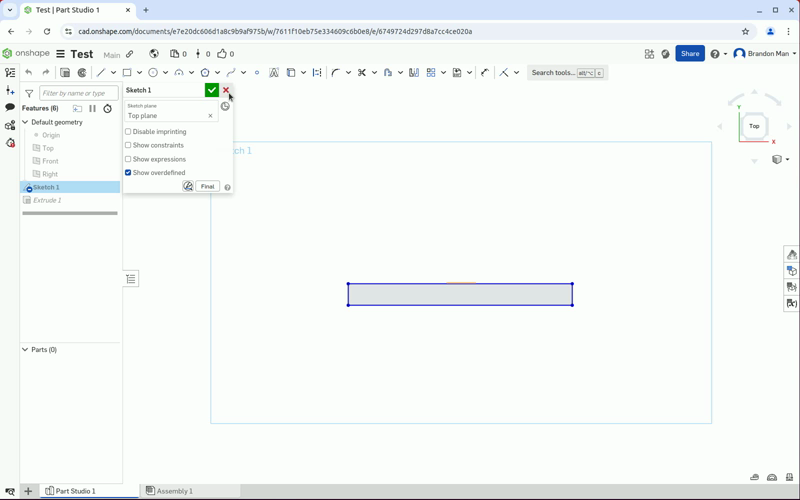
click(229, 92)
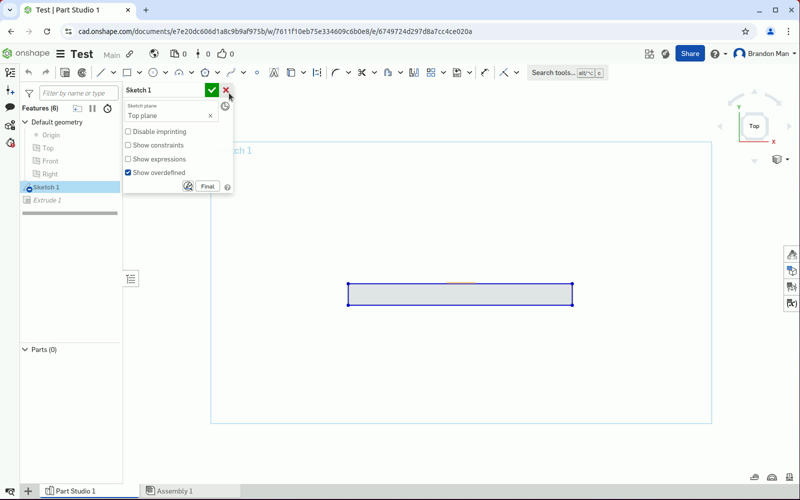
key(shift+s)
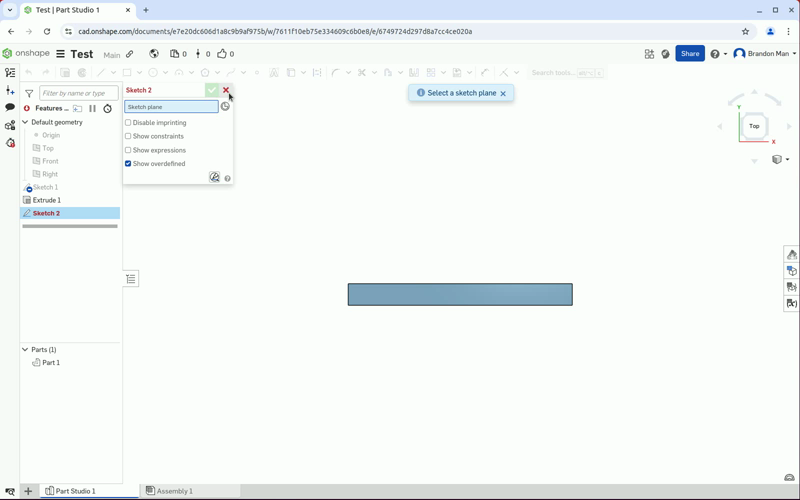
mouse_move(73, 150)
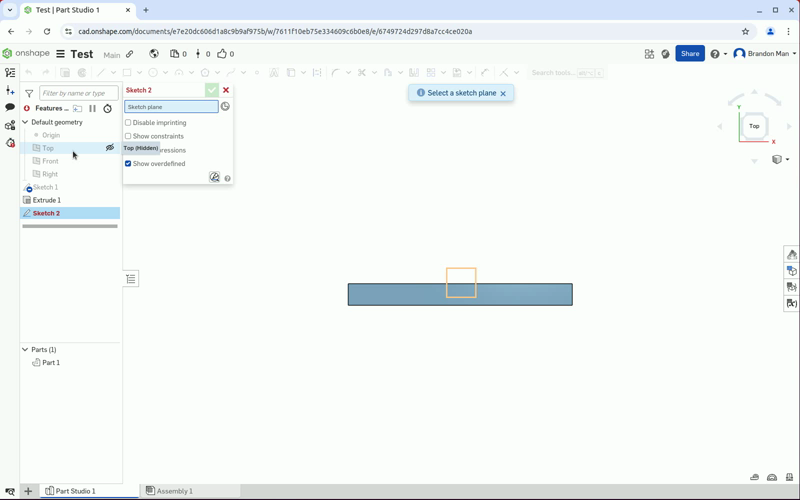
click(73, 150)
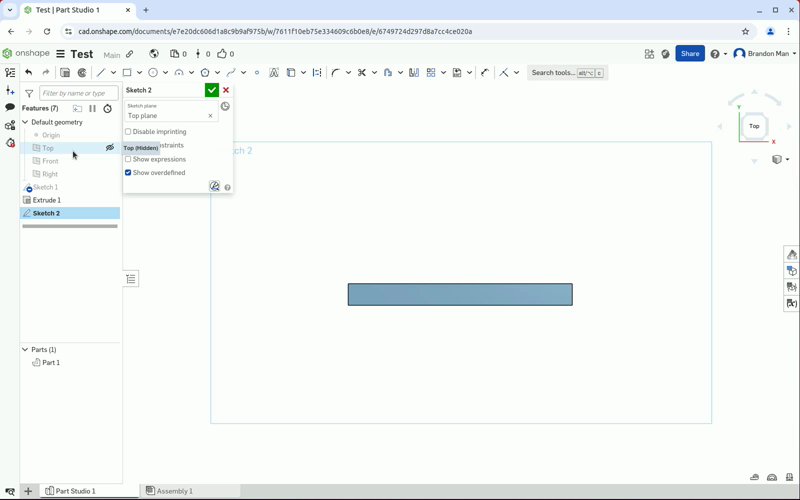
mouse_move(73, 352)
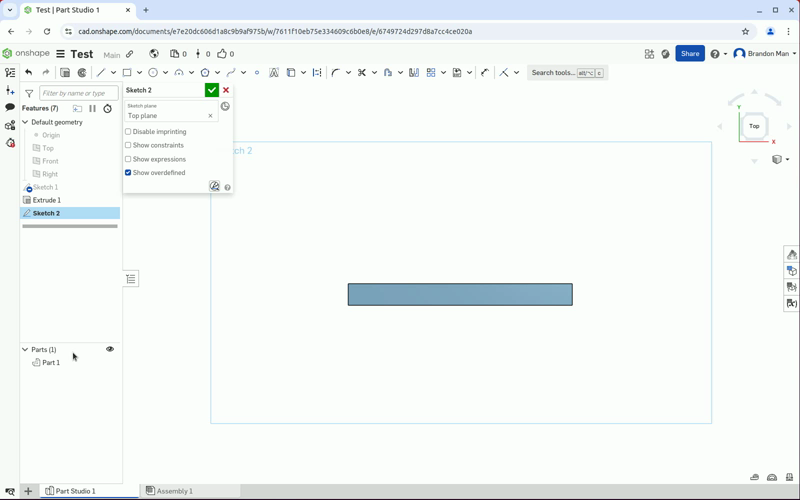
key(y)
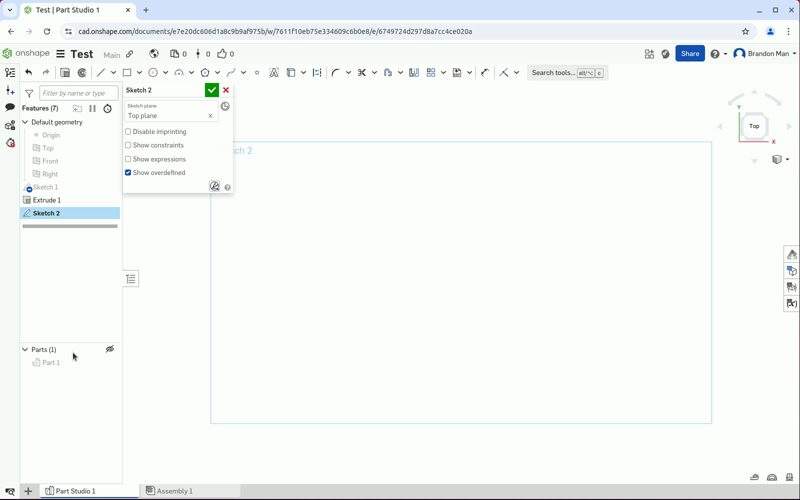
key(l)
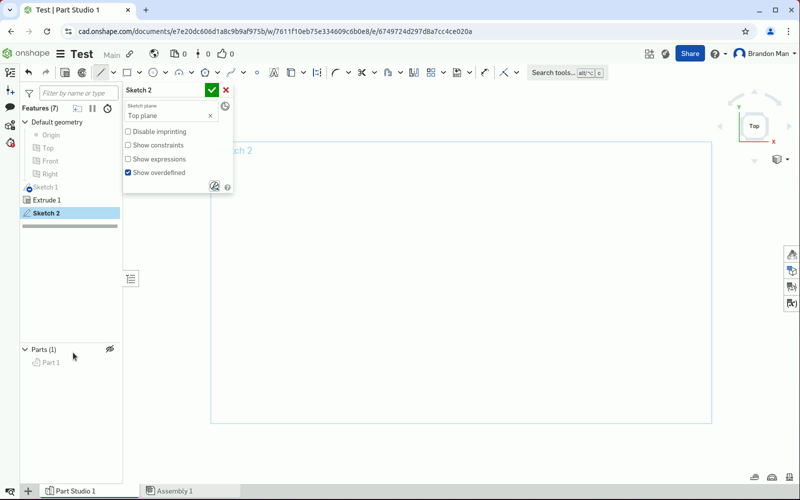
key_down(shift)
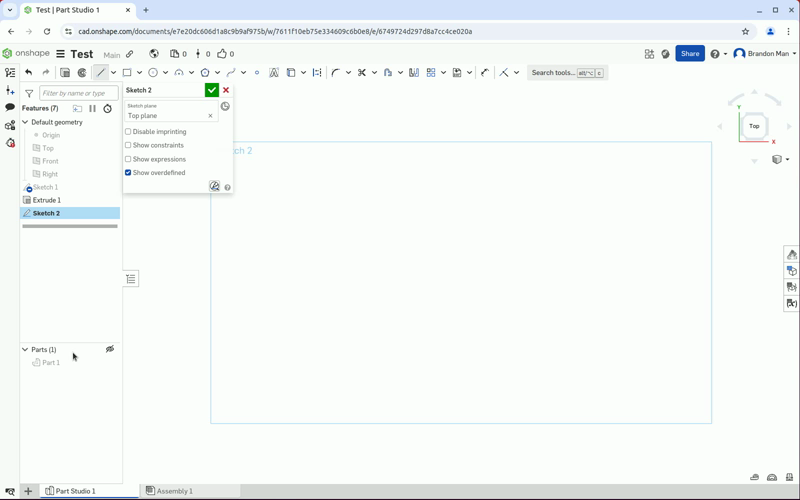
mouse_move(348, 357)
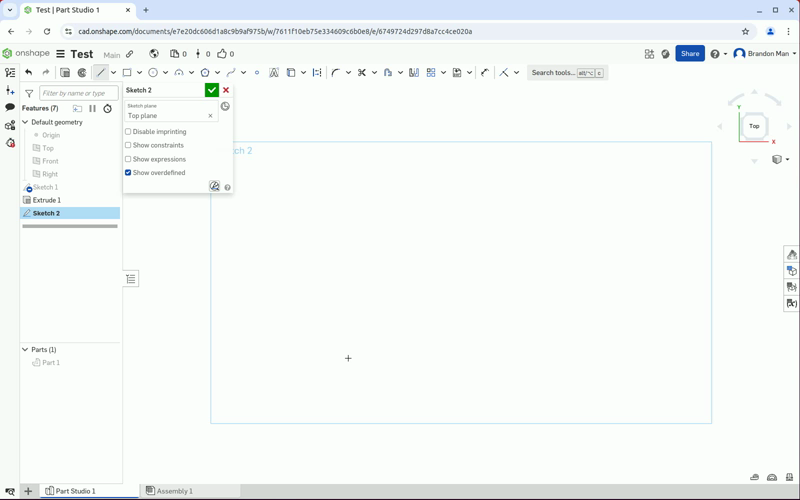
click(348, 357)
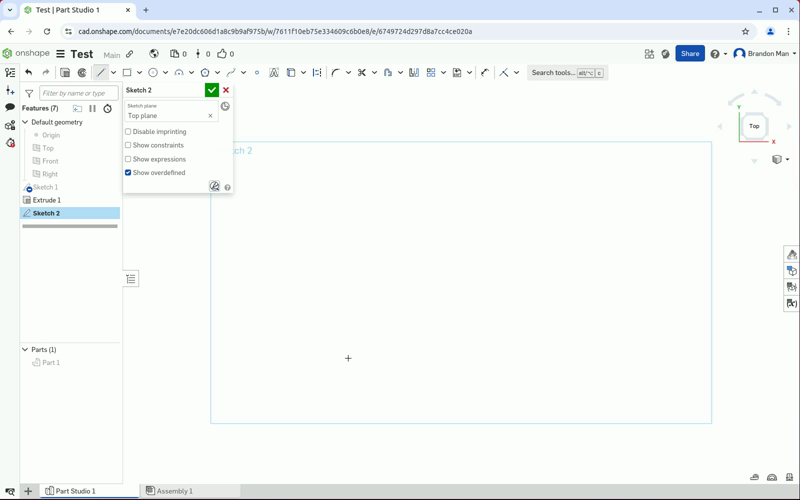
key_up(shift)
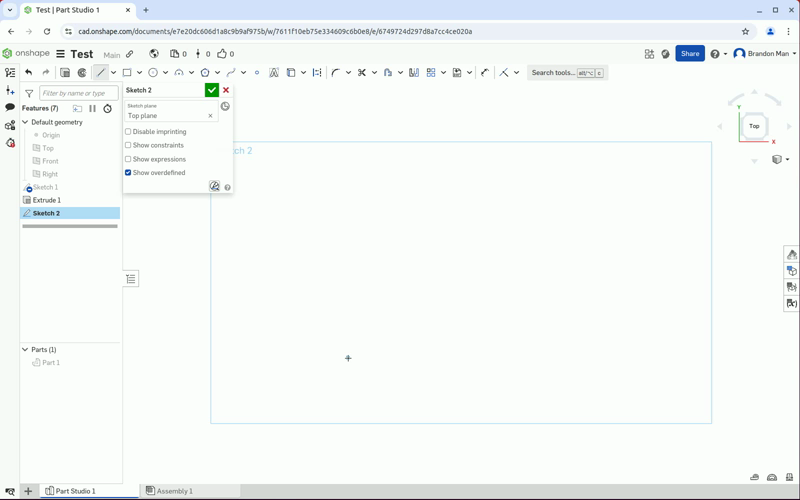
key_down(shift)
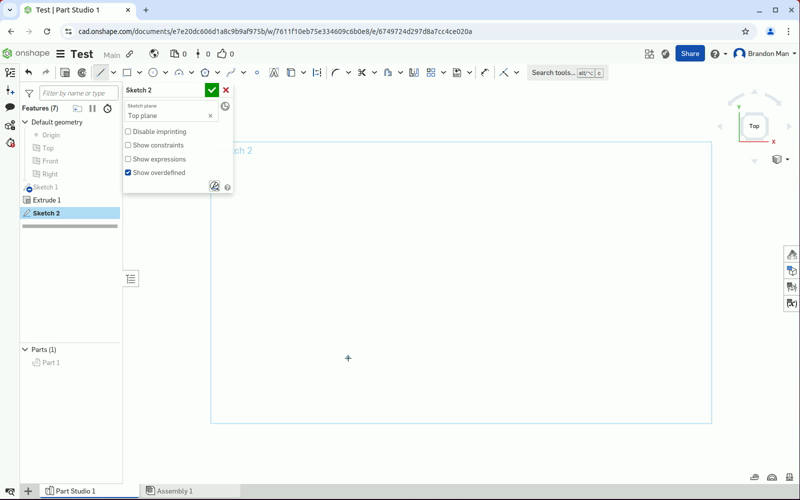
mouse_move(572, 357)
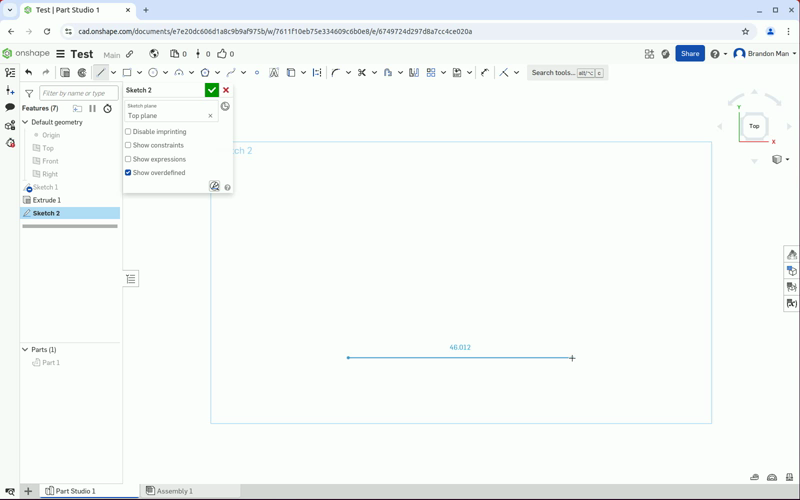
click(572, 357)
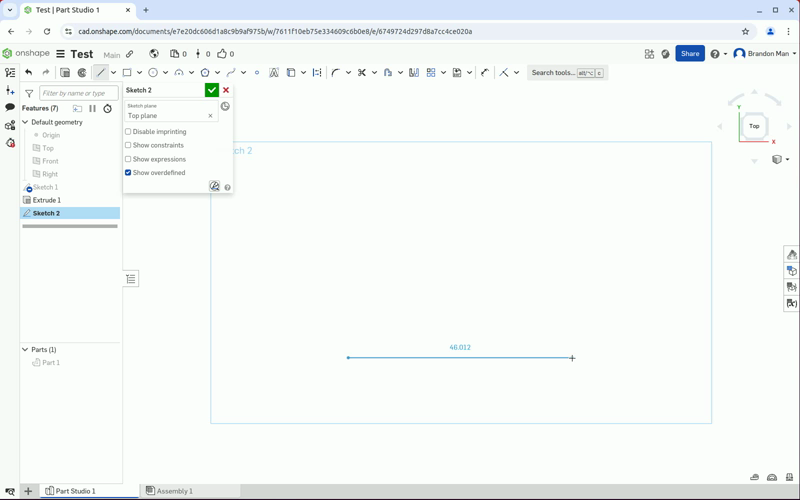
key_up(shift)
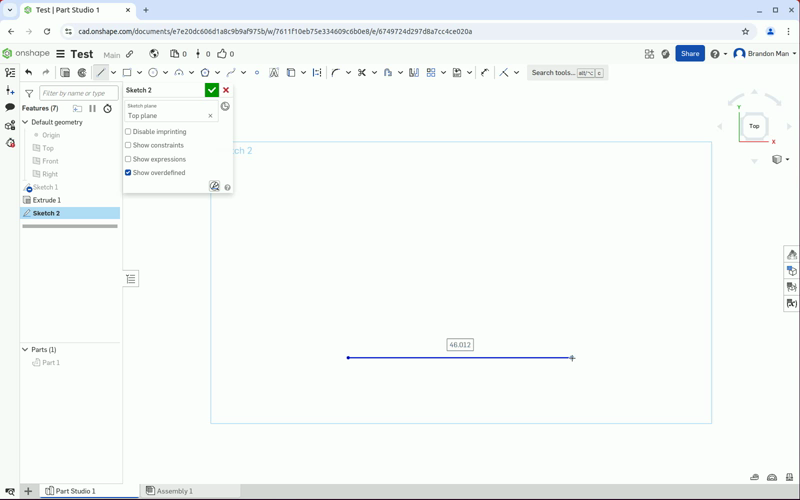
key_down(shift)
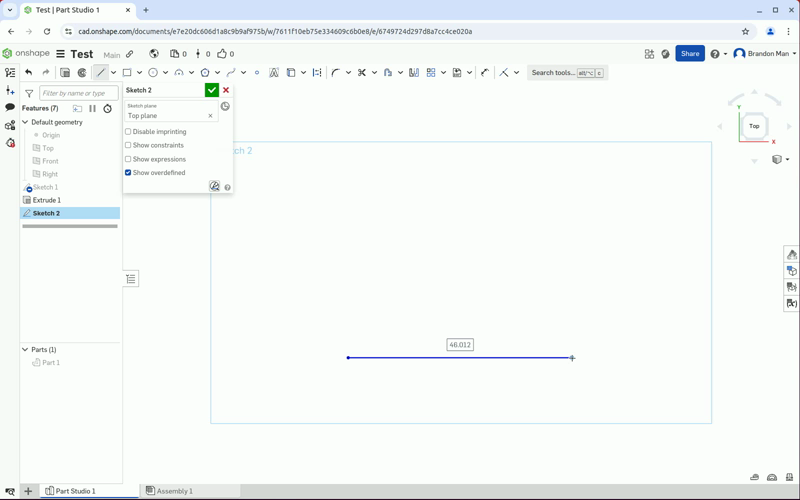
mouse_move(589, 357)
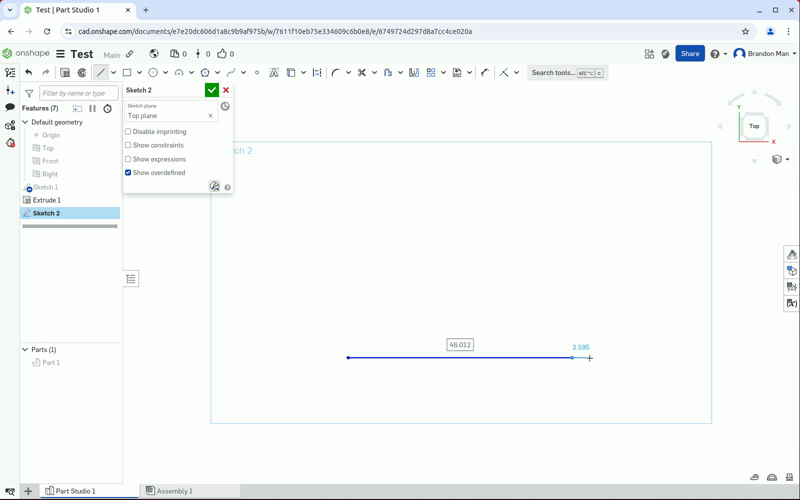
mouse_move(572, 306)
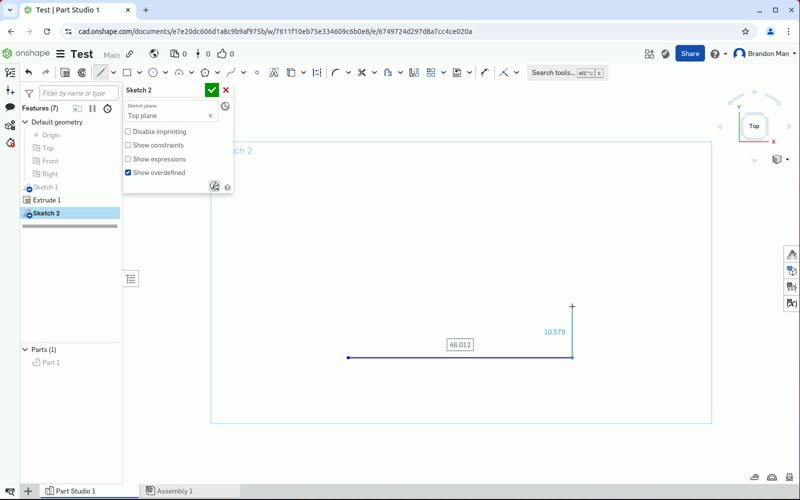
click(572, 306)
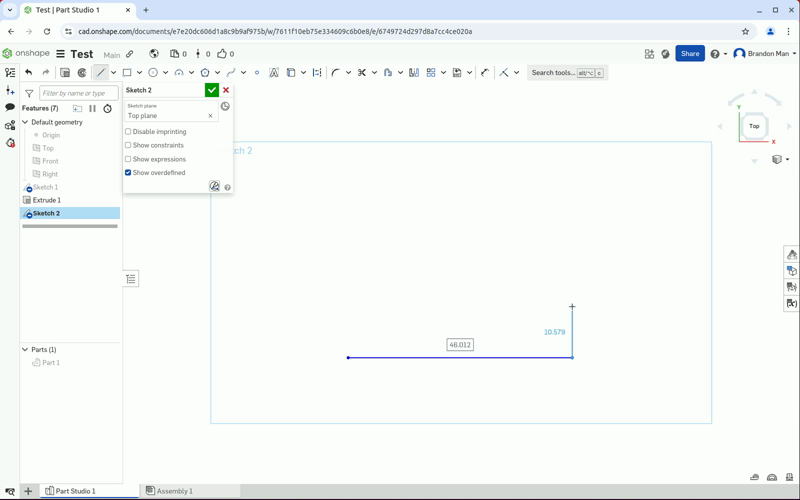
key_up(shift)
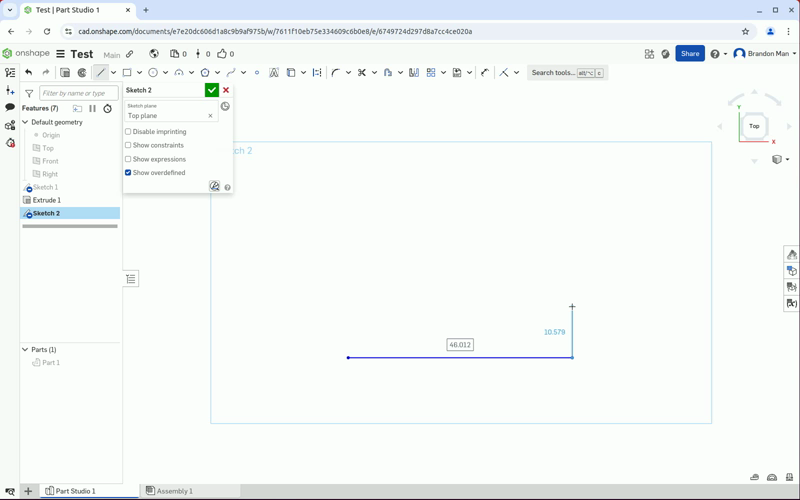
key_down(shift)
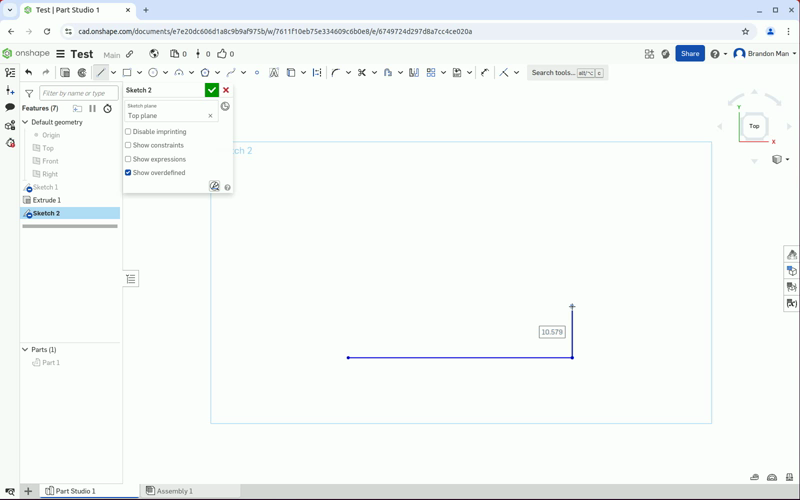
mouse_move(348, 306)
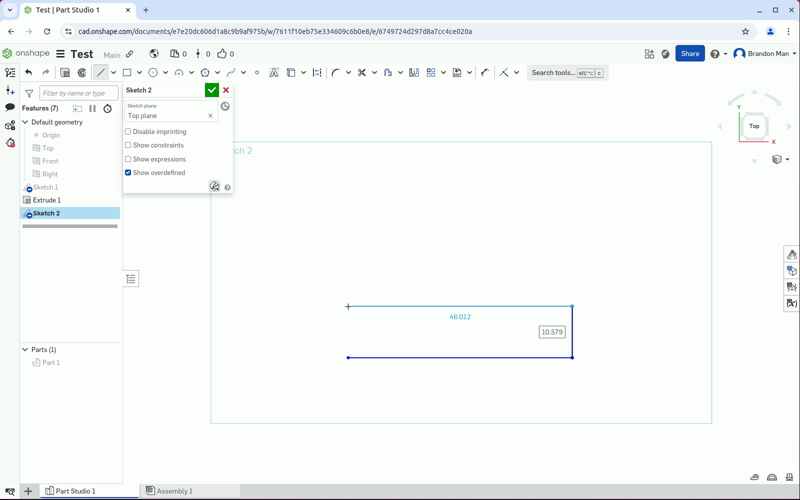
click(348, 306)
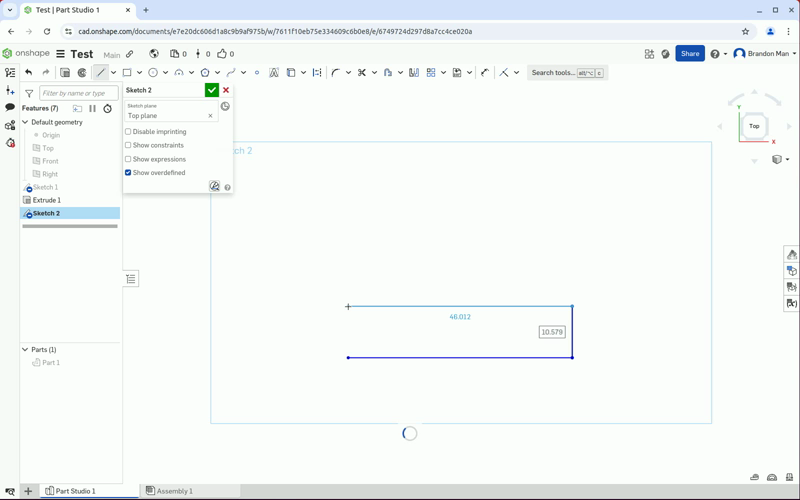
key_up(shift)
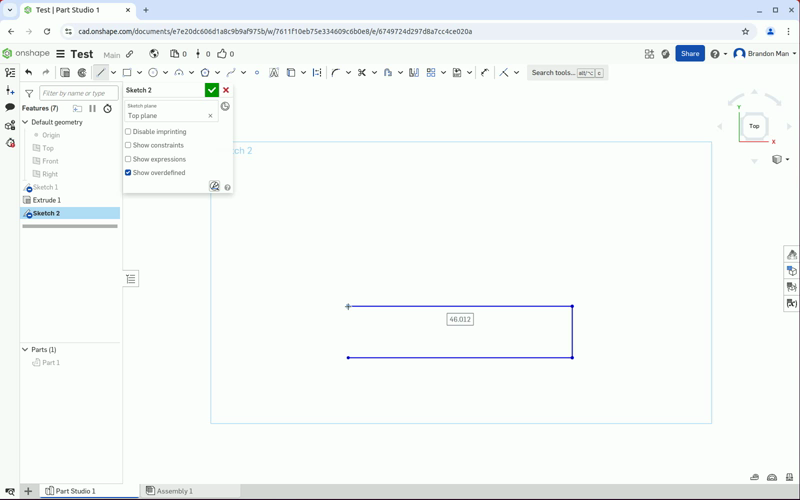
mouse_move(378, 306)
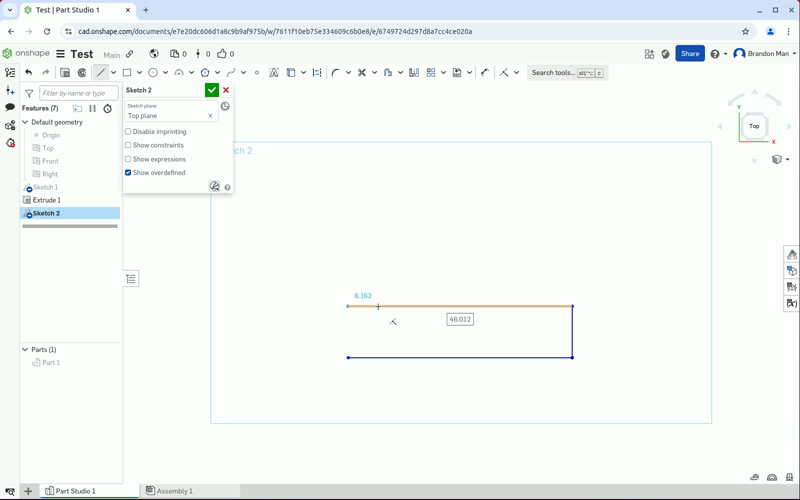
key_down(shift)
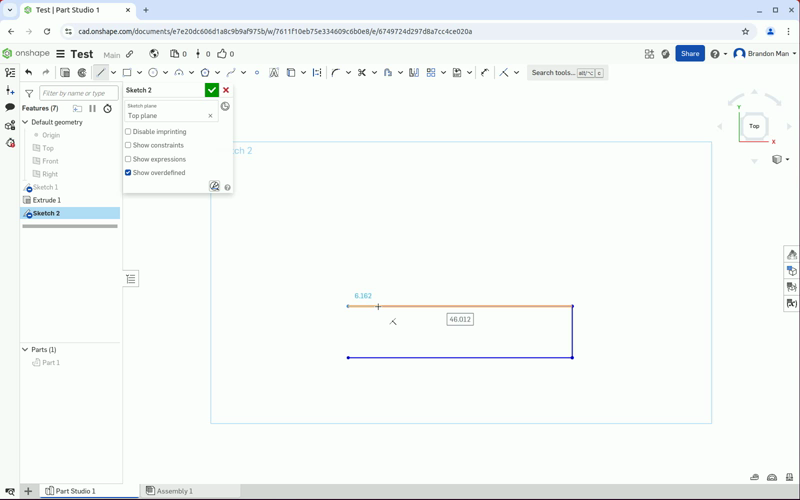
mouse_move(348, 357)
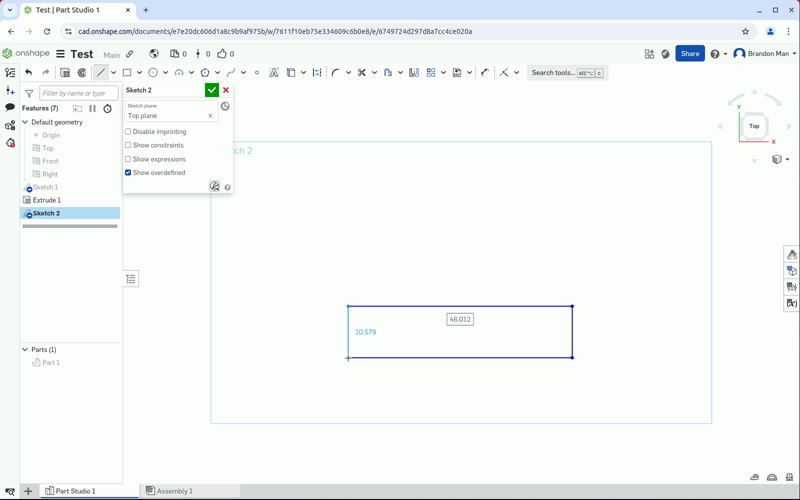
key_up(shift)
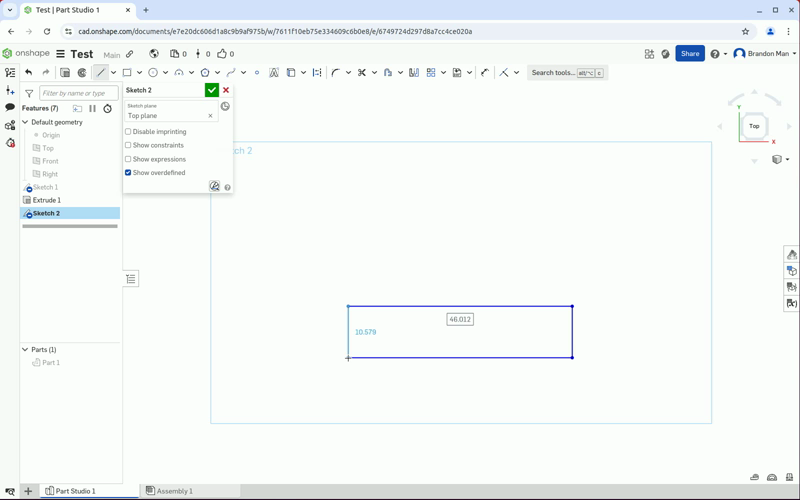
click(348, 357)
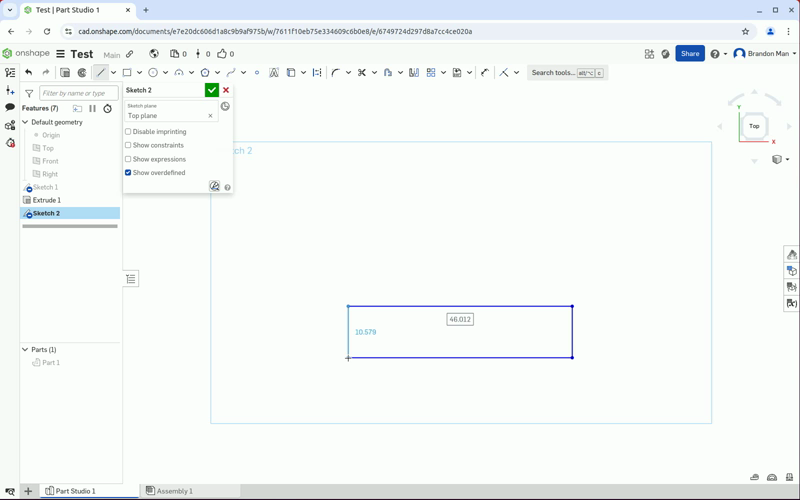
key(esc)
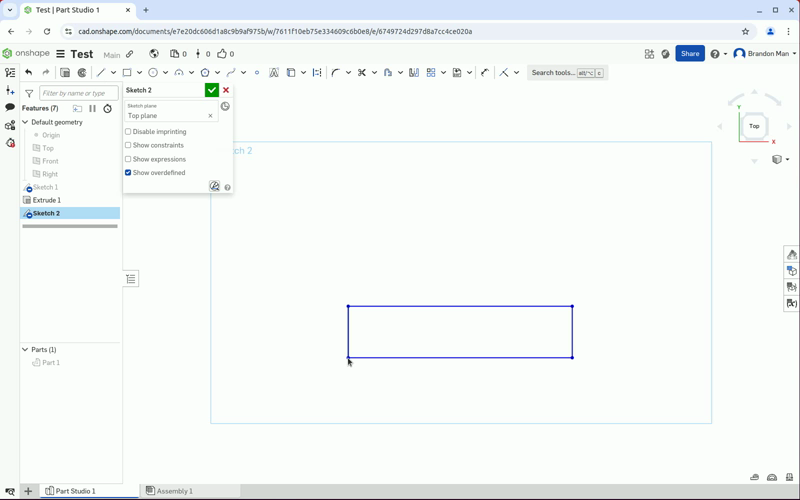
mouse_move(508, 340)
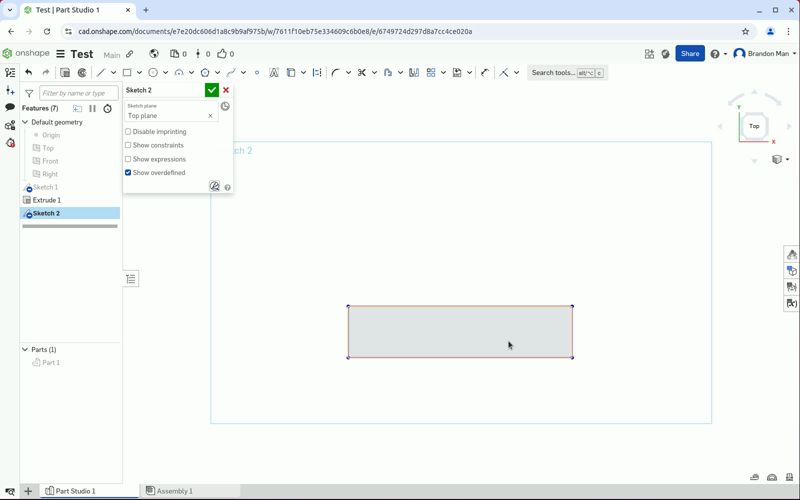
click(508, 340)
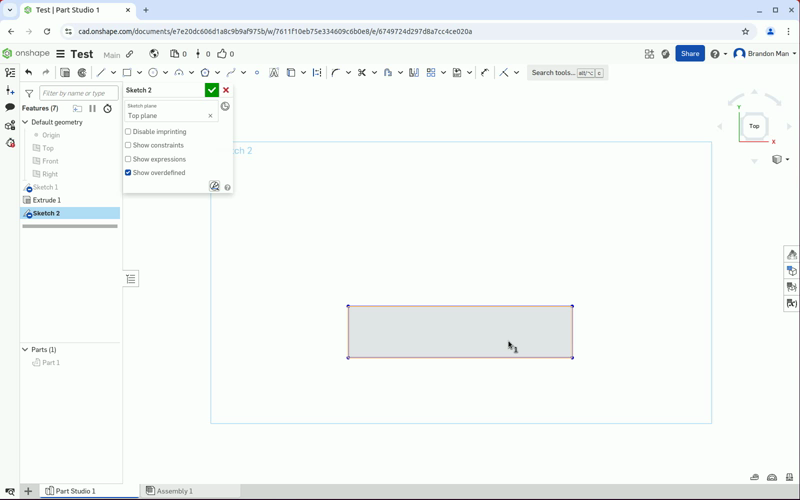
mouse_move(73, 352)
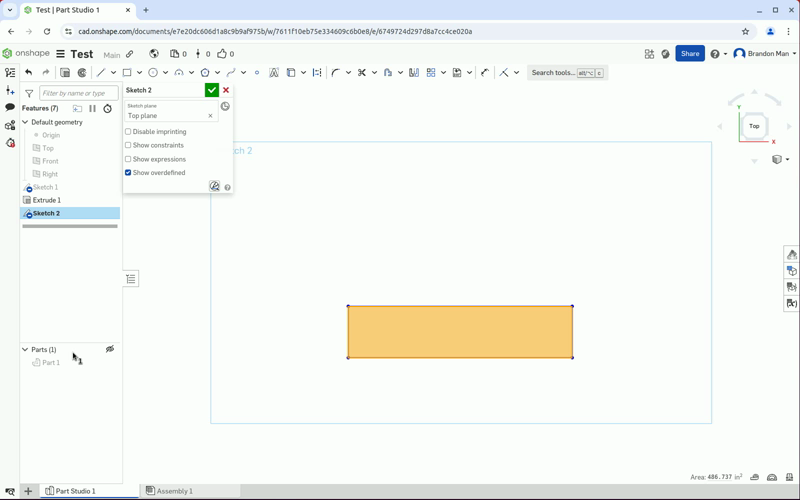
key(shift+y)
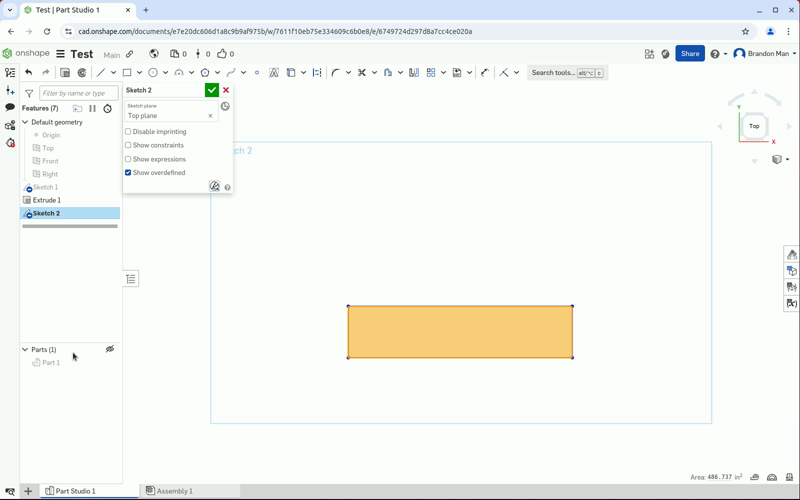
key(shift+e)
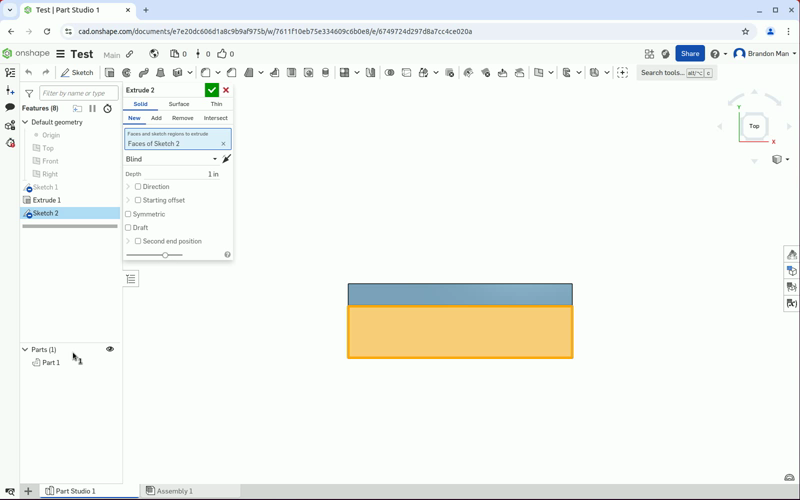
mouse_move(143, 106)
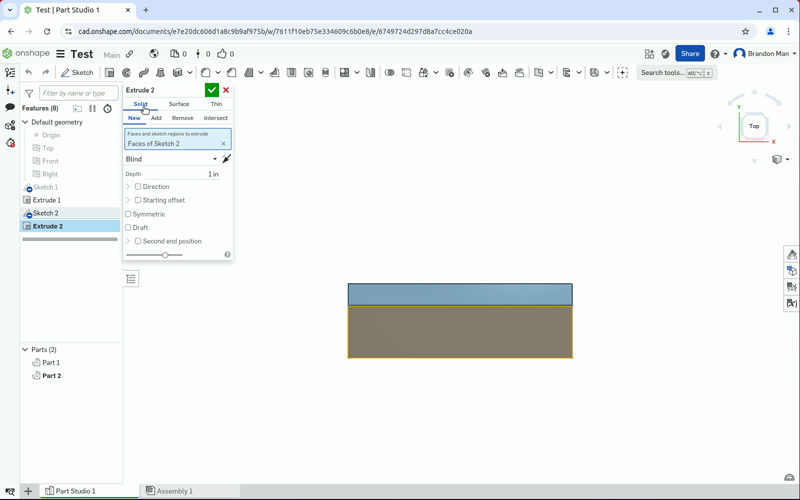
click(143, 106)
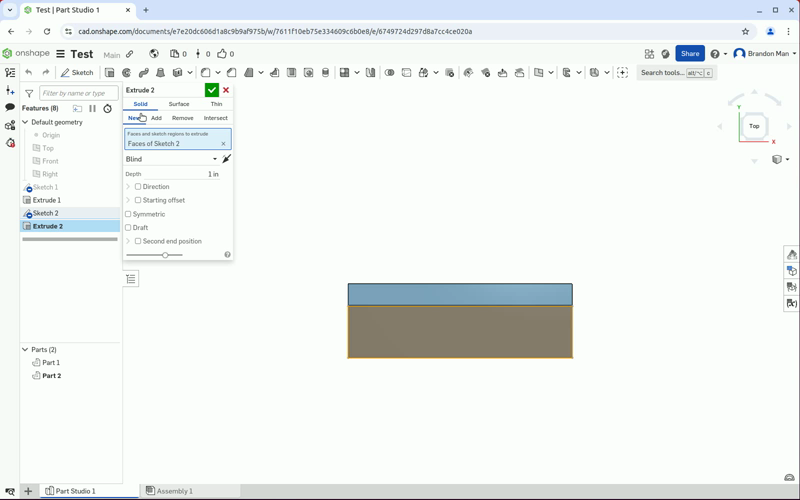
mouse_move(137, 120)
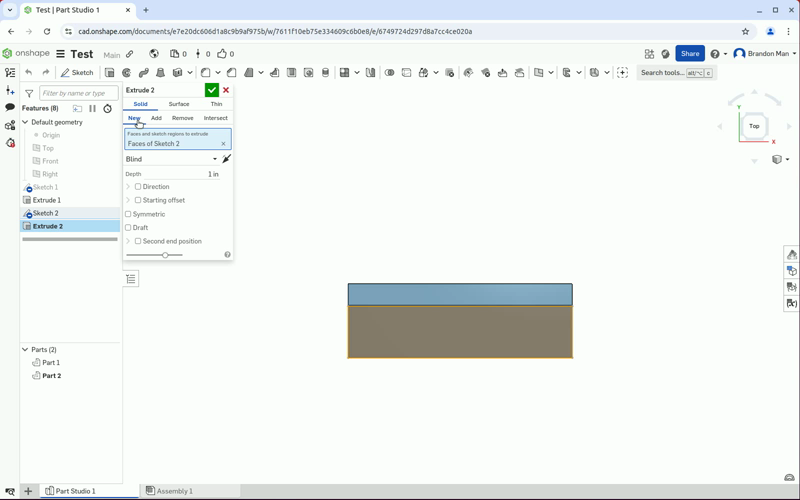
click(137, 120)
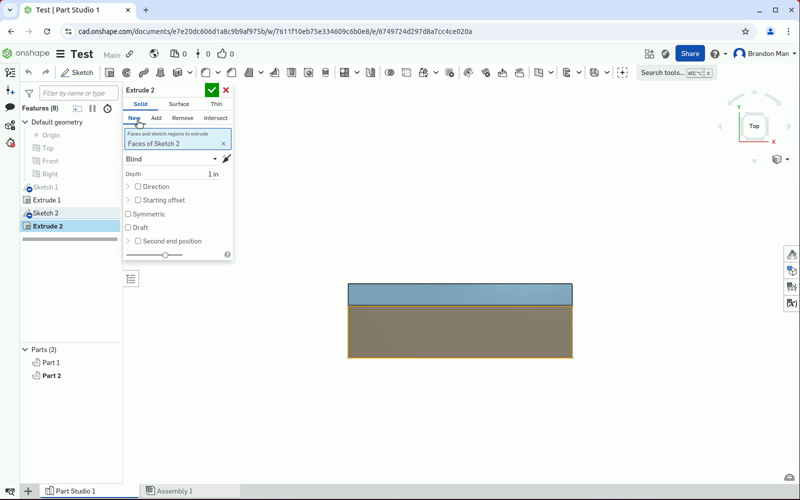
key(tab, 4)
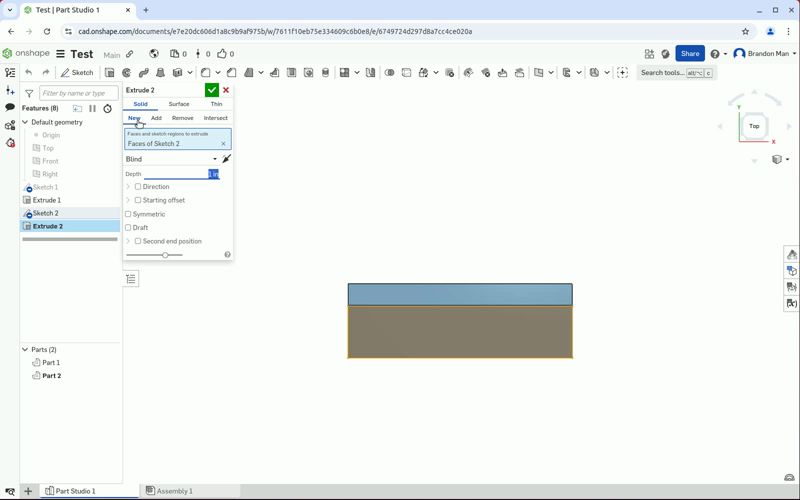
text(10.832)
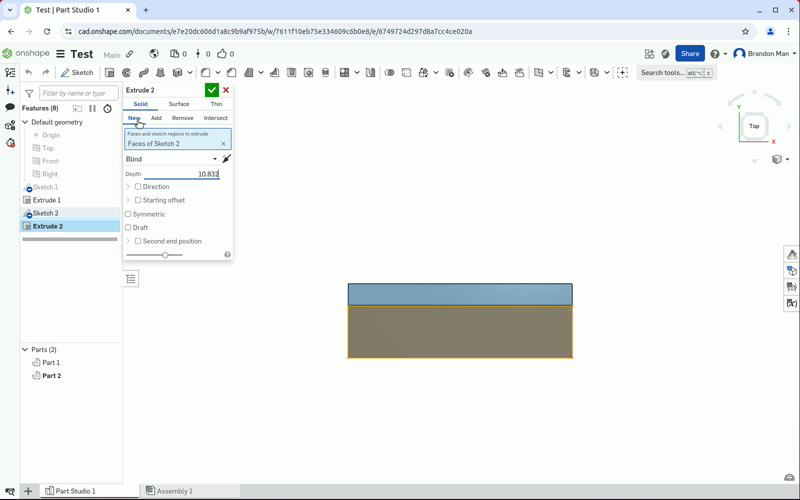
key(enter)
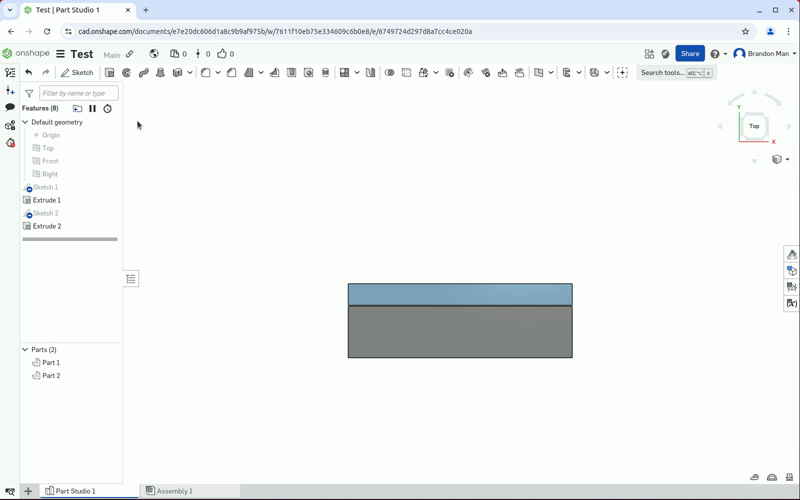
key(shift+h)
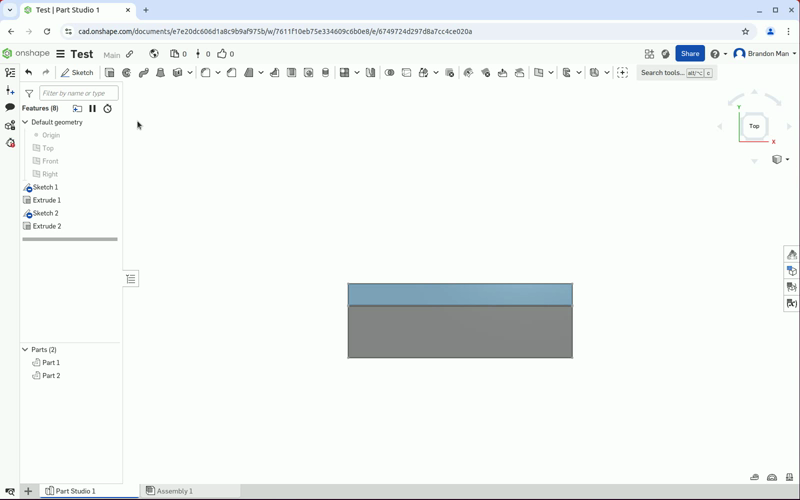
key(shift+h)
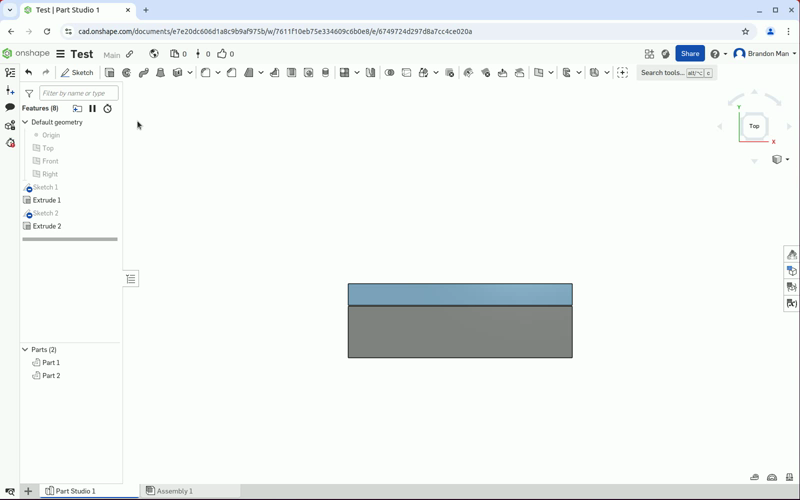
mouse_move(73, 189)
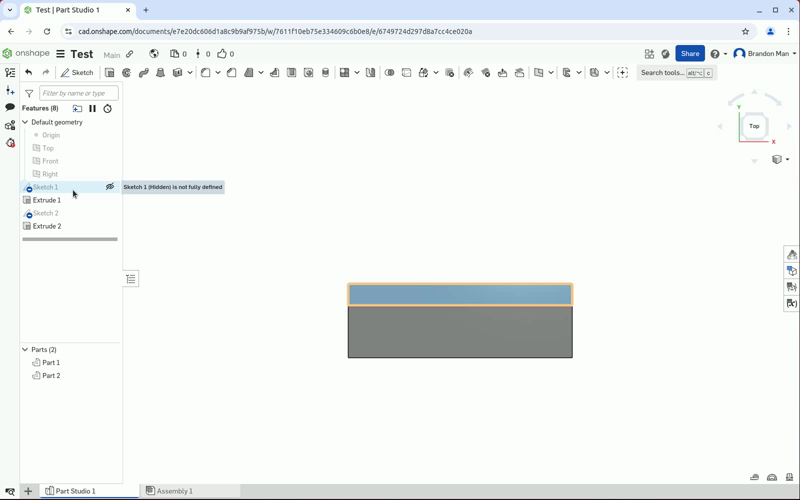
click(73, 189)
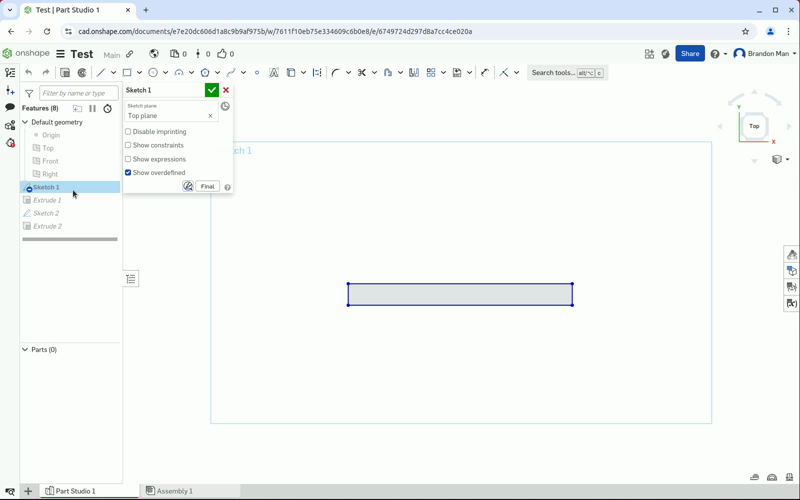
mouse_move(229, 92)
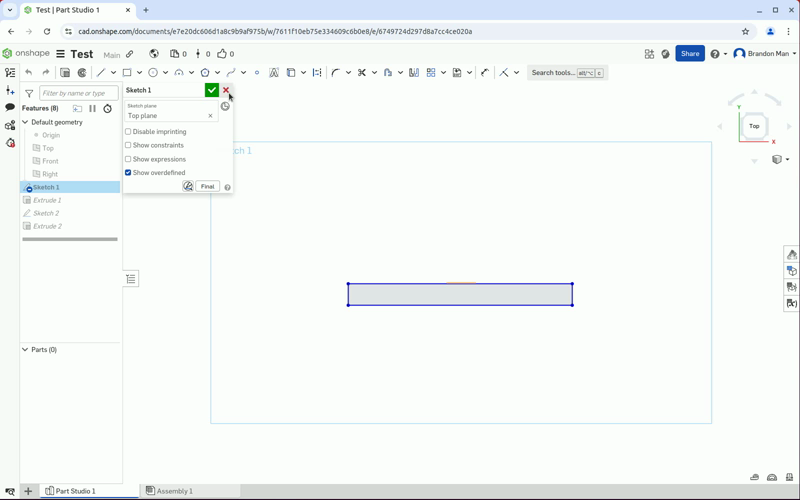
click(229, 92)
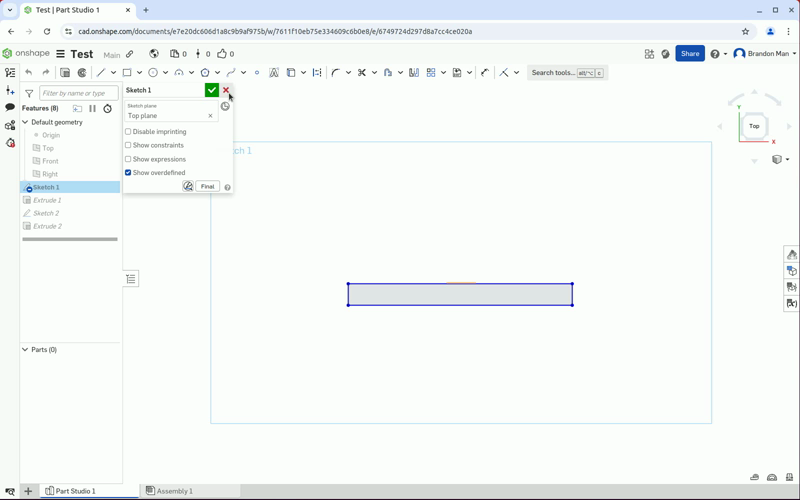
key(shift+s)
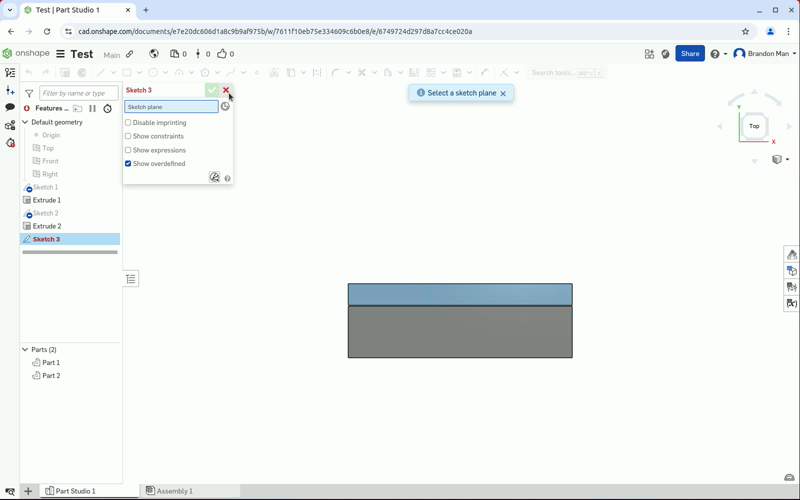
mouse_move(73, 150)
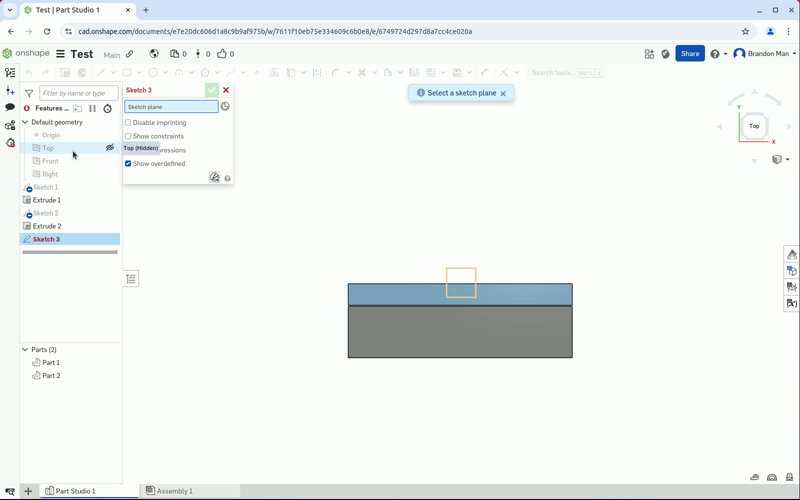
click(73, 150)
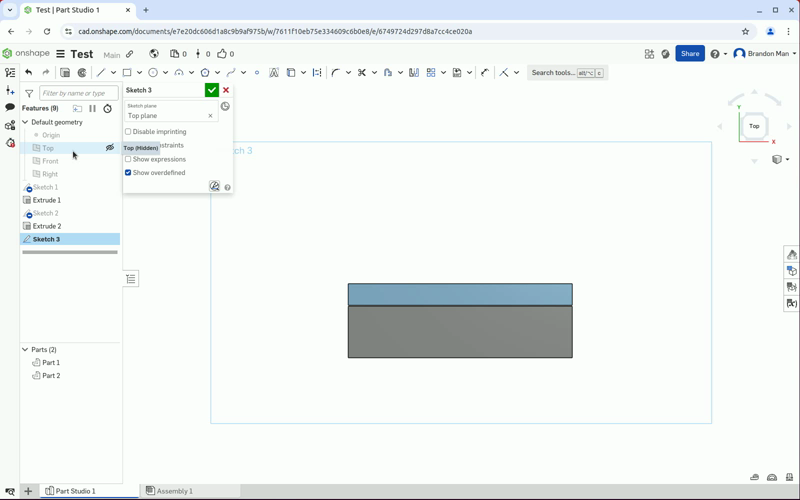
mouse_move(73, 352)
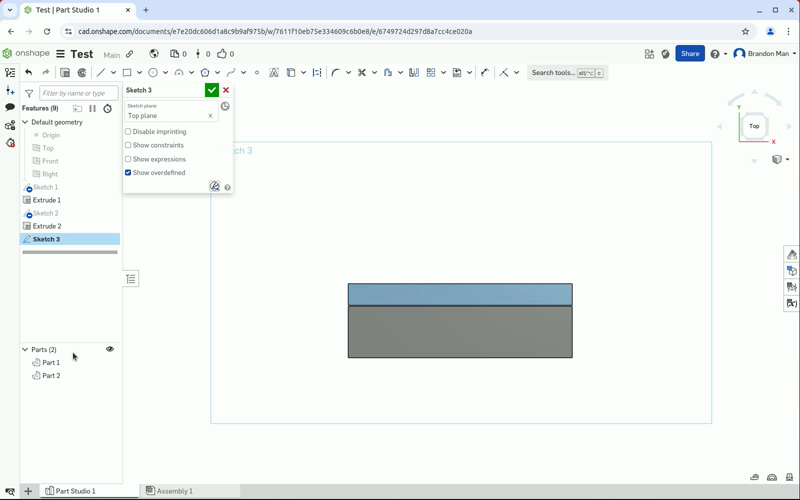
key(y)
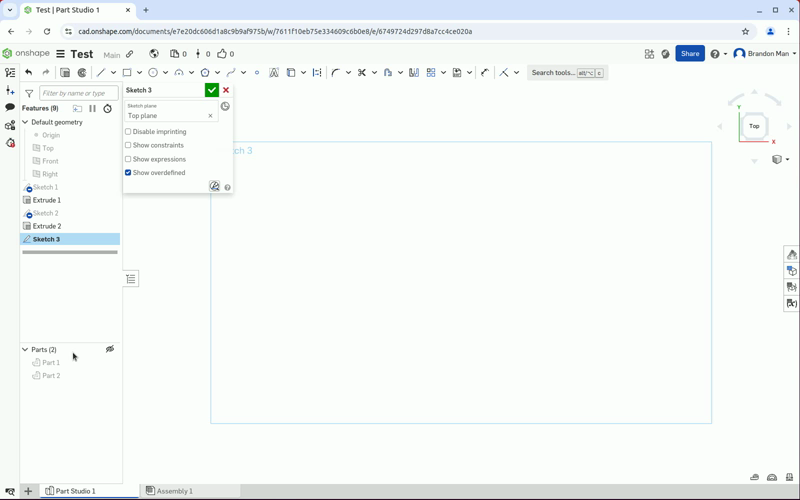
key(l)
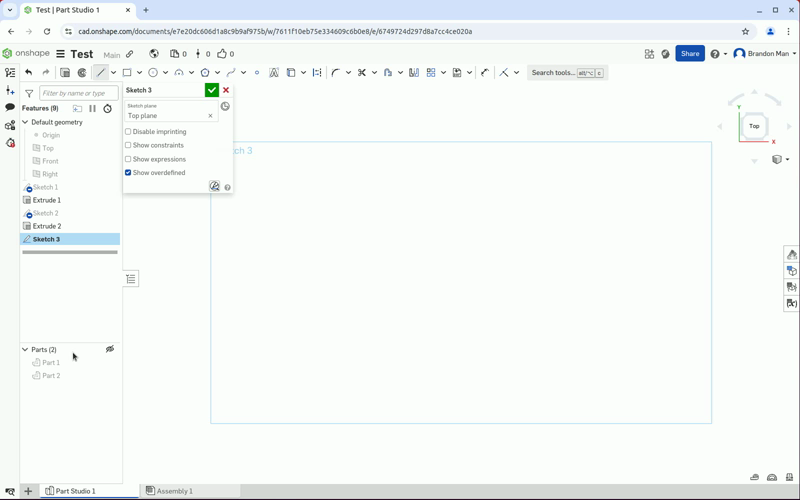
key_down(shift)
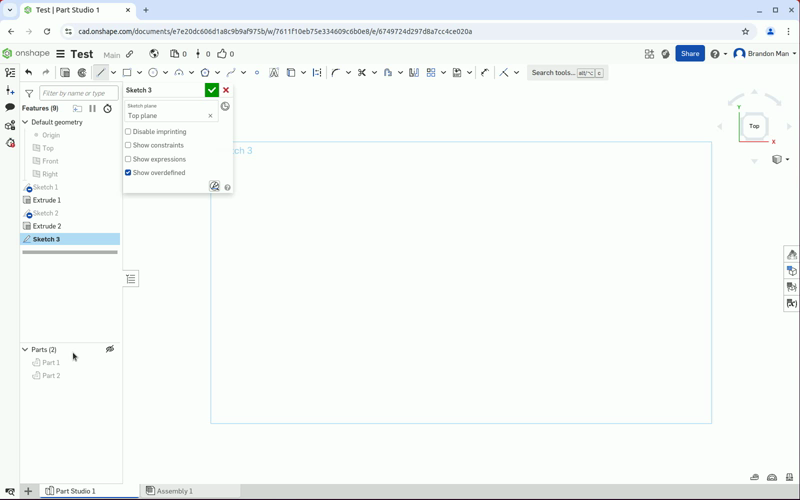
mouse_move(348, 260)
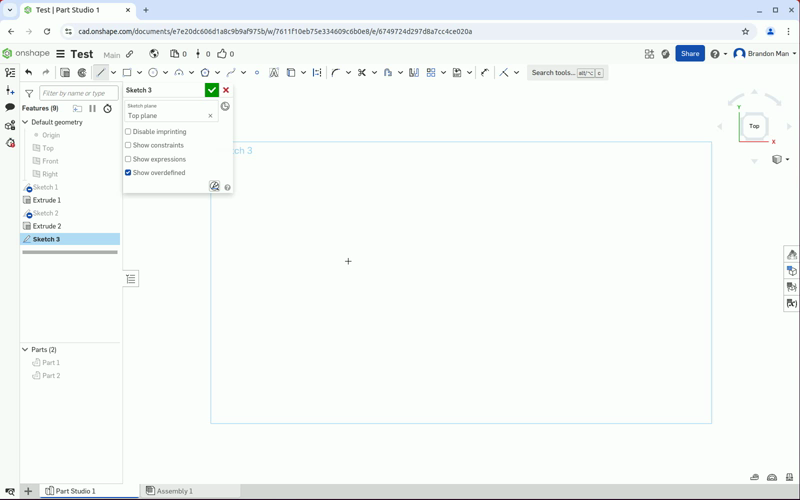
click(348, 260)
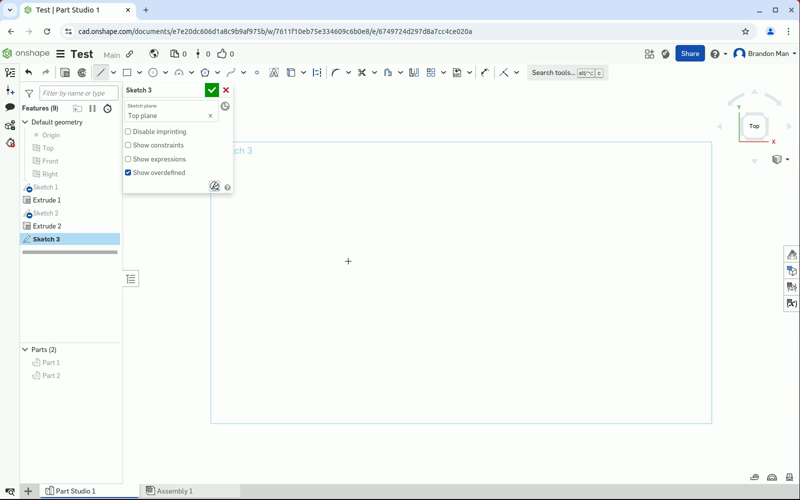
key_up(shift)
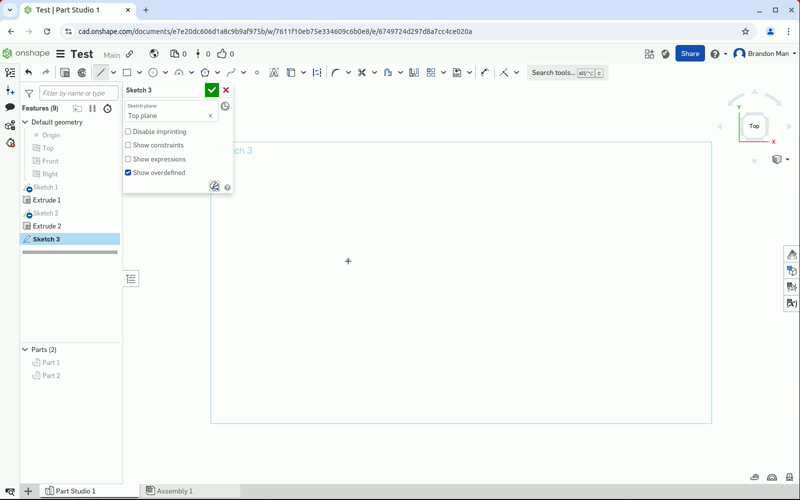
key_down(shift)
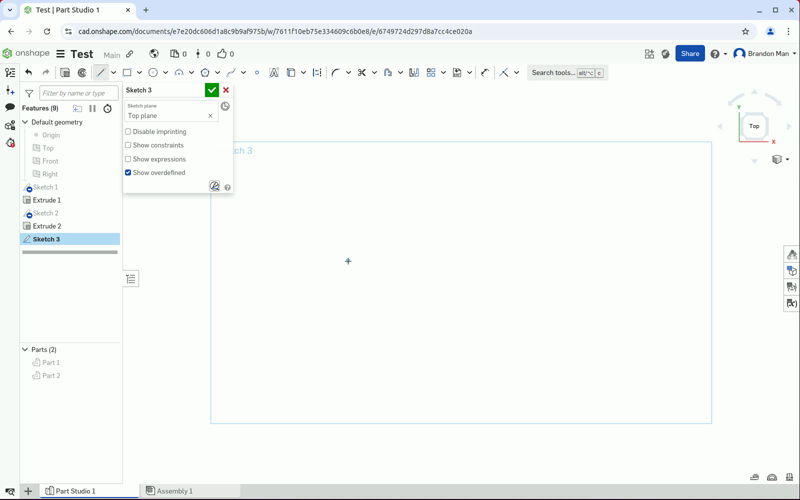
mouse_move(572, 260)
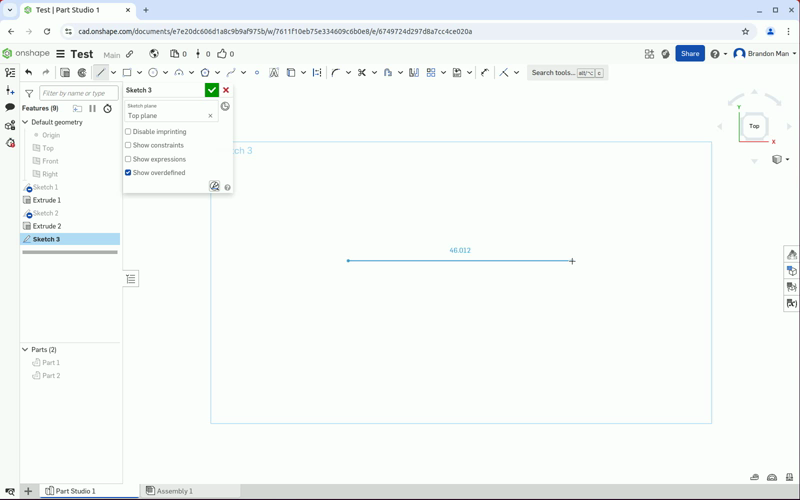
click(572, 260)
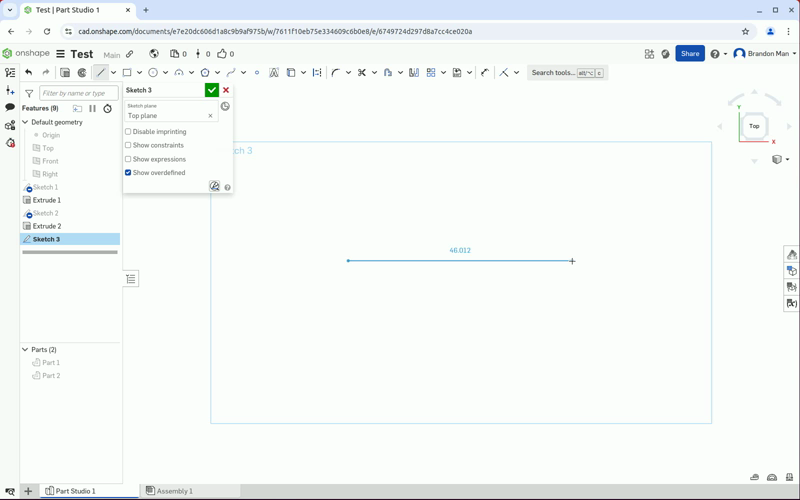
key_up(shift)
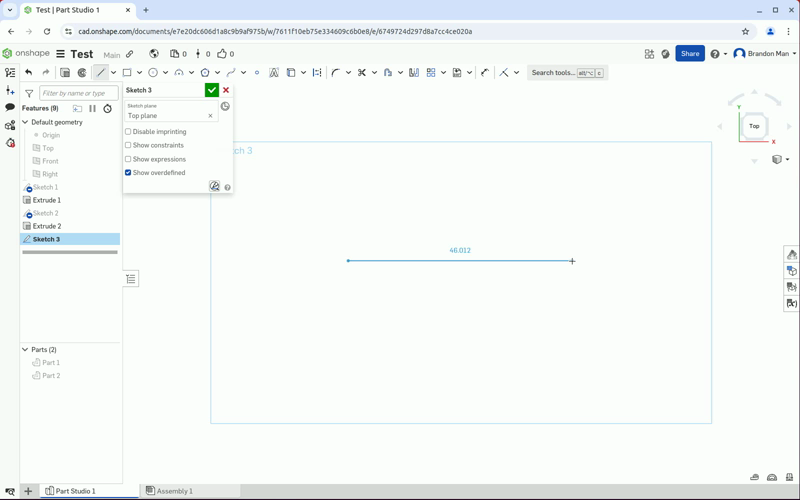
key_down(shift)
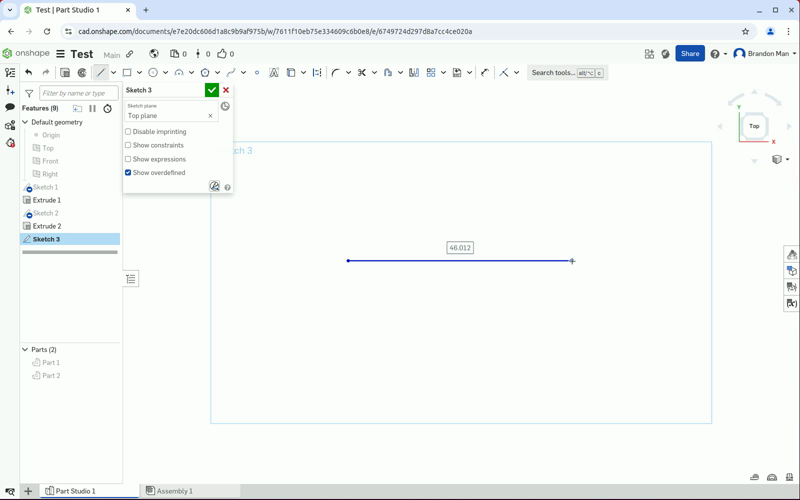
mouse_move(589, 260)
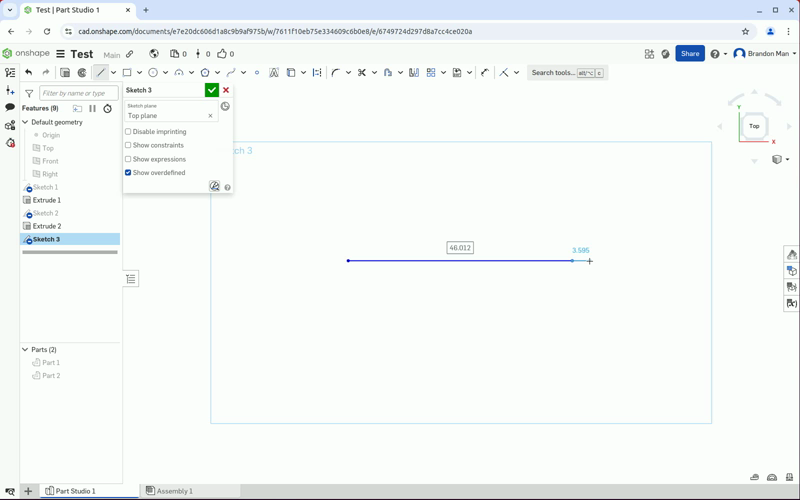
mouse_move(572, 208)
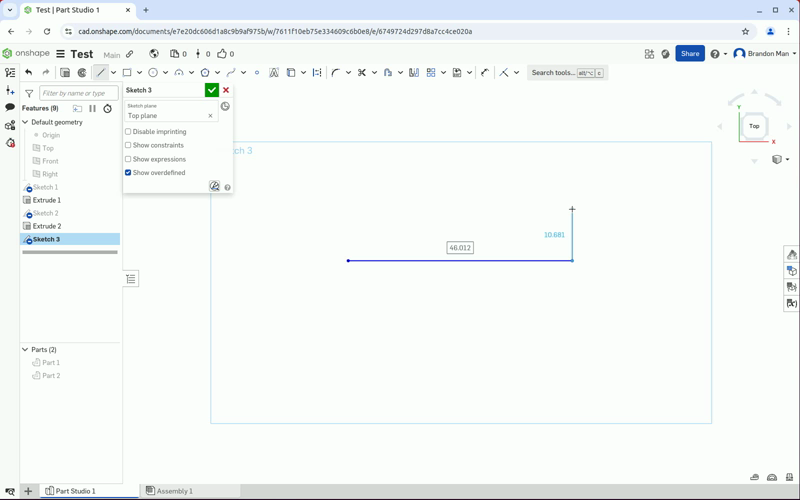
click(572, 208)
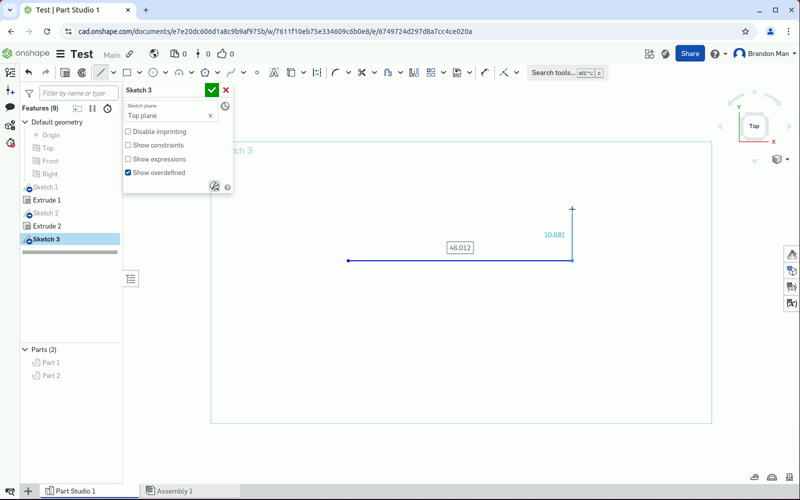
key_up(shift)
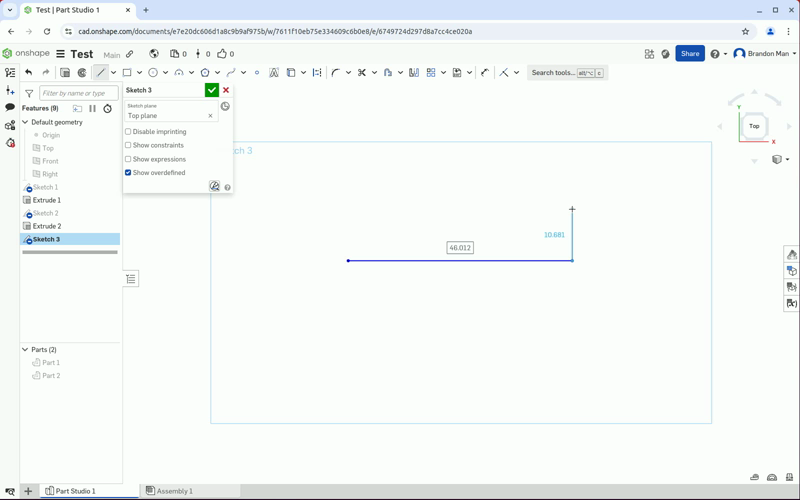
key_down(shift)
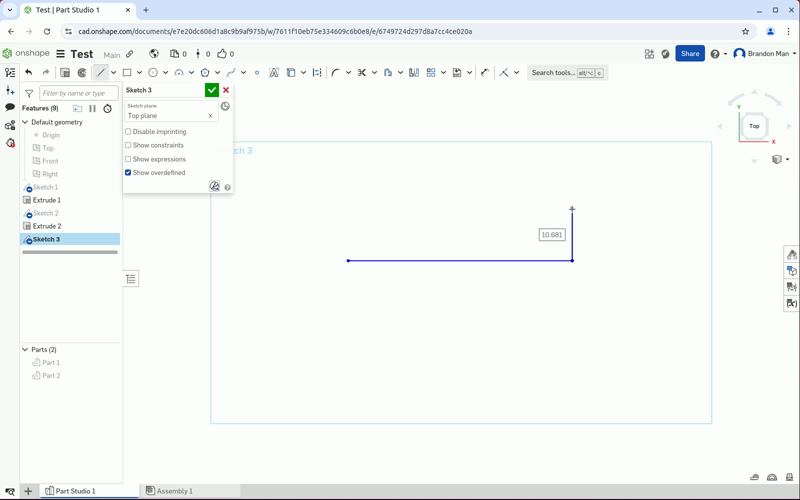
mouse_move(348, 208)
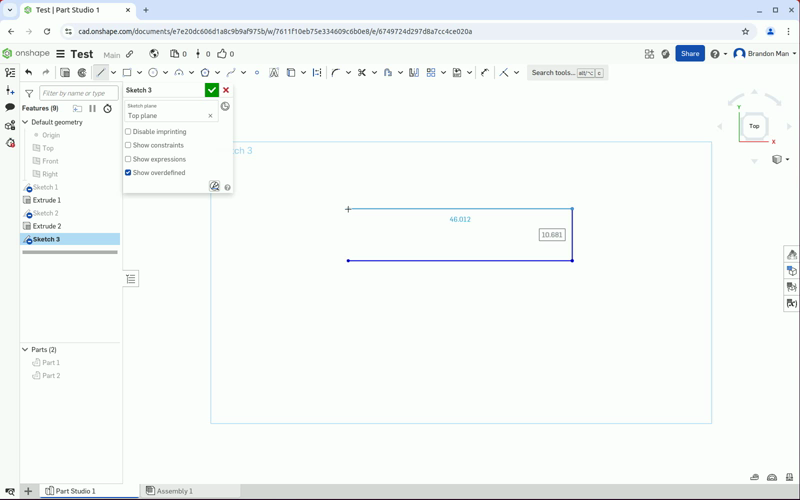
click(348, 208)
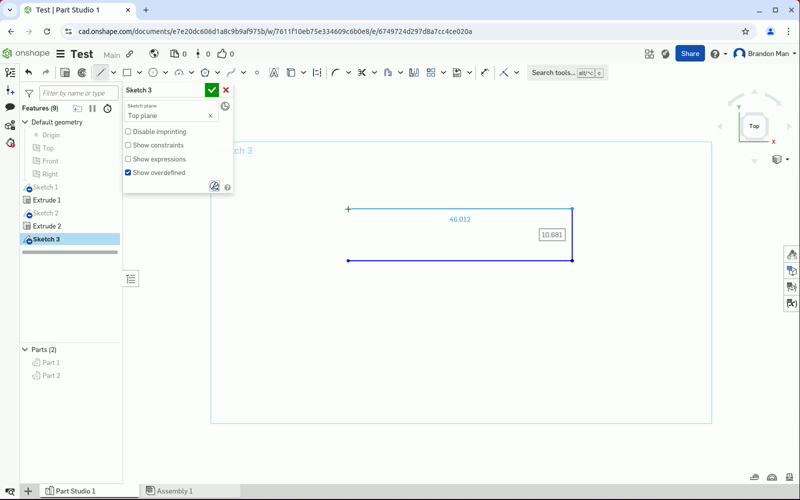
key_up(shift)
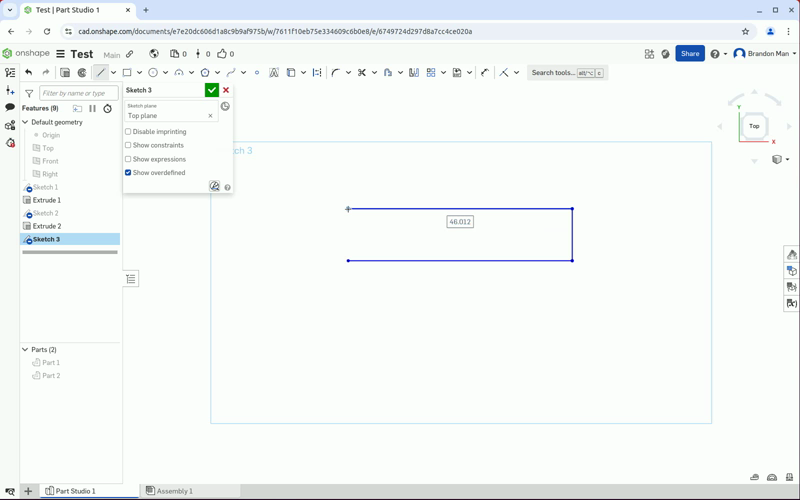
mouse_move(378, 208)
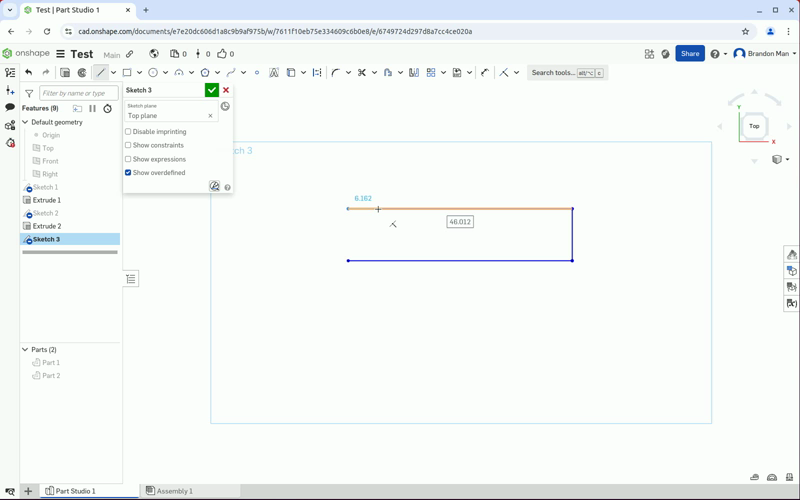
key_down(shift)
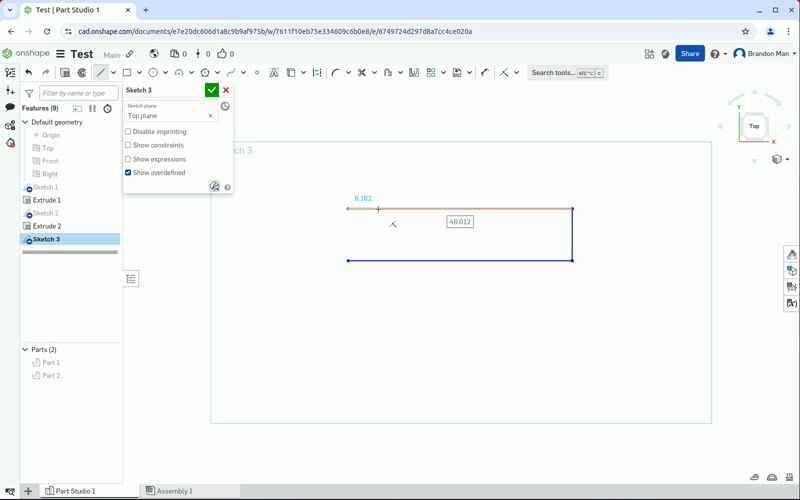
mouse_move(348, 260)
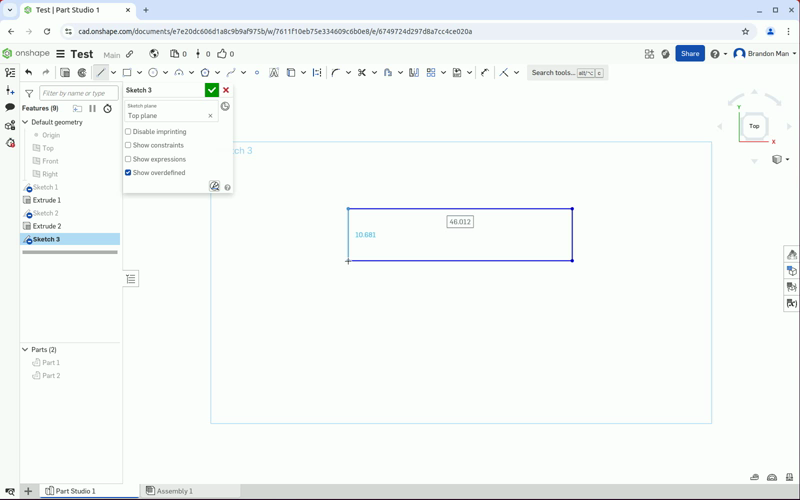
key_up(shift)
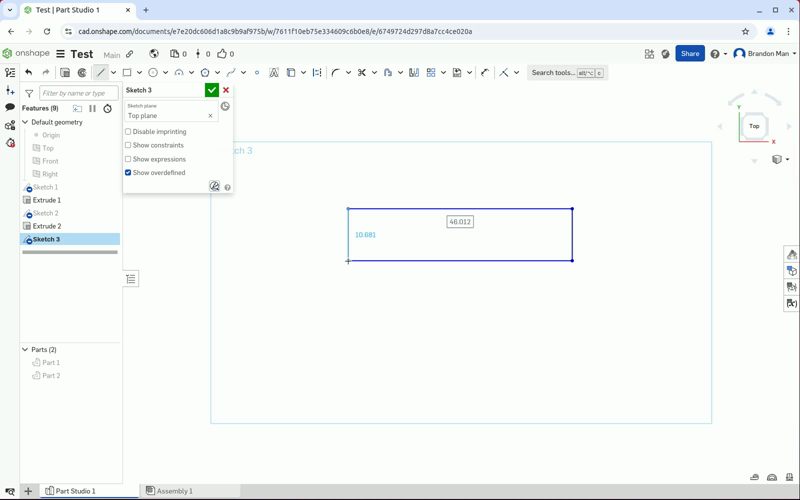
click(348, 260)
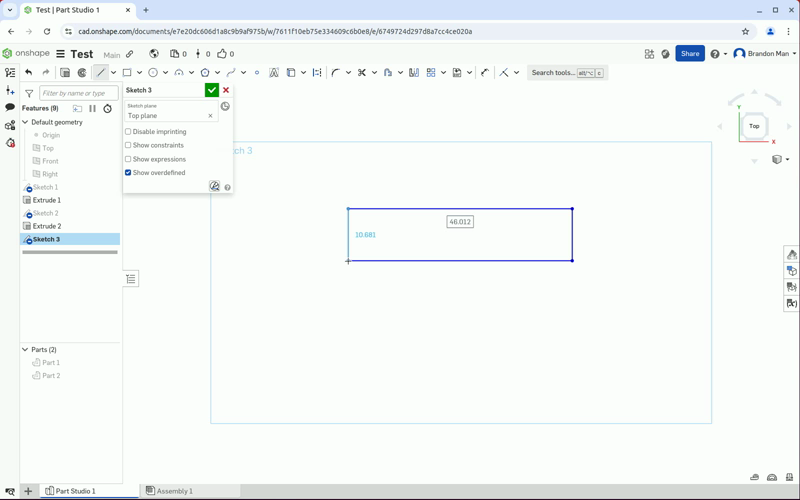
key(esc)
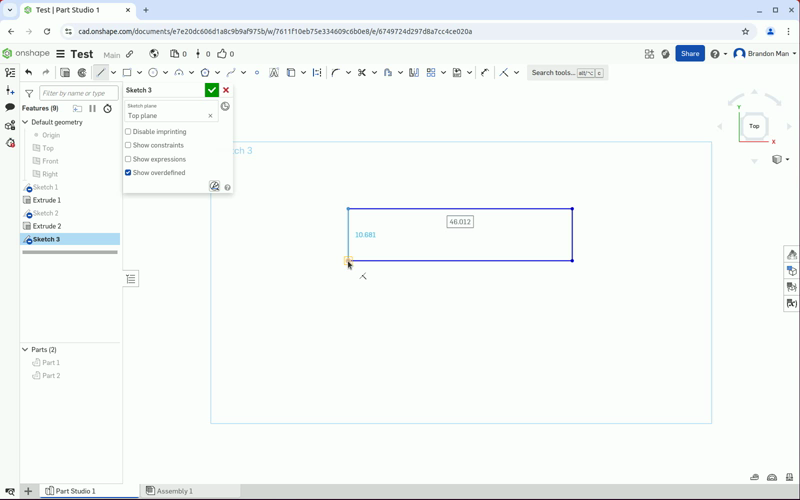
mouse_move(397, 243)
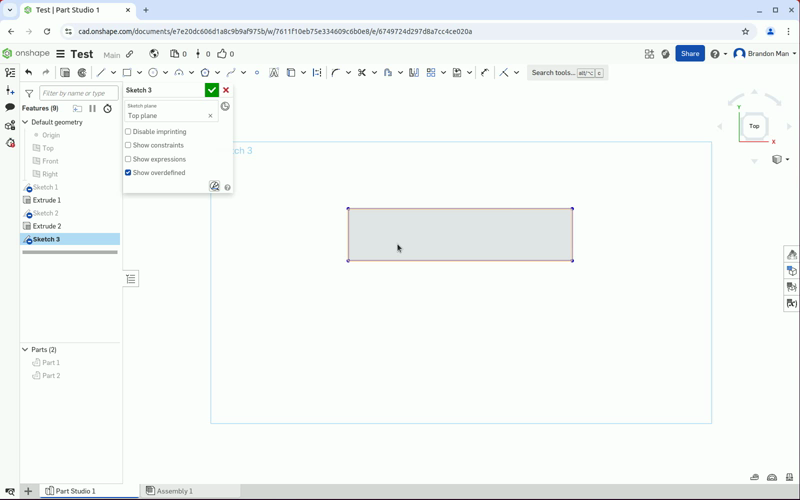
click(397, 243)
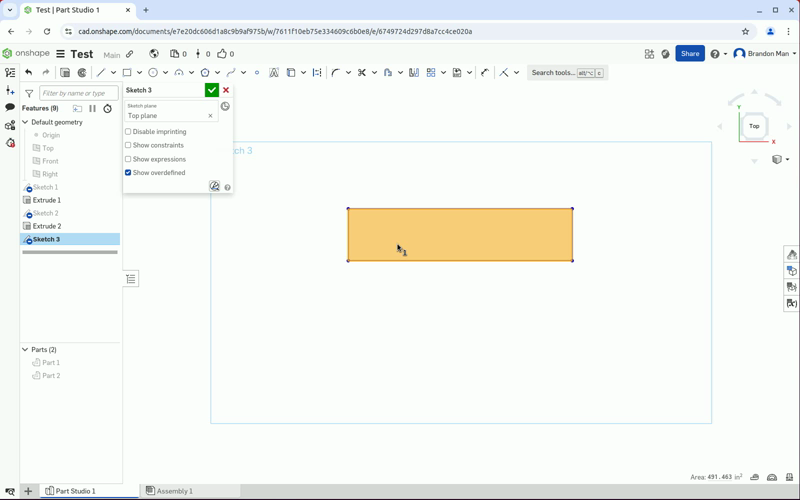
mouse_move(73, 352)
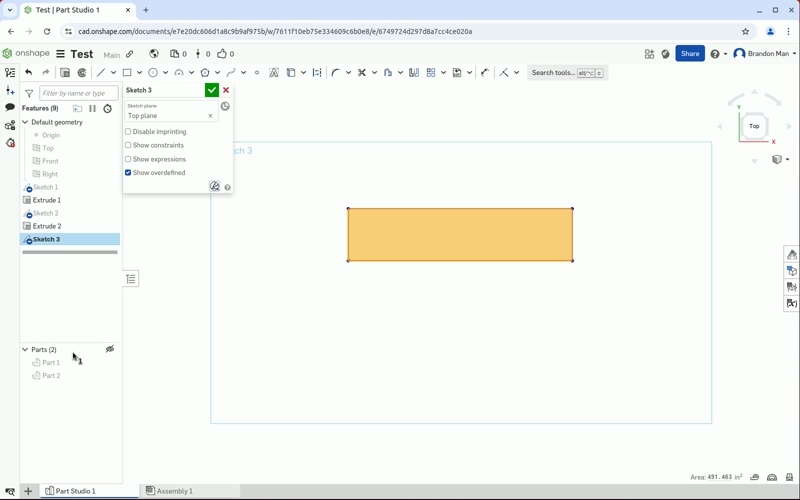
key(shift+y)
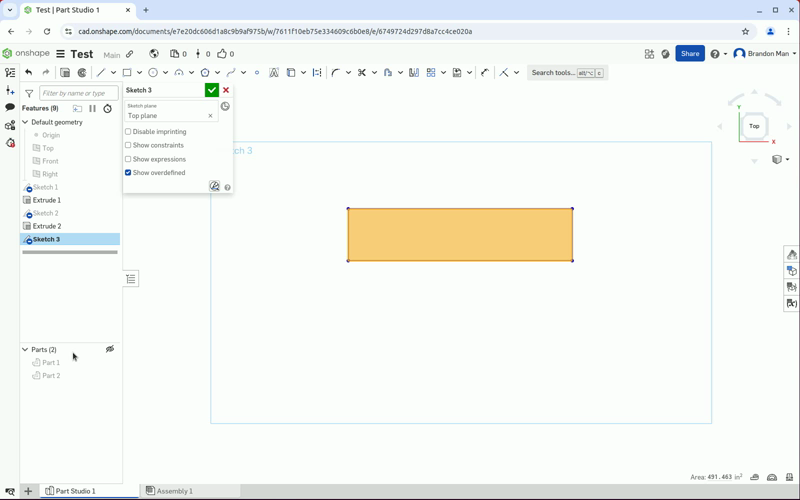
key(shift+e)
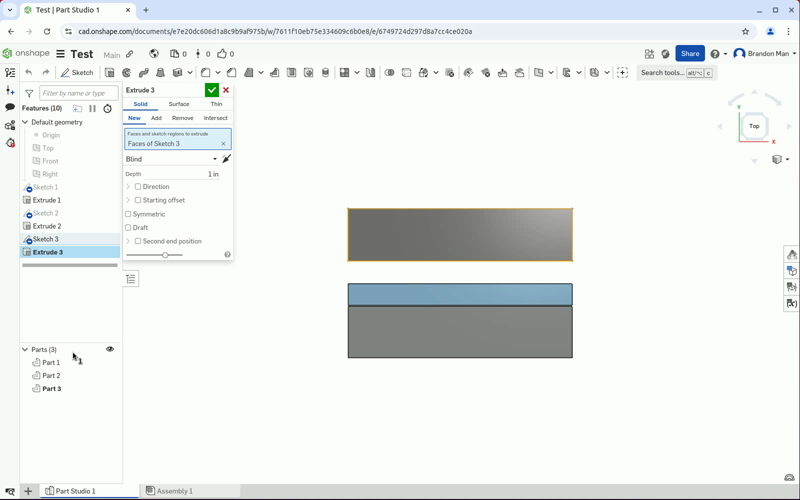
mouse_move(143, 106)
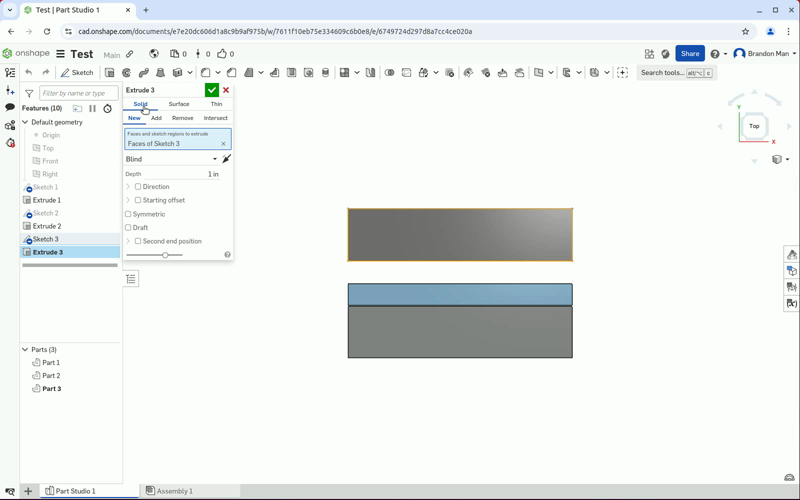
click(143, 106)
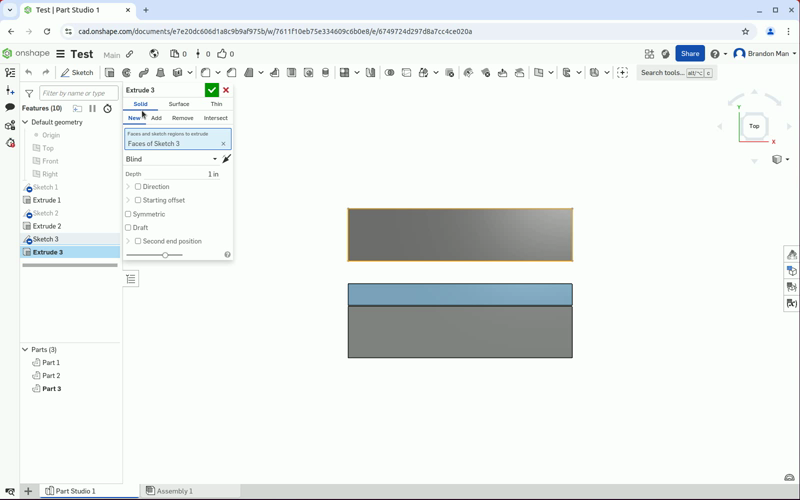
mouse_move(137, 120)
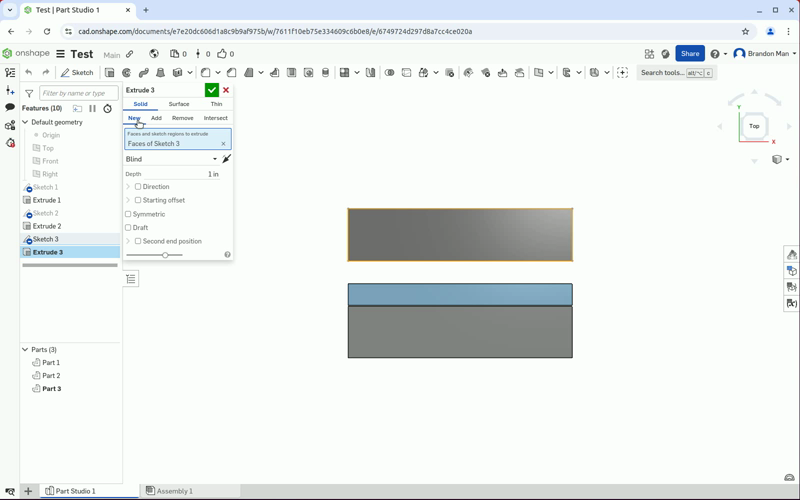
click(137, 120)
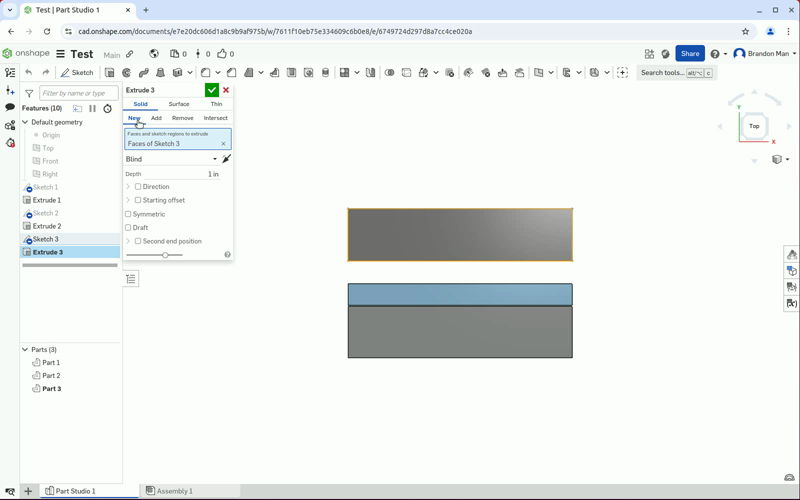
key(tab, 4)
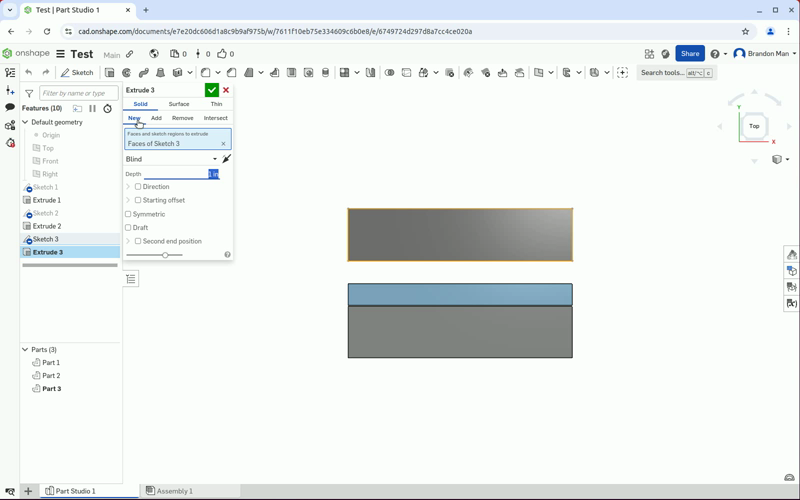
text(10.832)
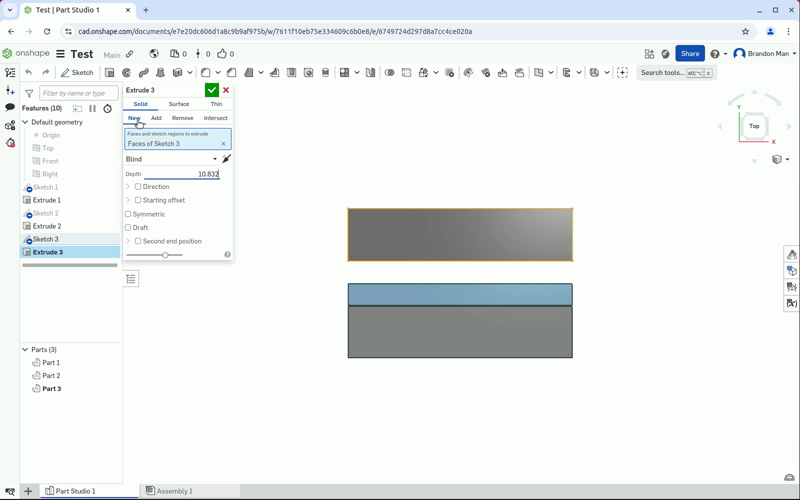
key(enter)
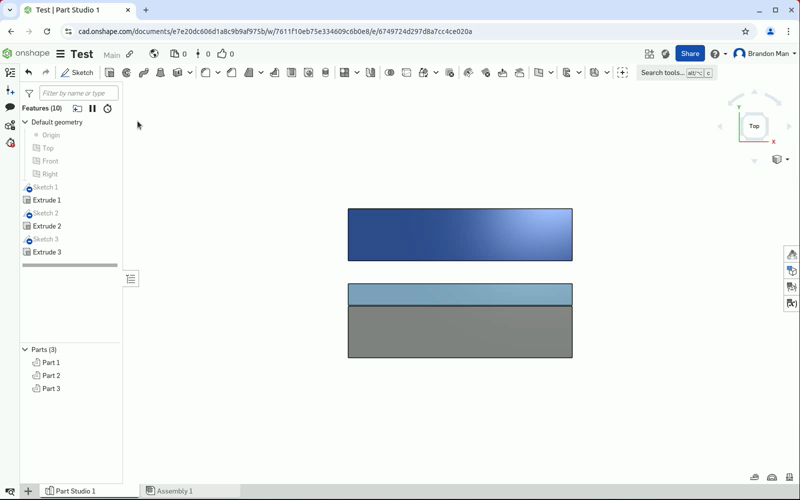
key(shift+h)
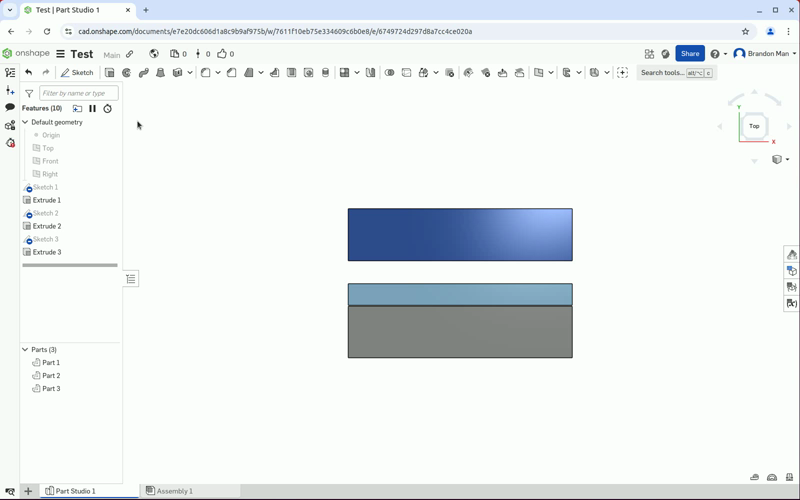
key(shift+h)
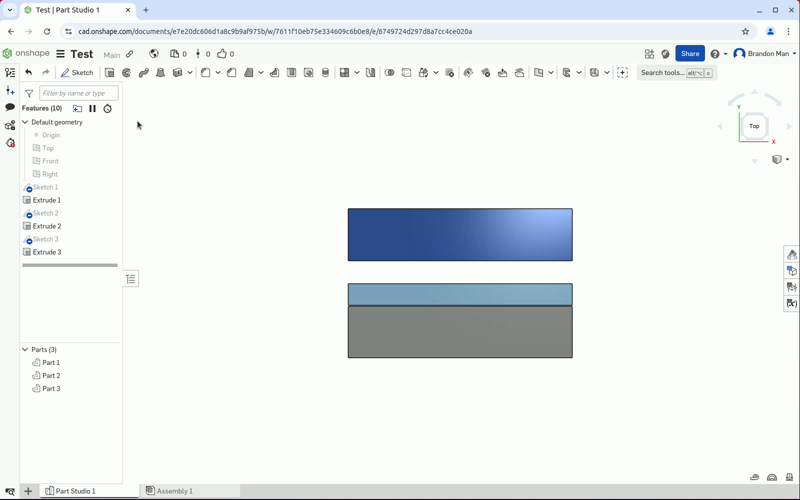
mouse_move(73, 189)
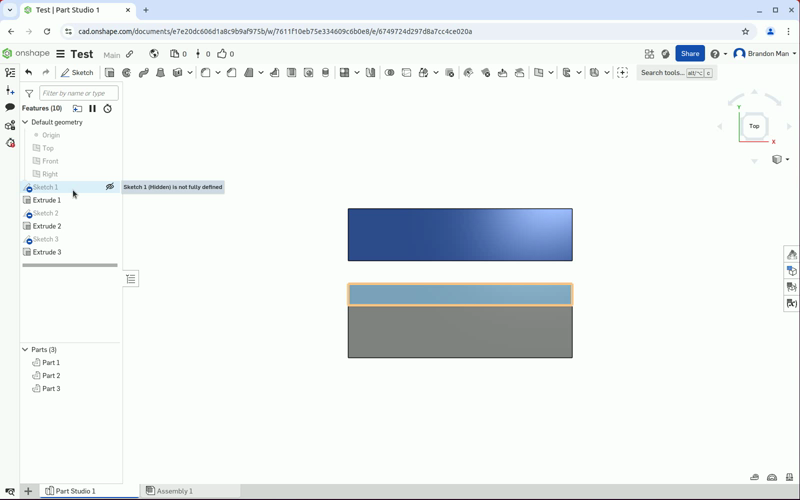
click(73, 189)
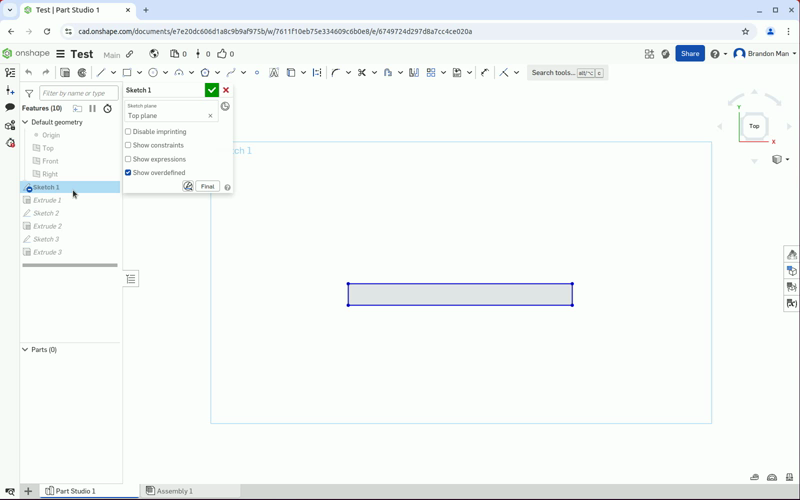
mouse_move(229, 92)
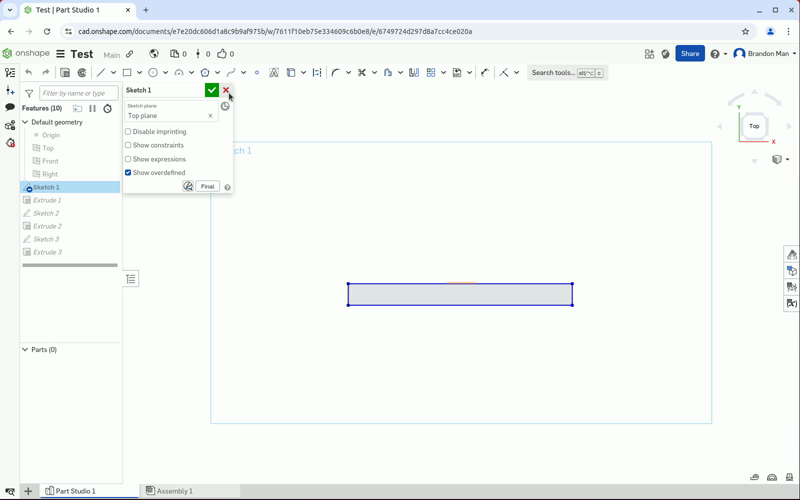
click(229, 92)
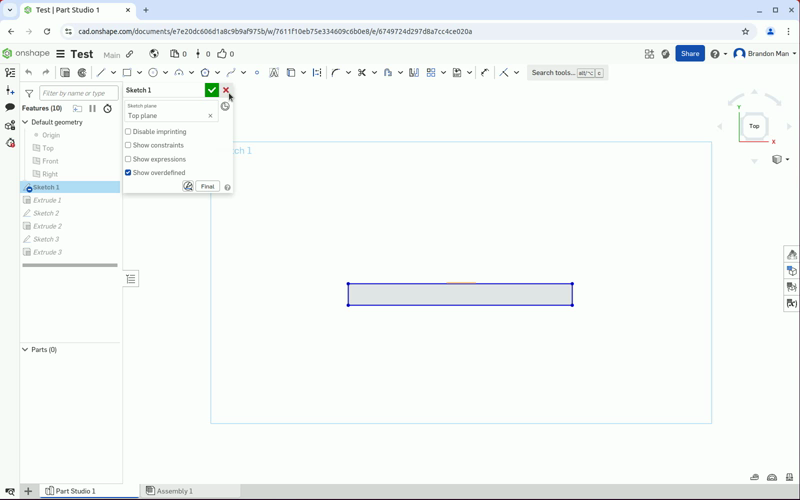
key(shift+s)
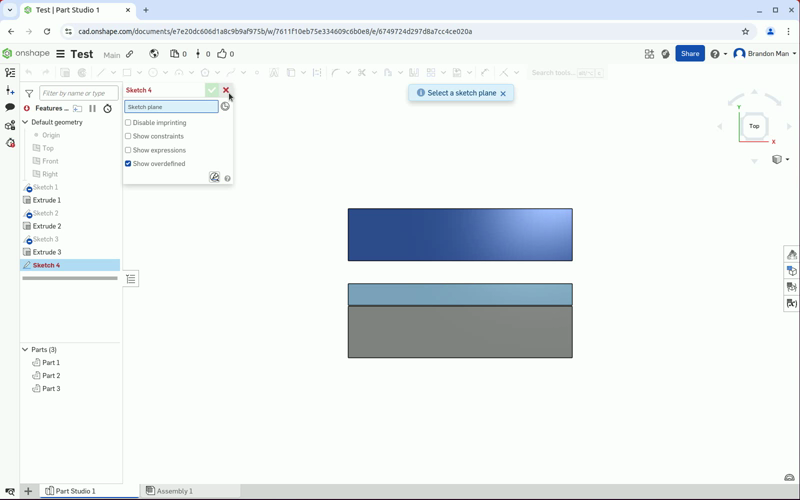
mouse_move(73, 150)
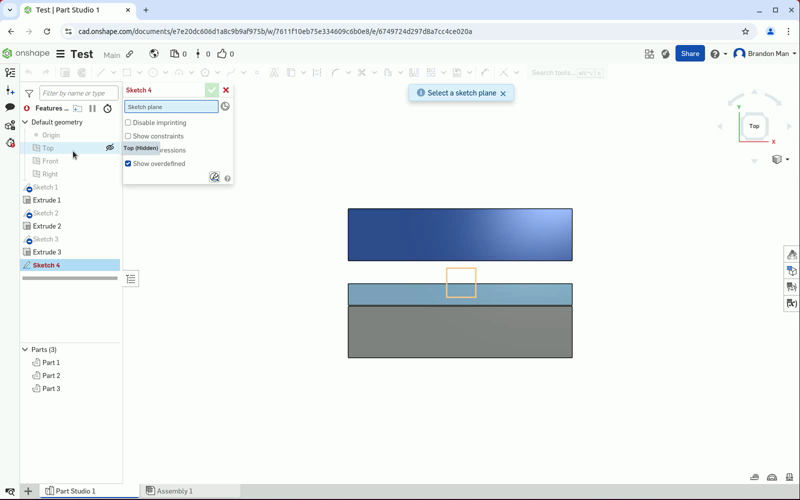
click(73, 150)
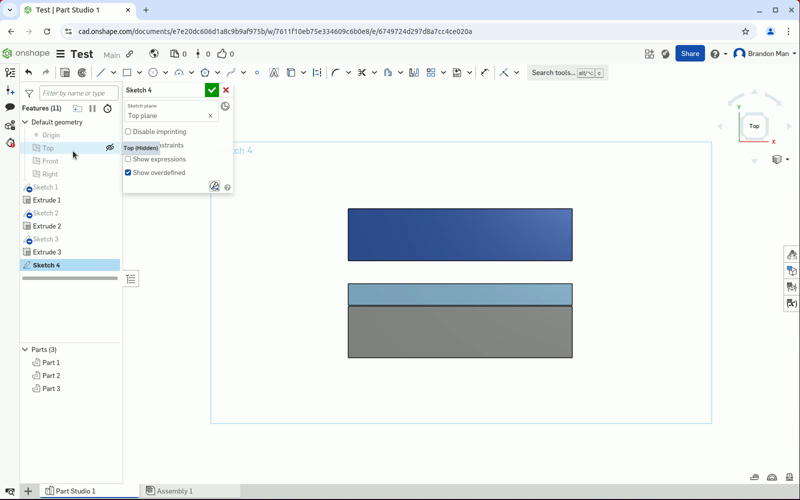
mouse_move(73, 352)
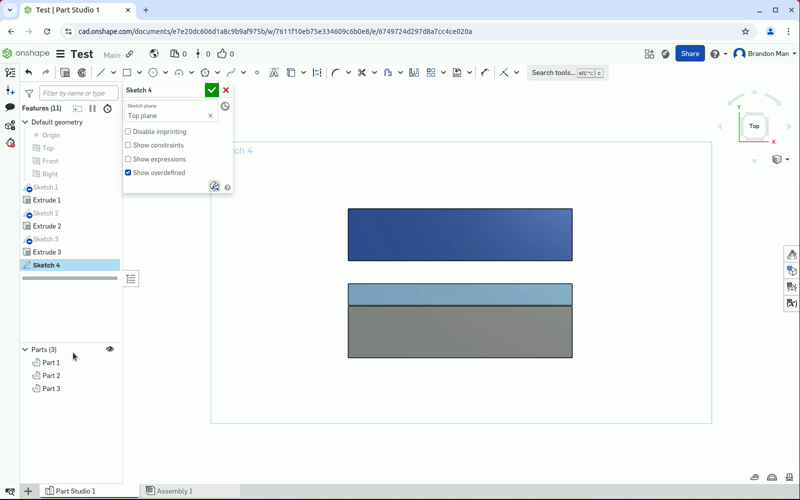
key(y)
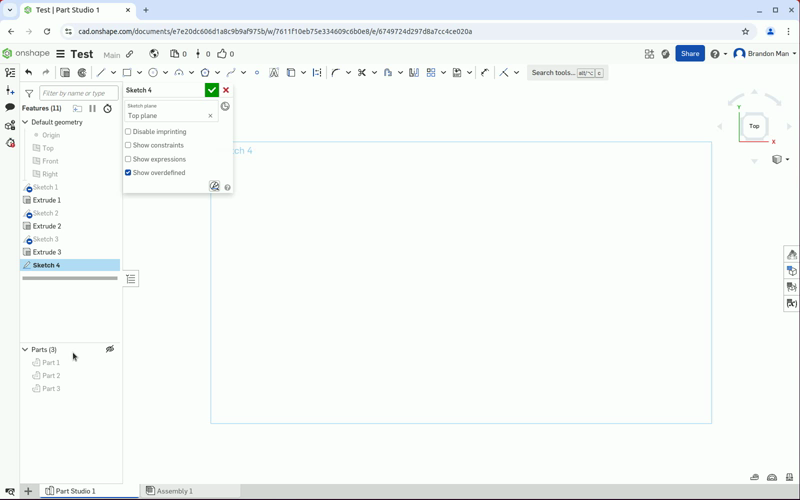
key(l)
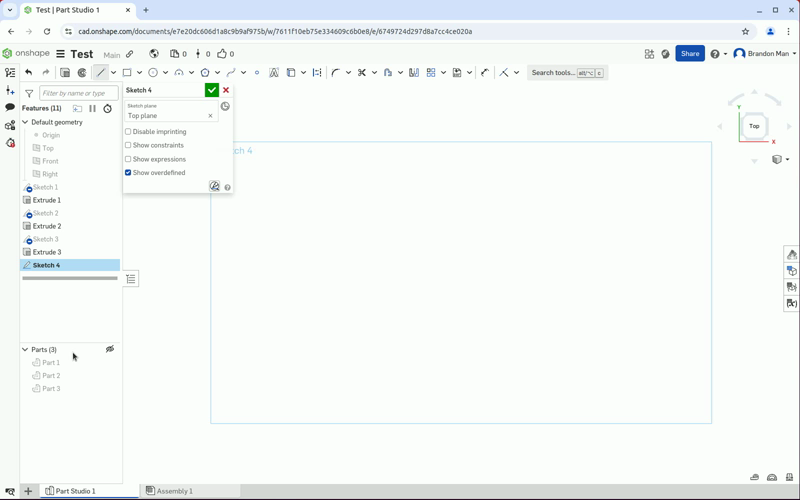
key_down(shift)
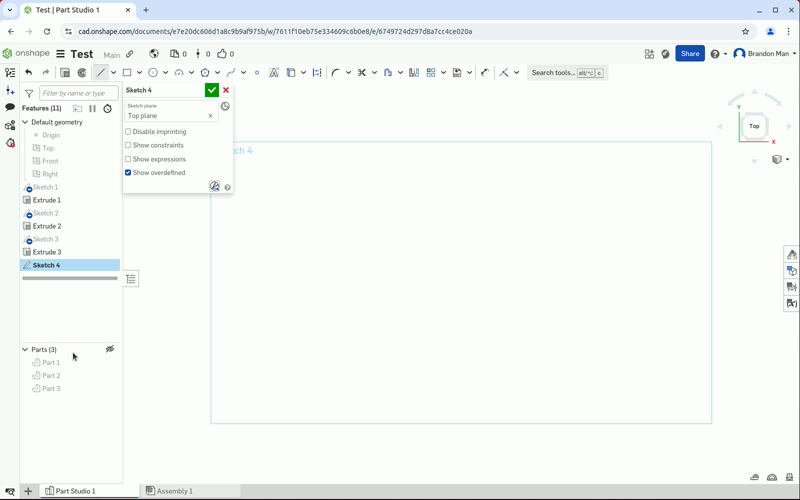
mouse_move(348, 282)
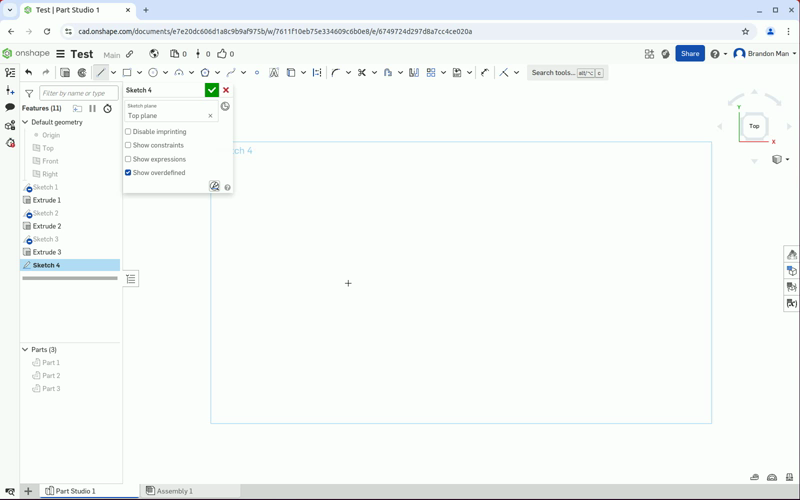
click(348, 282)
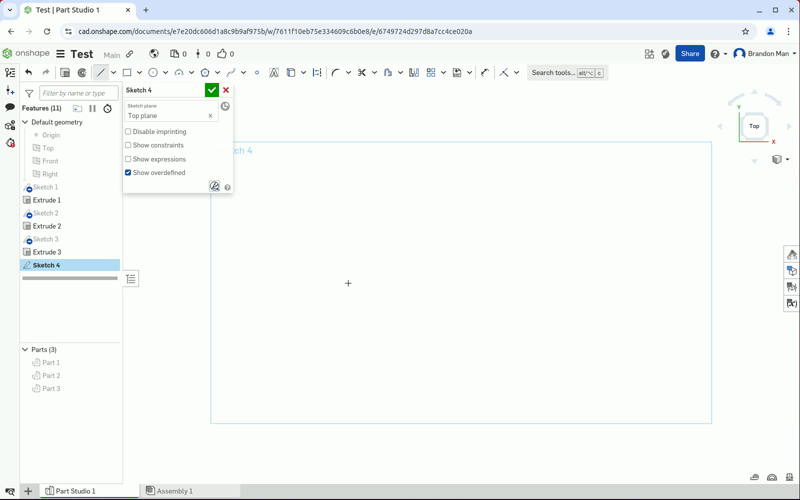
key_up(shift)
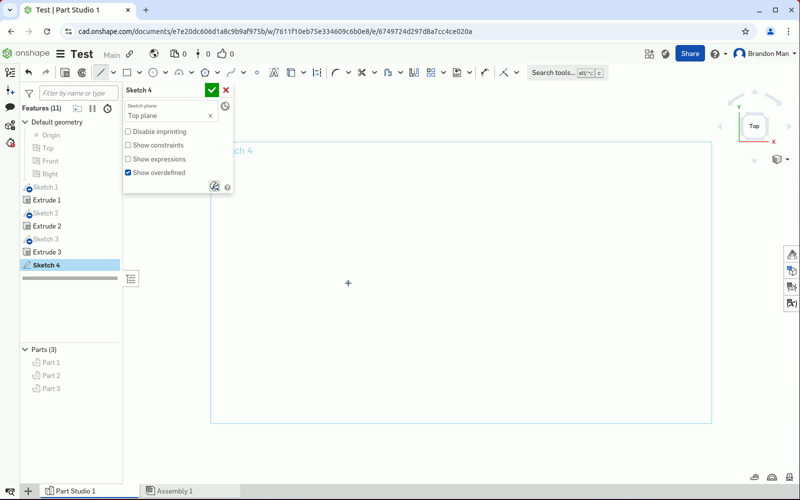
key_down(shift)
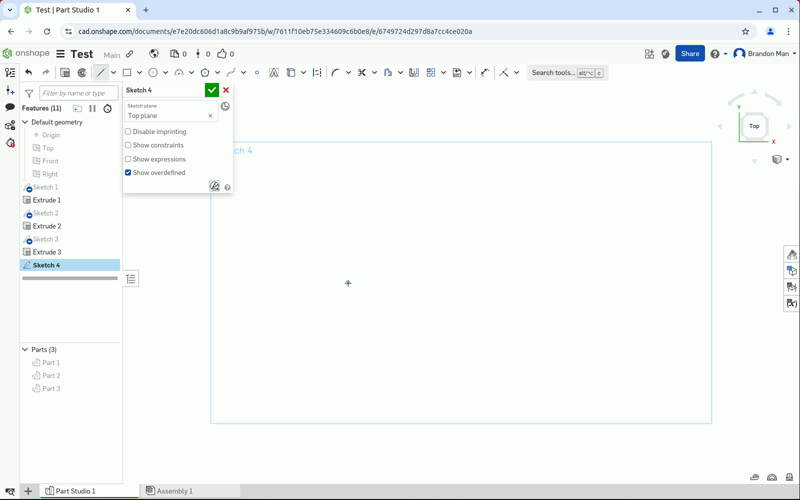
mouse_move(572, 282)
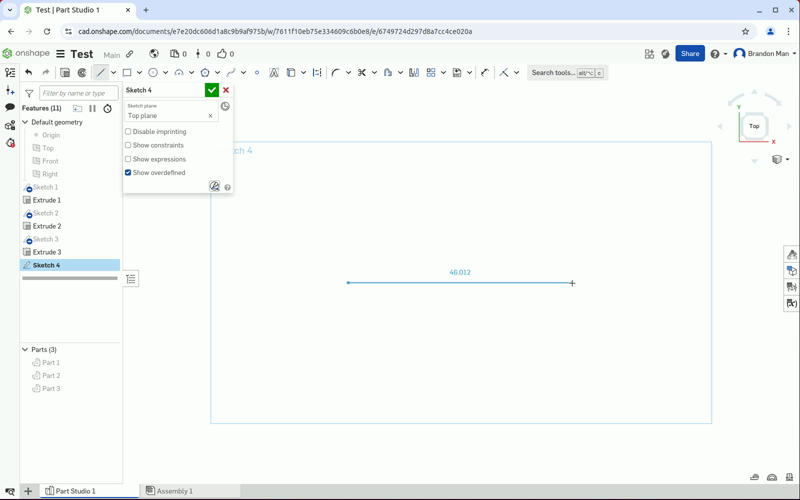
click(572, 282)
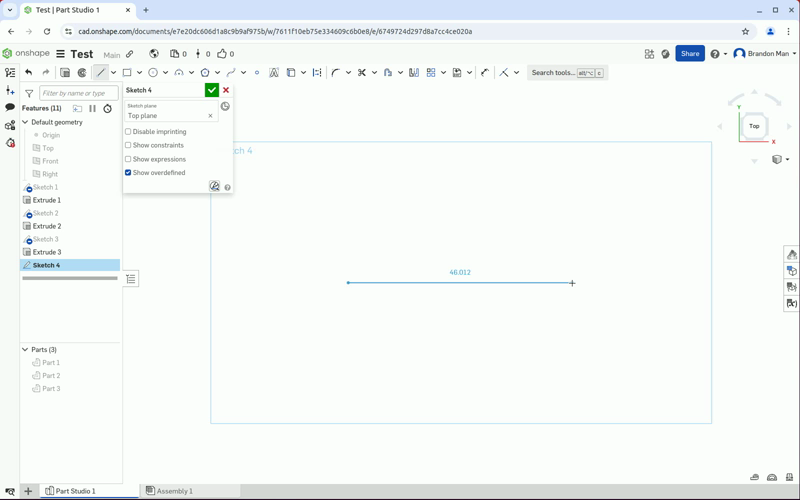
key_up(shift)
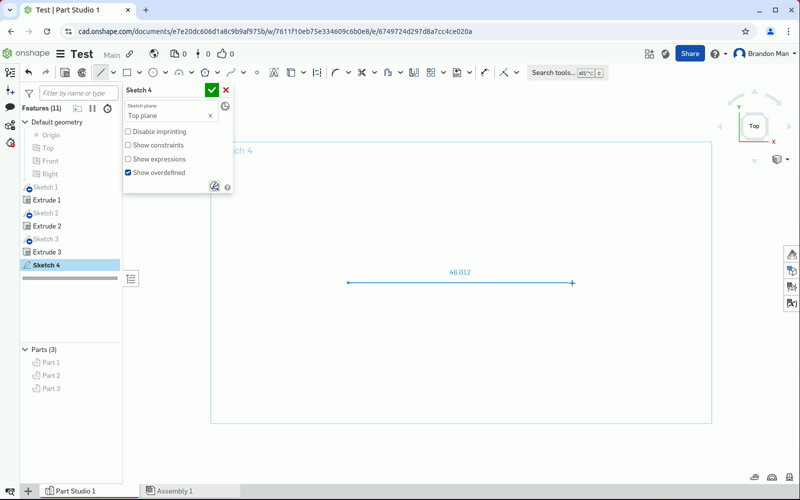
key_down(shift)
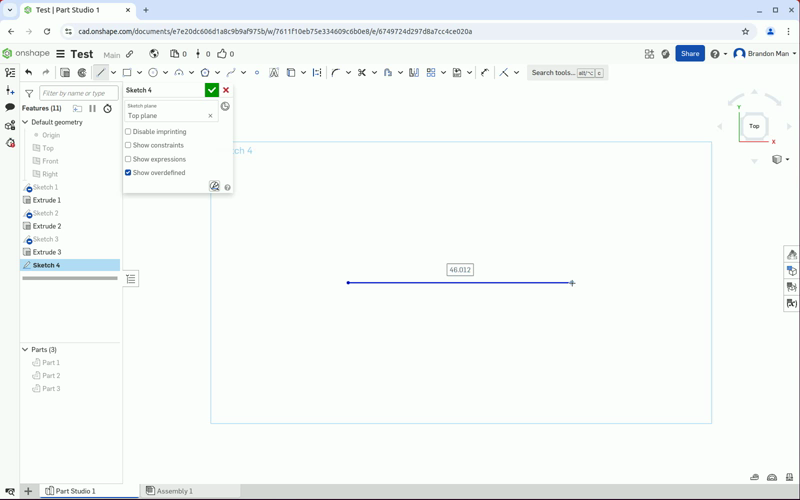
mouse_move(589, 282)
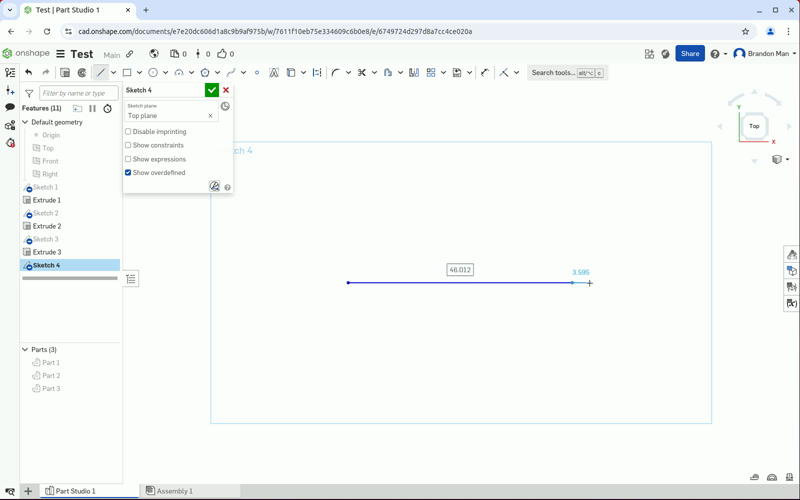
mouse_move(572, 261)
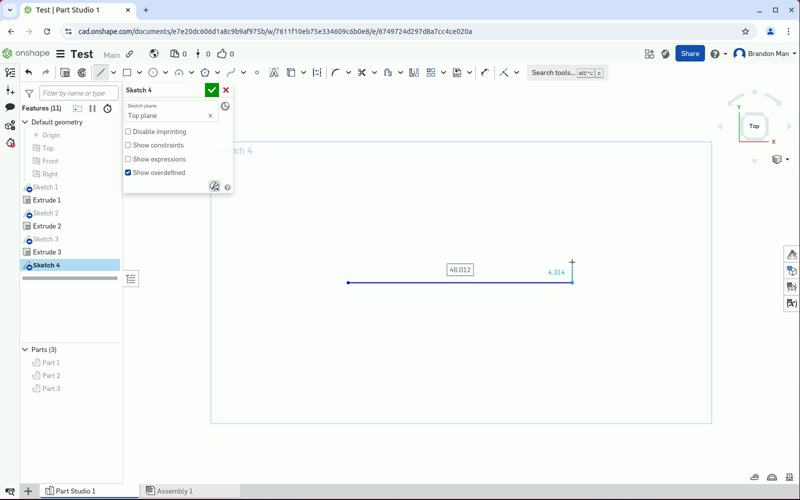
click(572, 261)
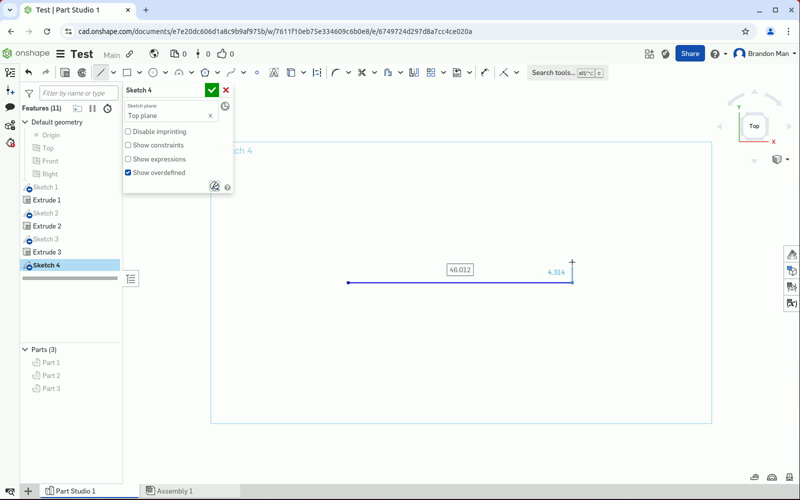
key_up(shift)
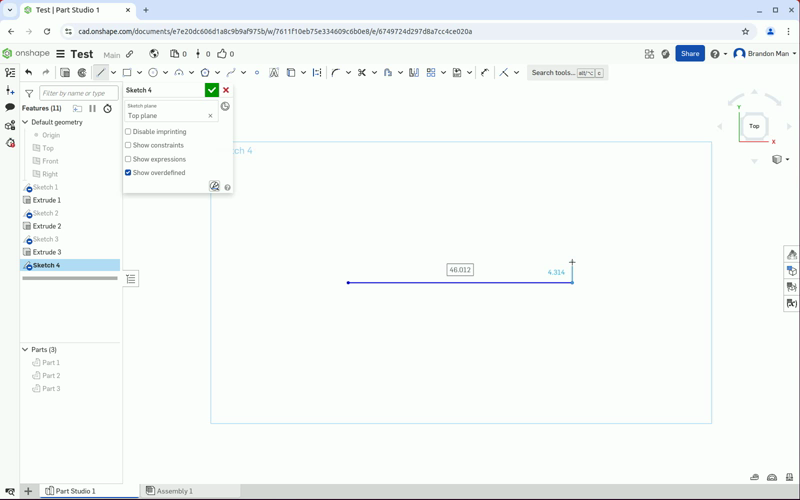
key_down(shift)
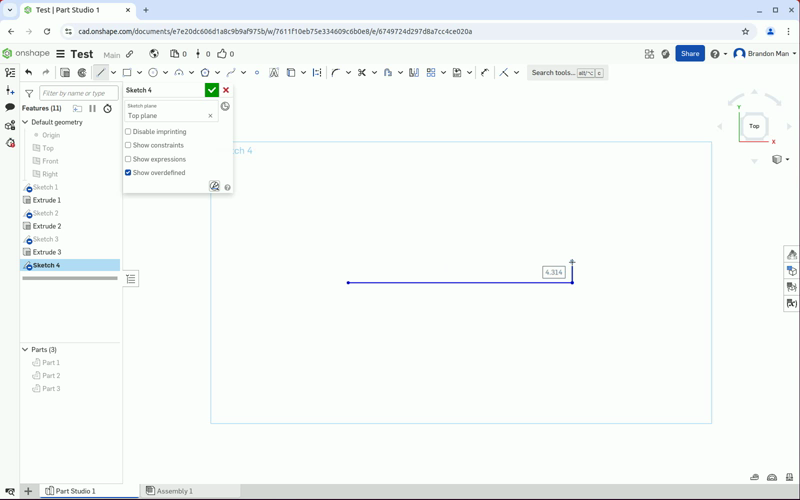
mouse_move(348, 261)
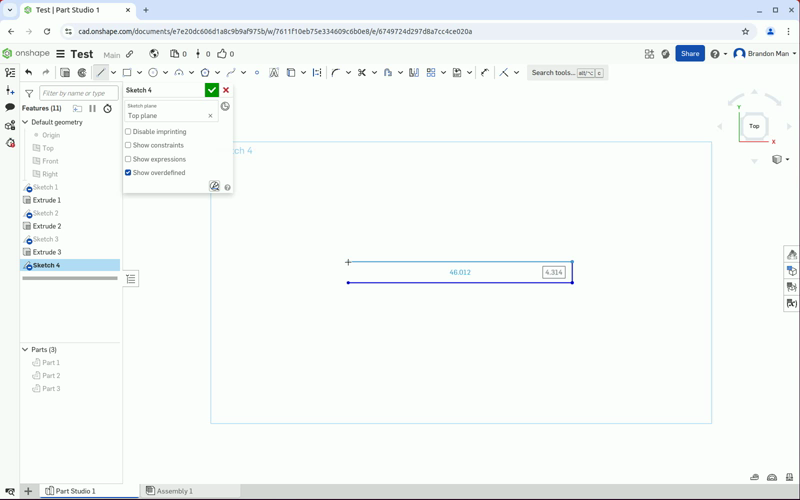
click(348, 261)
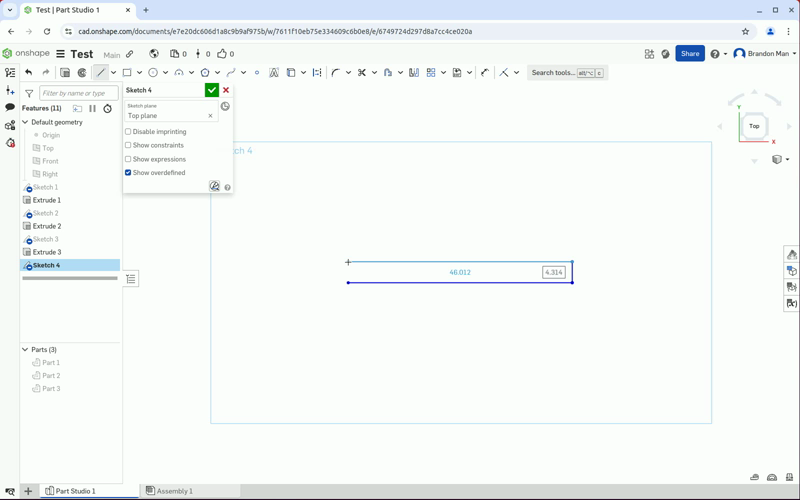
key_up(shift)
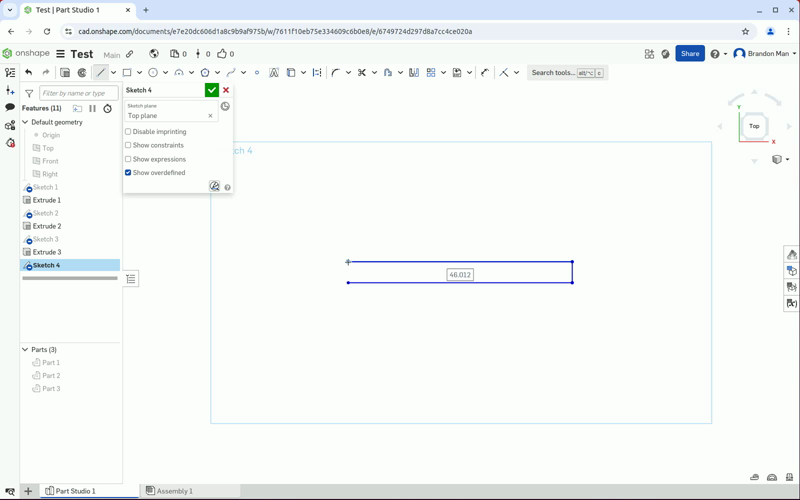
mouse_move(378, 261)
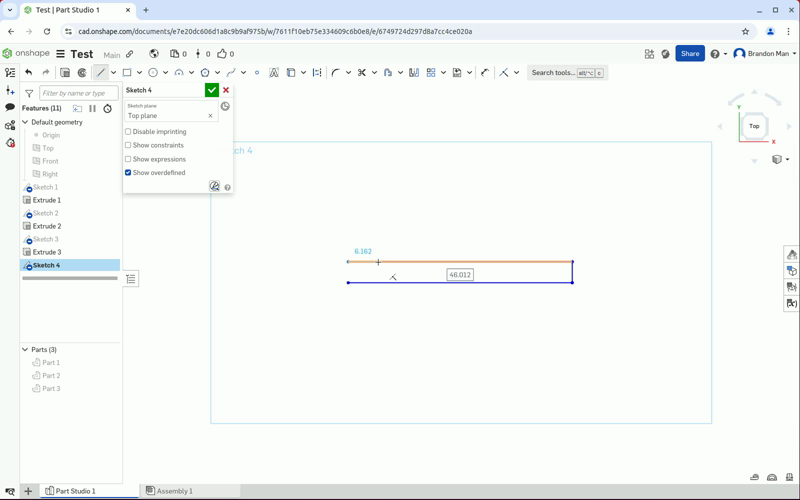
key_down(shift)
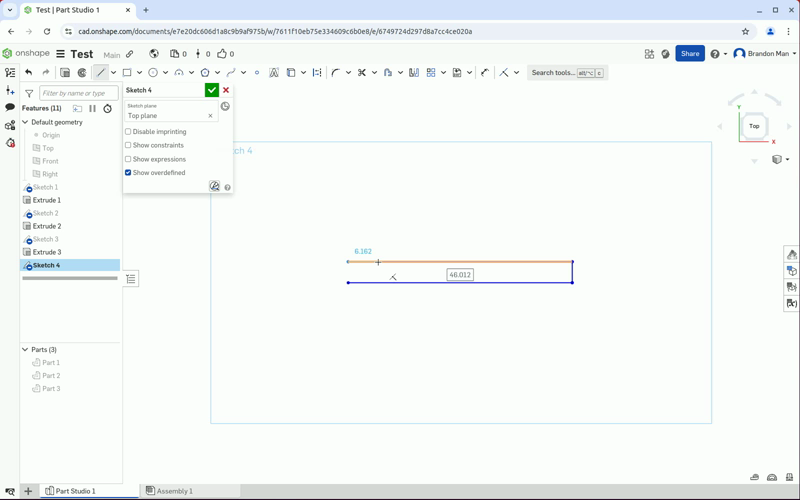
mouse_move(348, 282)
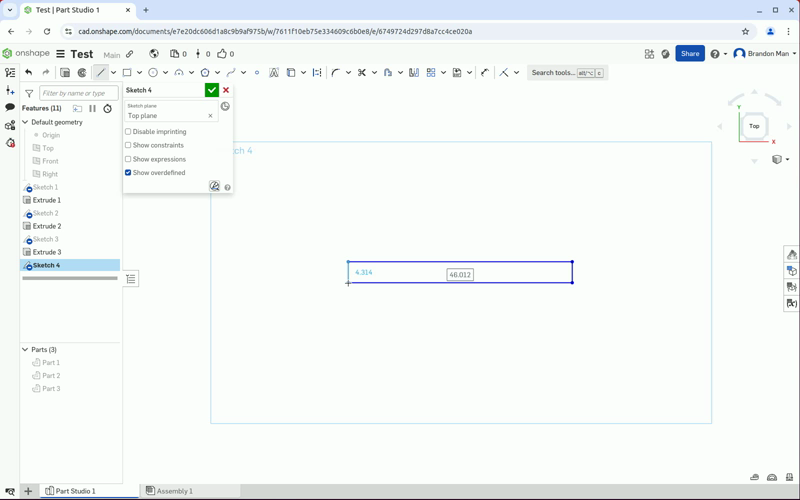
key_up(shift)
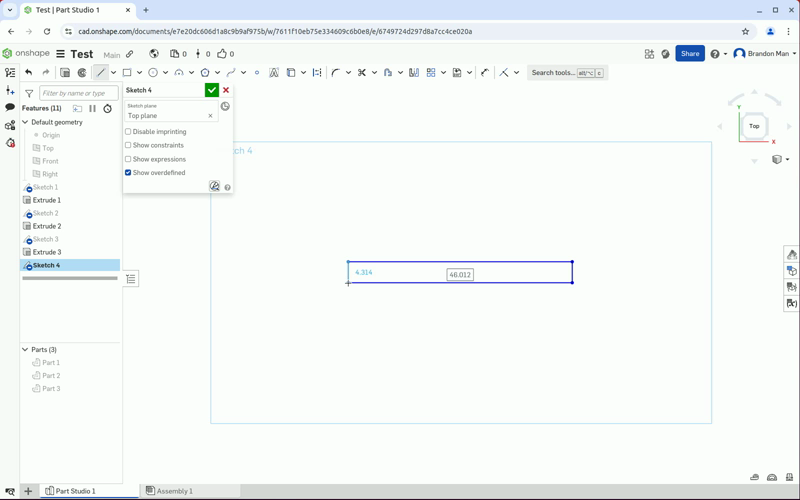
click(348, 282)
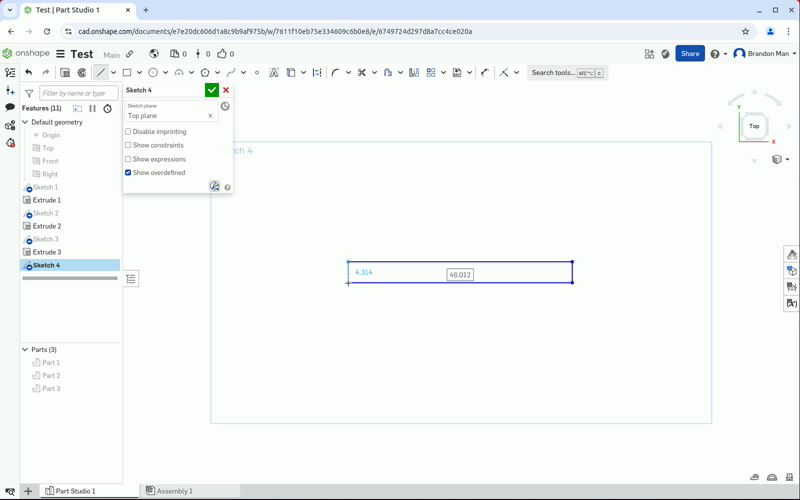
key(esc)
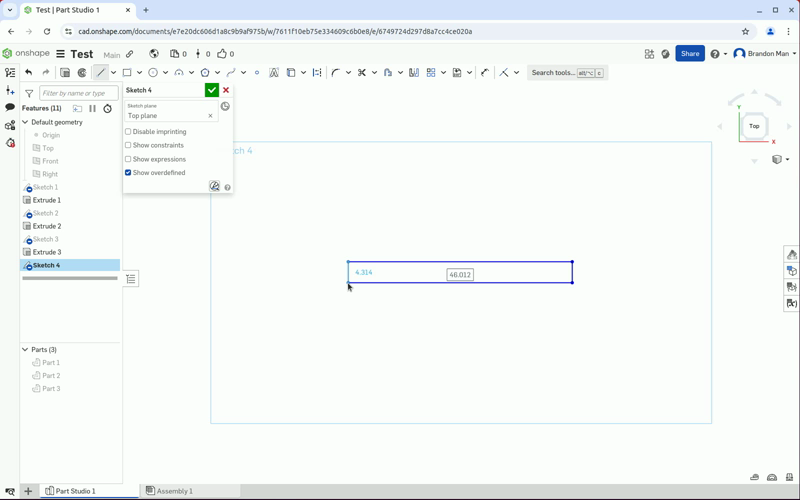
mouse_move(482, 273)
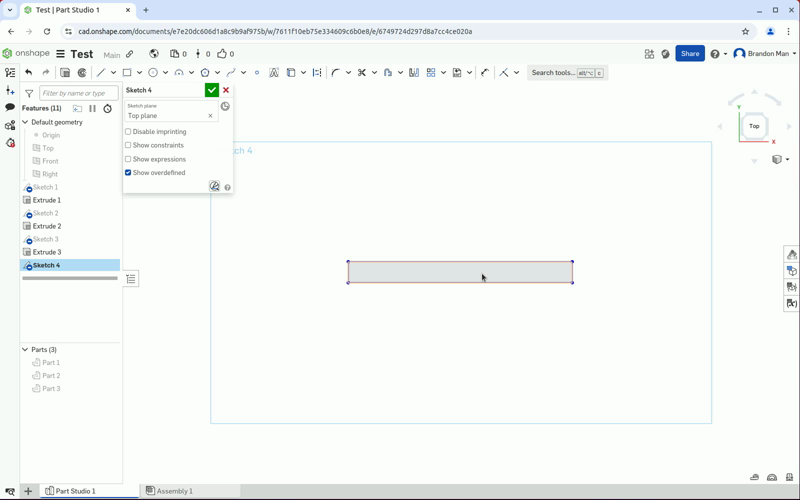
click(482, 273)
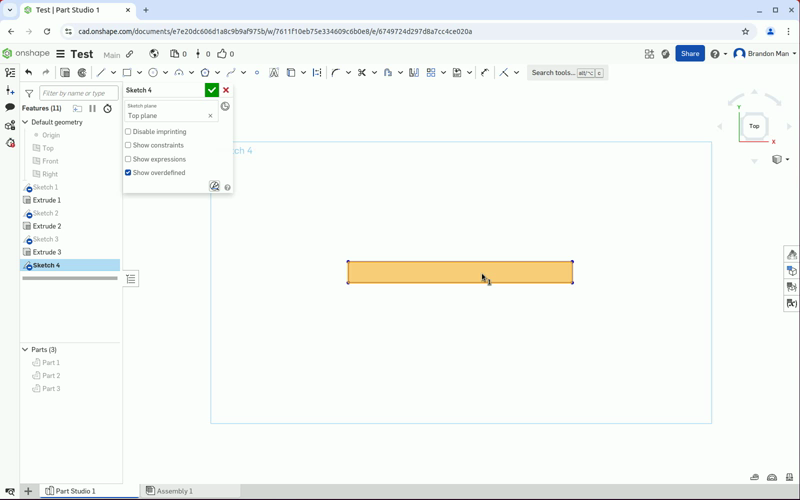
mouse_move(73, 352)
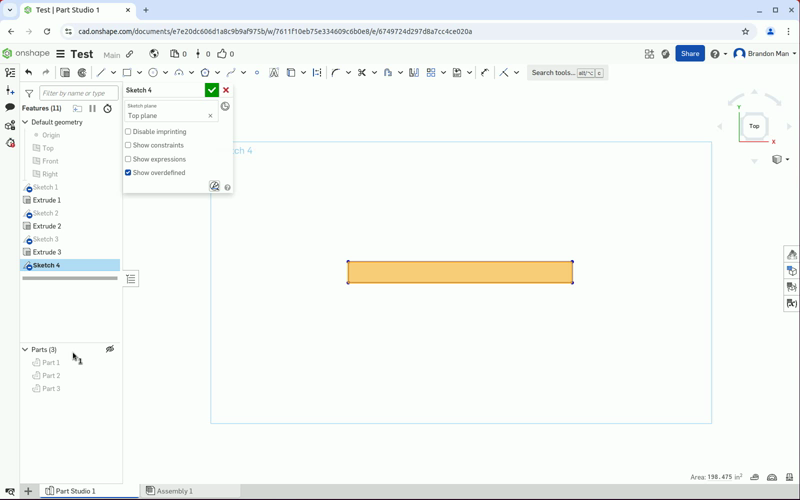
key(shift+y)
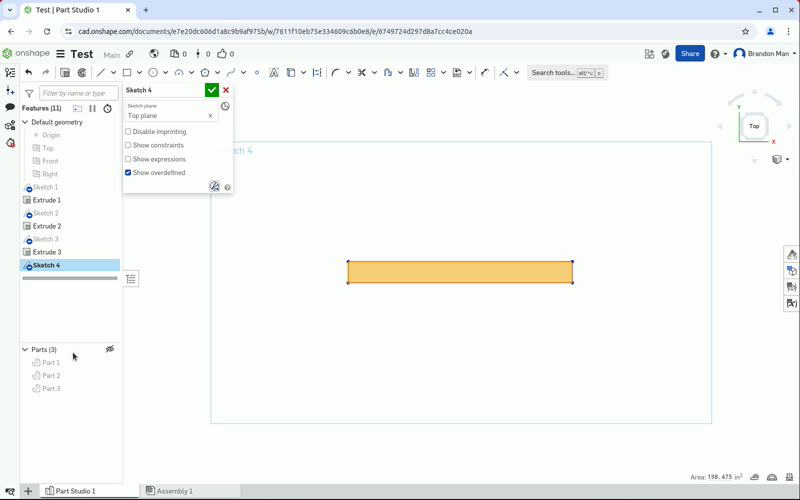
key(shift+e)
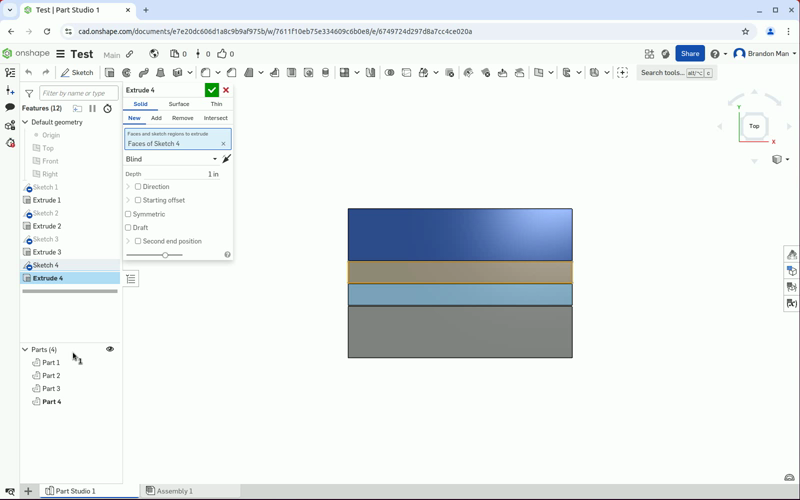
mouse_move(143, 106)
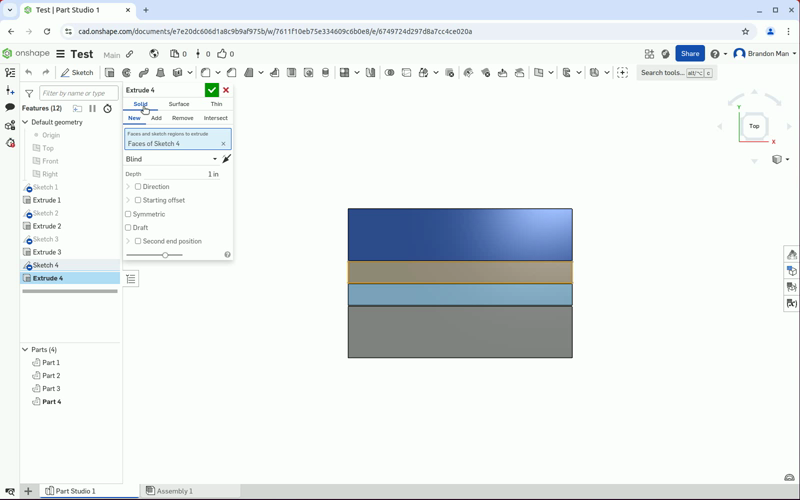
click(143, 106)
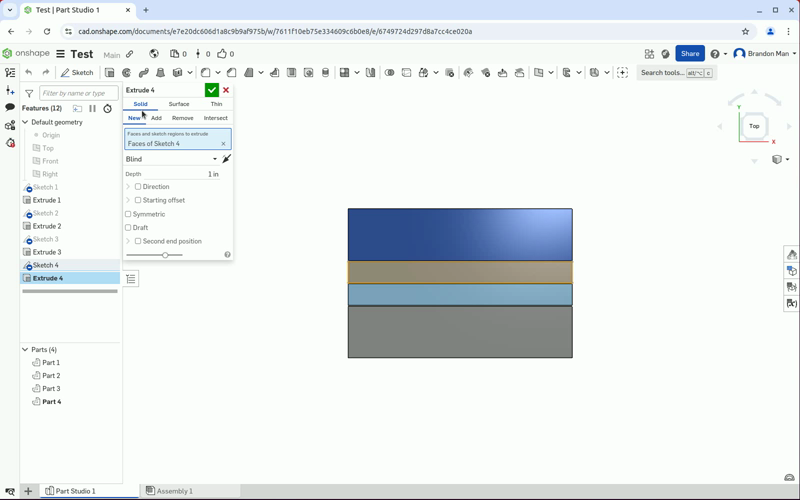
mouse_move(137, 120)
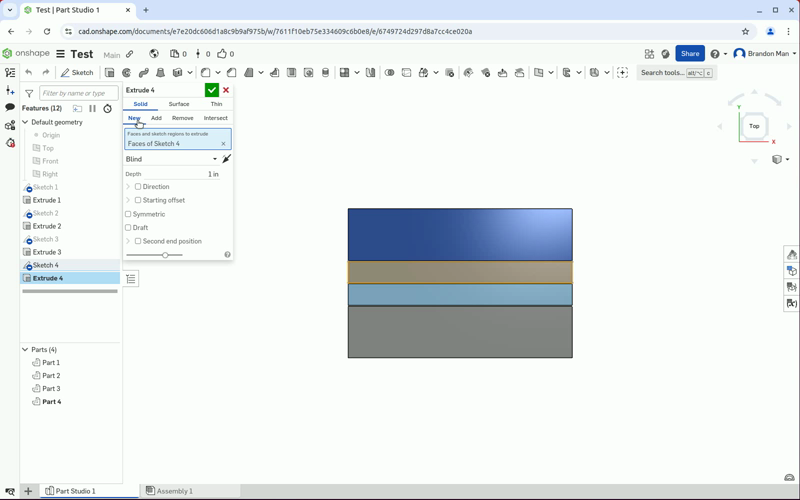
click(137, 120)
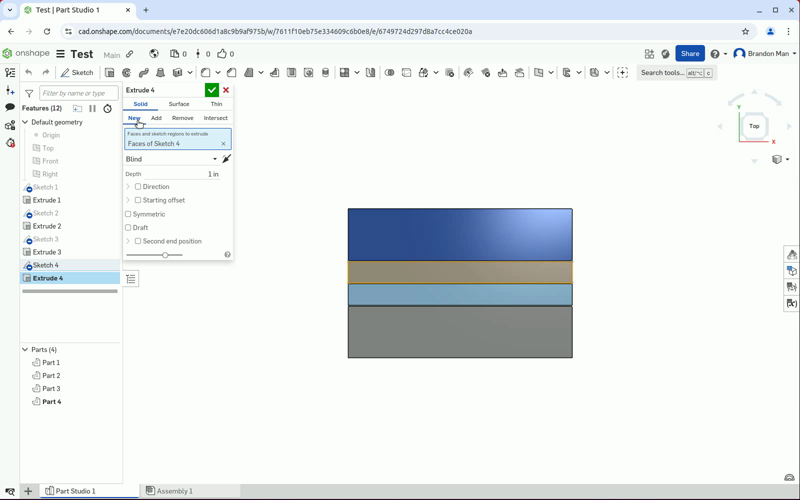
key(tab, 4)
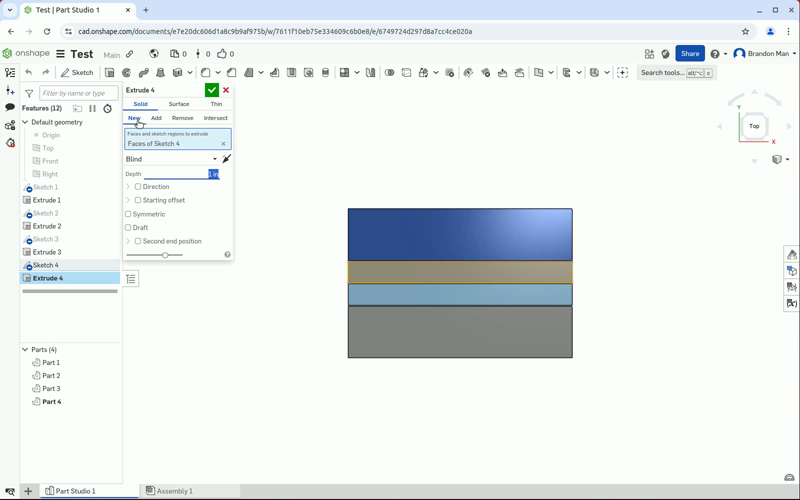
text(10.832)
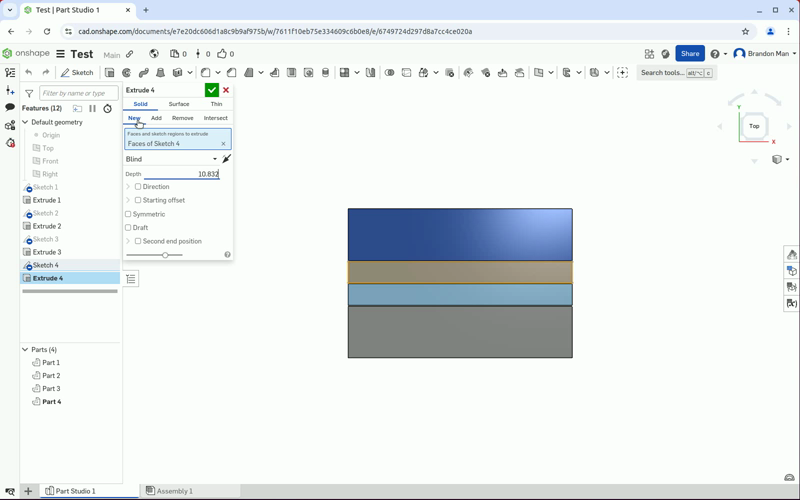
key(enter)
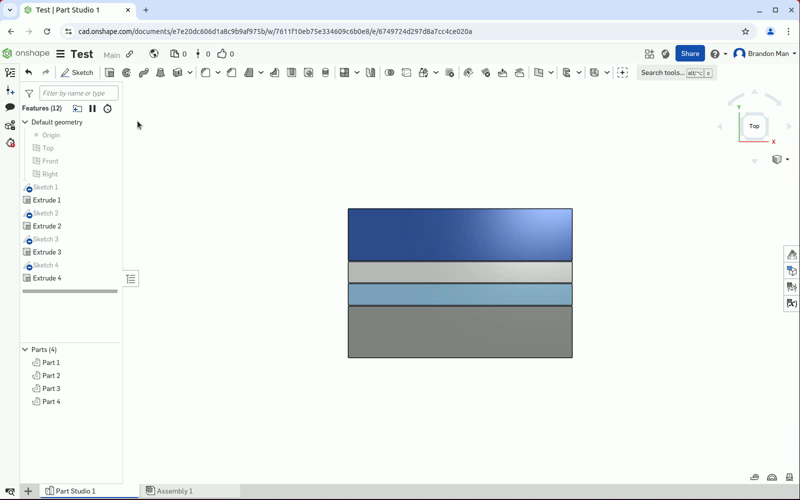
key(shift+h)
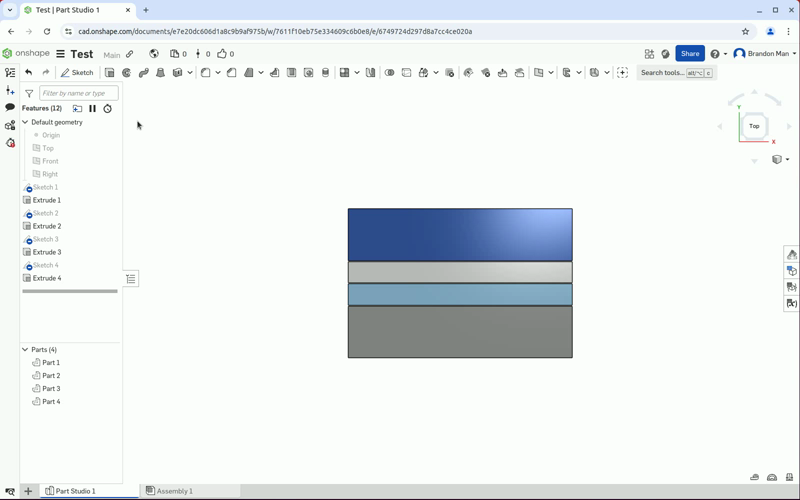
key(shift+h)
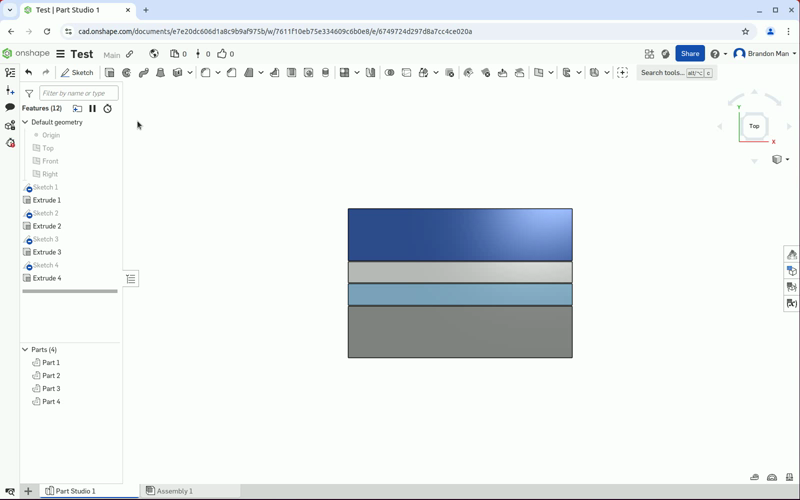
mouse_move(73, 189)
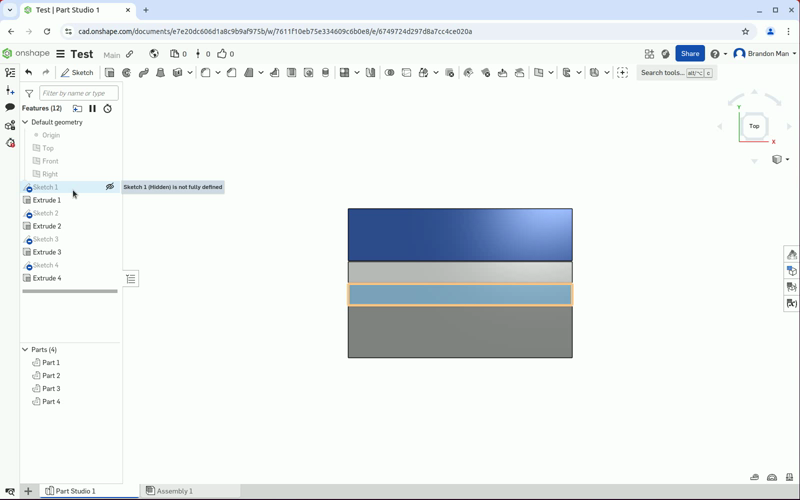
click(73, 189)
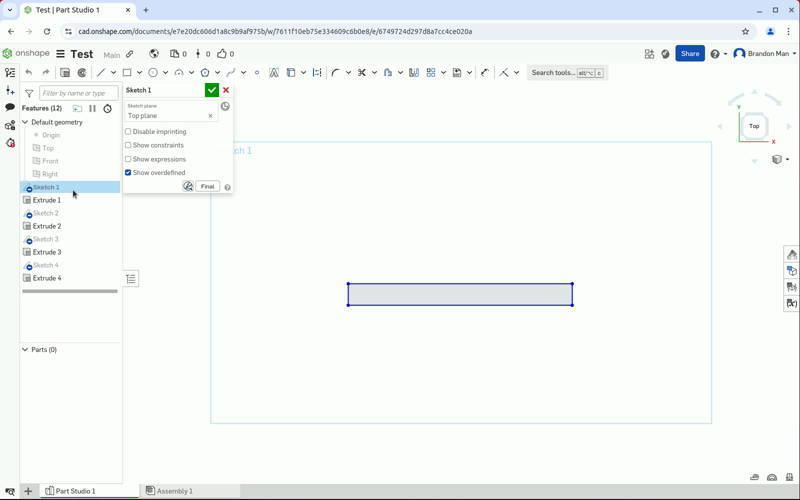
mouse_move(229, 92)
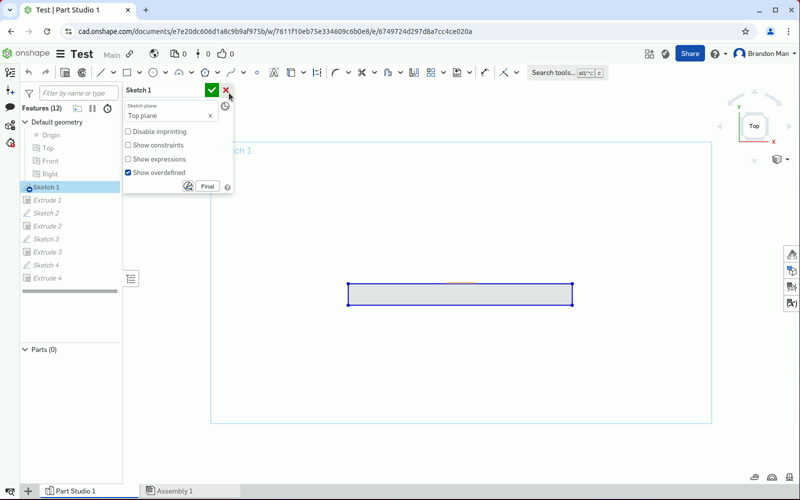
click(229, 92)
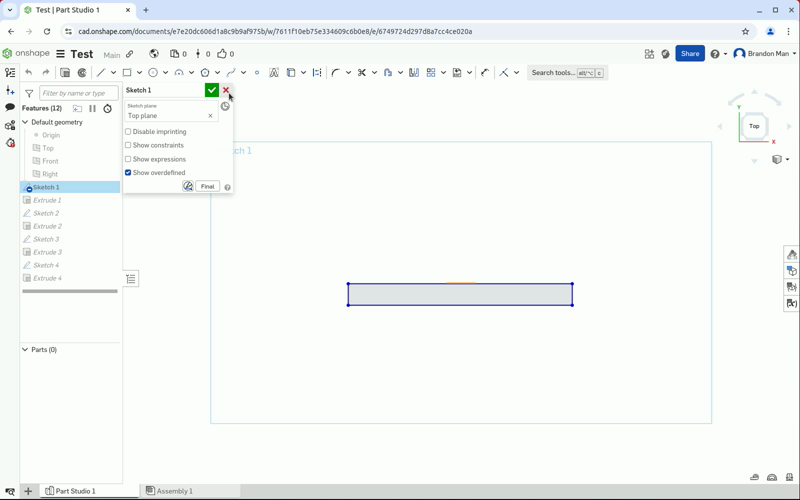
key(shift+s)
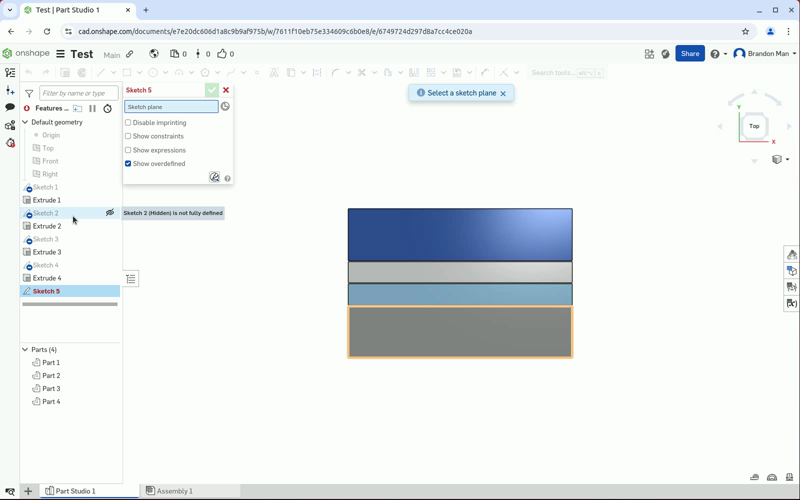
scroll(3)
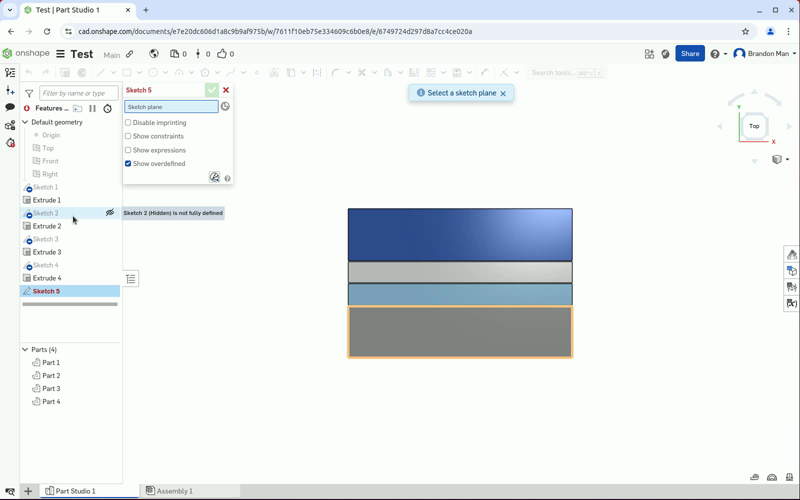
mouse_move(73, 150)
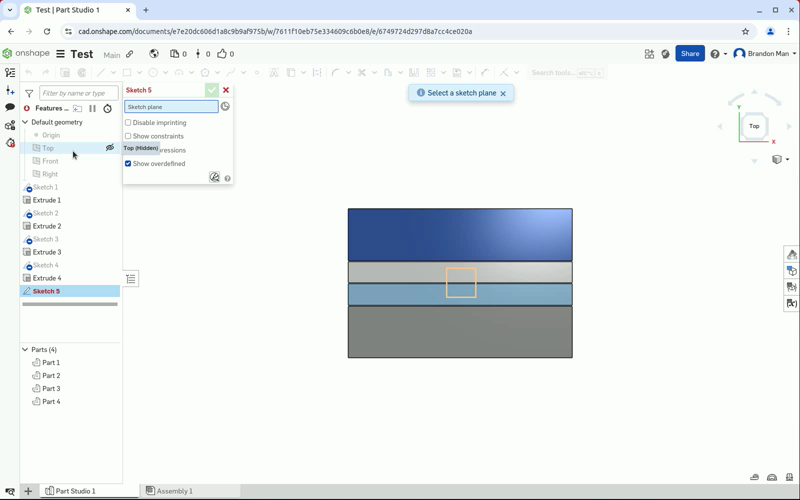
click(73, 150)
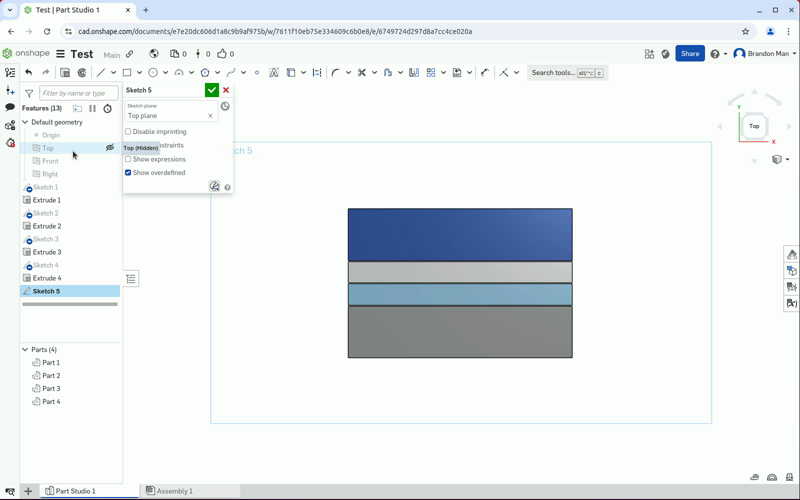
mouse_move(73, 352)
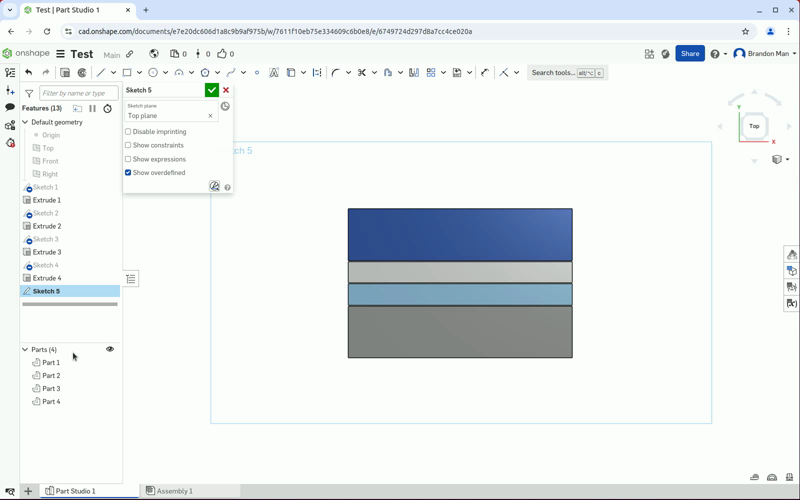
key(y)
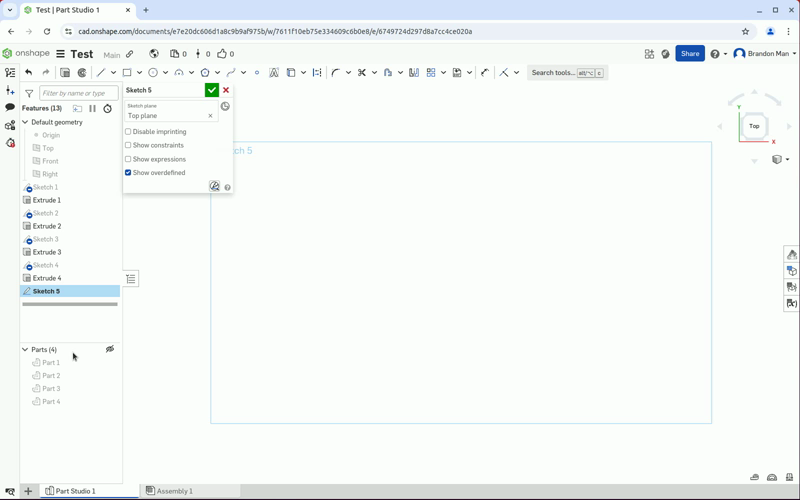
key(l)
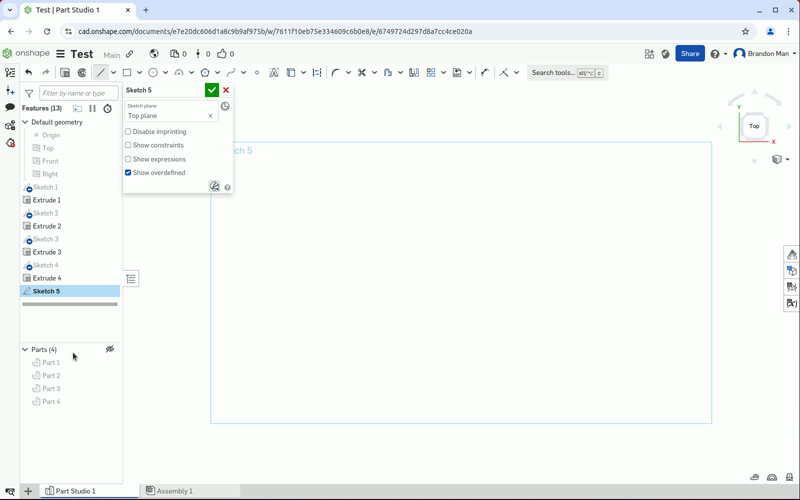
key_down(shift)
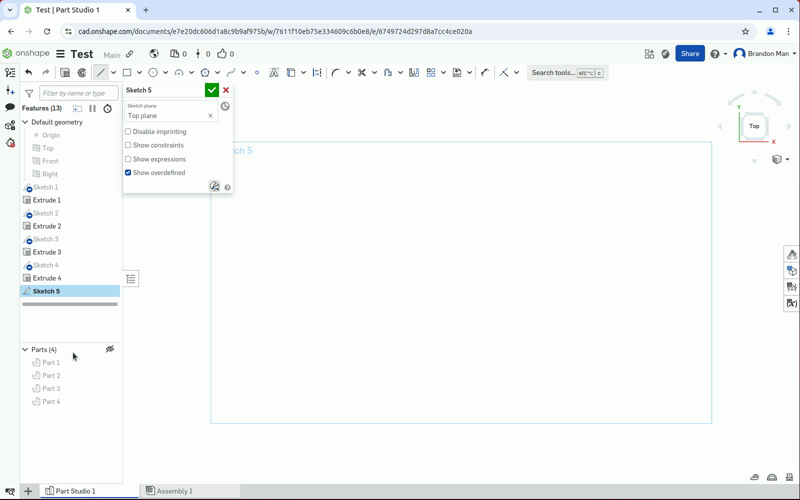
mouse_move(348, 305)
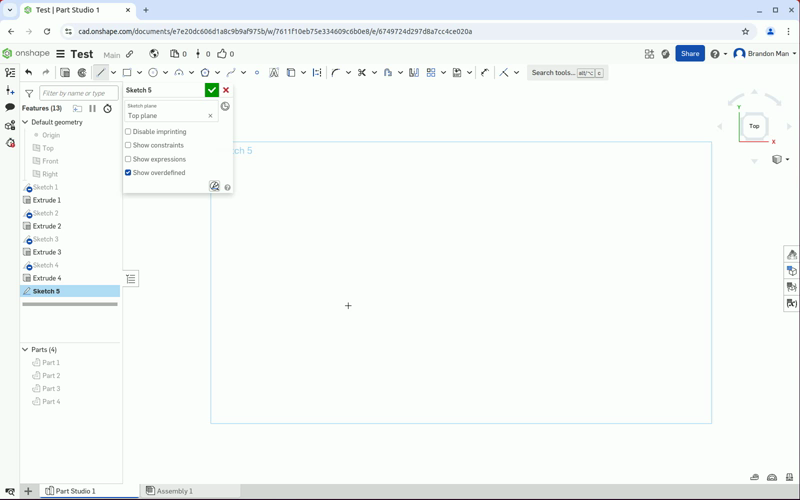
click(348, 305)
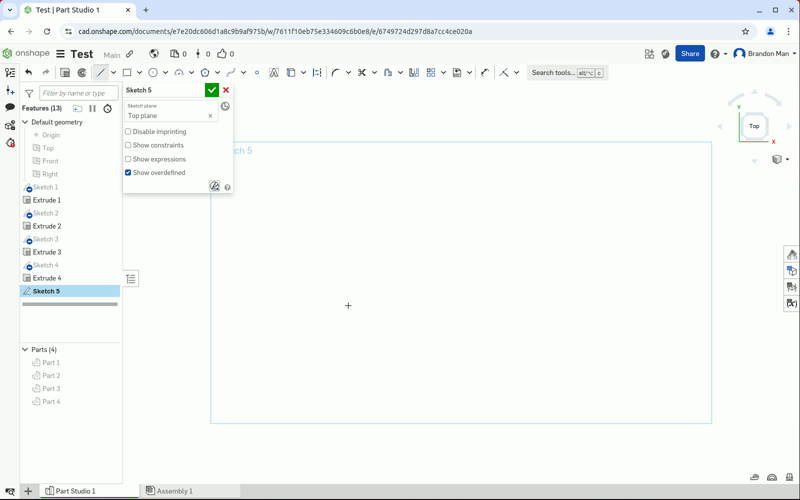
key_up(shift)
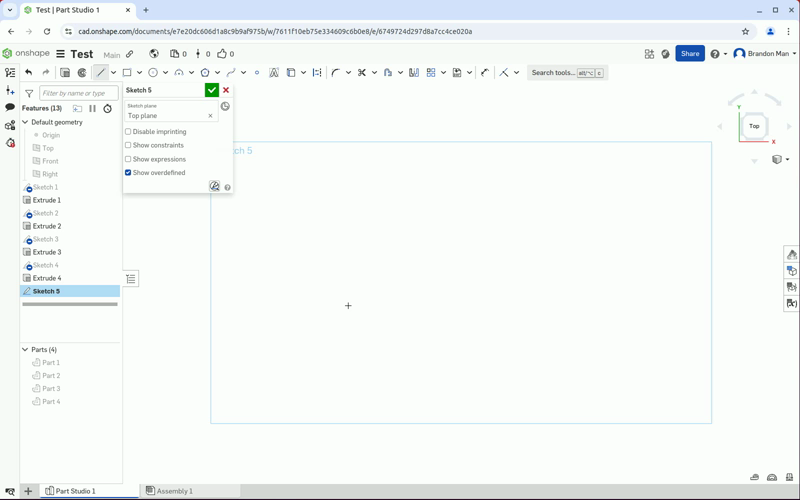
key_down(shift)
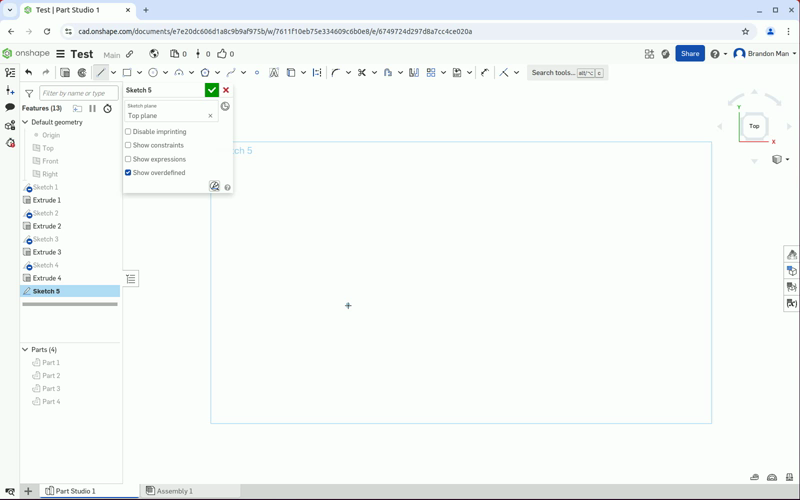
mouse_move(572, 305)
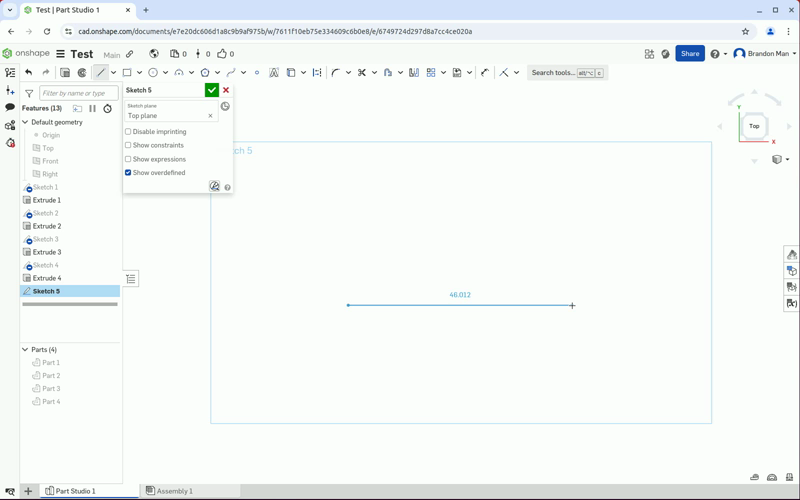
click(572, 305)
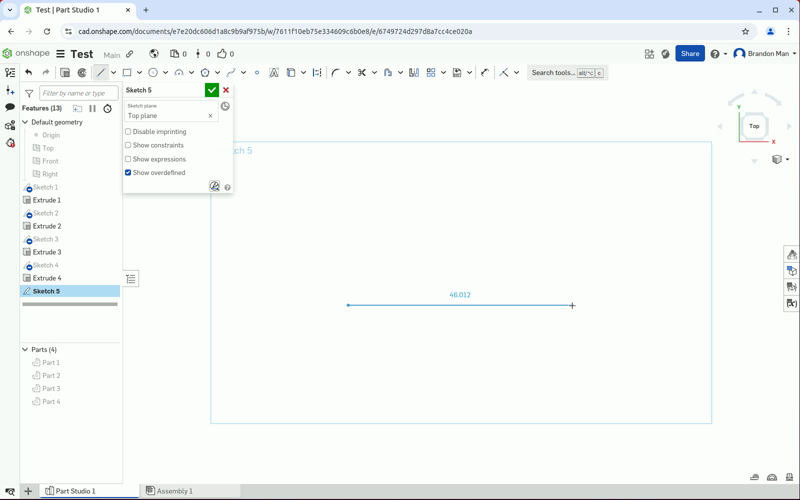
key_up(shift)
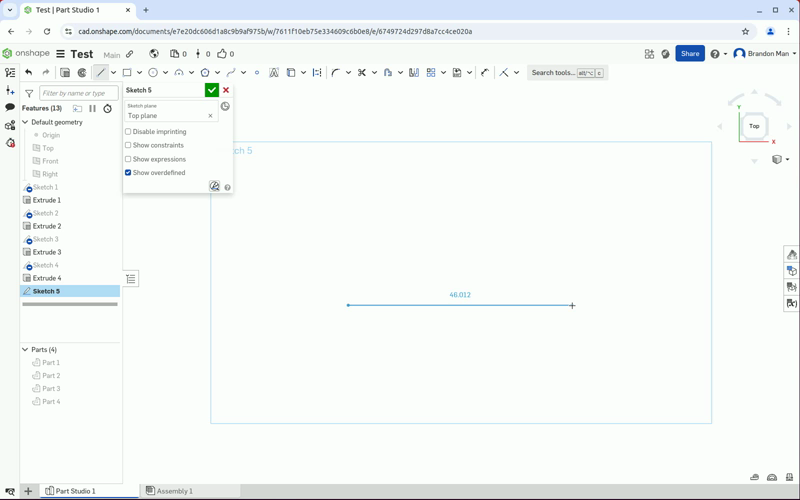
key_down(shift)
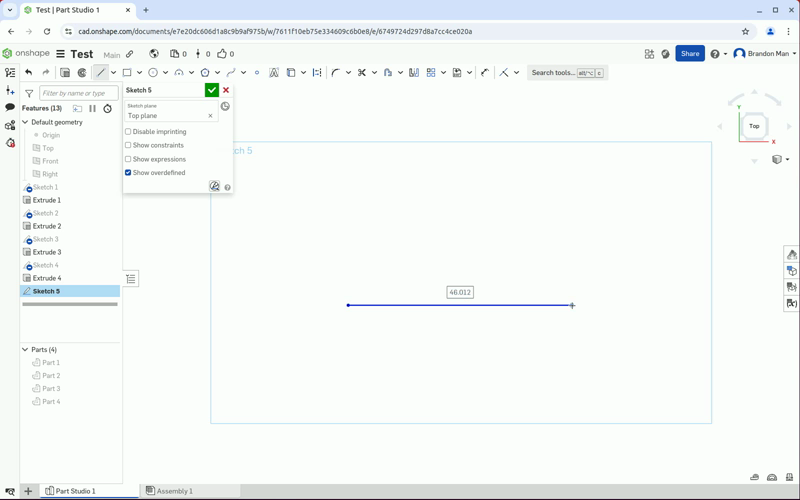
mouse_move(589, 305)
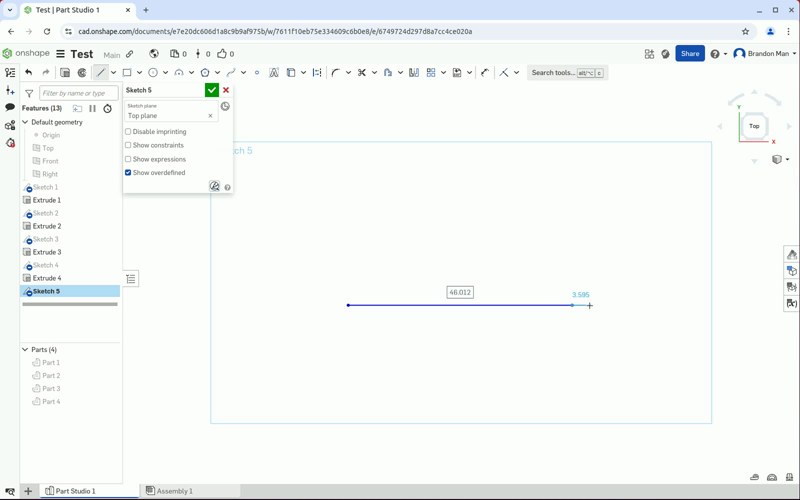
mouse_move(572, 283)
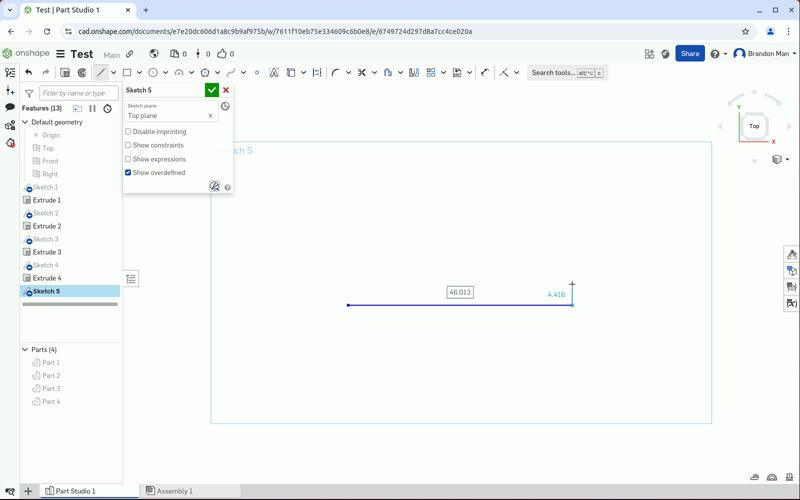
click(572, 283)
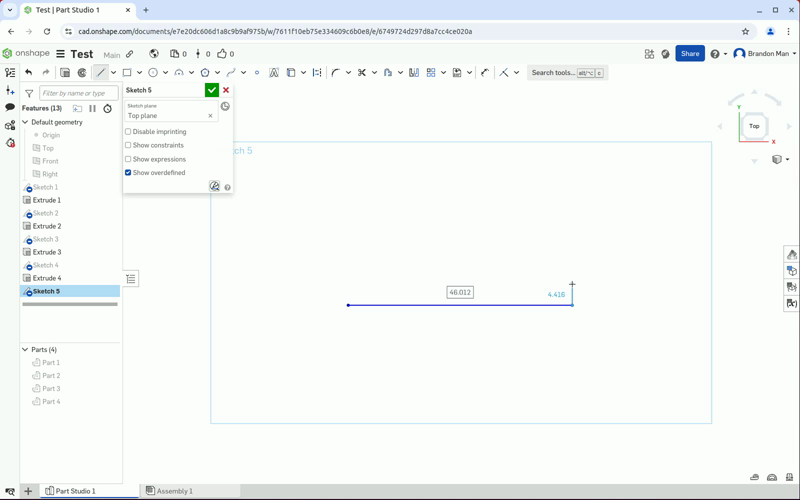
key_up(shift)
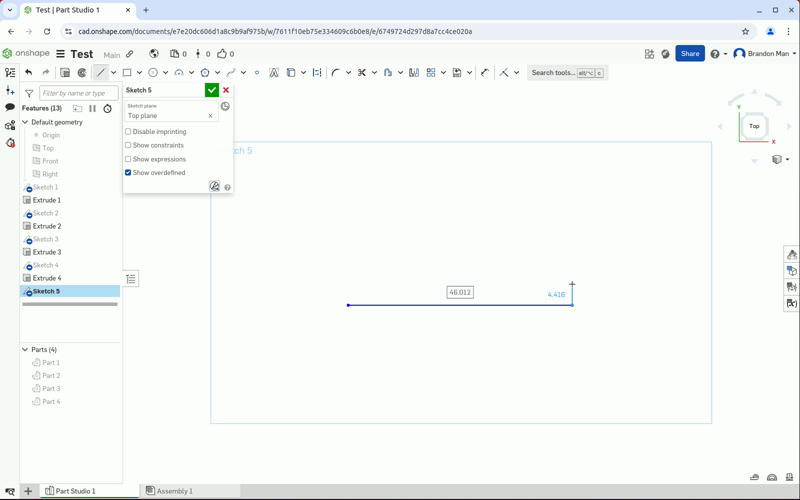
key_down(shift)
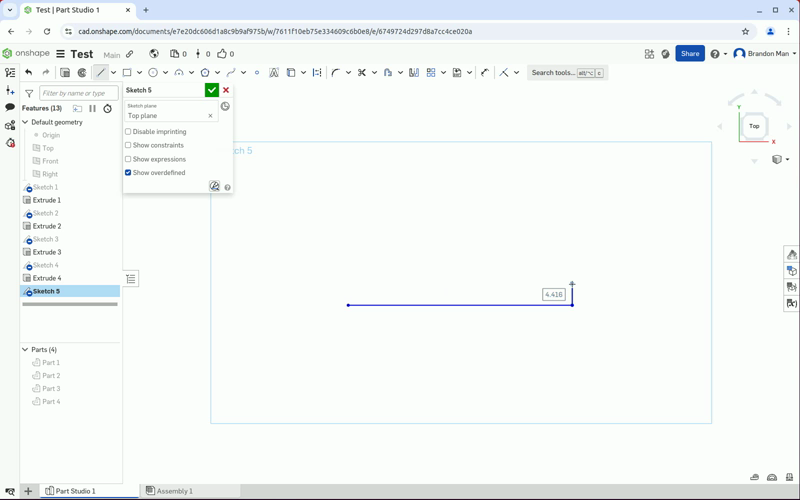
mouse_move(348, 283)
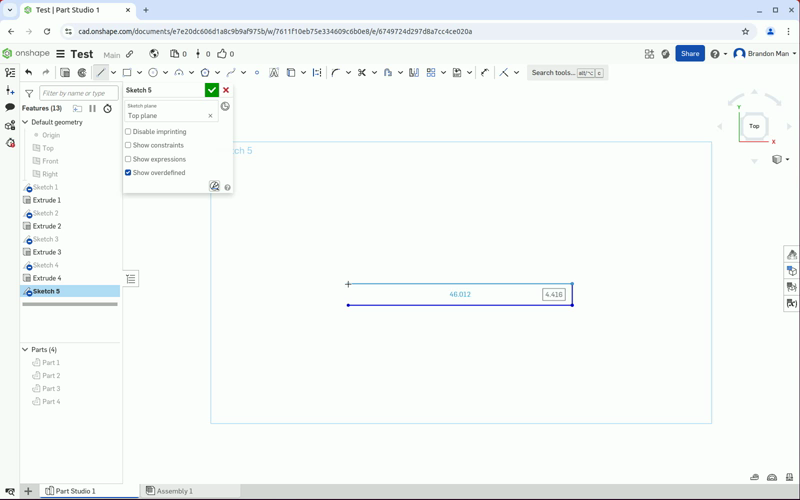
click(348, 283)
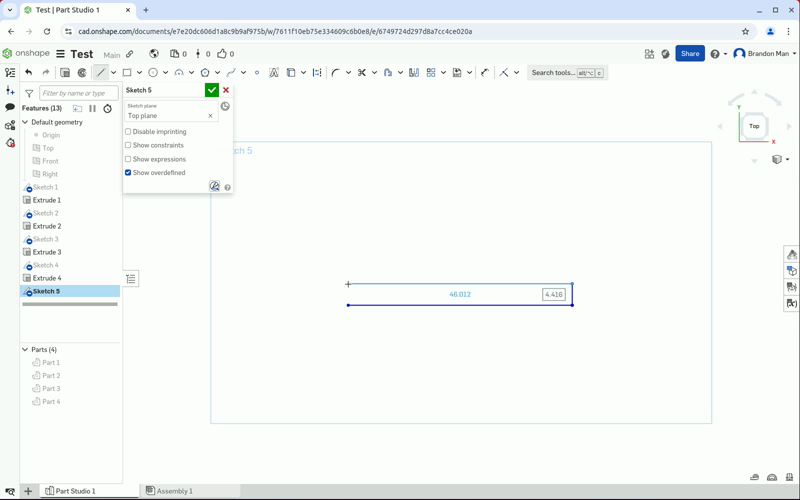
key_up(shift)
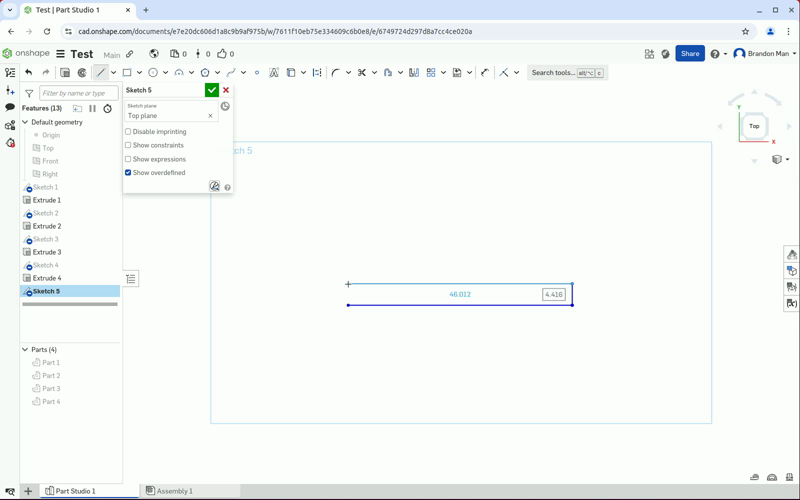
mouse_move(378, 283)
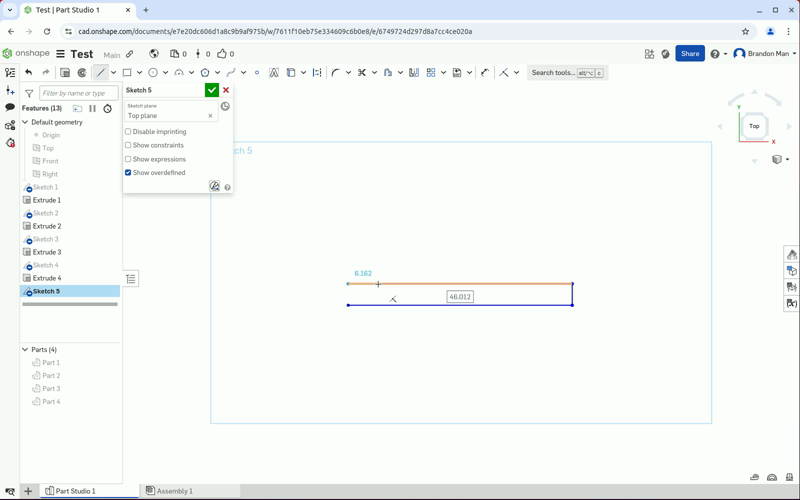
key_down(shift)
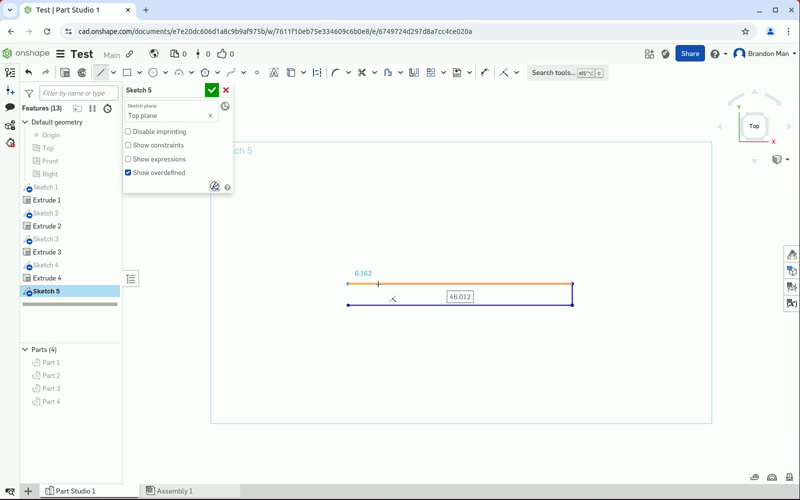
mouse_move(348, 305)
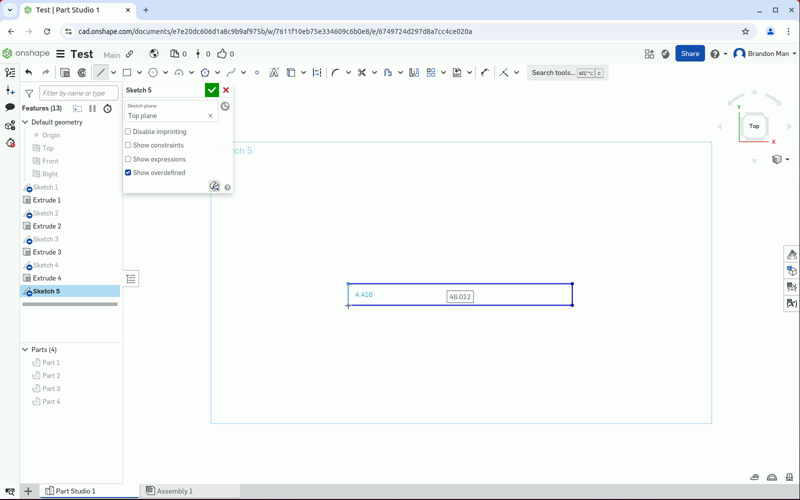
key_up(shift)
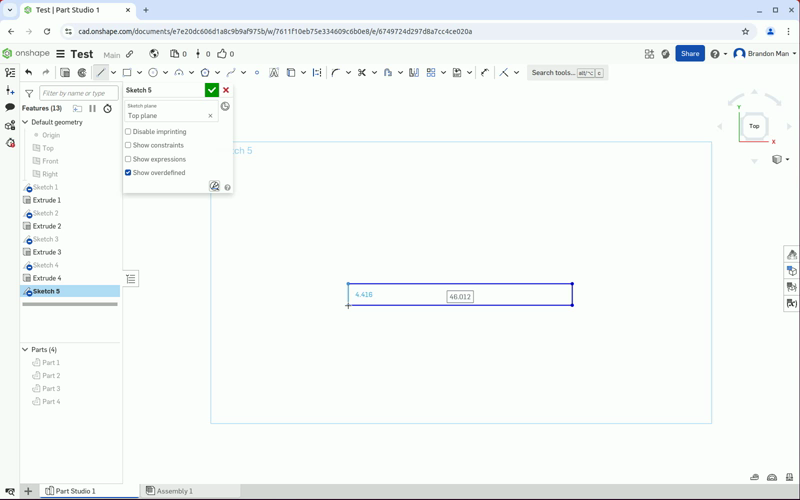
click(348, 305)
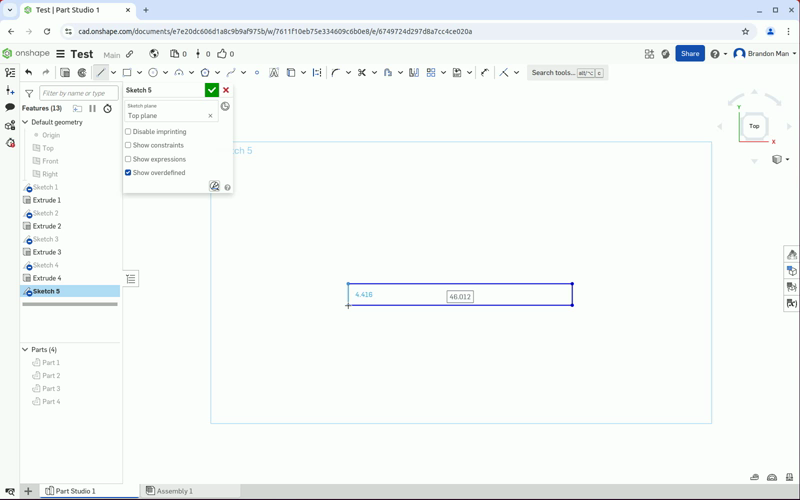
key(esc)
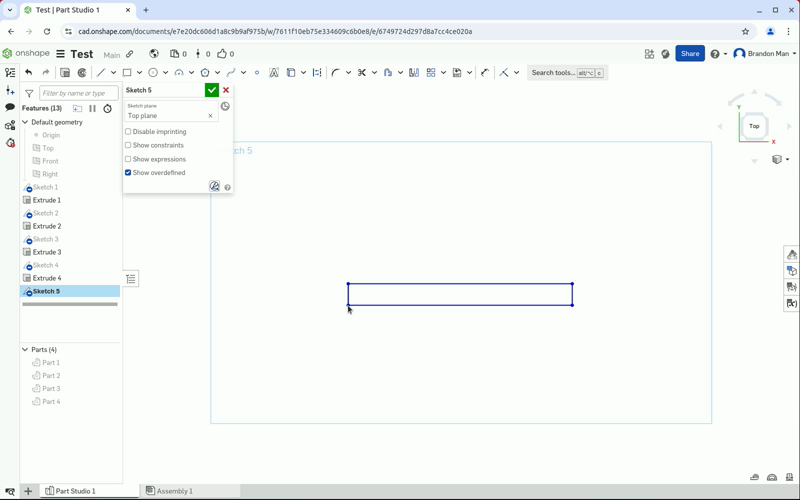
mouse_move(418, 290)
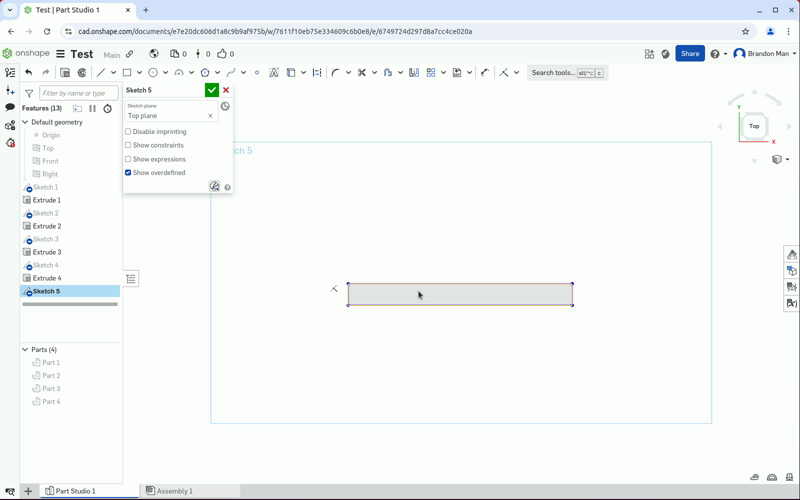
click(418, 290)
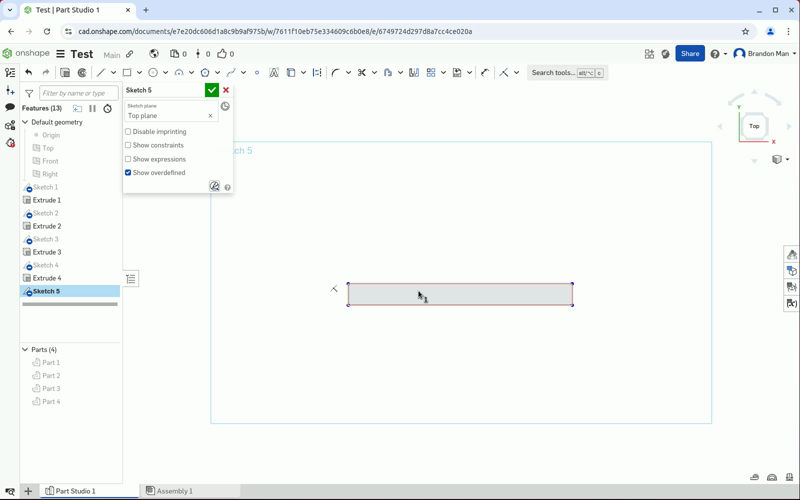
mouse_move(73, 352)
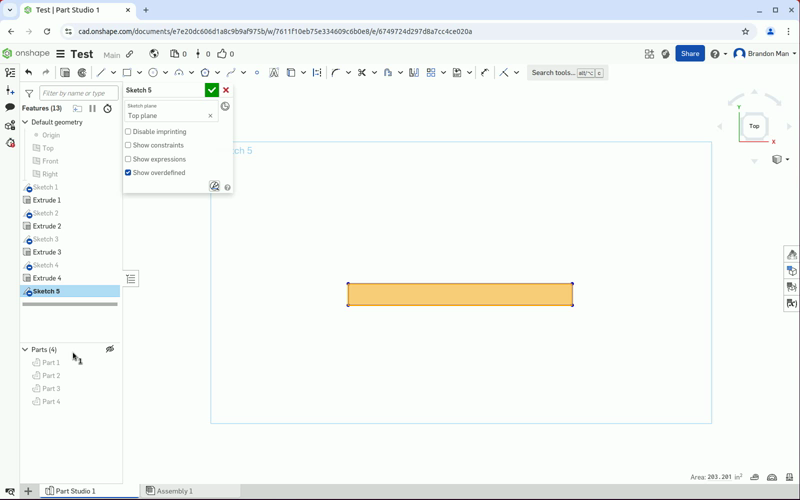
key(shift+y)
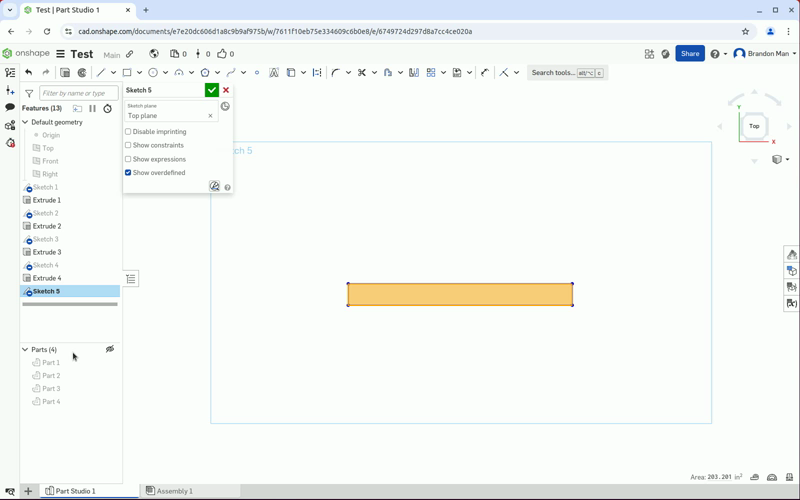
key(shift+e)
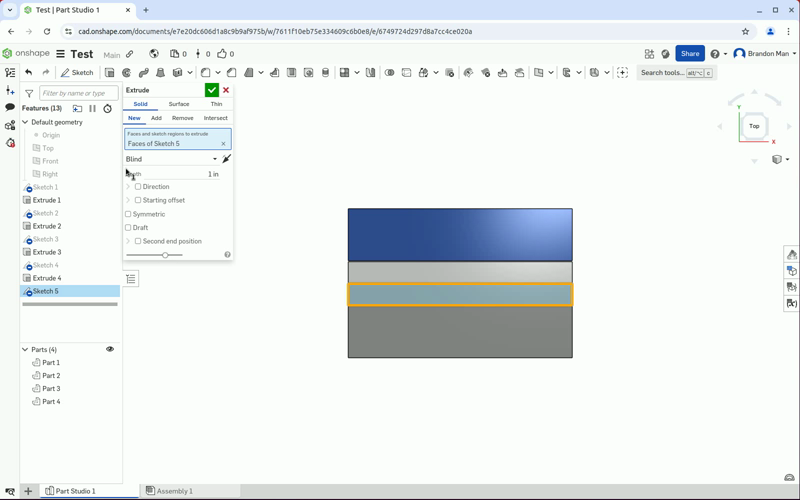
mouse_move(143, 106)
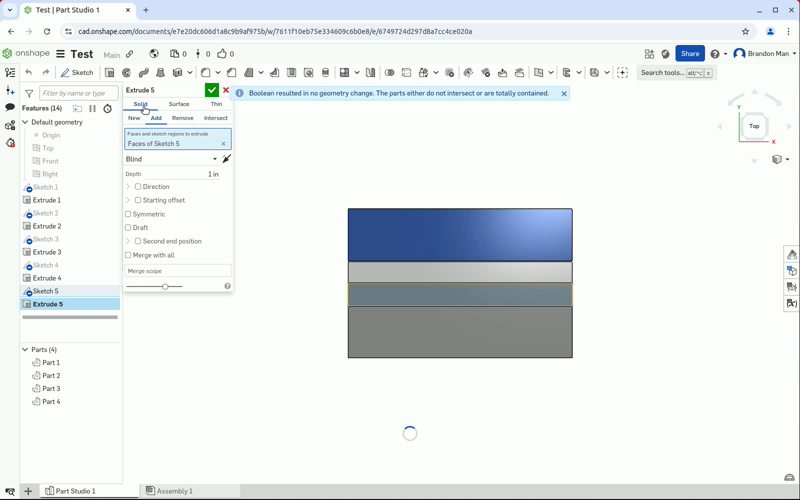
click(143, 106)
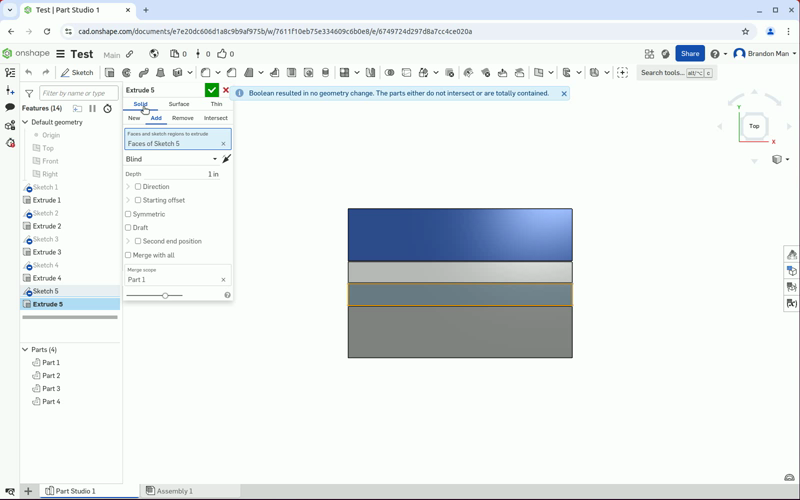
mouse_move(137, 120)
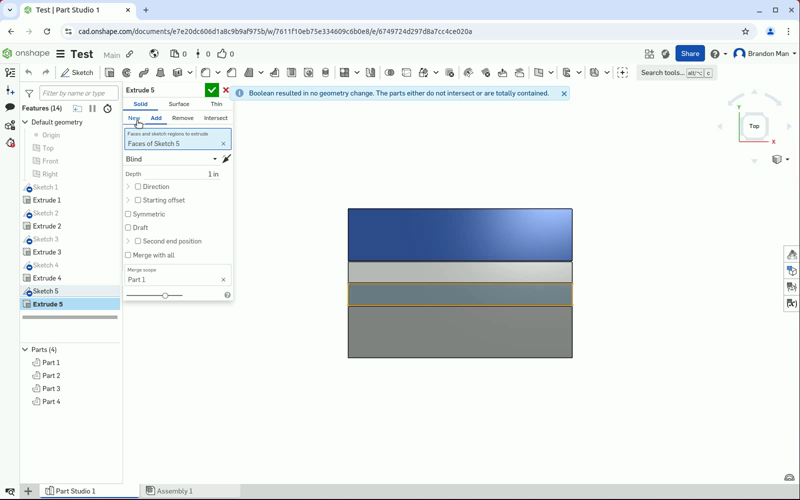
click(137, 120)
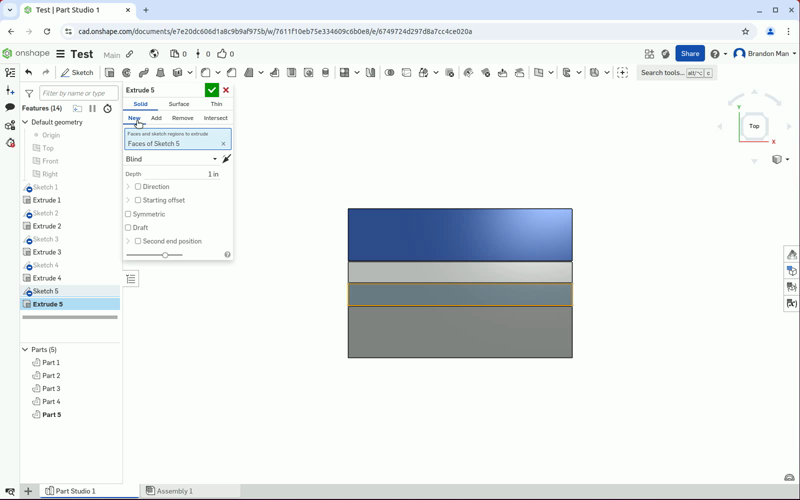
key(tab, 4)
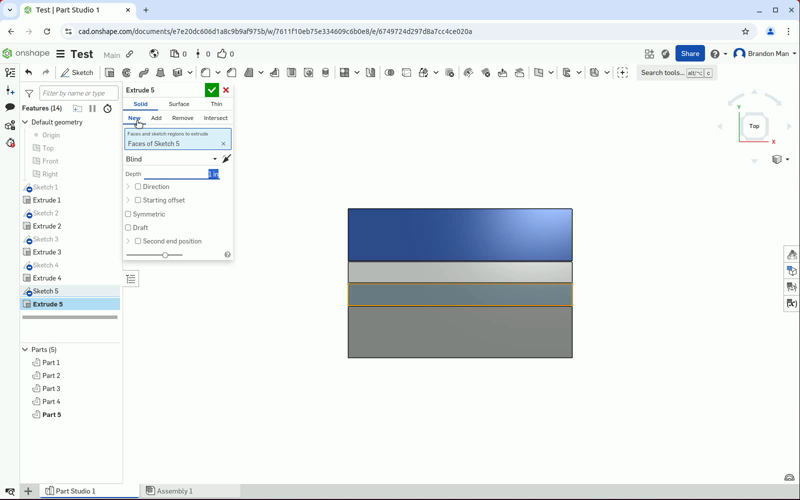
text(13.961)
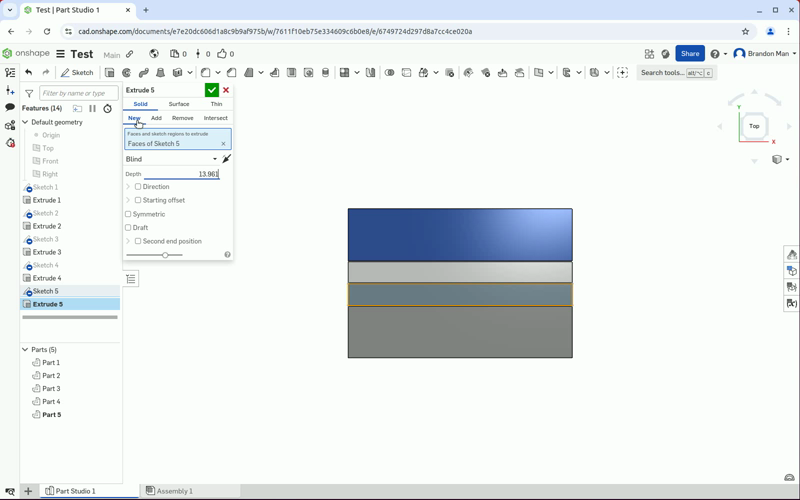
key(enter)
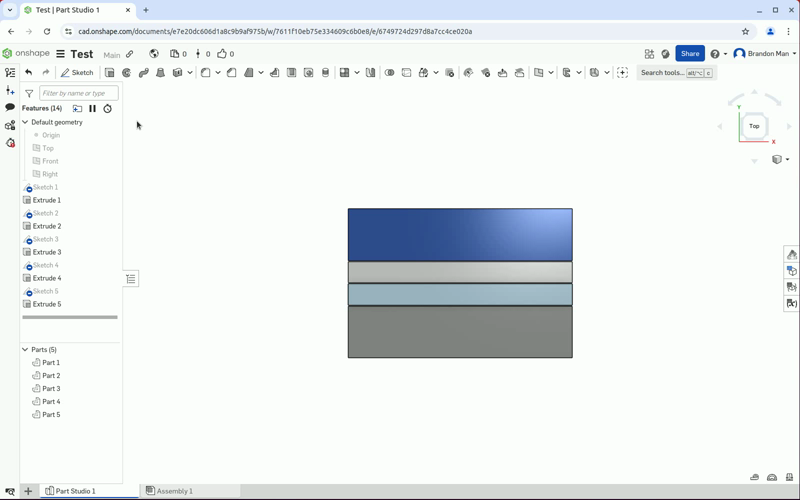
key(shift+h)
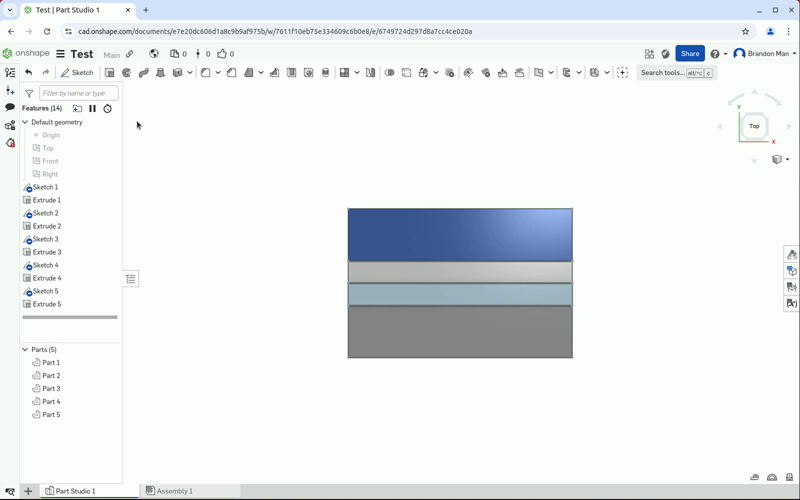
key(shift+h)
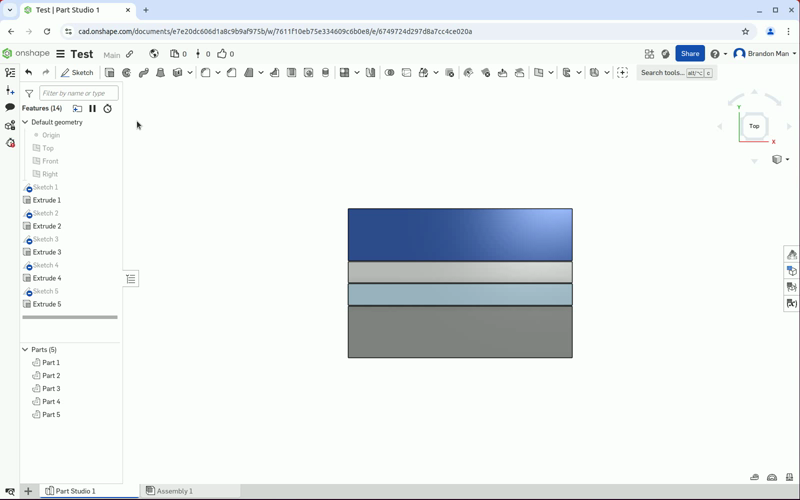
mouse_move(73, 189)
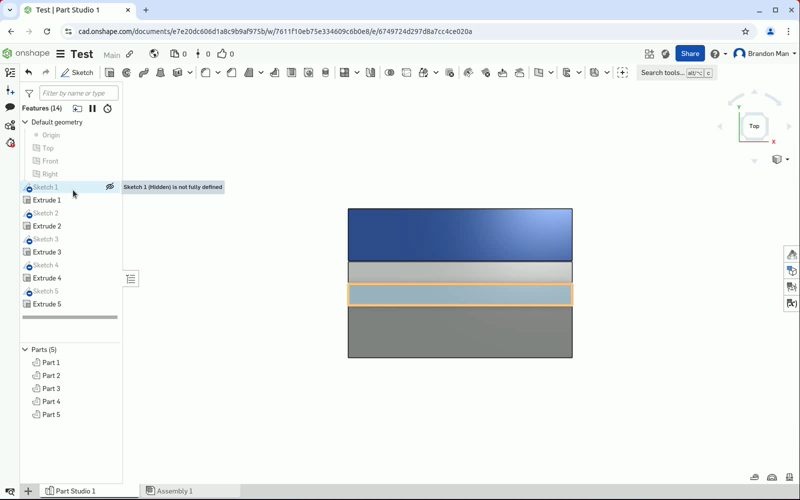
click(73, 189)
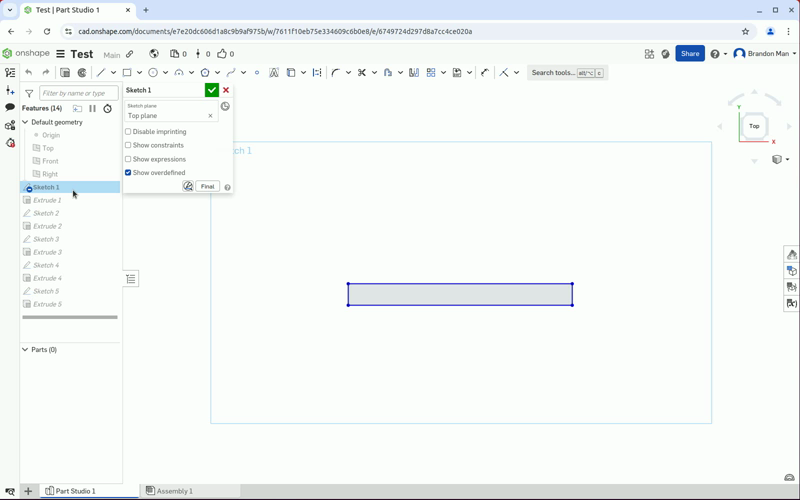
mouse_move(229, 92)
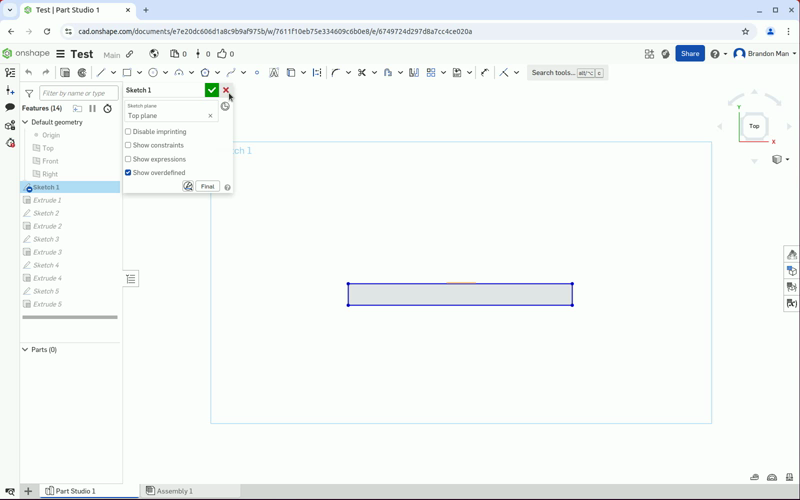
click(229, 92)
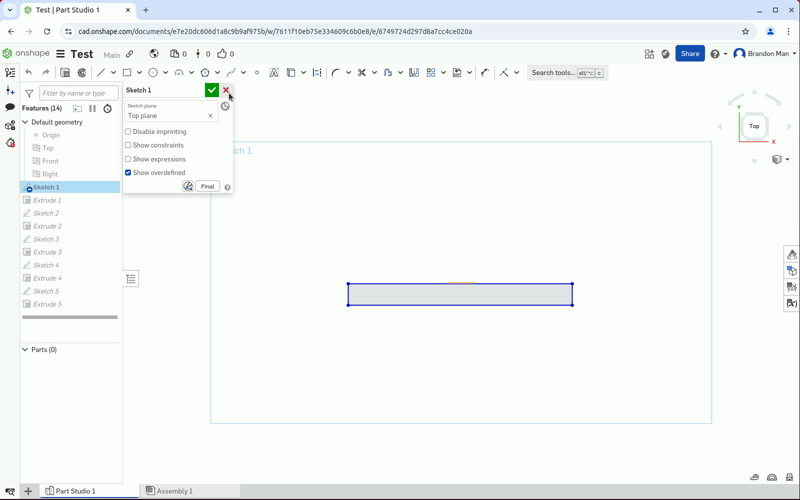
key(shift+s)
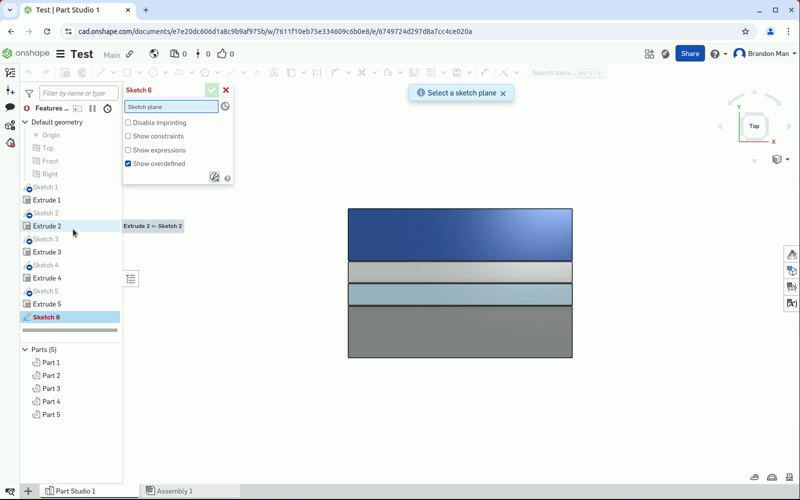
scroll(3)
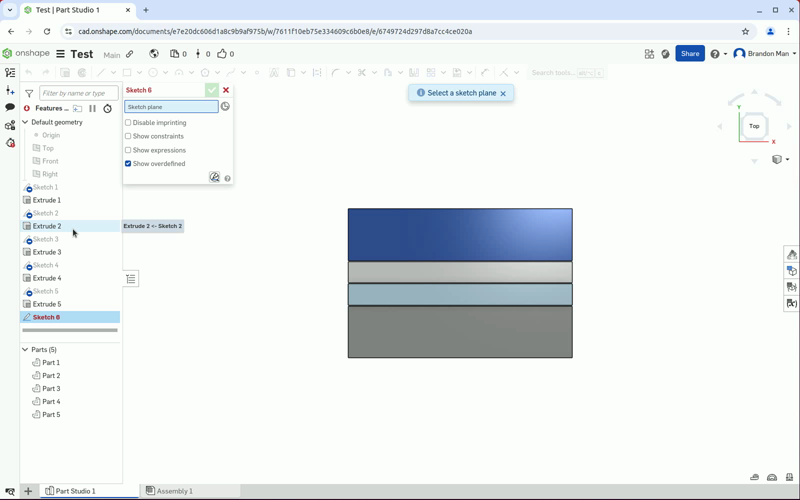
mouse_move(73, 150)
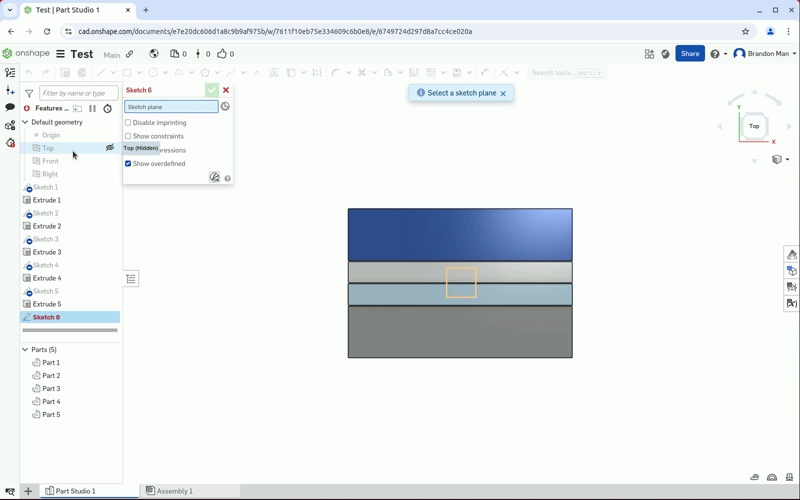
click(73, 150)
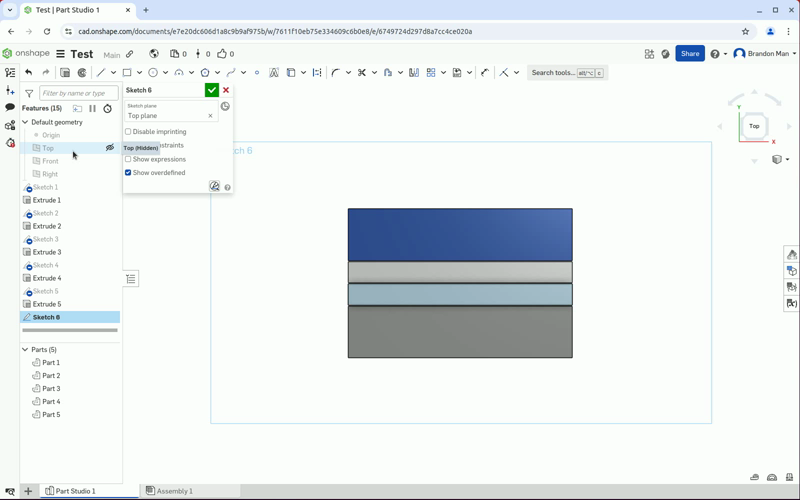
mouse_move(73, 352)
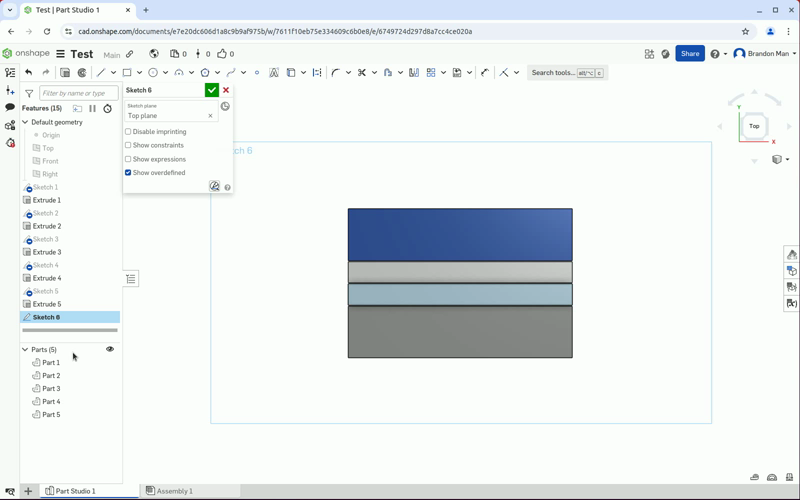
key(y)
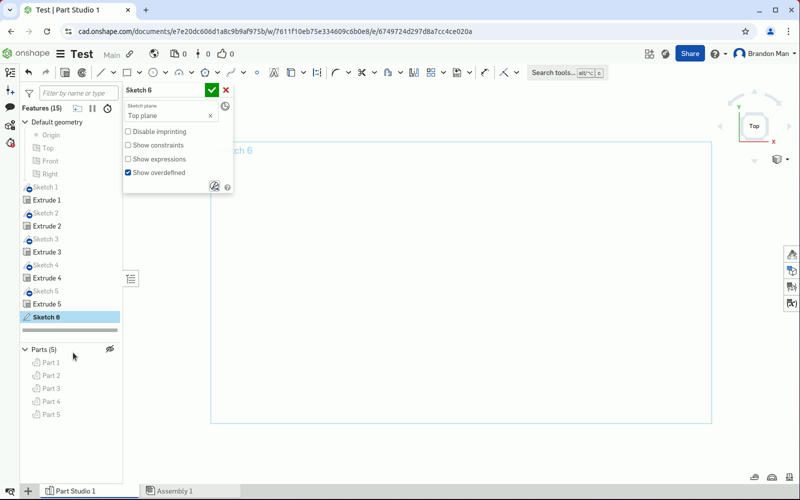
key(l)
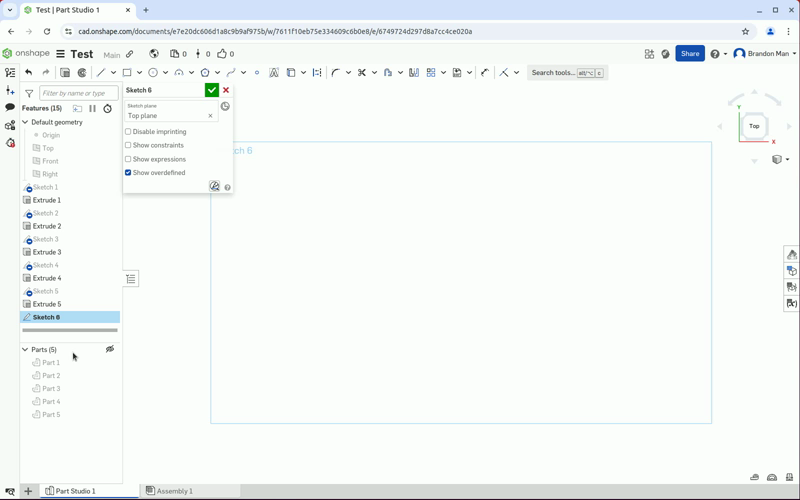
key_down(shift)
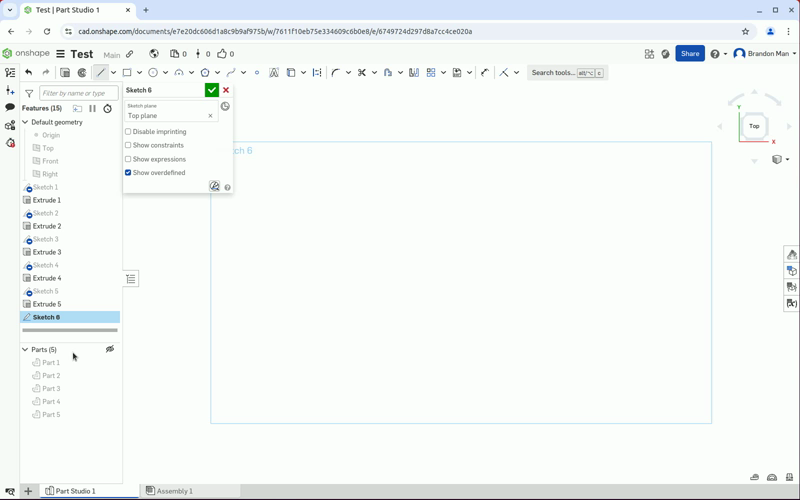
mouse_move(348, 282)
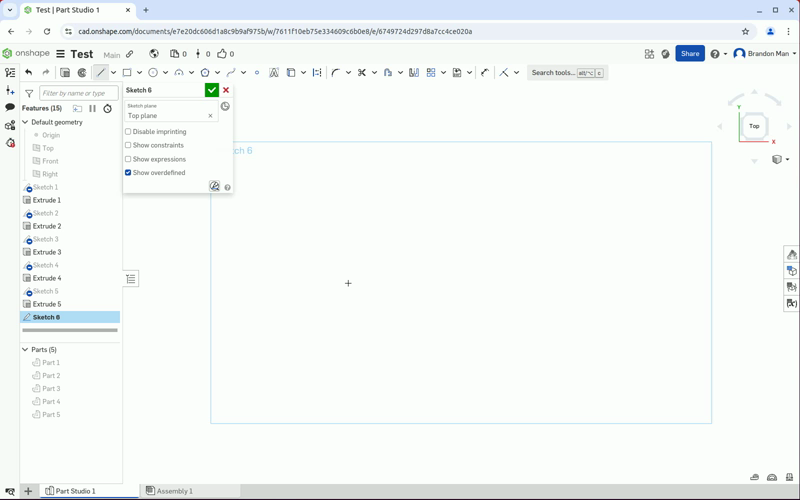
click(348, 282)
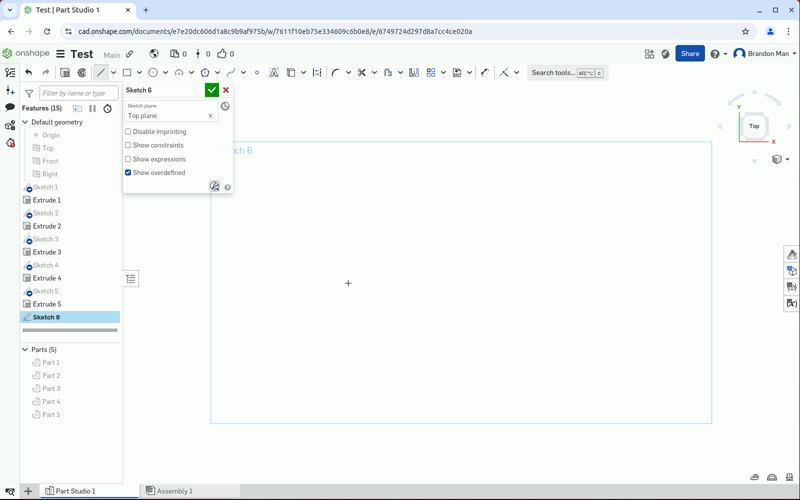
key_up(shift)
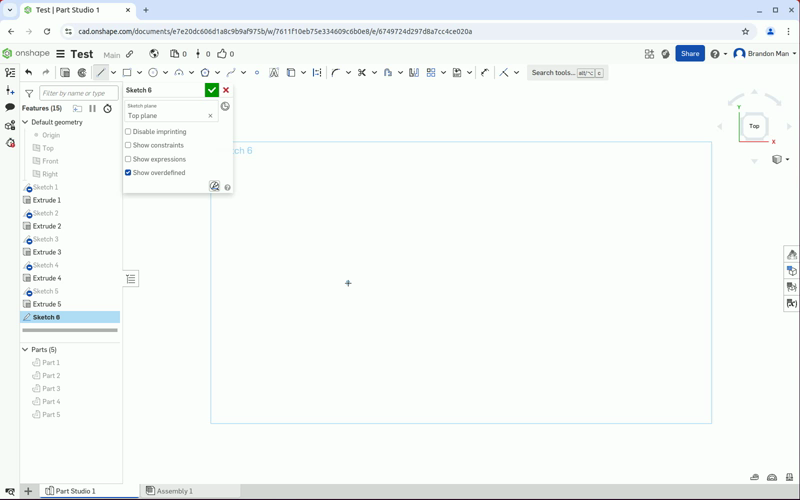
key_down(shift)
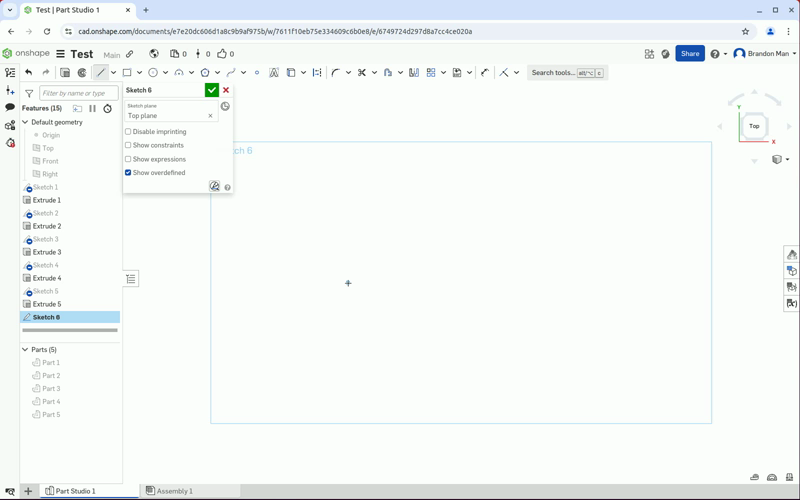
mouse_move(572, 282)
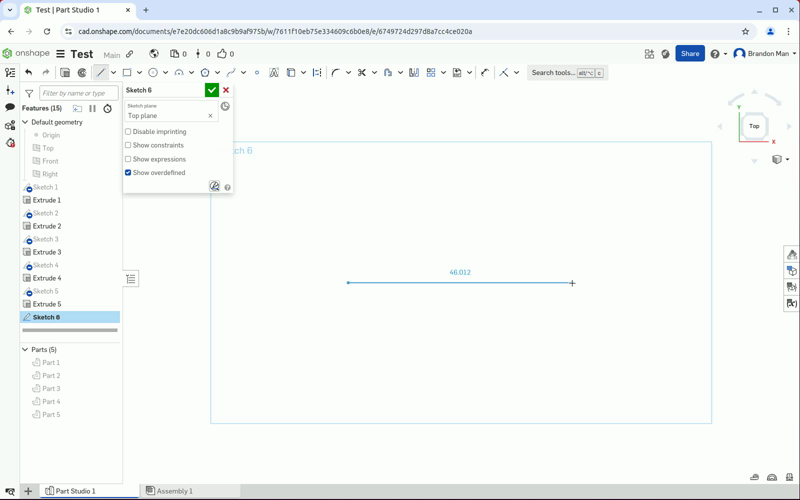
click(572, 282)
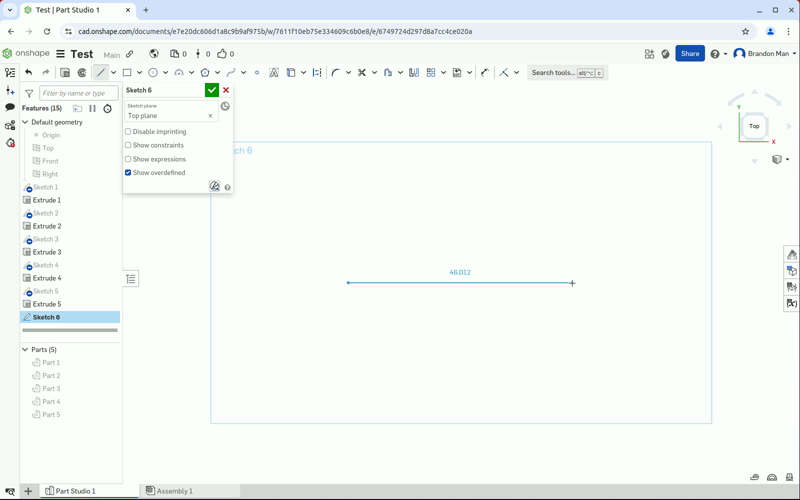
key_up(shift)
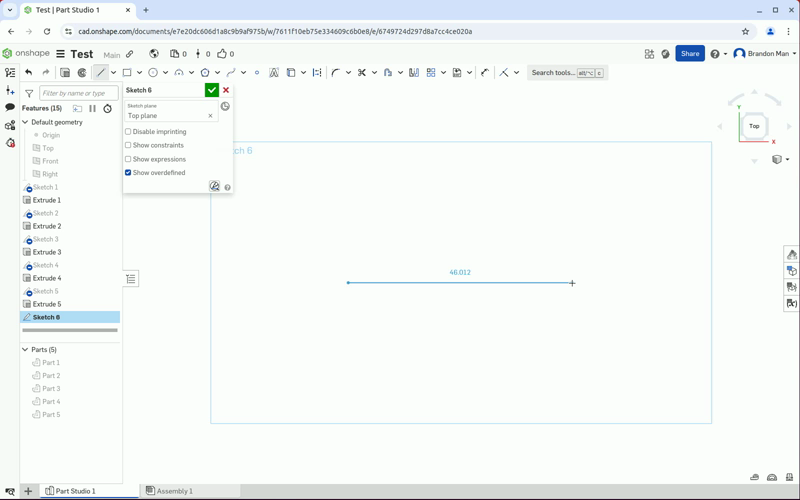
key_down(shift)
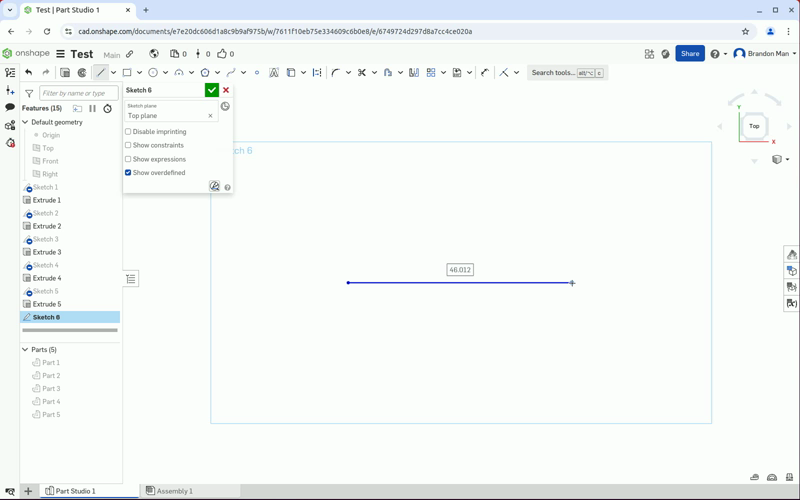
mouse_move(589, 282)
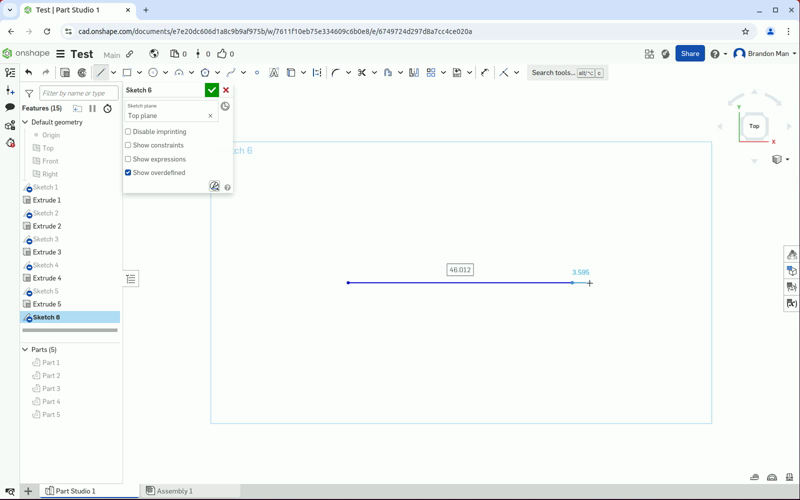
mouse_move(572, 261)
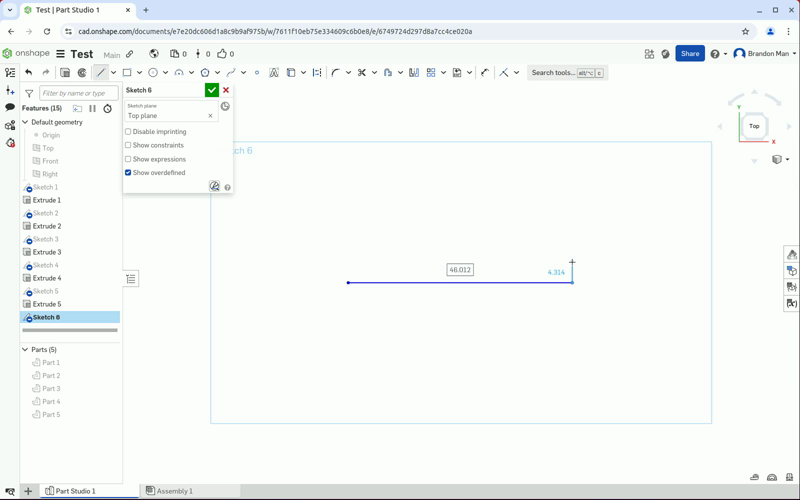
click(572, 261)
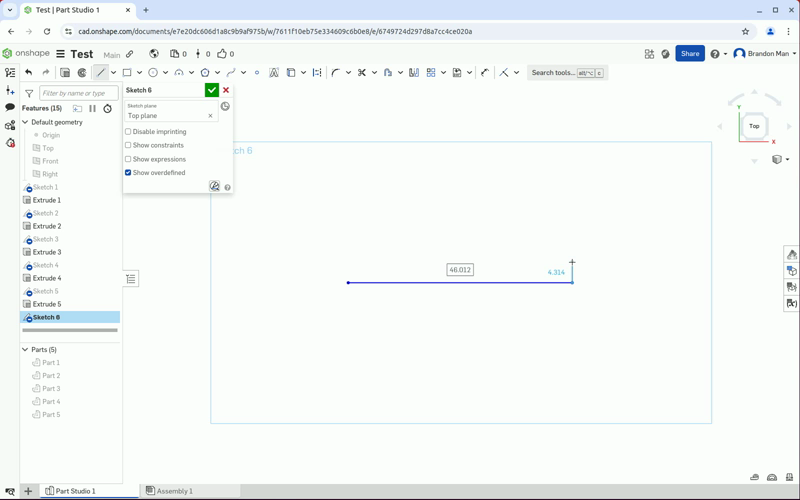
key_up(shift)
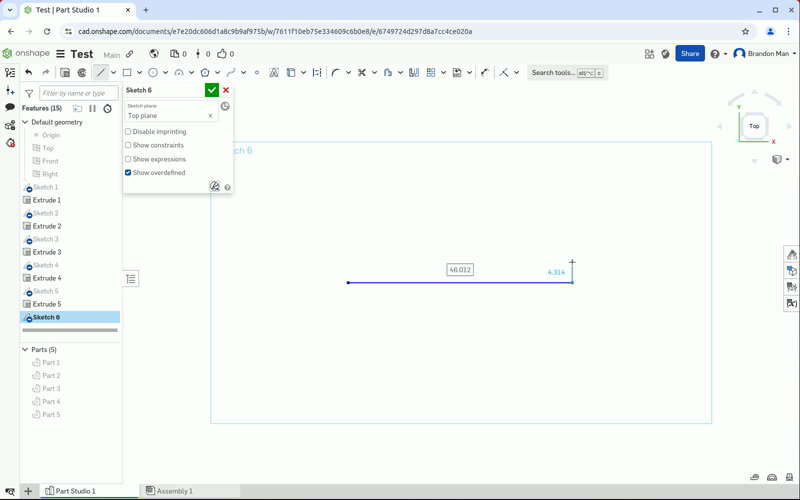
key_down(shift)
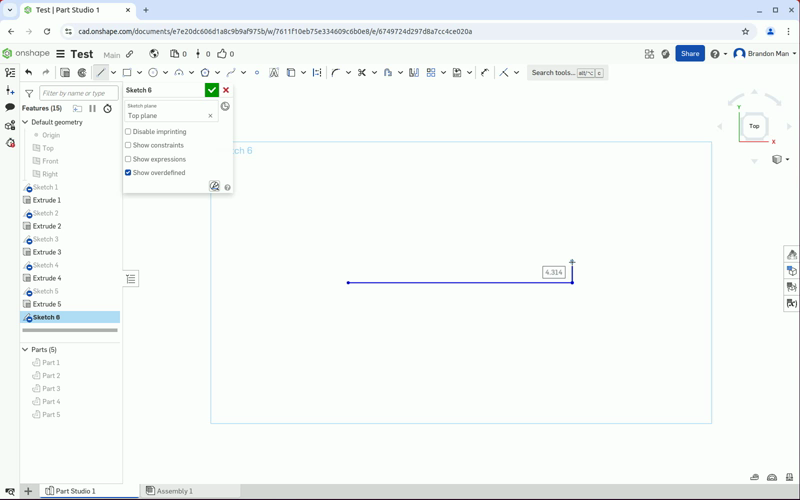
mouse_move(348, 261)
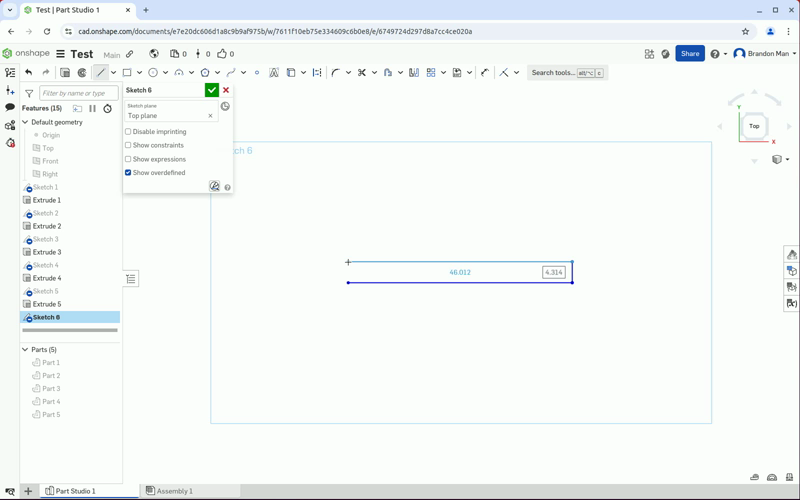
click(348, 261)
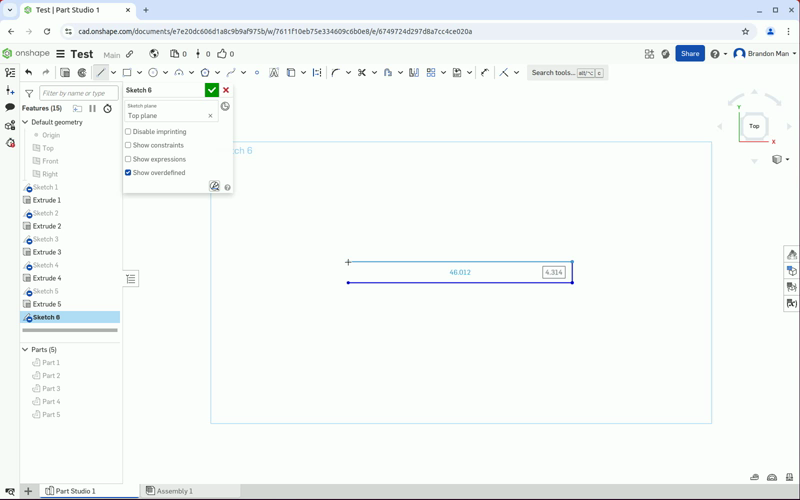
key_up(shift)
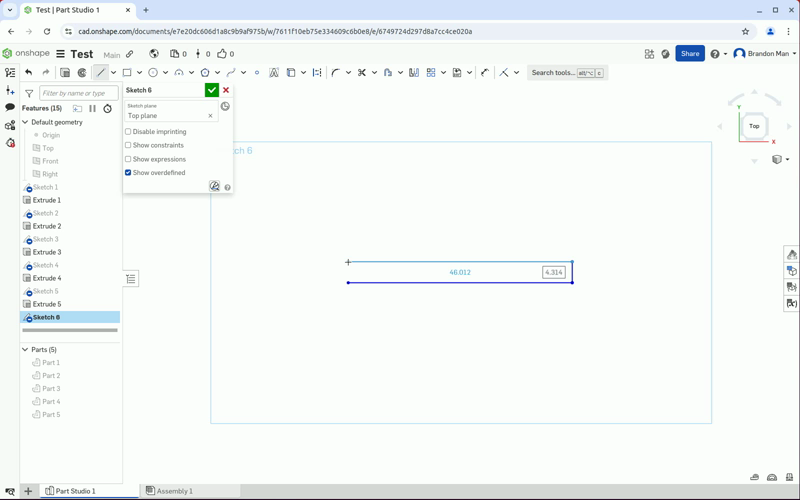
mouse_move(378, 261)
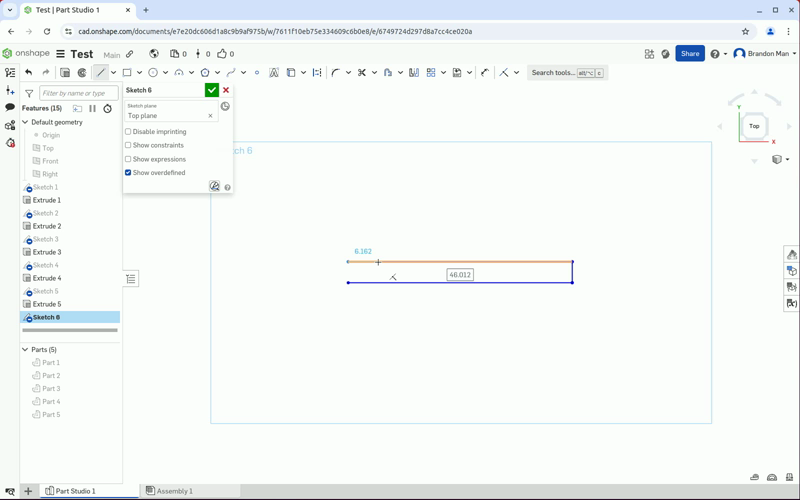
key_down(shift)
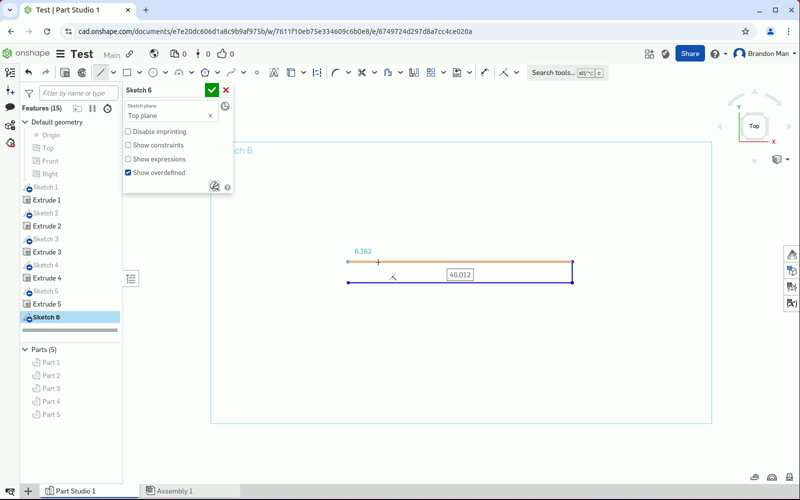
mouse_move(348, 282)
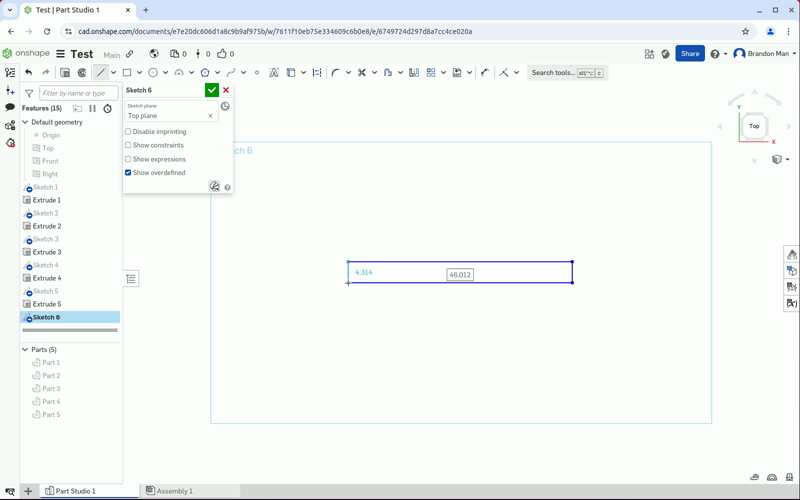
key_up(shift)
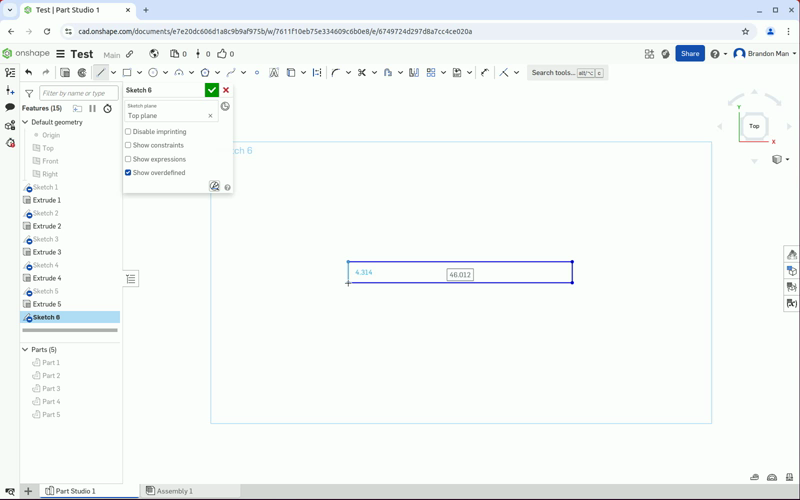
click(348, 282)
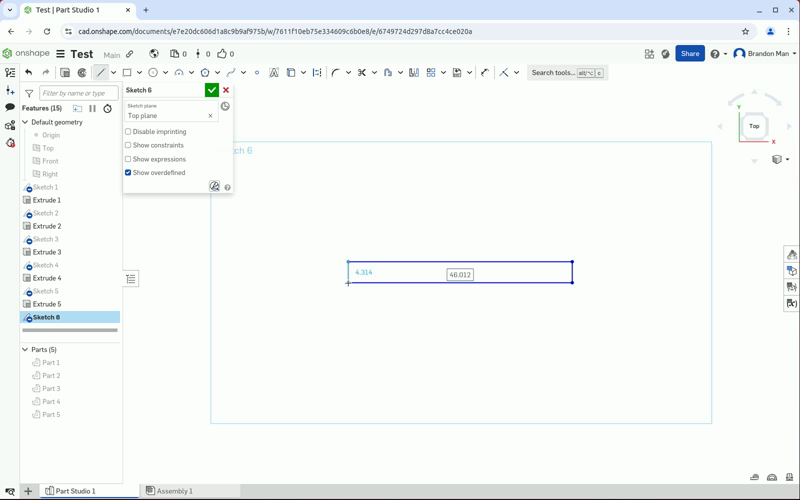
key(esc)
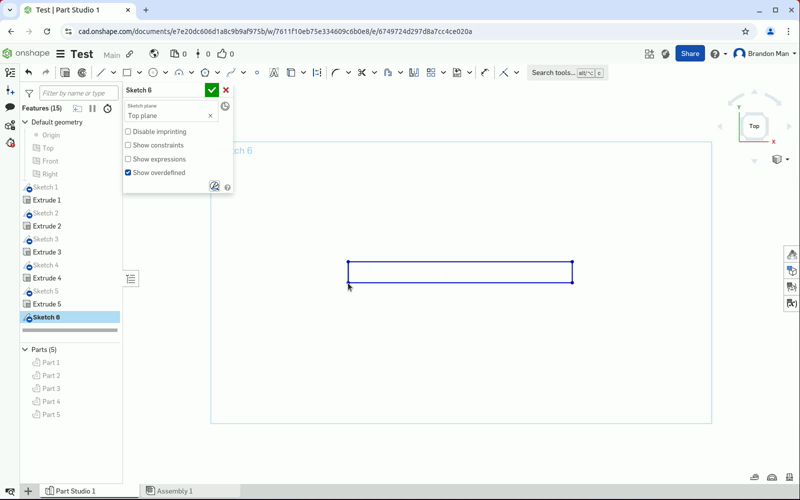
mouse_move(447, 270)
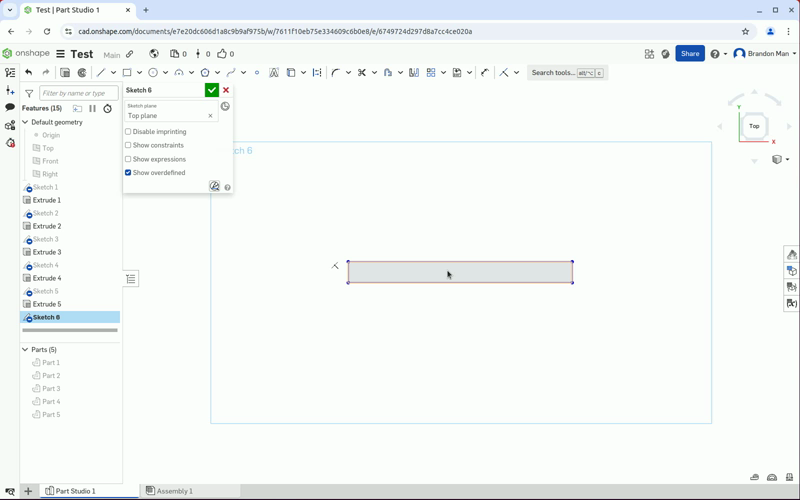
click(447, 270)
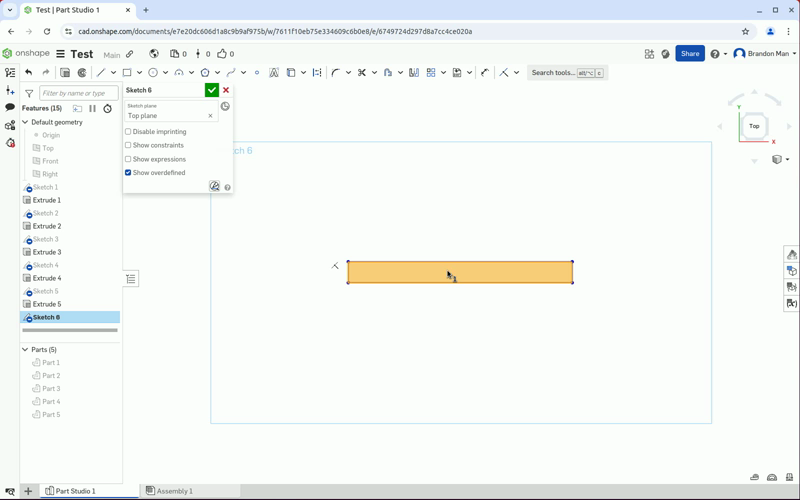
mouse_move(73, 352)
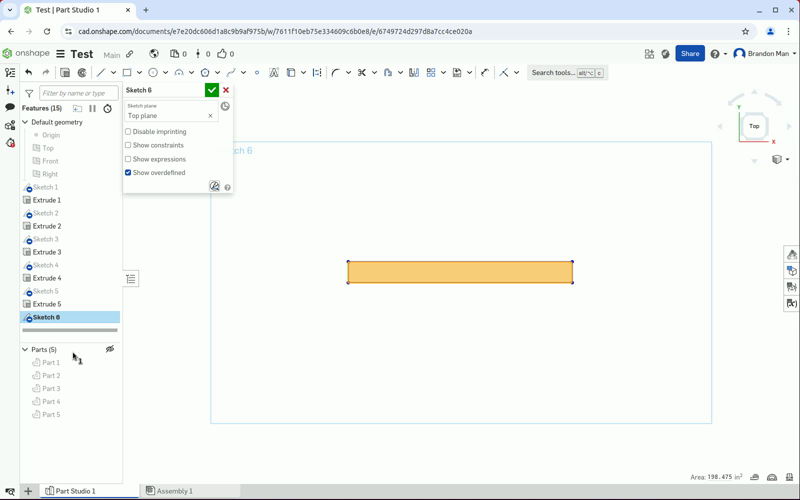
key(shift+y)
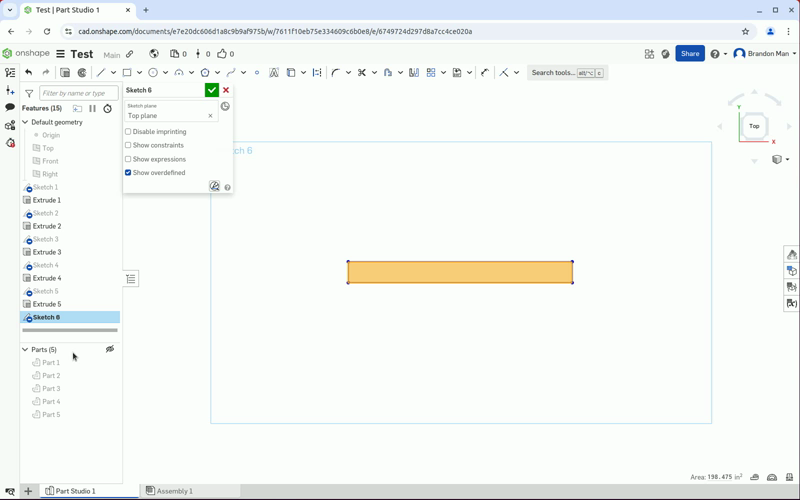
key(shift+e)
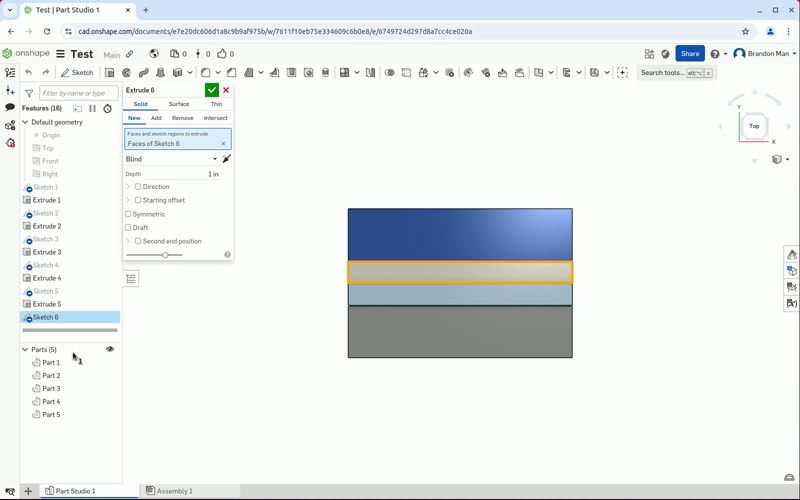
mouse_move(143, 106)
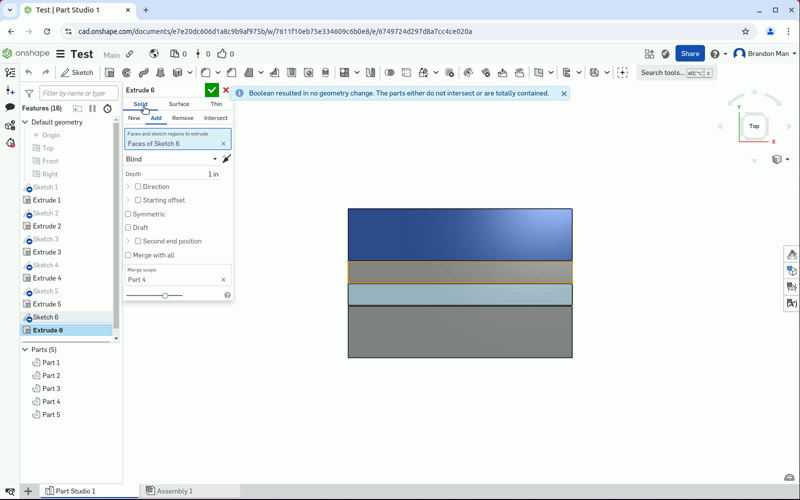
click(143, 106)
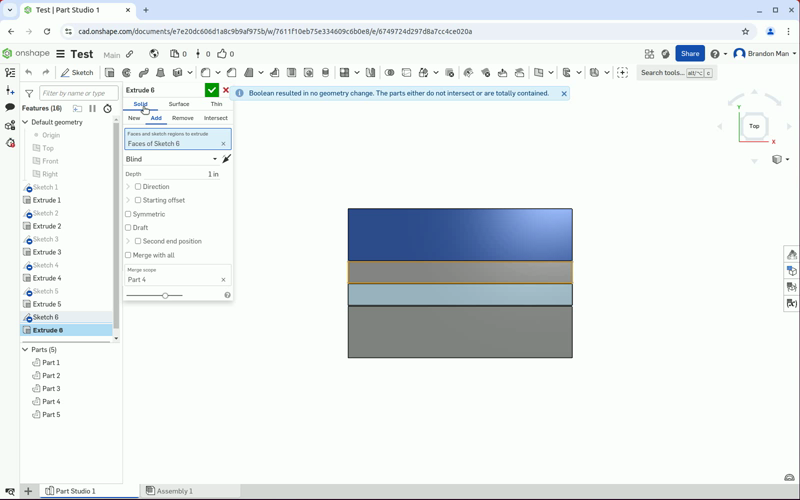
mouse_move(137, 120)
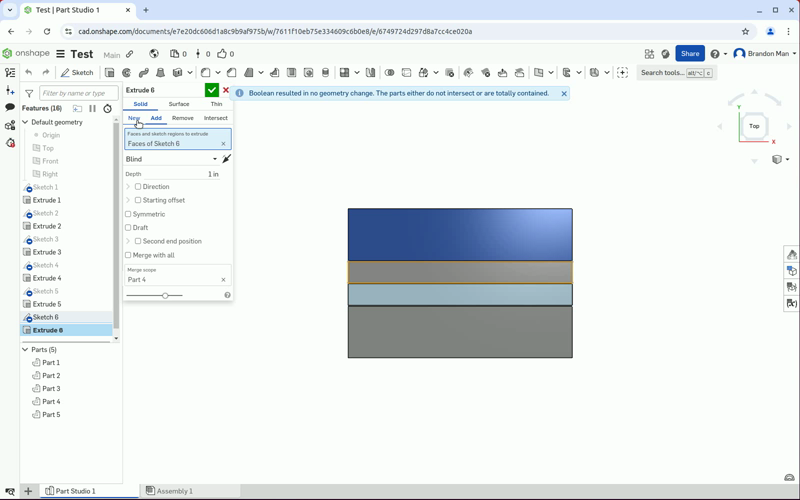
click(137, 120)
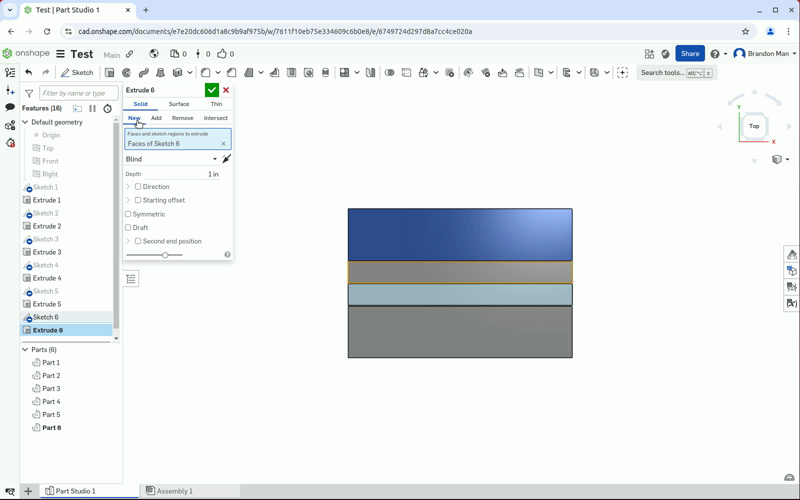
key(tab, 4)
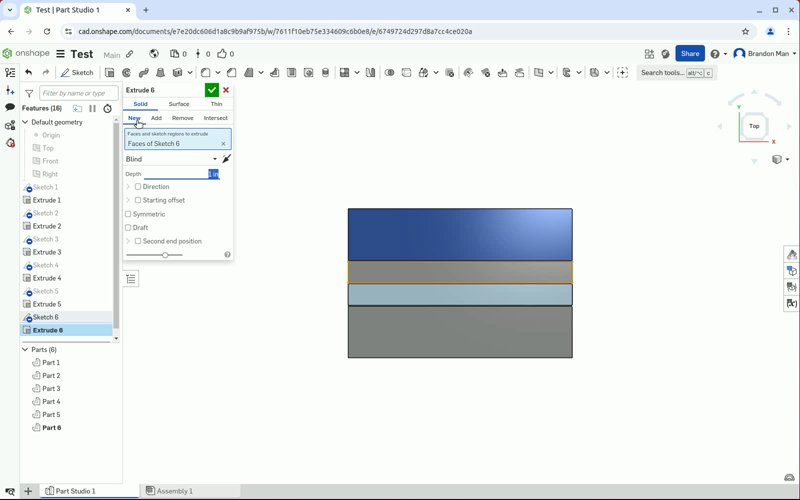
text(13.961)
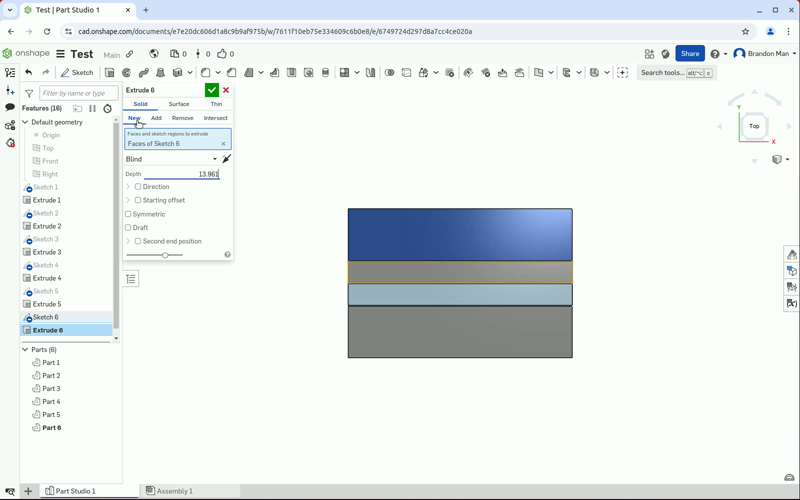
key(enter)
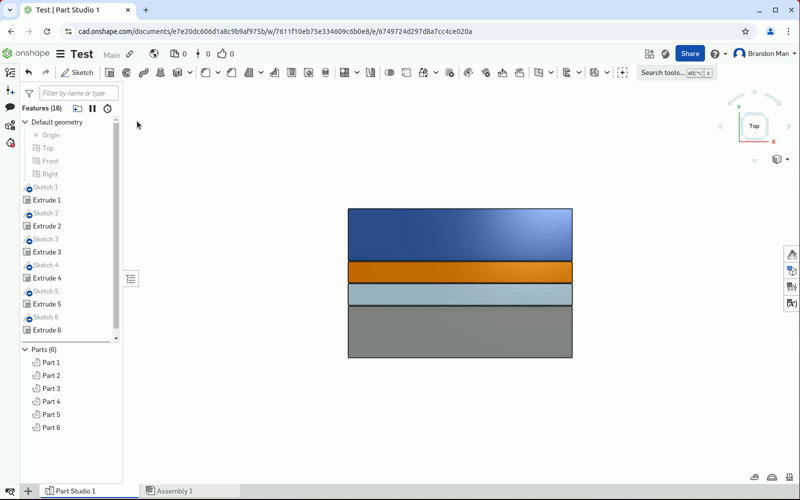
key(shift+h)
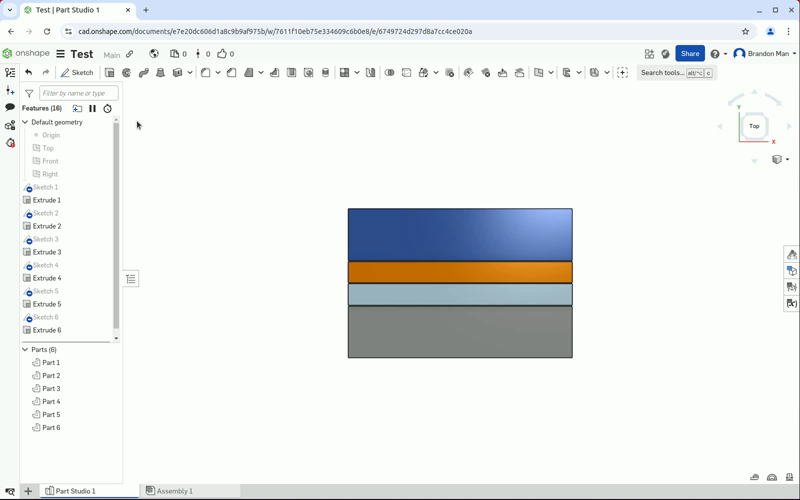
key(shift+h)
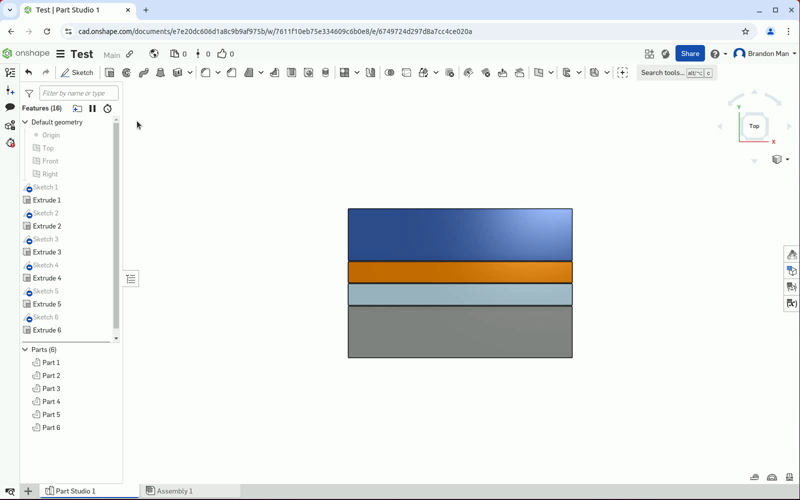
mouse_move(69, 189)
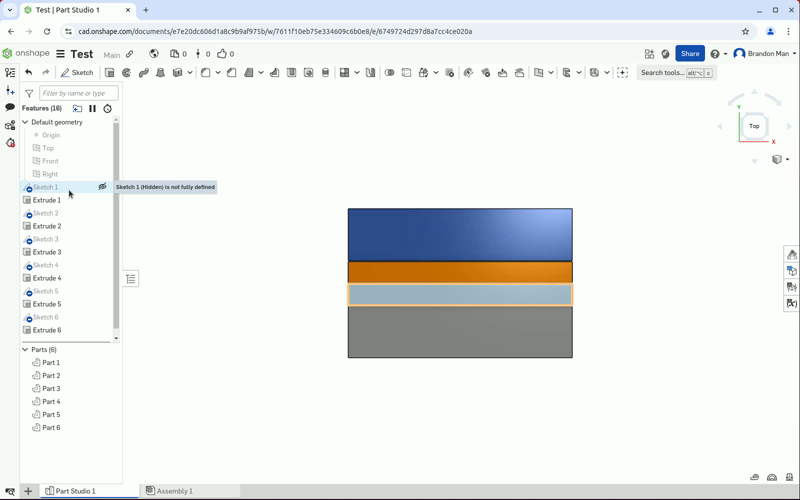
click(69, 189)
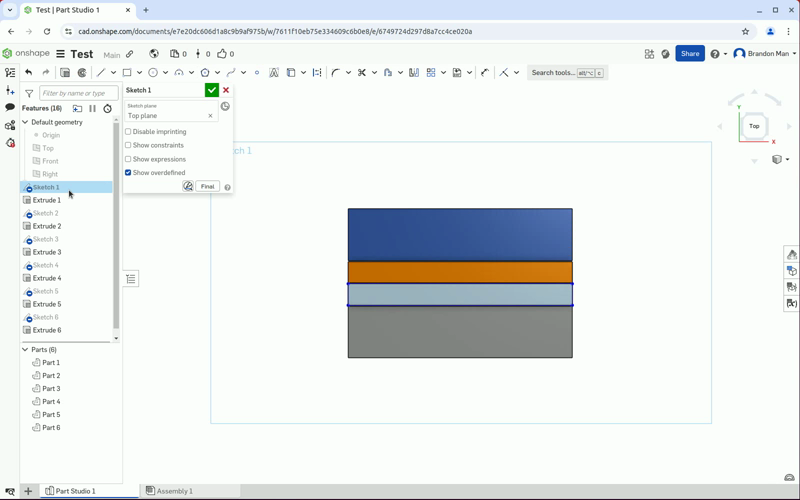
mouse_move(229, 92)
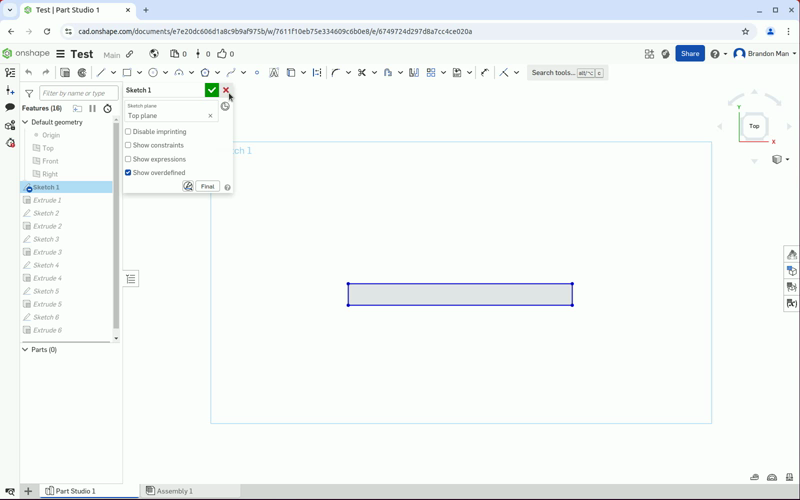
click(229, 92)
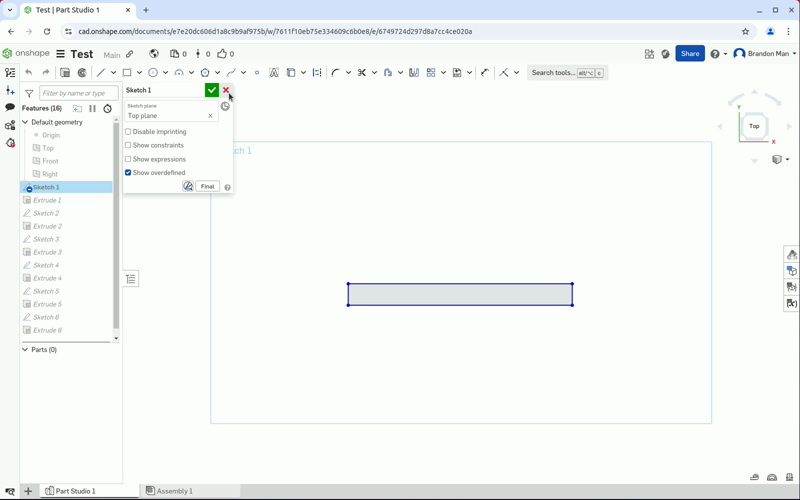
key(shift+s)
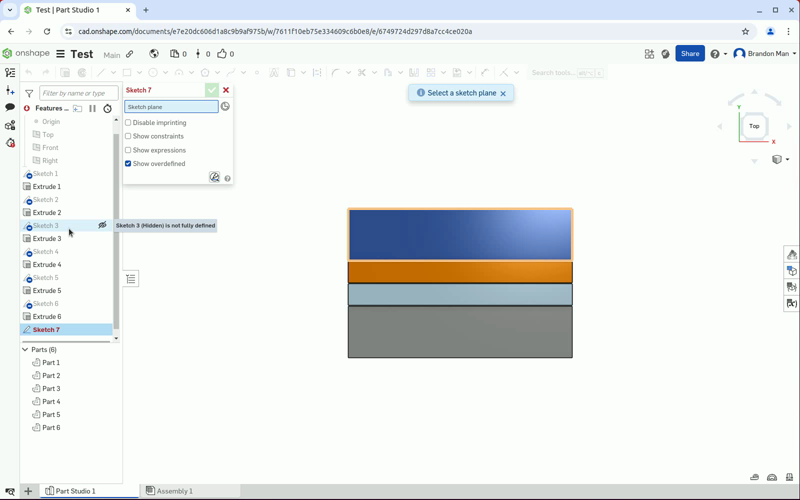
scroll(3)
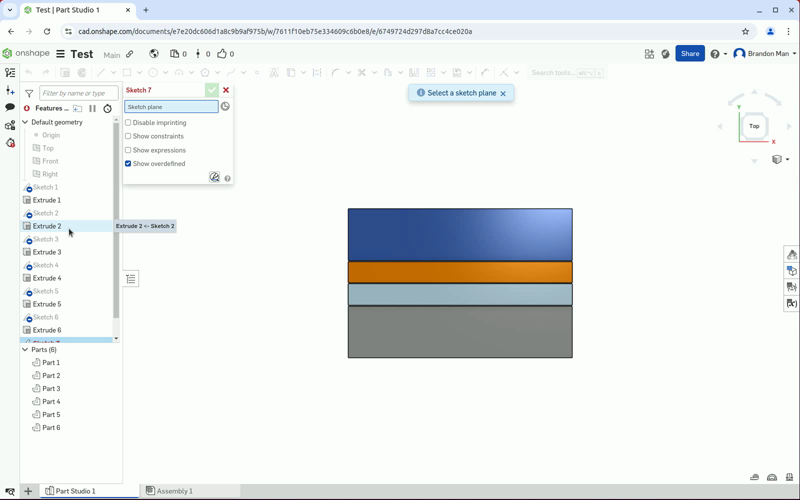
mouse_move(69, 150)
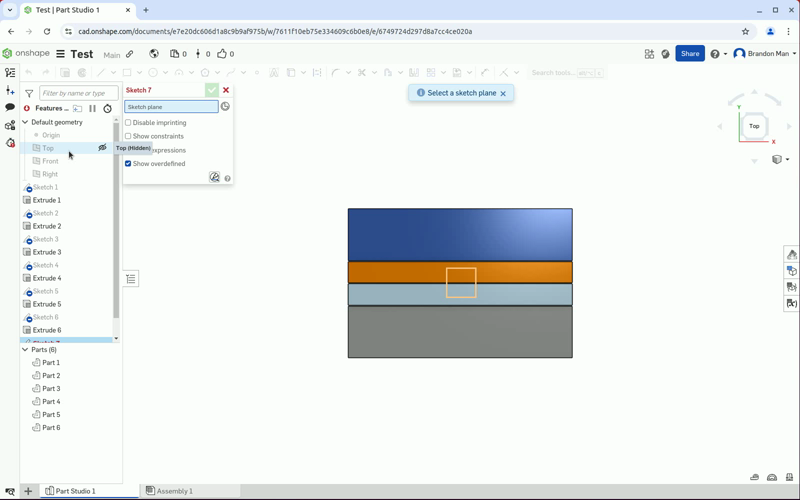
click(69, 150)
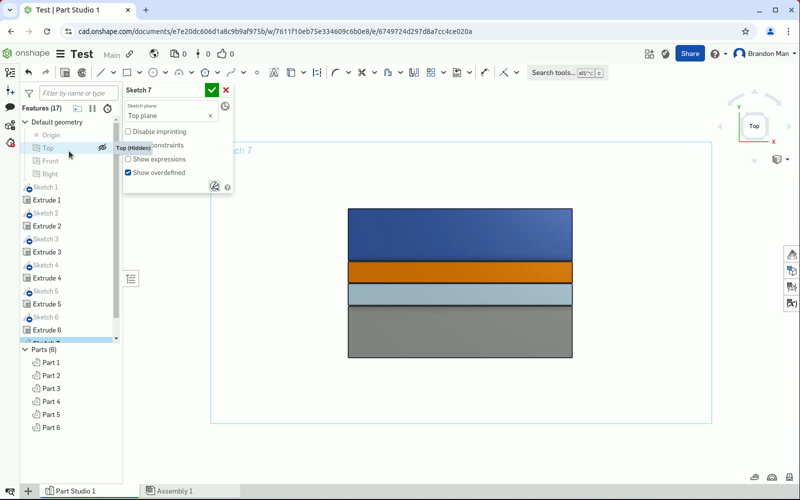
mouse_move(73, 352)
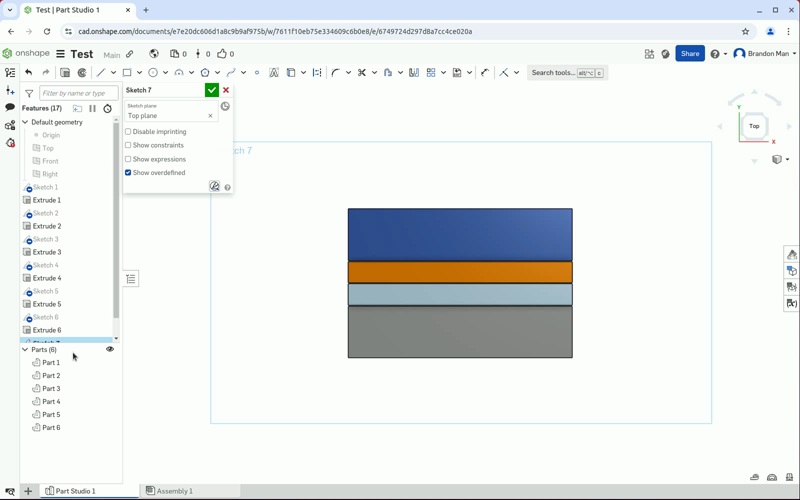
key(y)
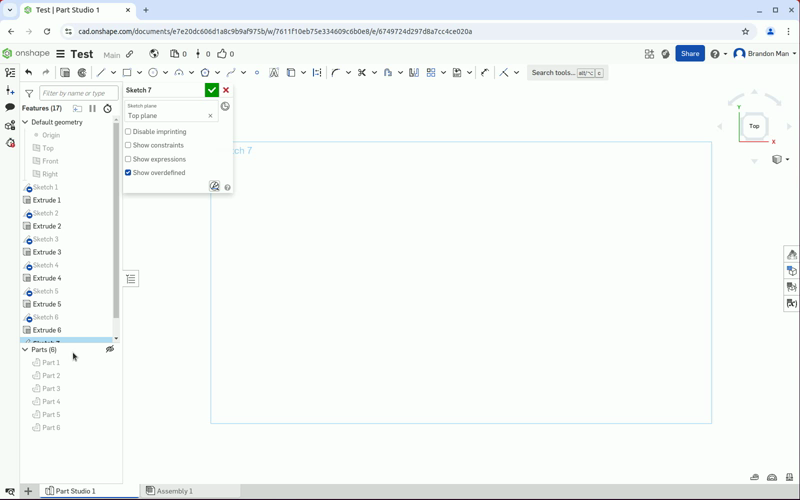
key(c)
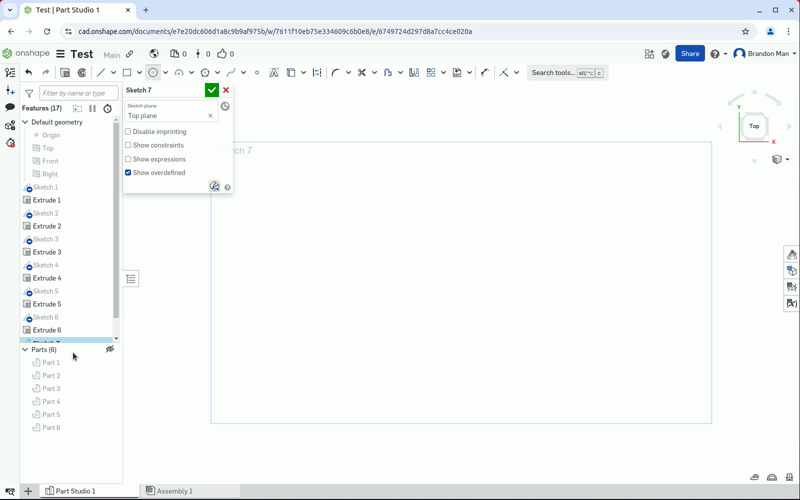
key_down(shift)
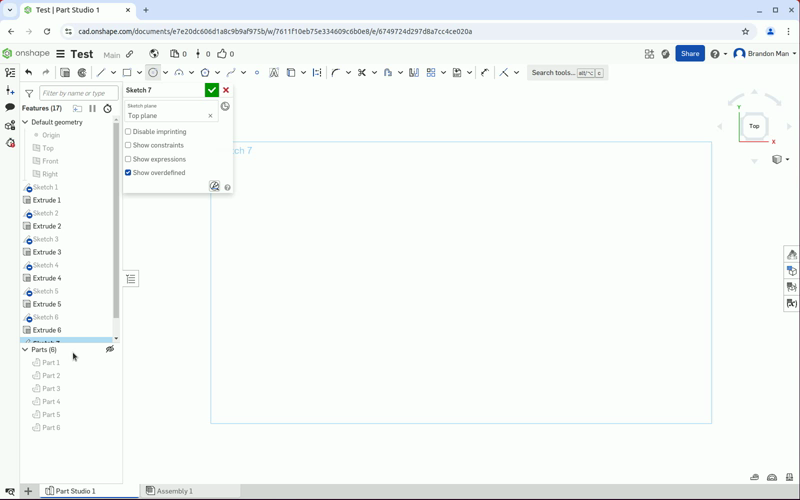
mouse_move(528, 282)
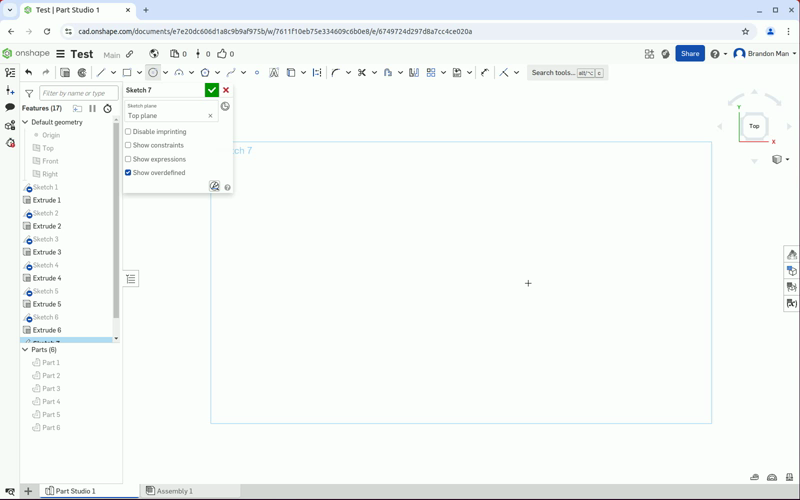
click(528, 282)
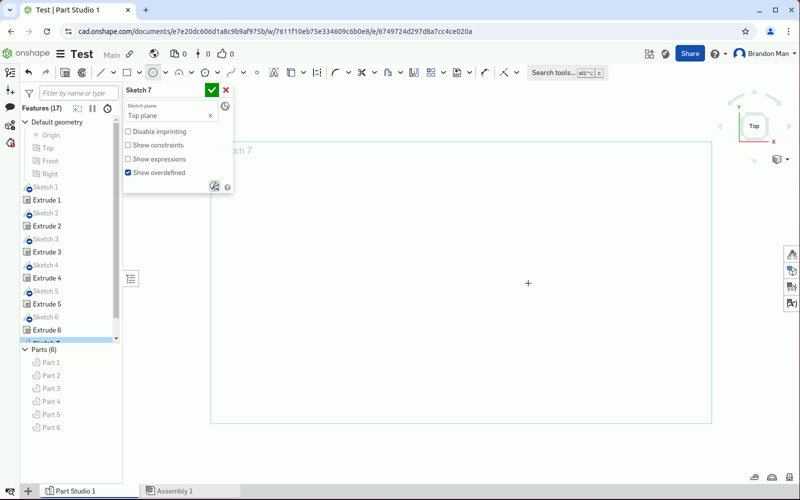
key_up(shift)
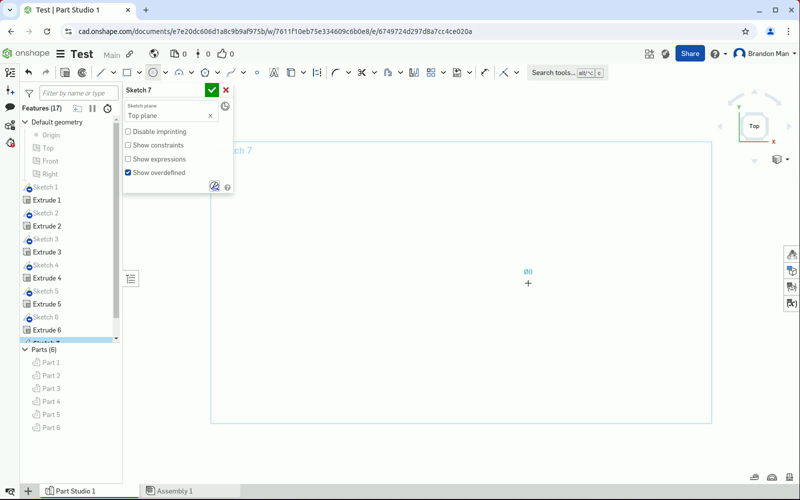
mouse_move(541, 282)
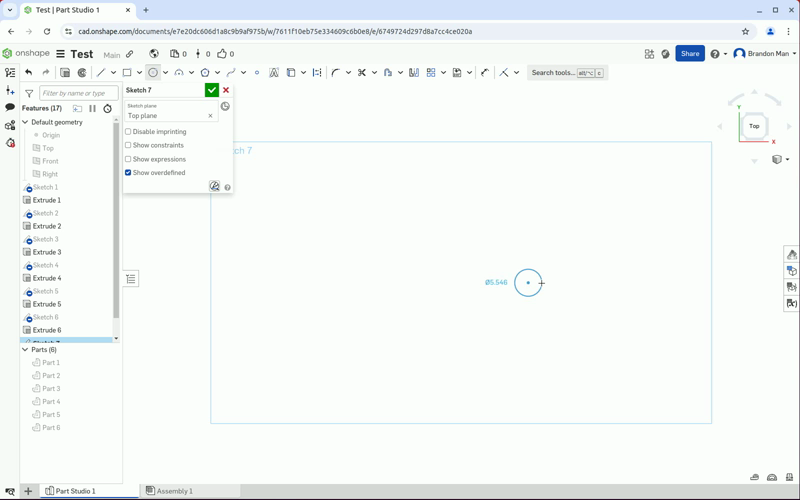
click(541, 282)
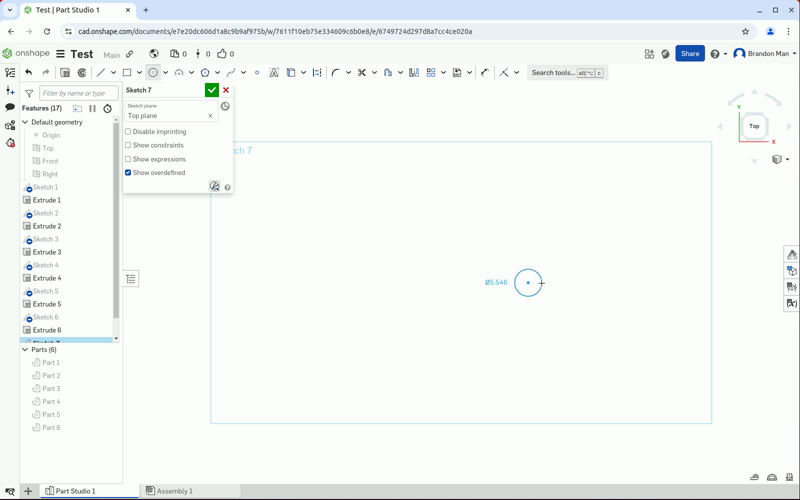
key(esc)
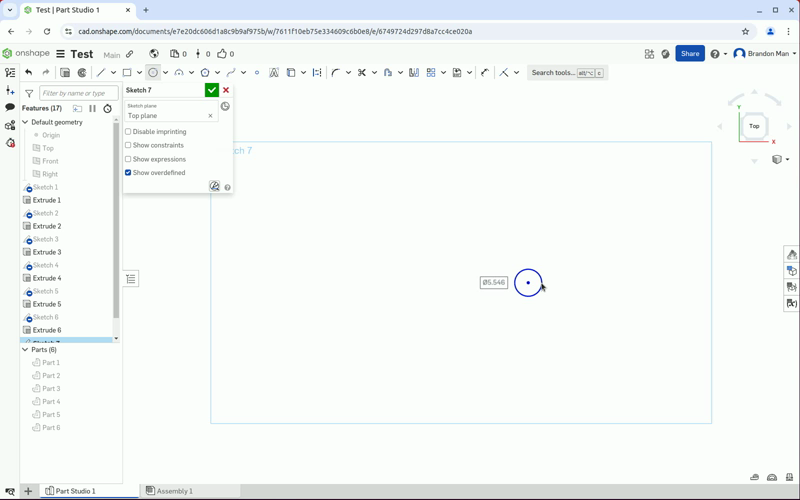
mouse_move(527, 291)
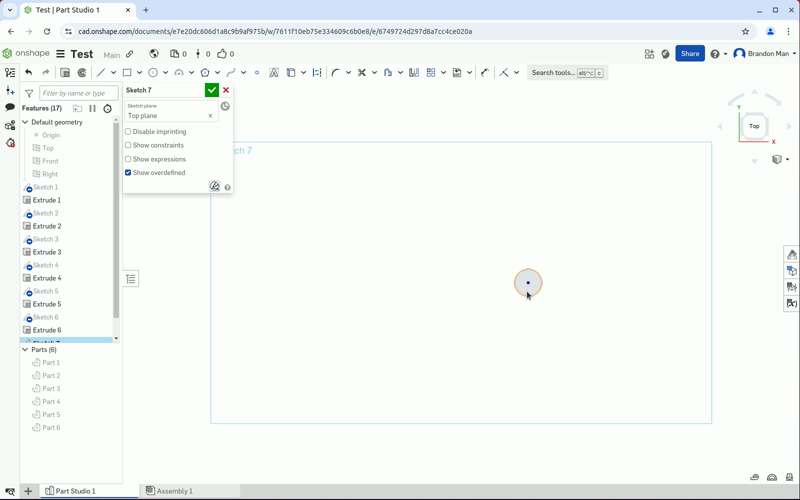
scroll(6)
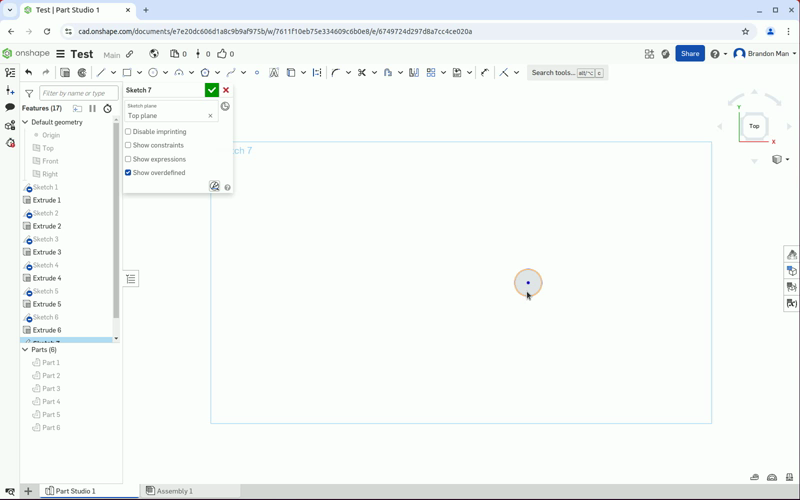
scroll(6)
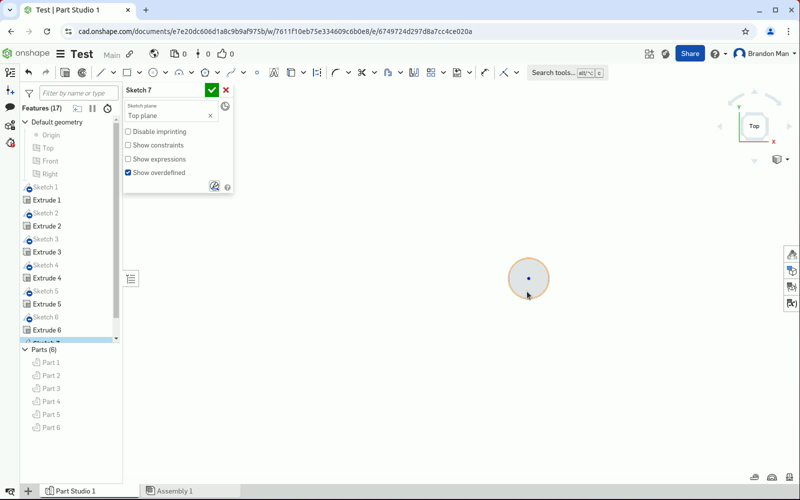
scroll(6)
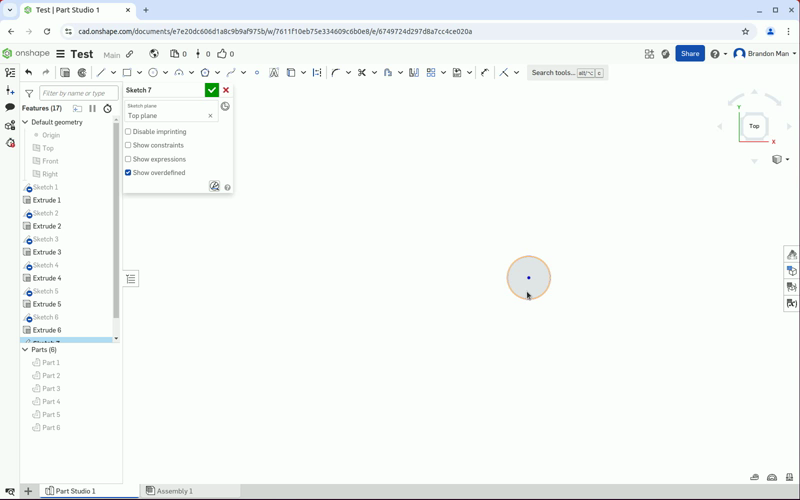
scroll(6)
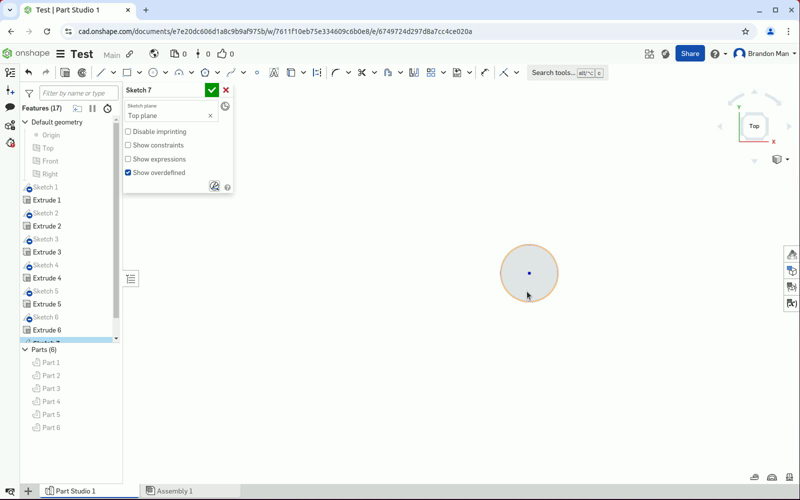
scroll(6)
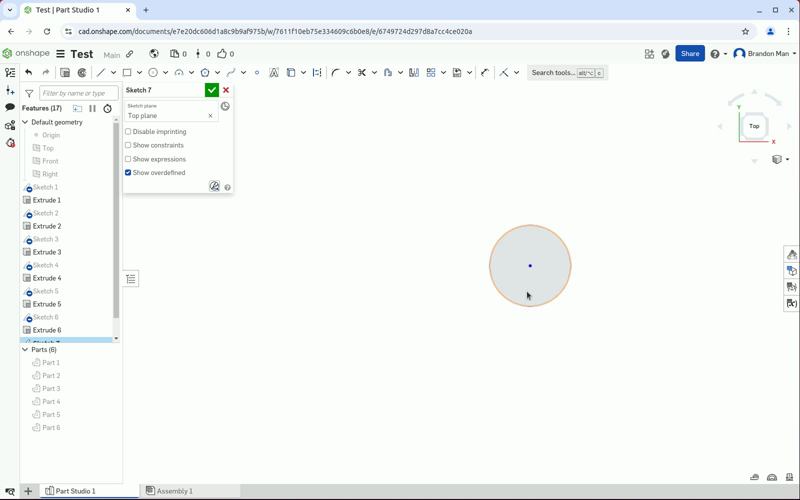
scroll(6)
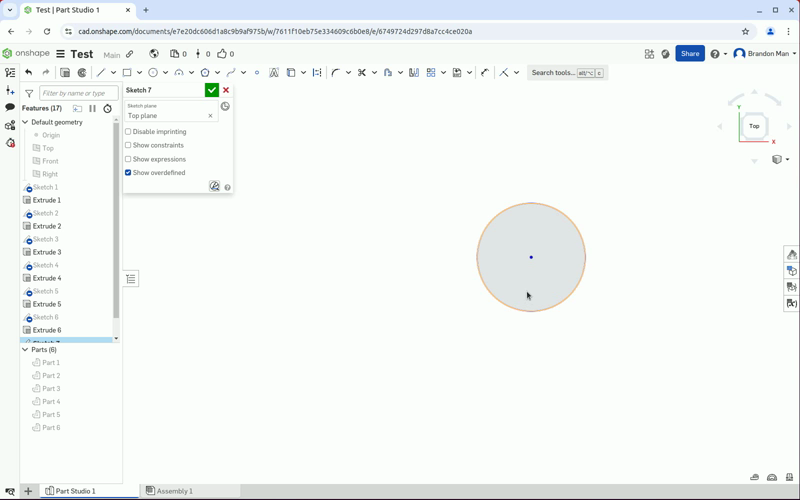
scroll(6)
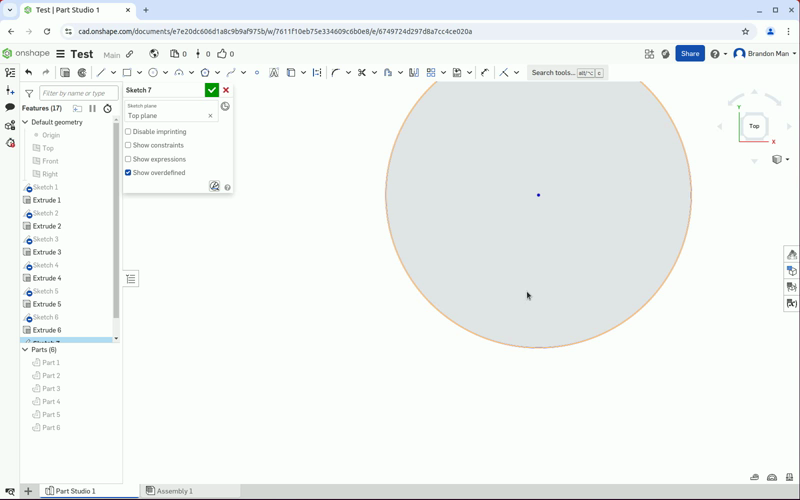
click(527, 291)
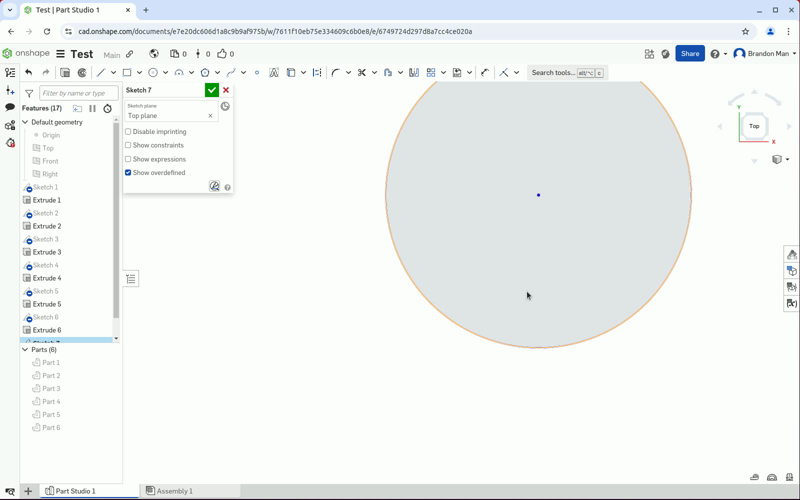
scroll(-6)
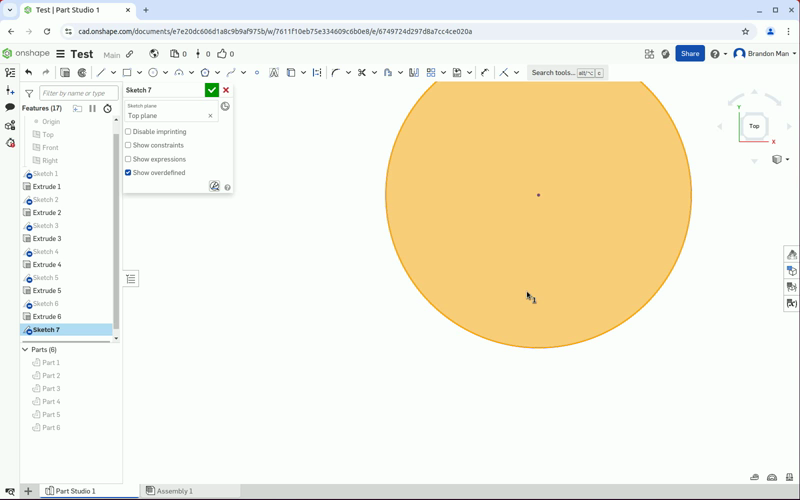
scroll(-6)
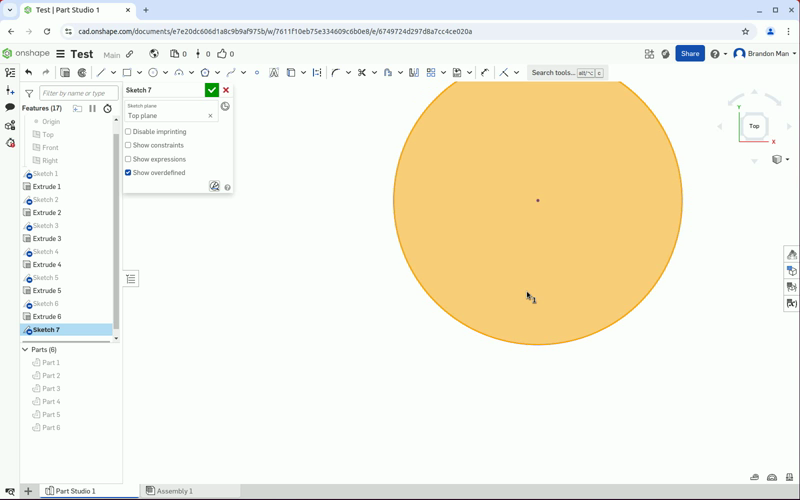
scroll(-6)
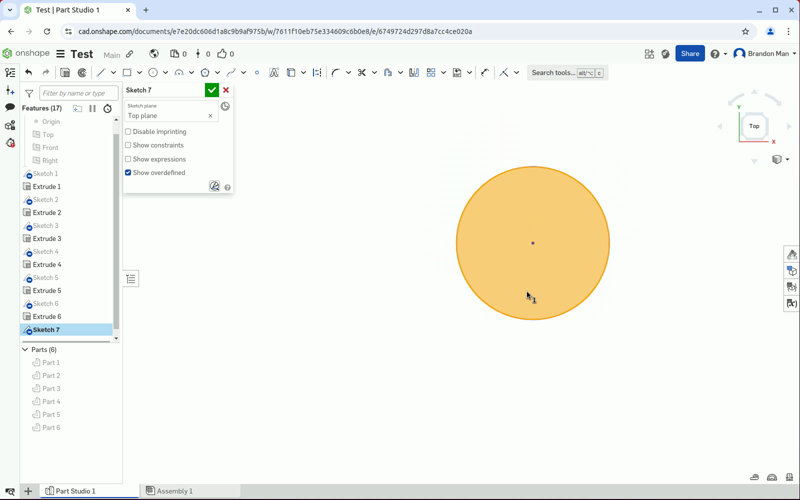
scroll(-6)
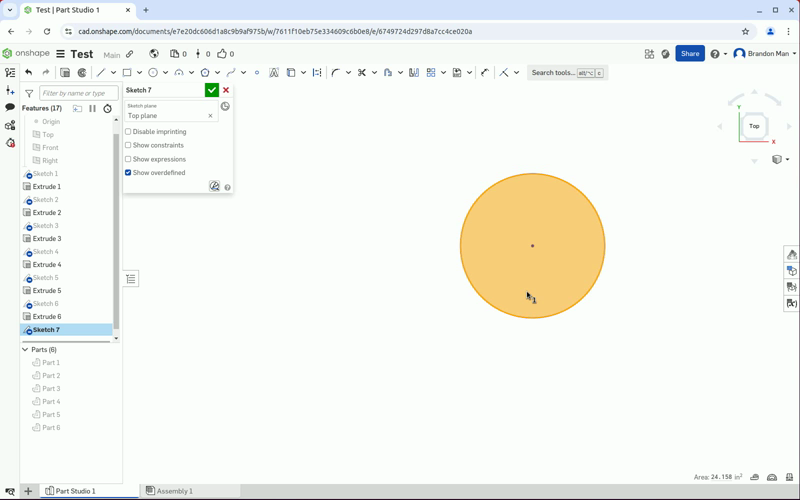
scroll(-6)
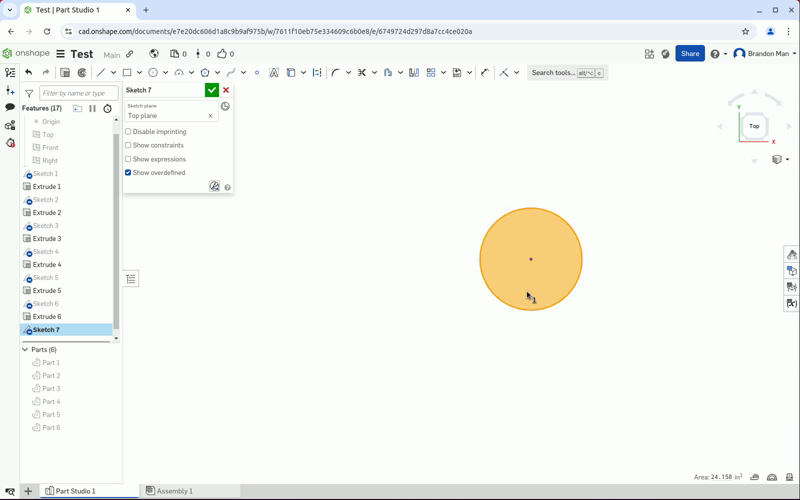
scroll(-6)
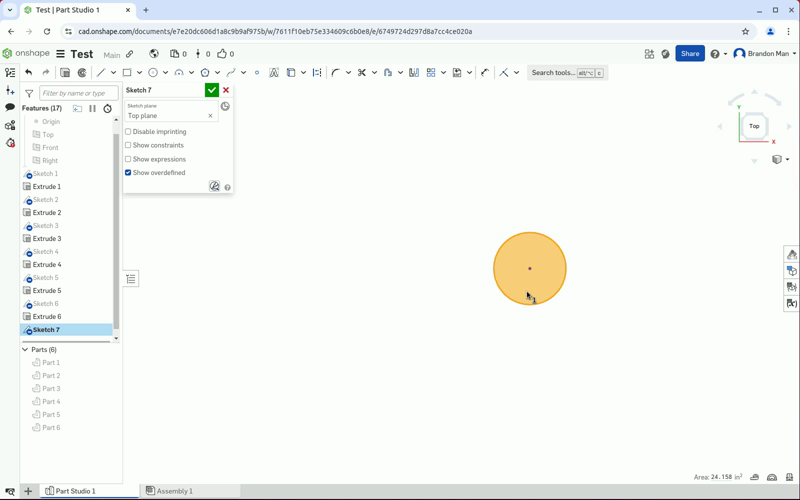
scroll(-6)
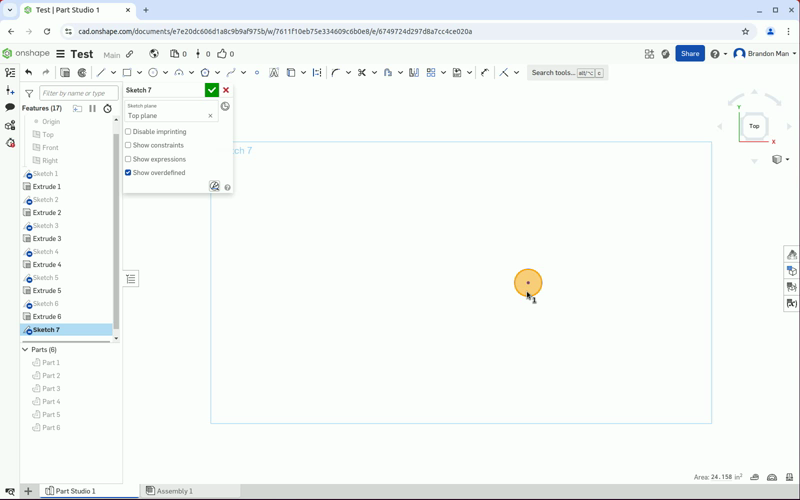
mouse_move(73, 352)
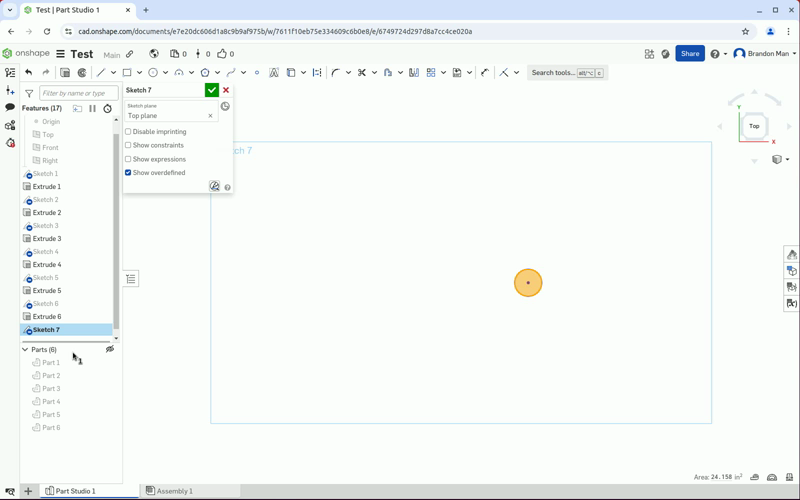
key(shift+y)
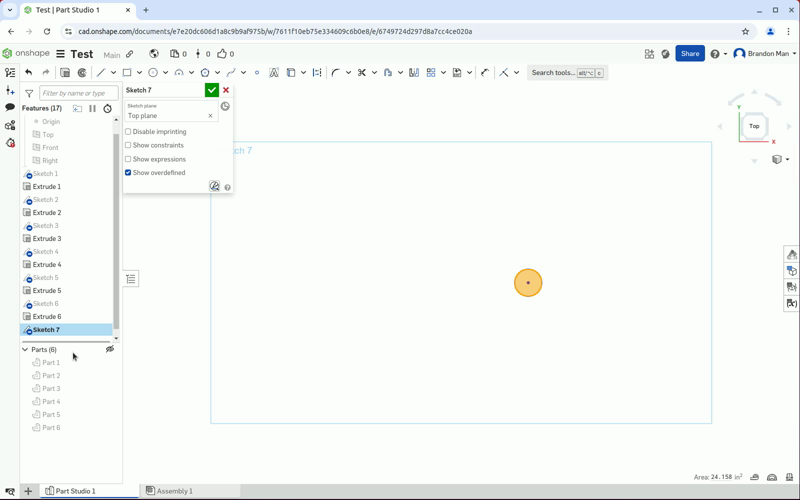
key(shift+e)
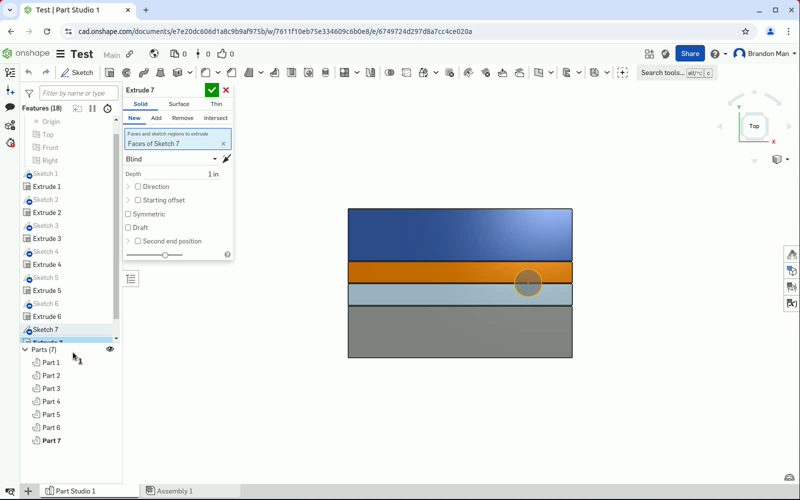
mouse_move(143, 106)
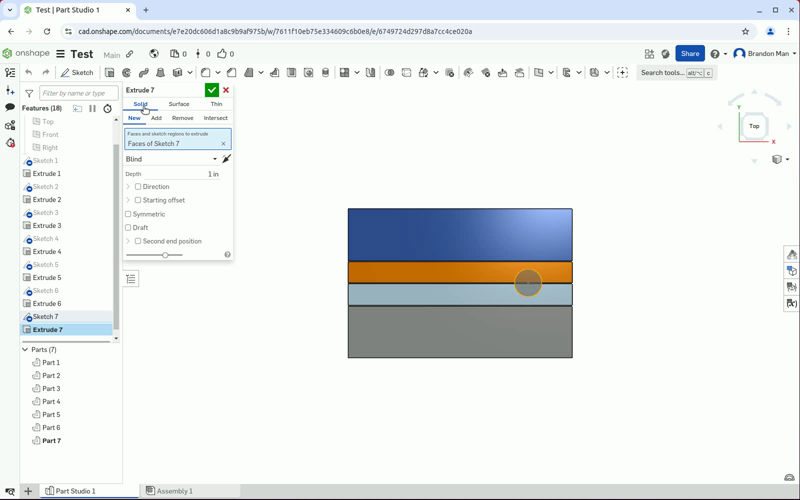
click(143, 106)
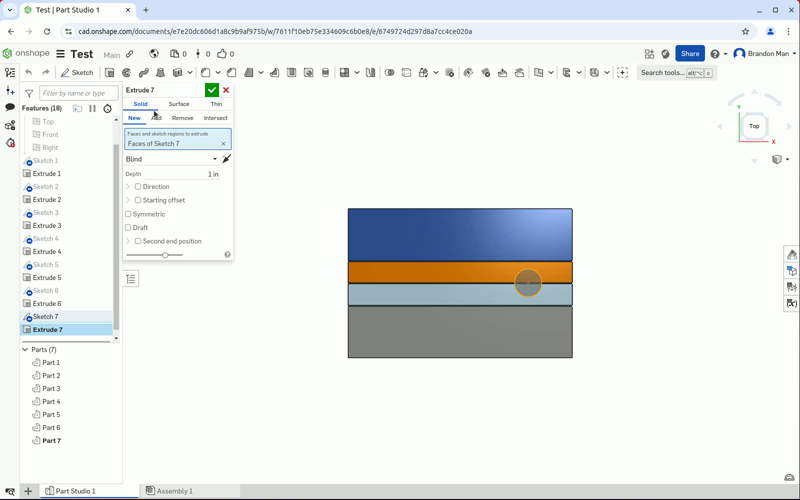
mouse_move(186, 120)
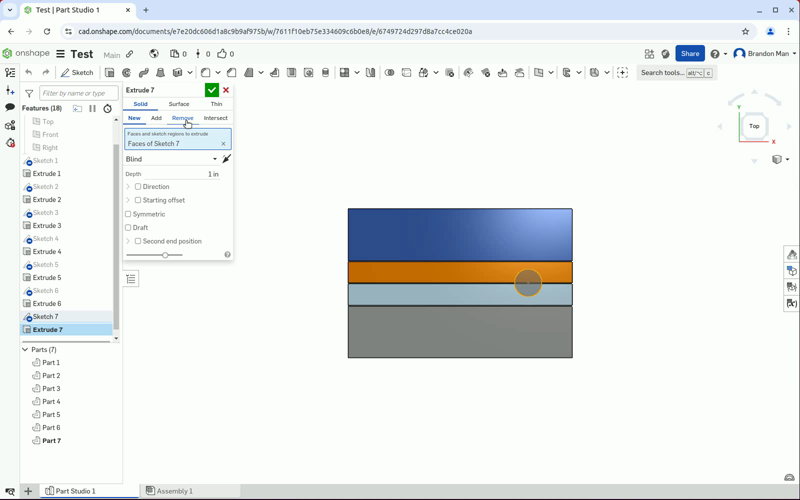
click(186, 120)
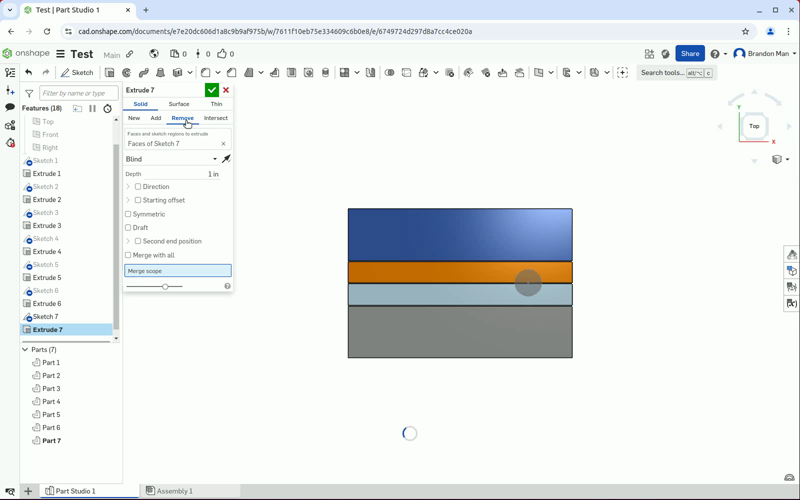
key(tab, 4)
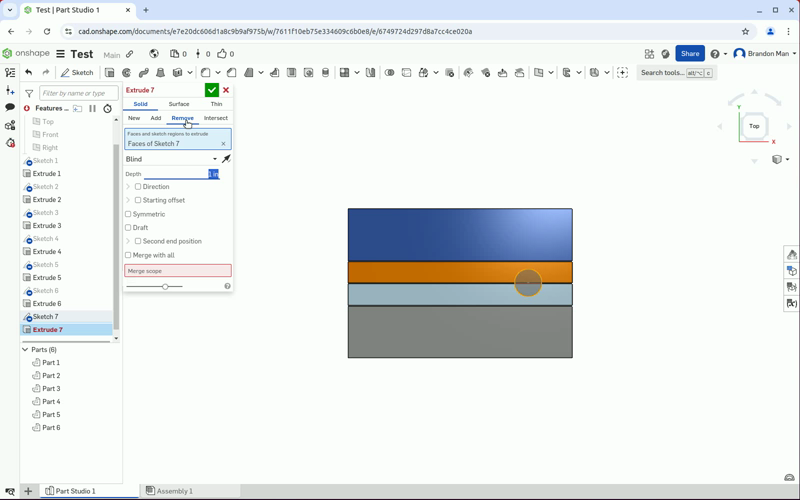
text(-15.405)
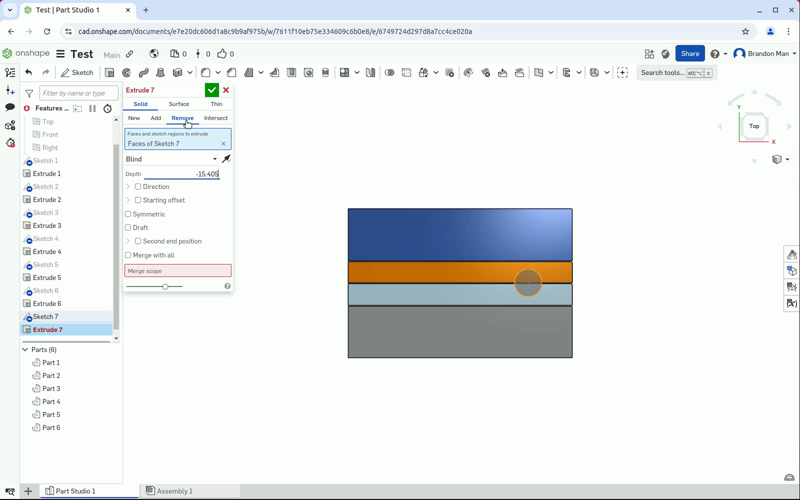
key(tab, 6)
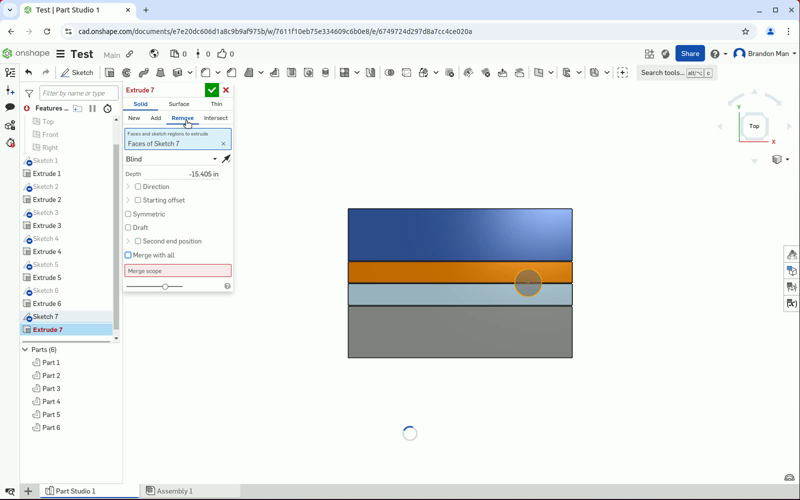
key(space)
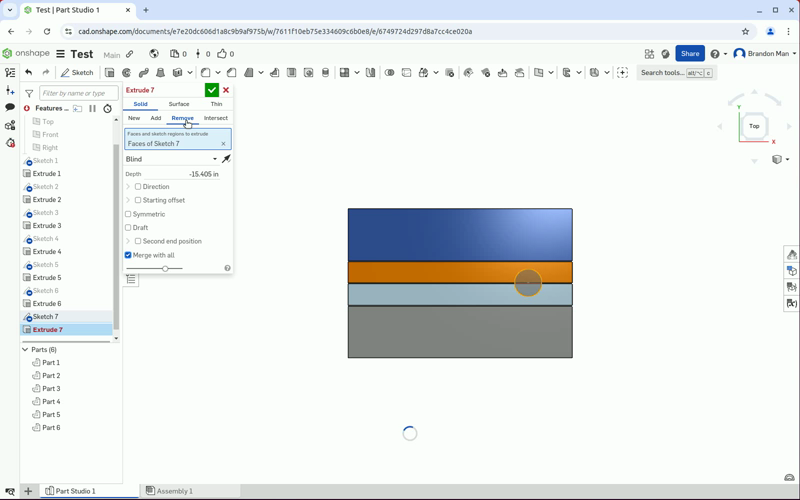
key(enter)
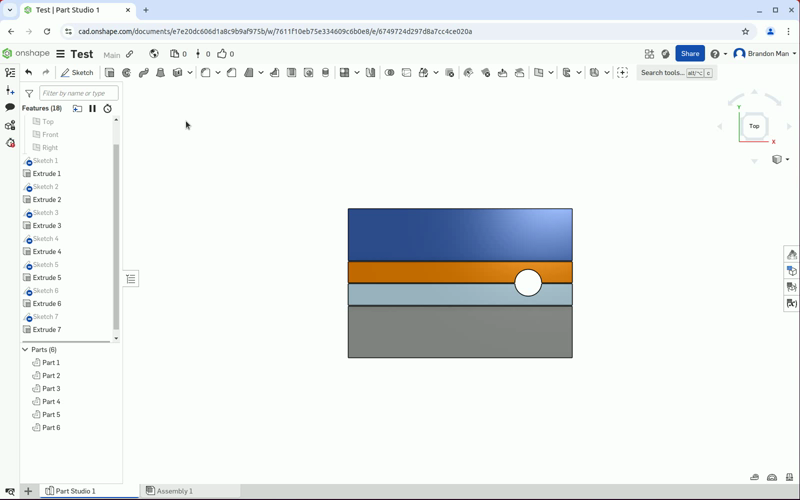
key(shift+h)
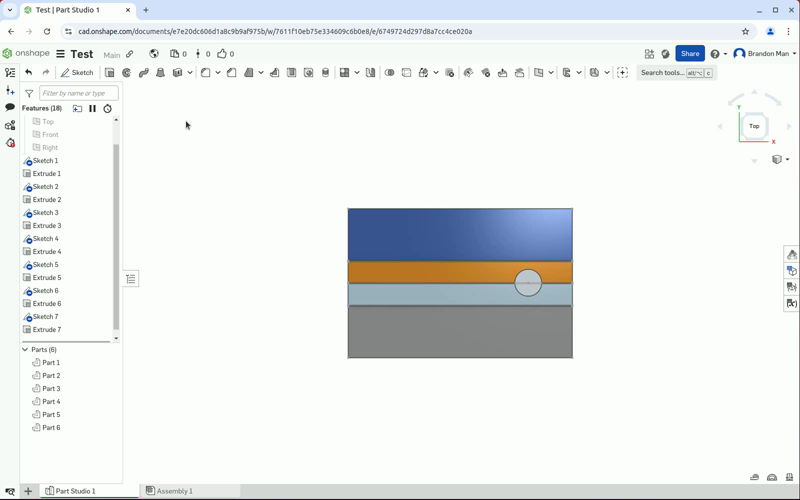
key(shift+h)
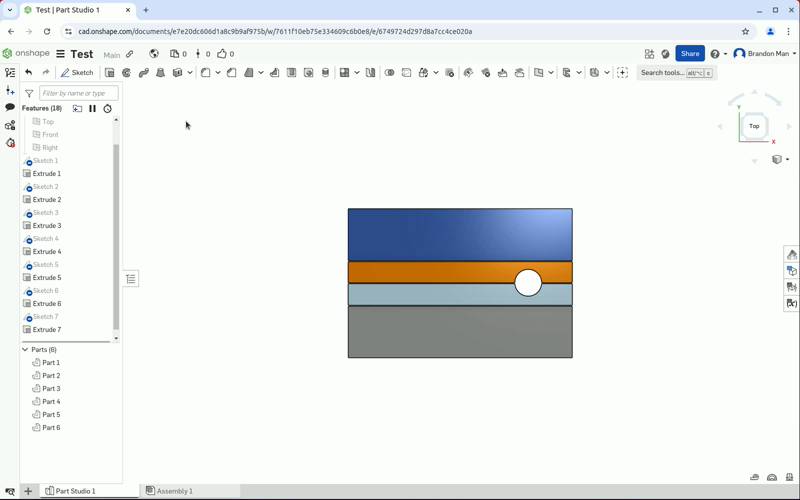
mouse_move(69, 163)
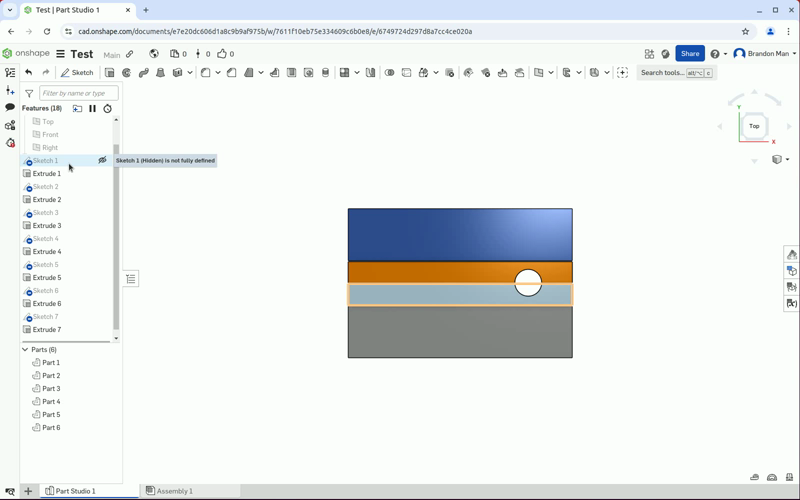
click(69, 163)
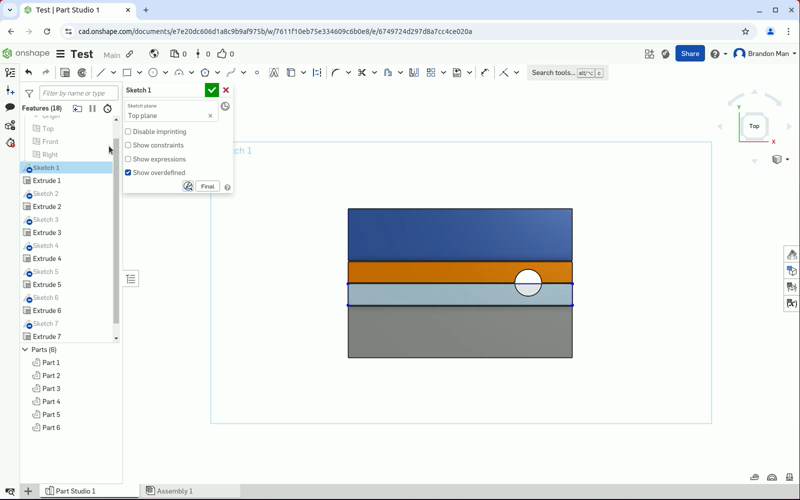
mouse_move(229, 92)
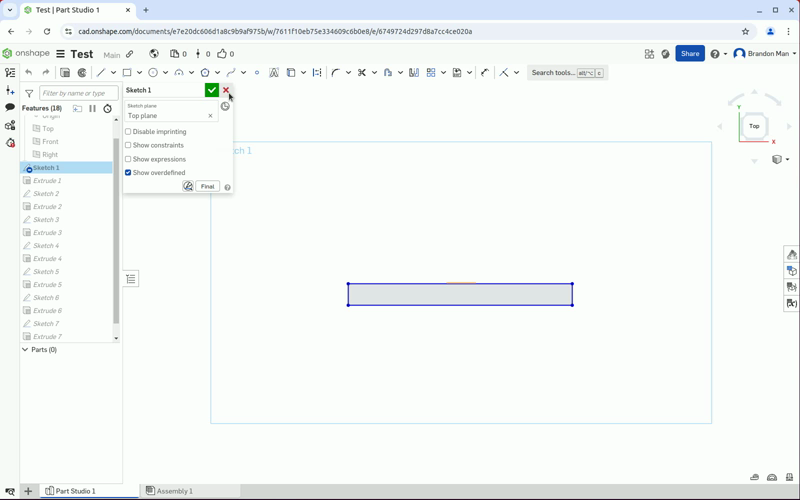
click(229, 92)
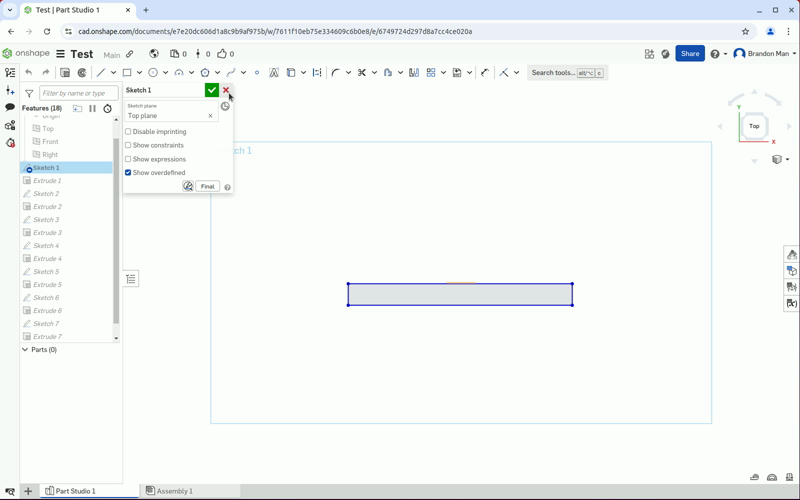
key(shift+s)
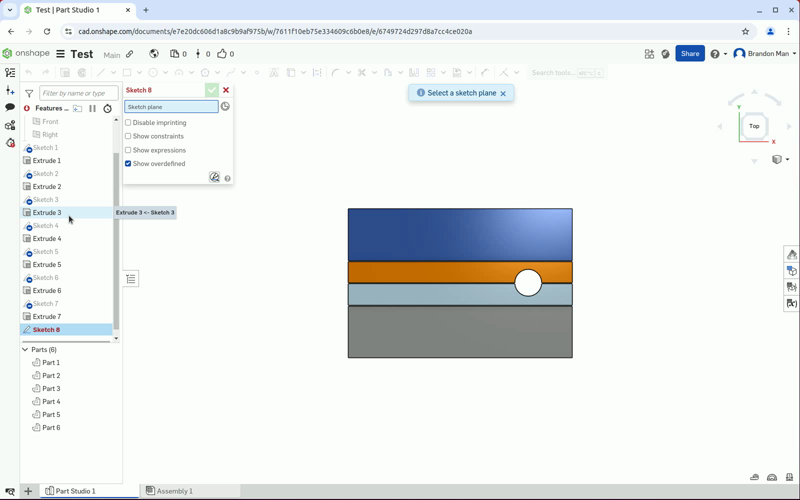
scroll(3)
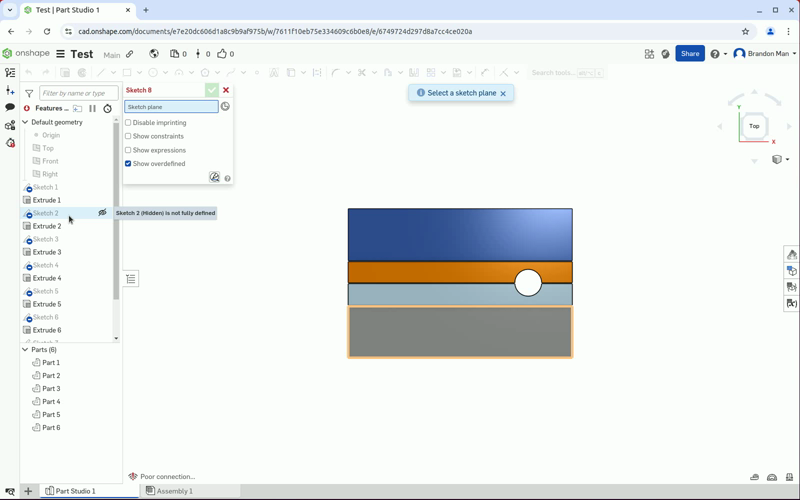
mouse_move(69, 150)
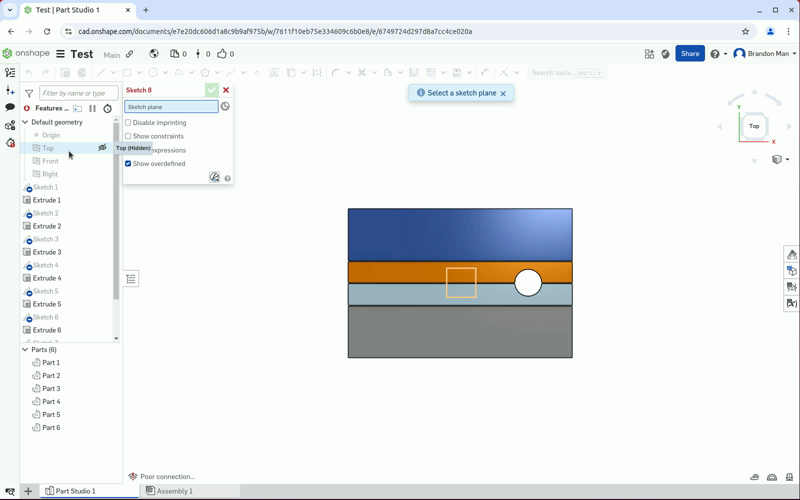
click(69, 150)
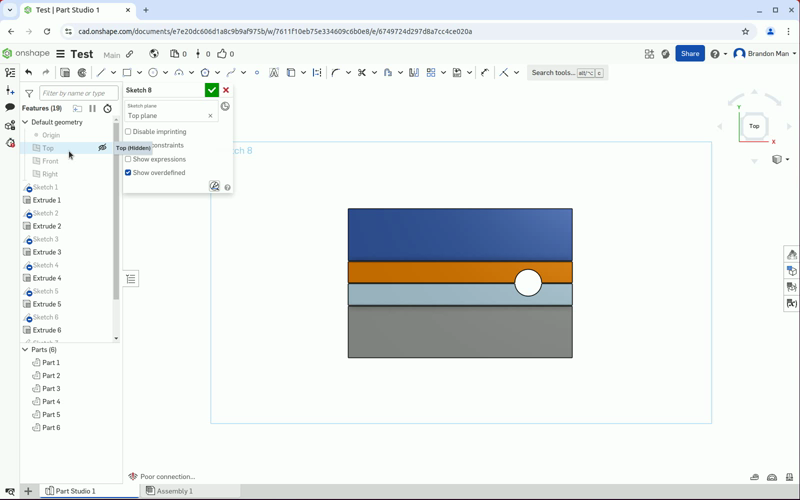
mouse_move(73, 352)
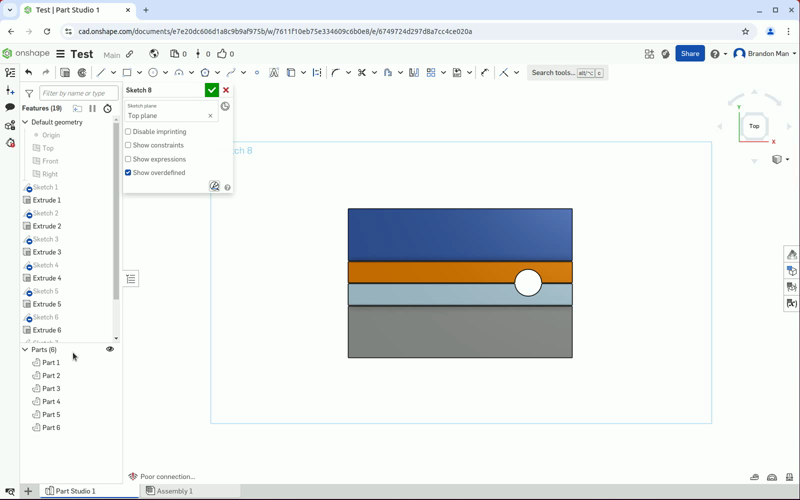
key(y)
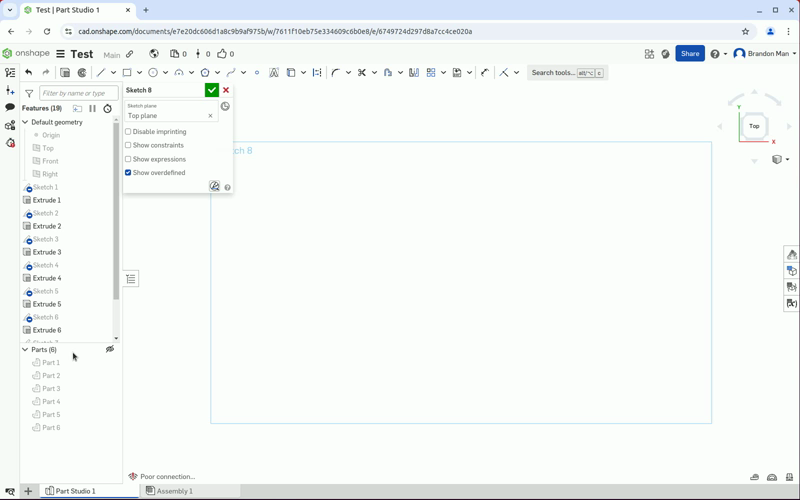
key(c)
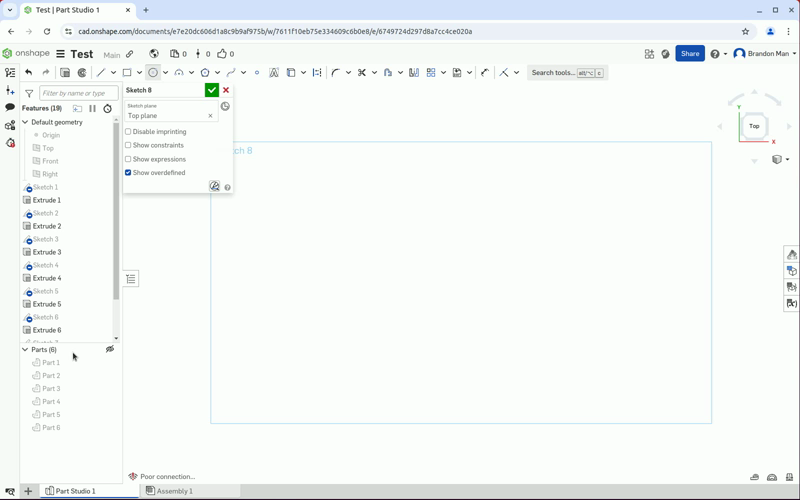
key_down(shift)
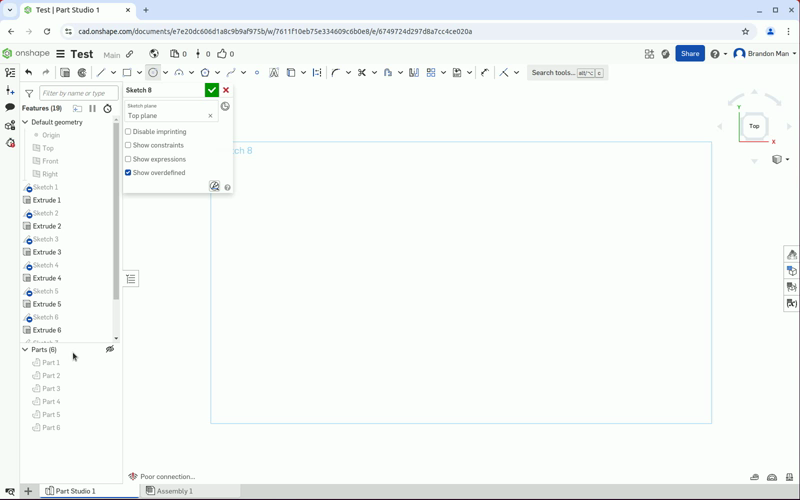
mouse_move(528, 282)
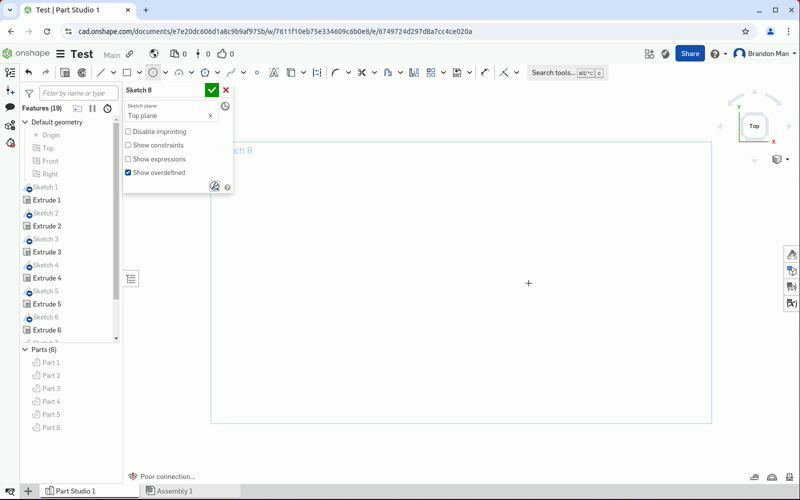
click(528, 282)
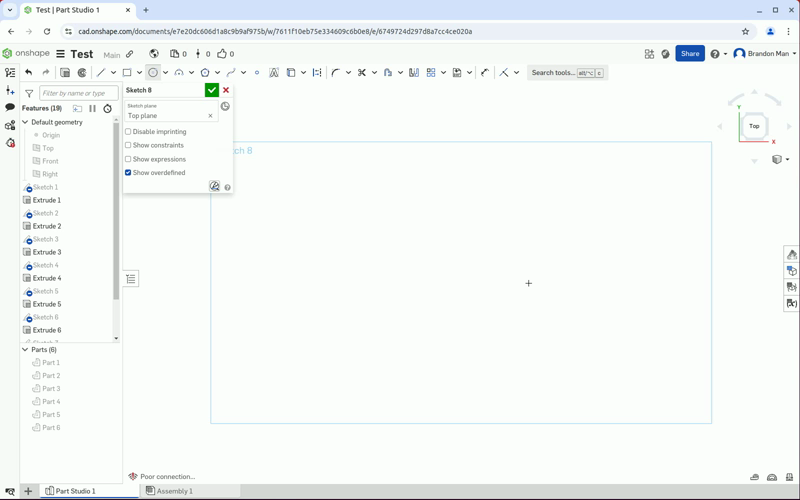
key_up(shift)
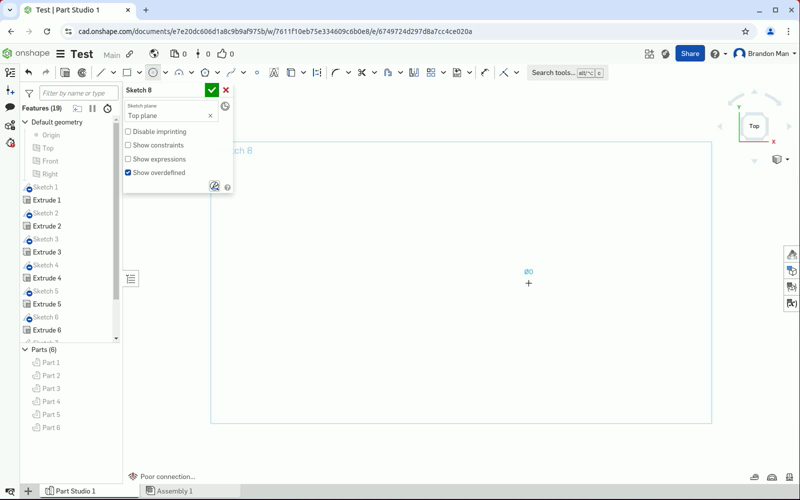
mouse_move(559, 282)
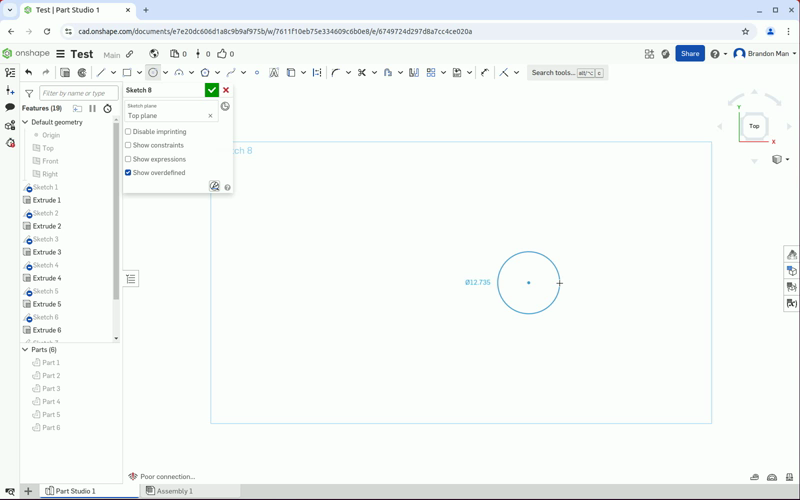
click(559, 282)
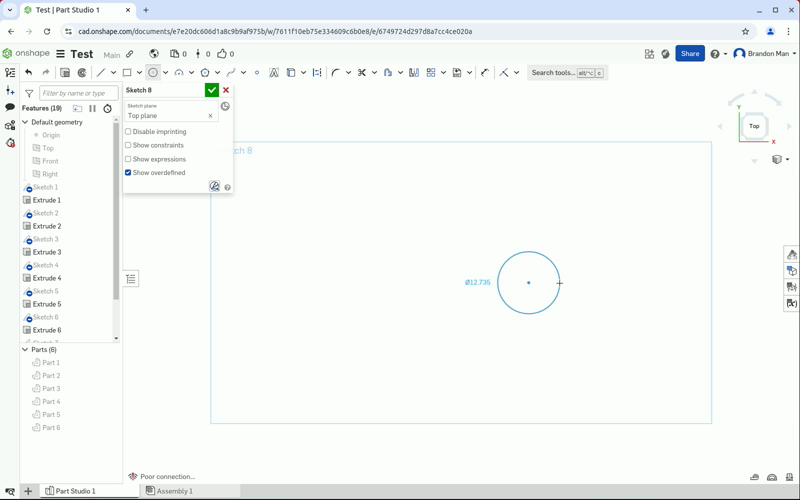
key(esc)
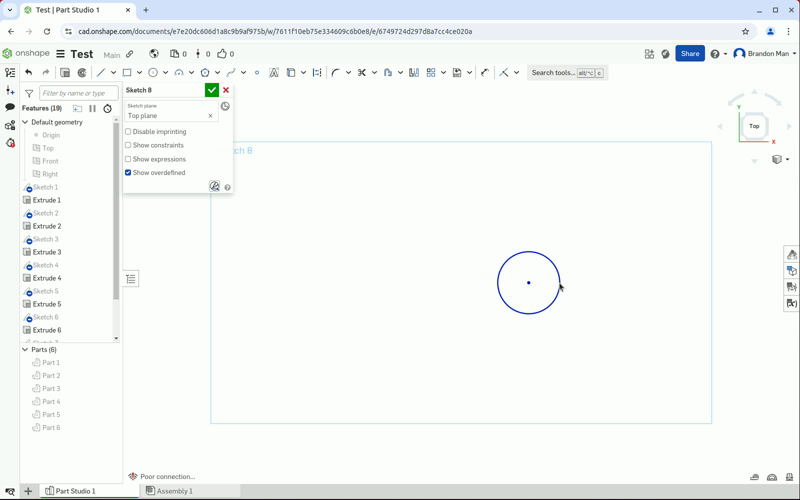
key(c)
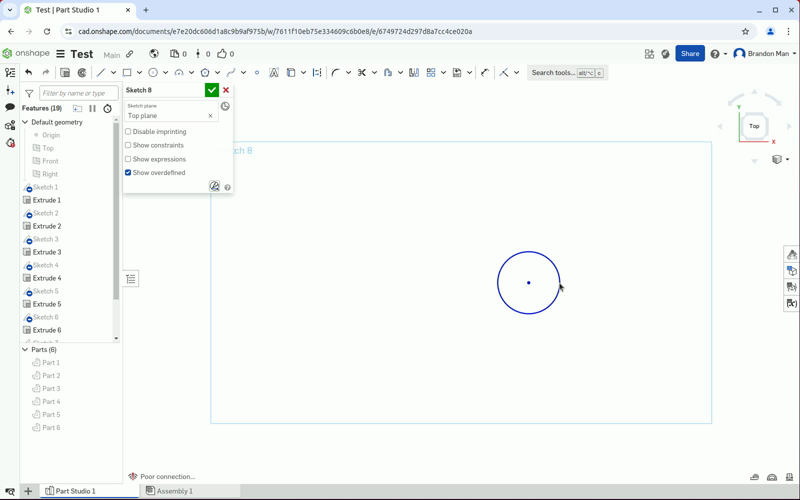
key_down(shift)
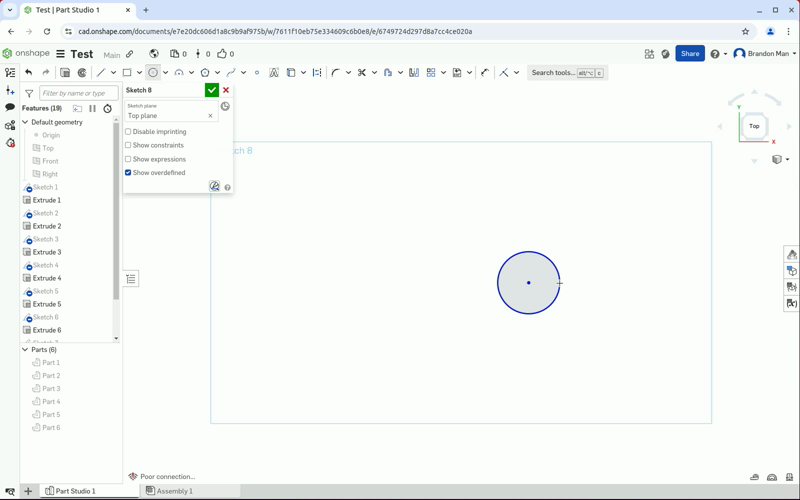
mouse_move(528, 282)
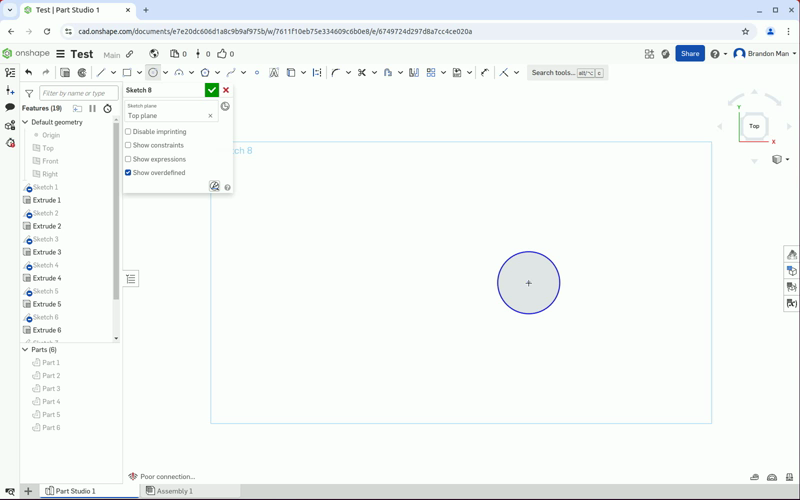
click(528, 282)
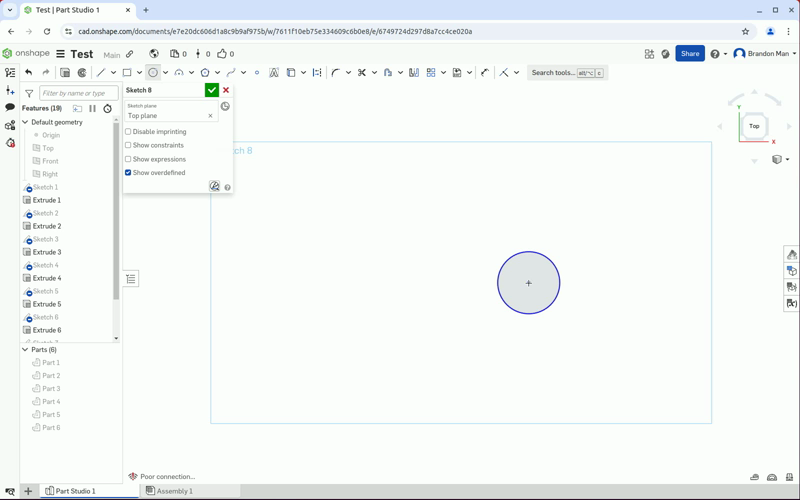
key_up(shift)
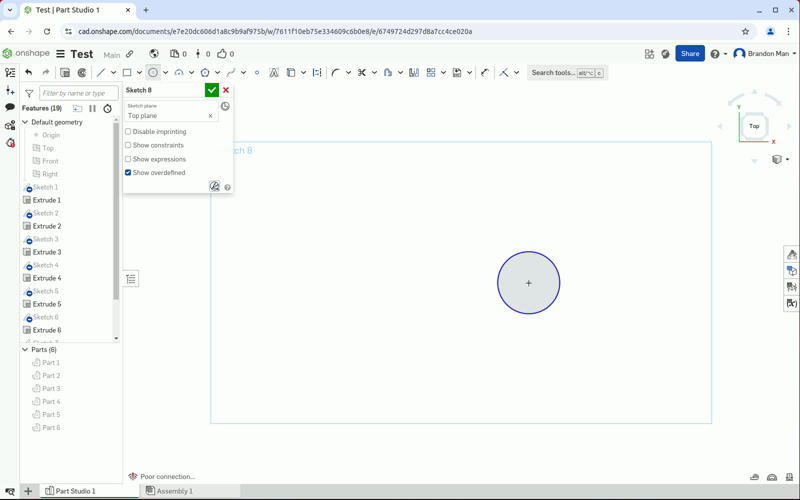
mouse_move(542, 282)
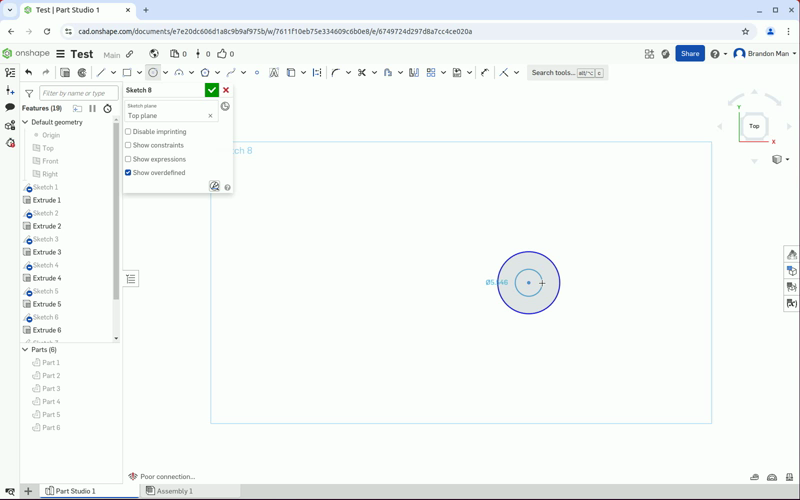
click(542, 282)
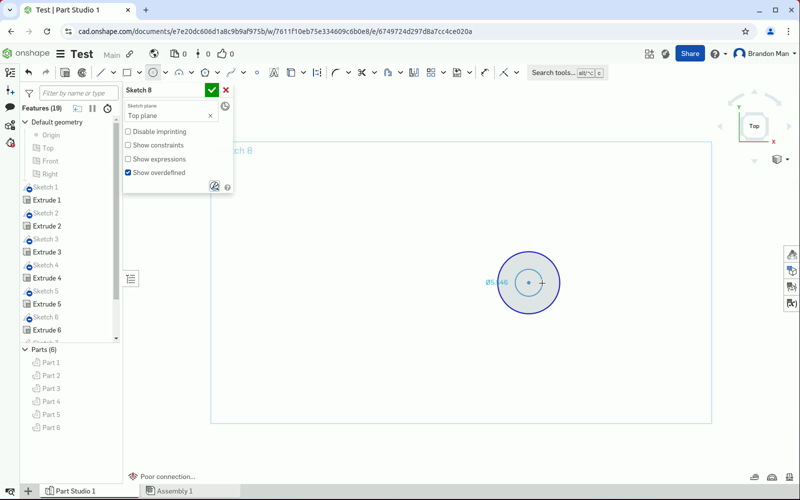
key(esc)
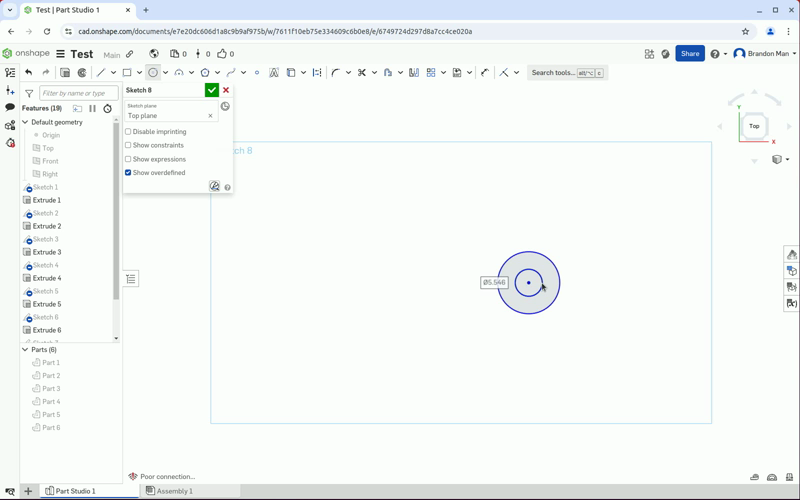
mouse_move(544, 260)
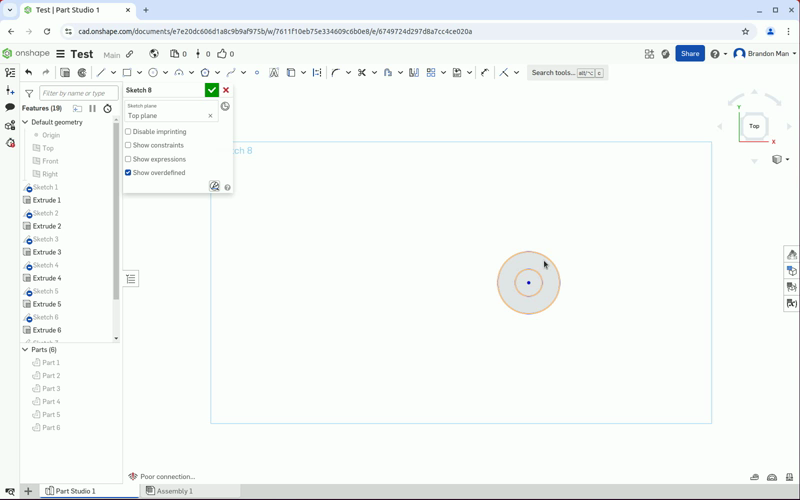
click(544, 260)
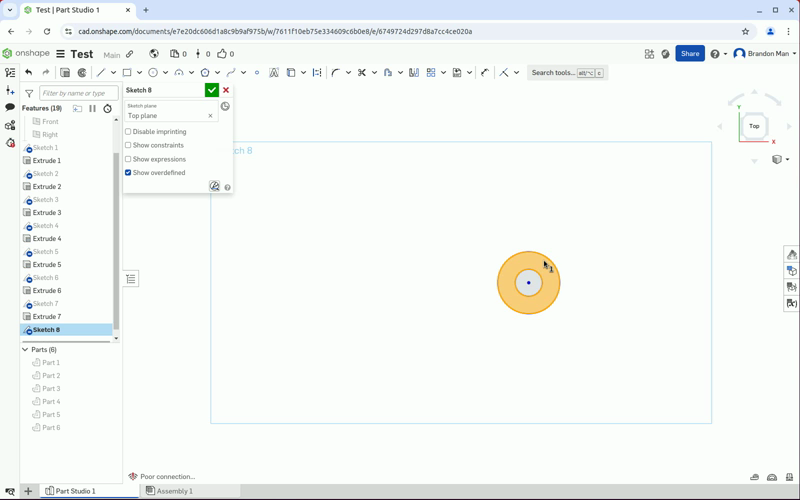
mouse_move(73, 352)
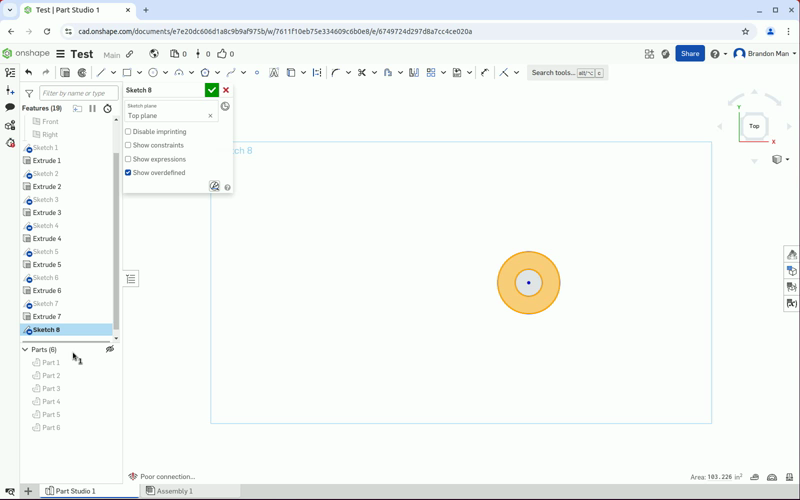
key(shift+y)
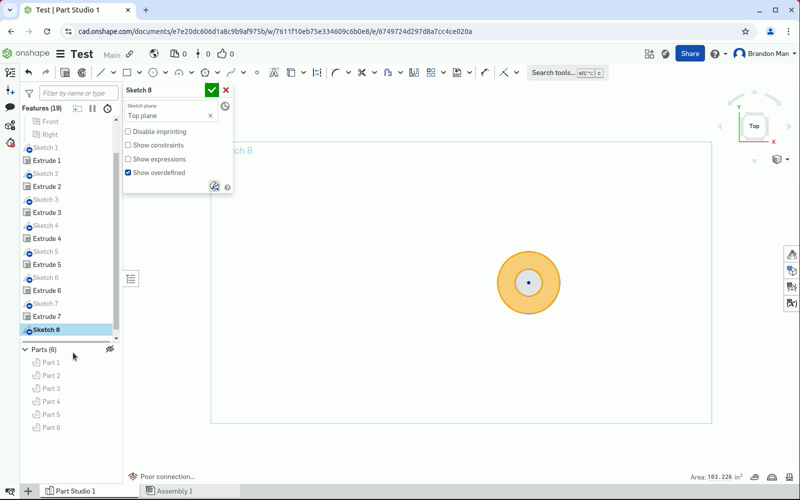
key(shift+e)
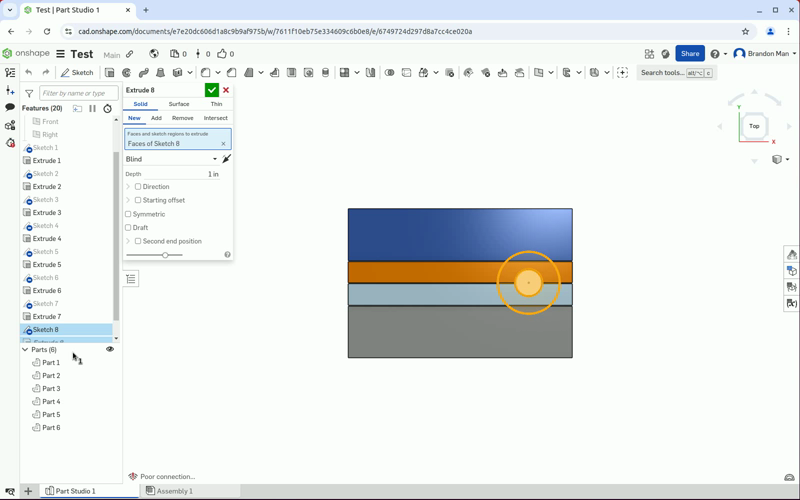
mouse_move(143, 106)
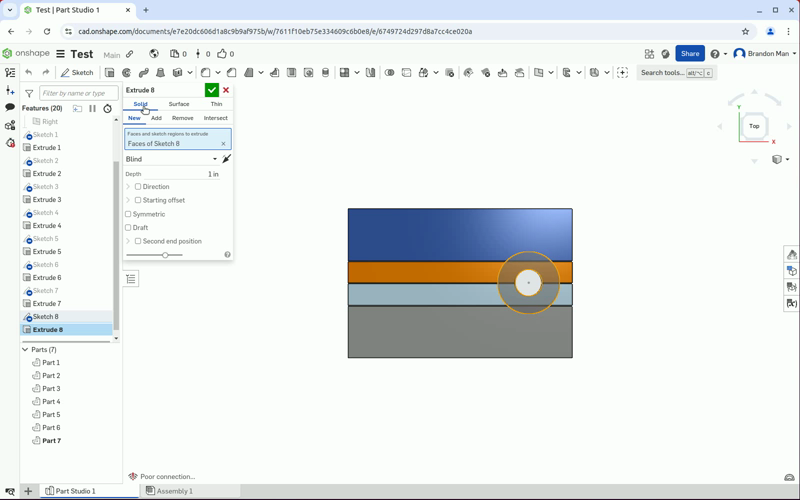
click(143, 106)
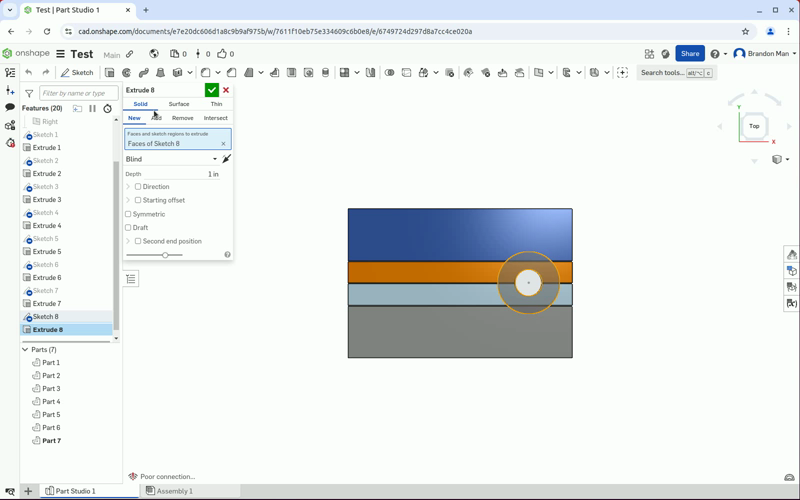
mouse_move(186, 120)
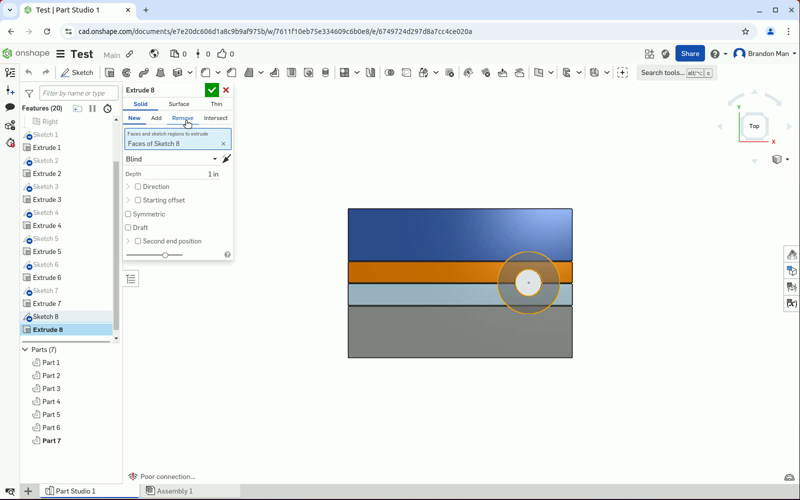
click(186, 120)
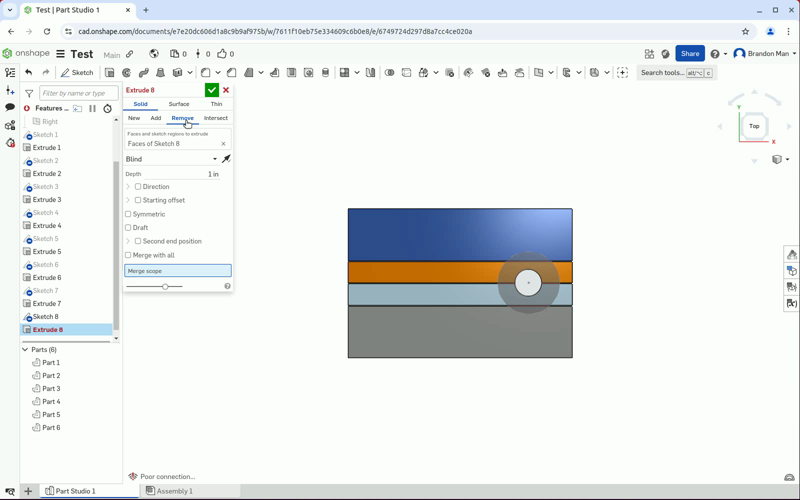
key(tab, 4)
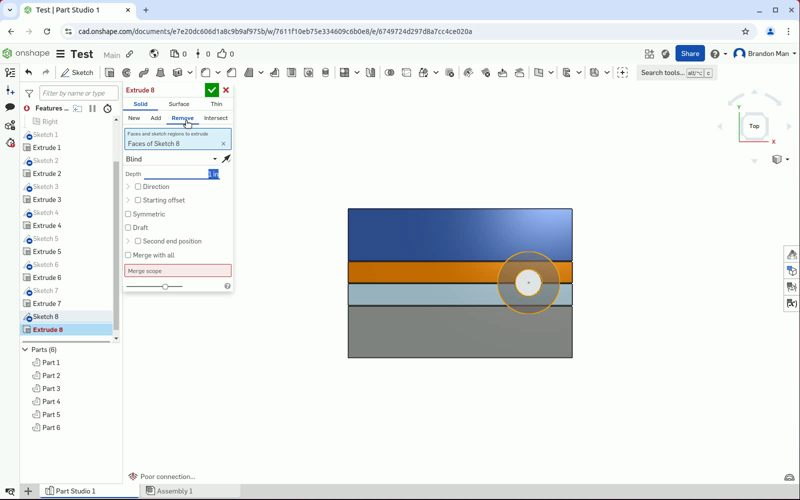
text(-4.574)
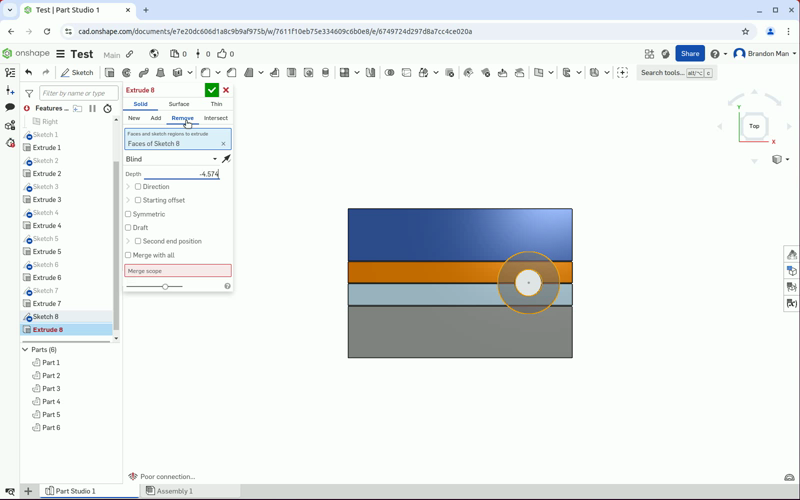
key(tab, 6)
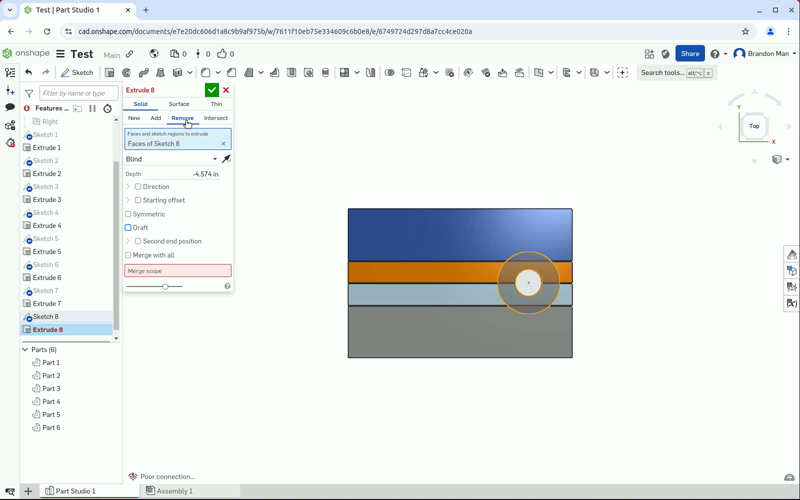
key(space)
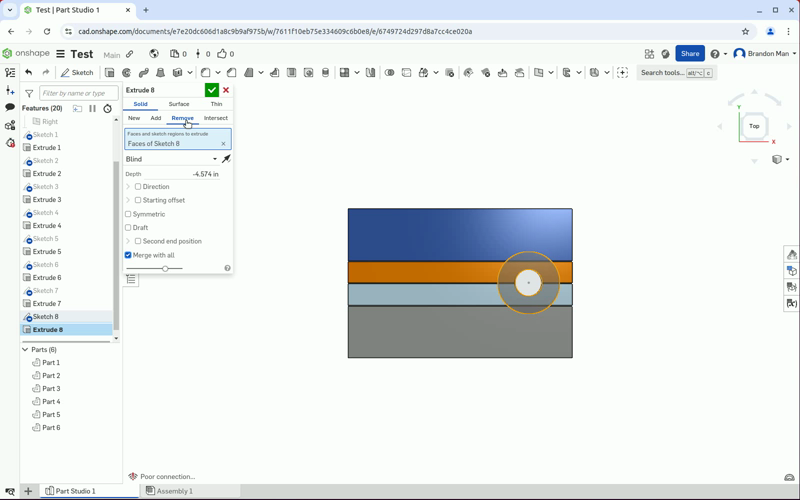
key(enter)
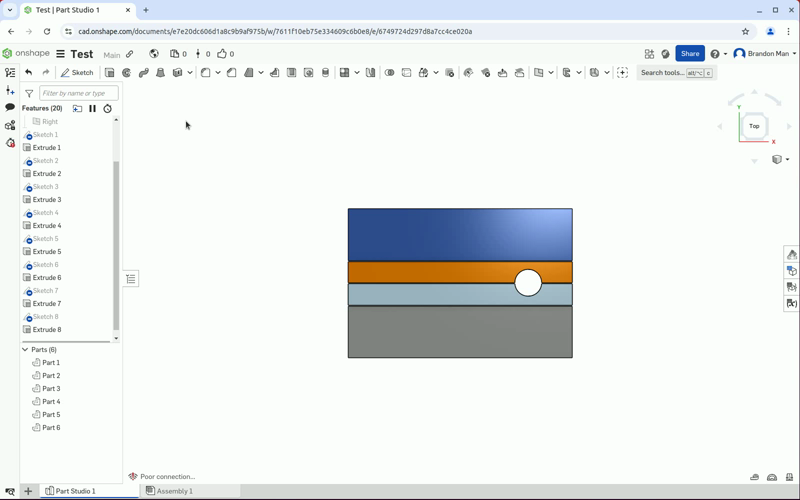
key(shift+h)
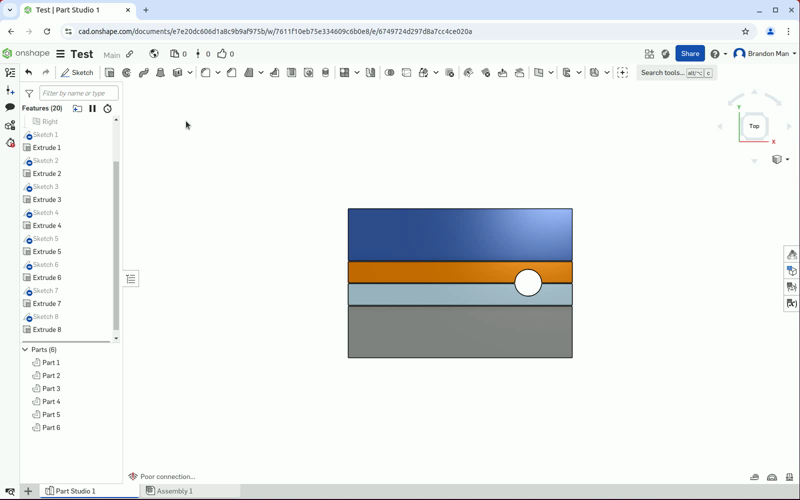
key(shift+h)
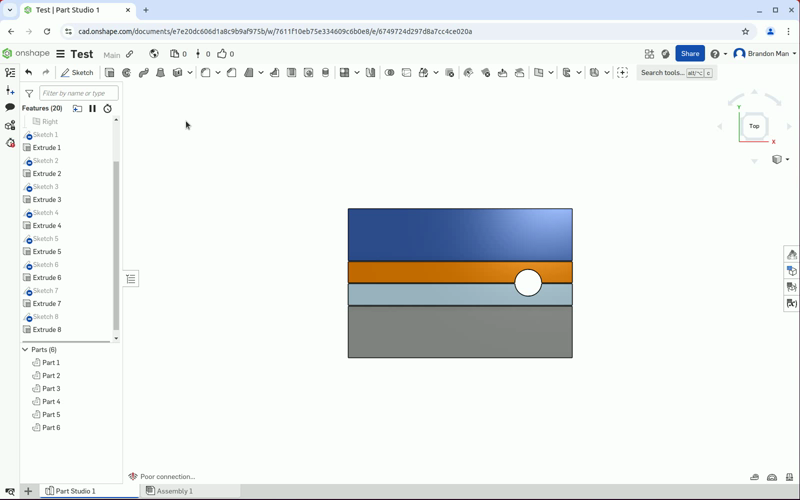
mouse_move(69, 137)
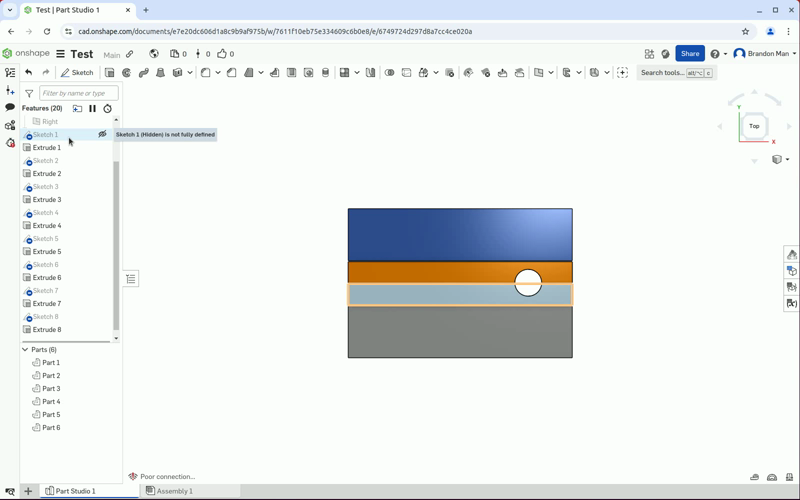
click(69, 137)
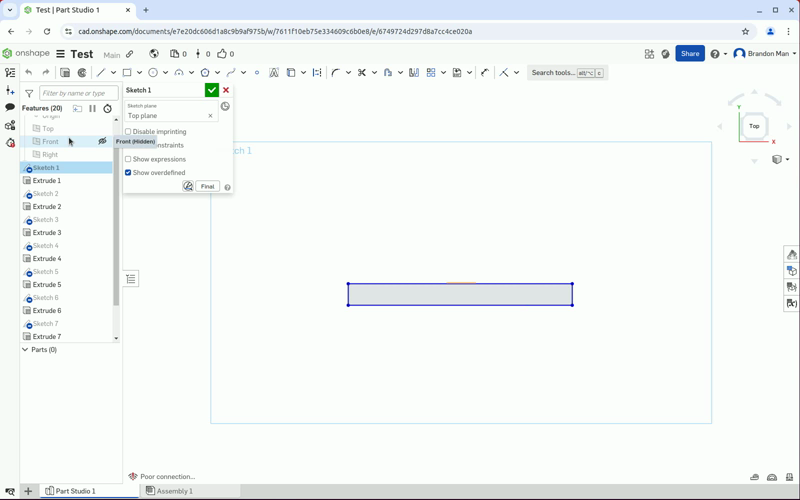
mouse_move(229, 92)
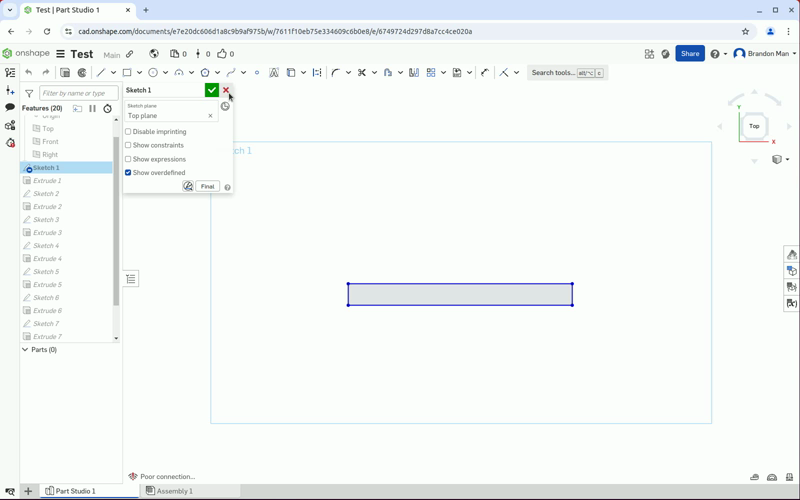
click(229, 92)
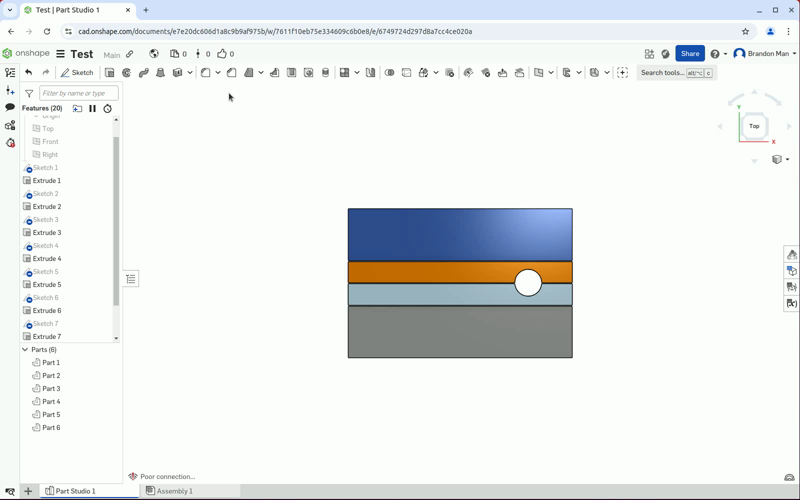
mouse_move(73, 352)
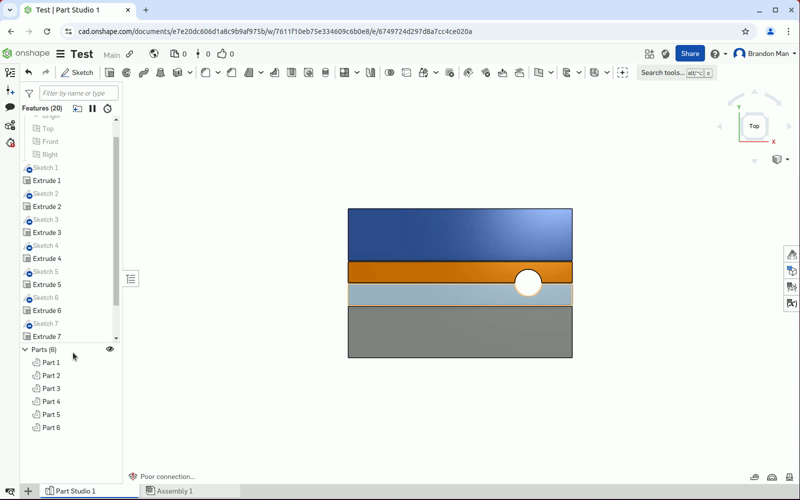
key(y)
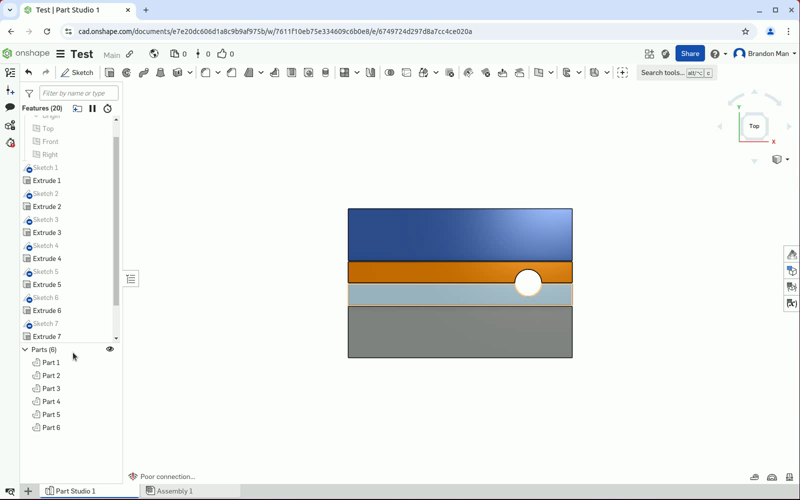
key(shift+p)
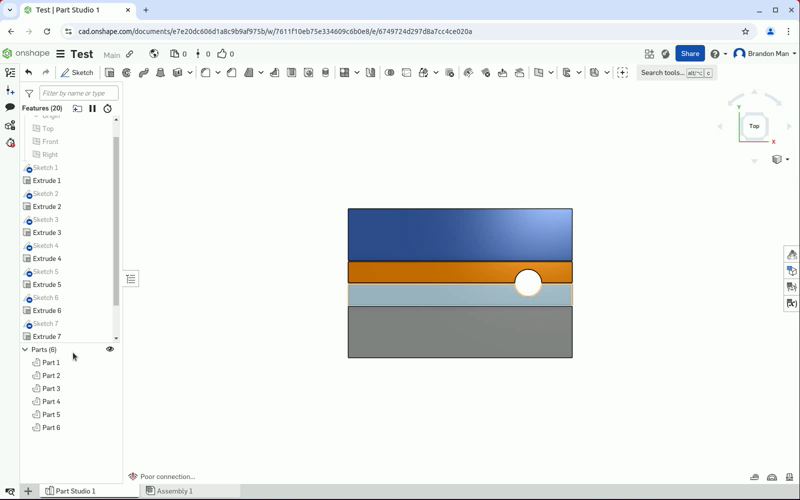
key(space)
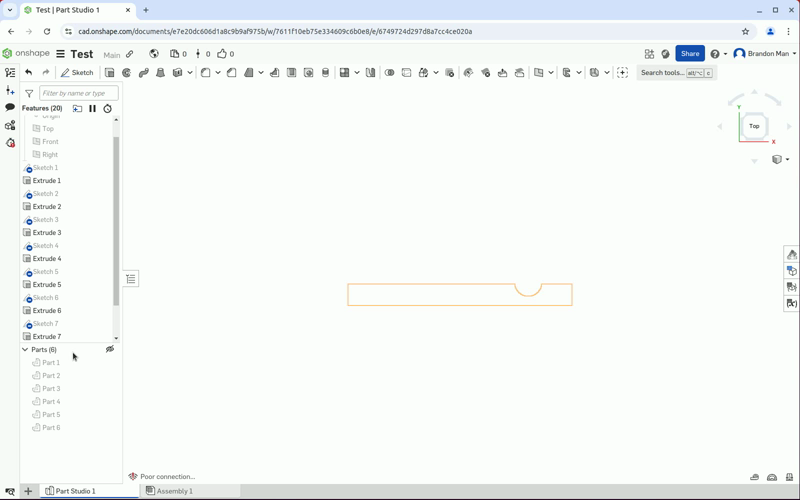
key_down(shift)
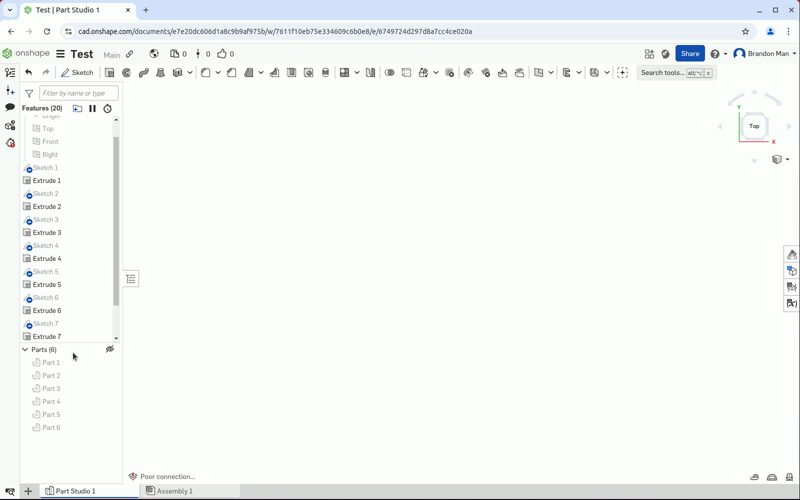
key(up)
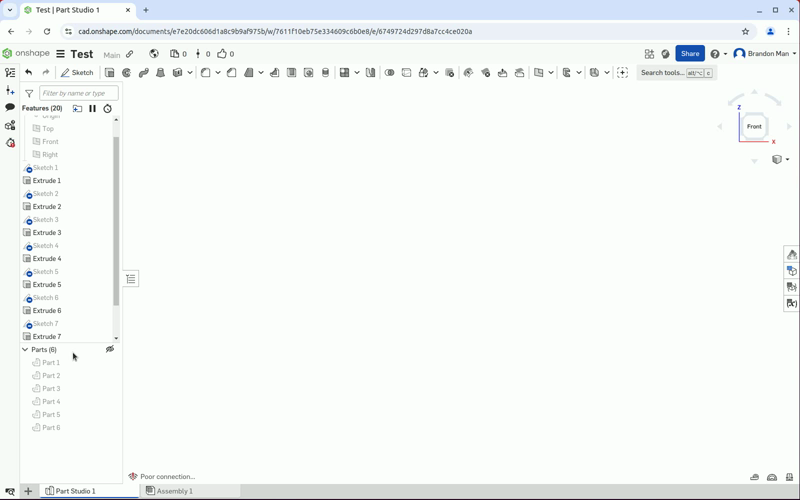
key_up(shift)
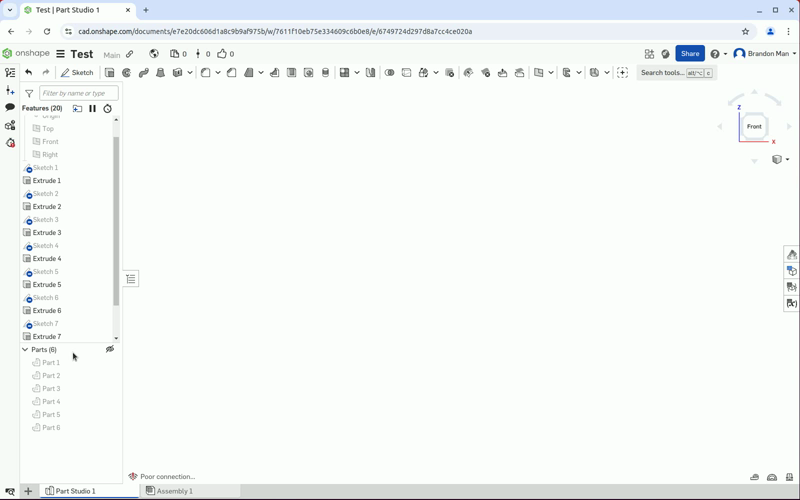
key(space)
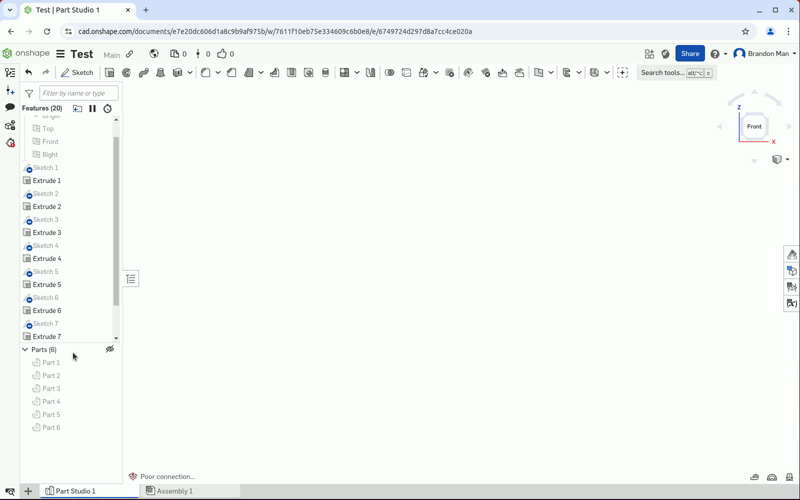
key_down(shift)
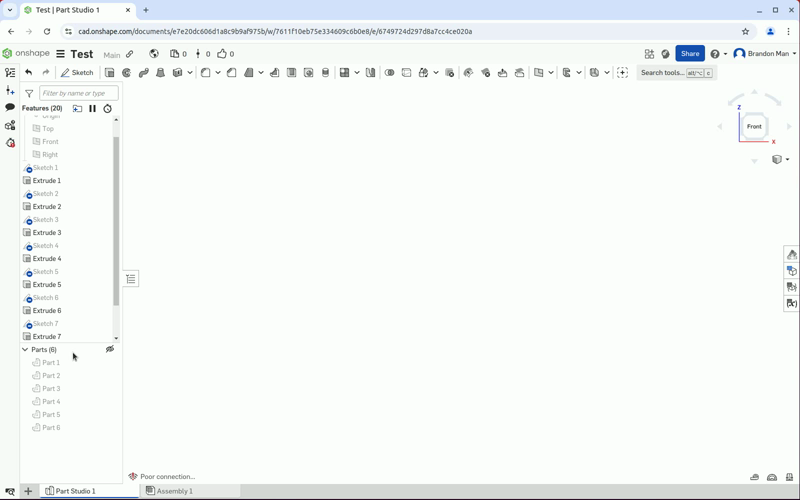
key(left)
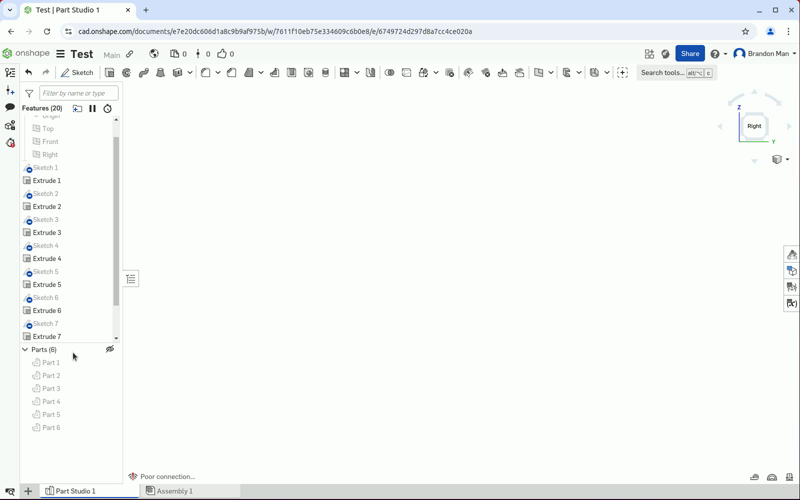
key_up(shift)
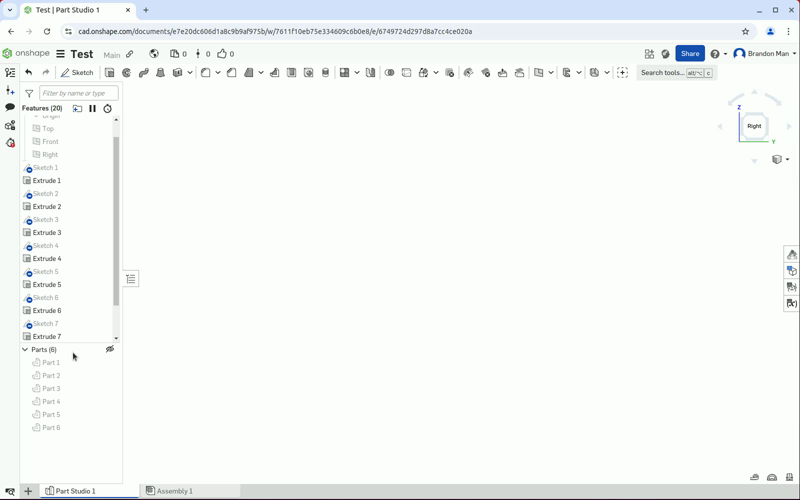
mouse_move(73, 352)
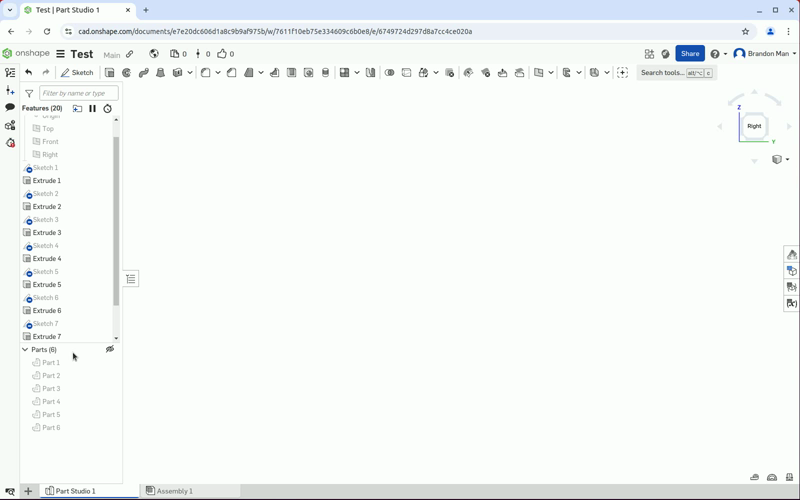
key(shift+y)
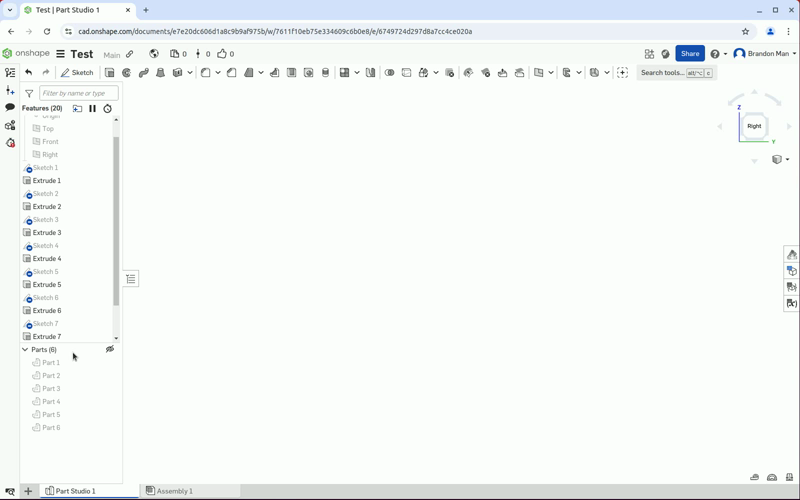
key(shift+s)
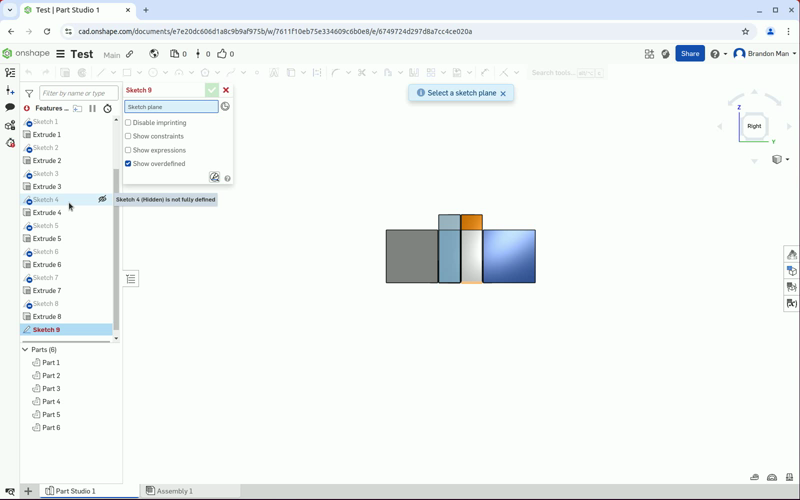
scroll(3)
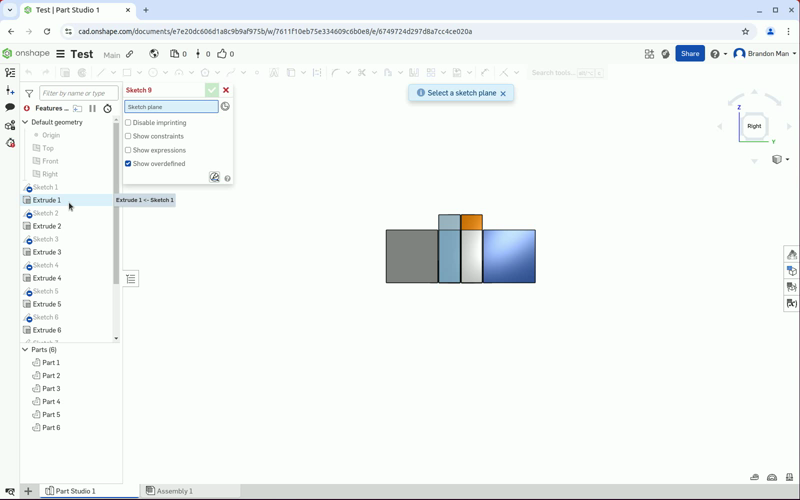
mouse_move(69, 176)
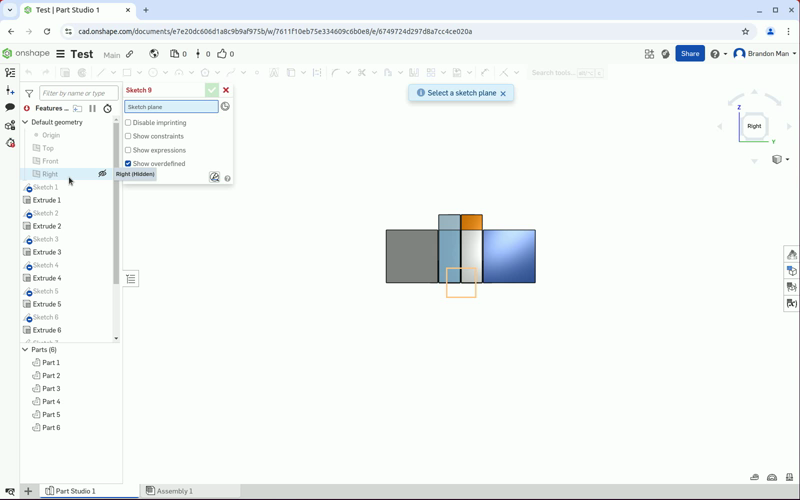
click(69, 176)
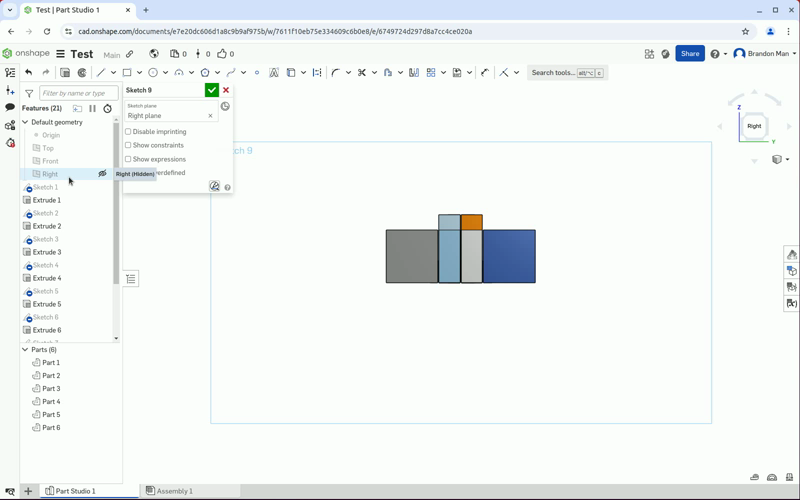
mouse_move(73, 352)
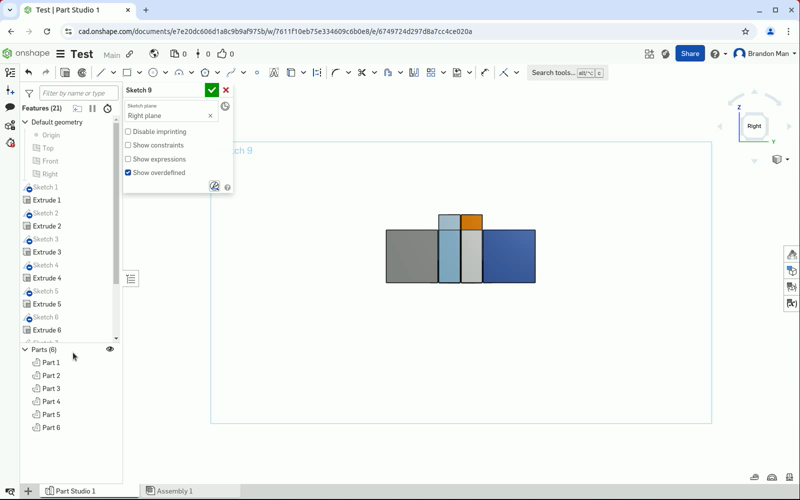
key(y)
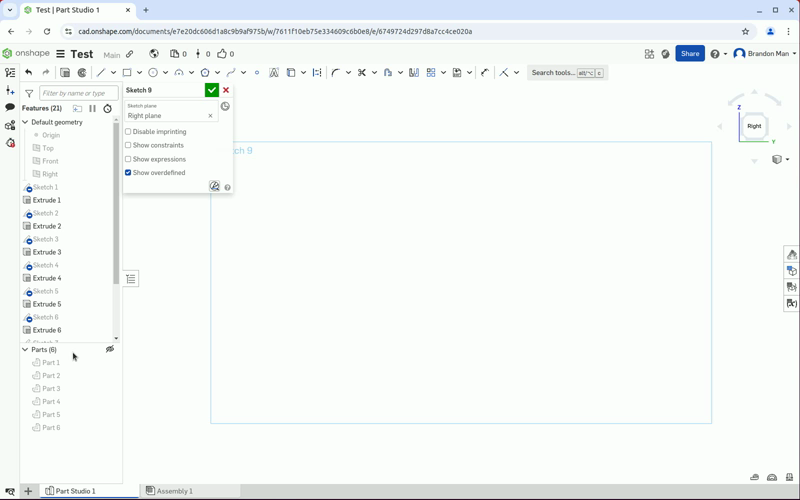
key(l)
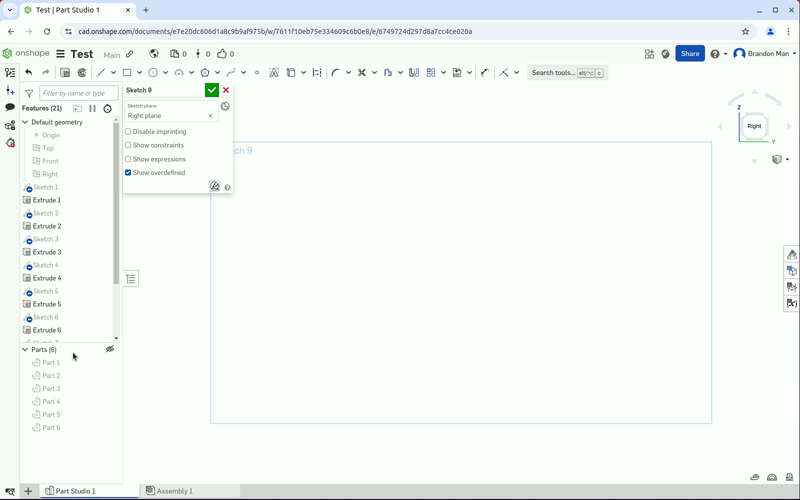
key_down(shift)
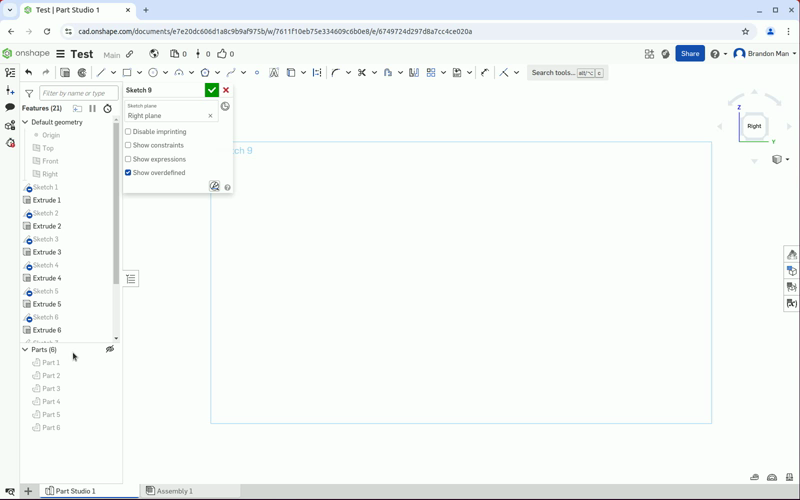
mouse_move(436, 267)
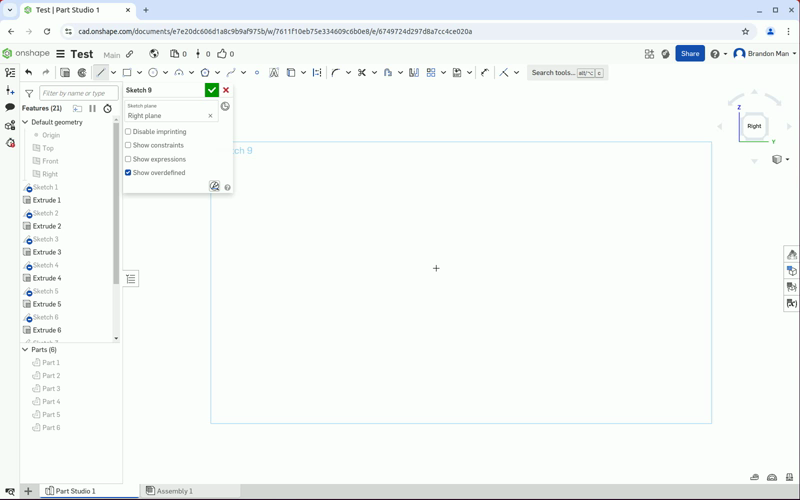
click(436, 267)
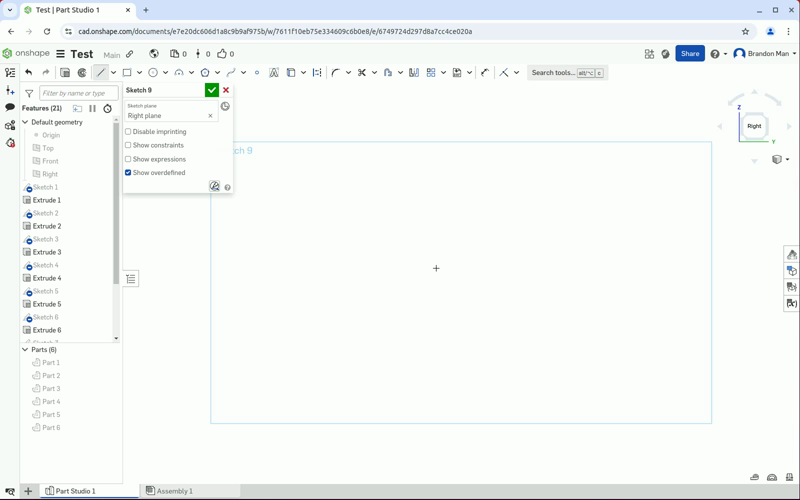
key_up(shift)
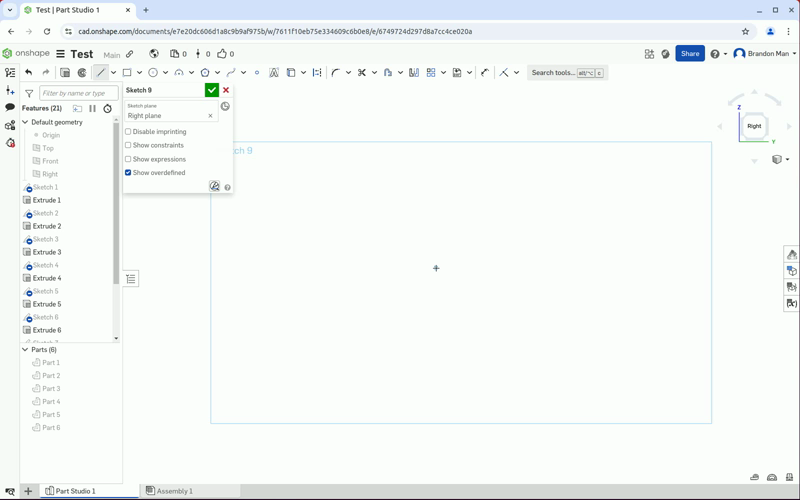
key_down(shift)
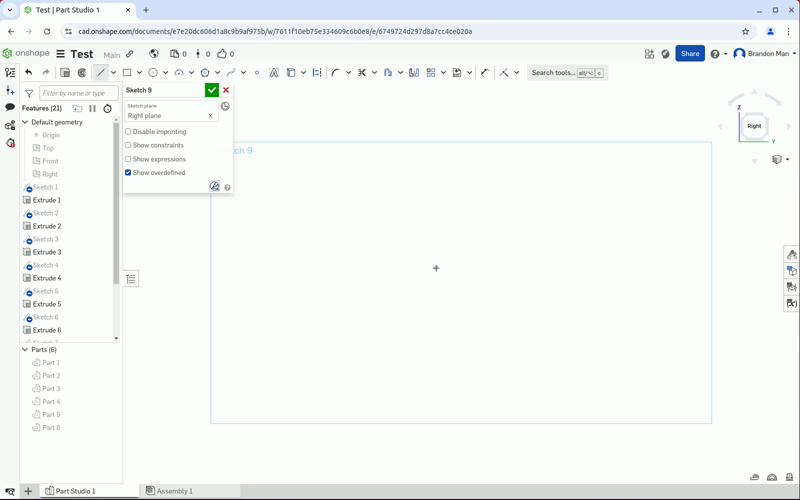
mouse_move(466, 267)
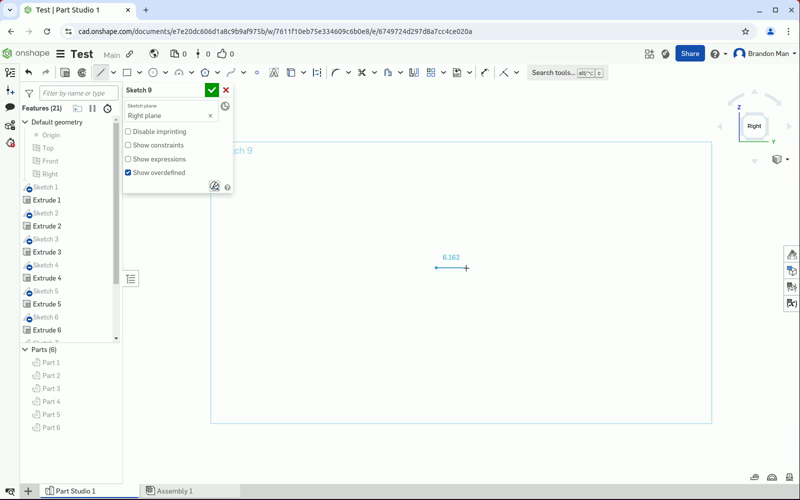
mouse_move(487, 267)
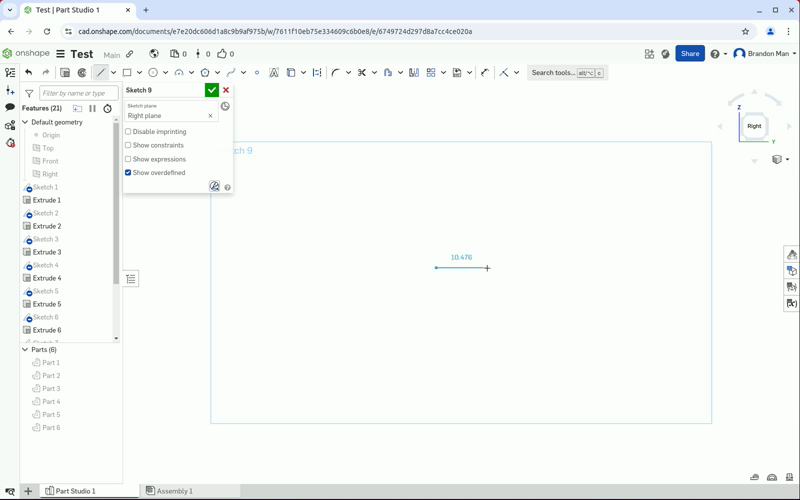
click(487, 267)
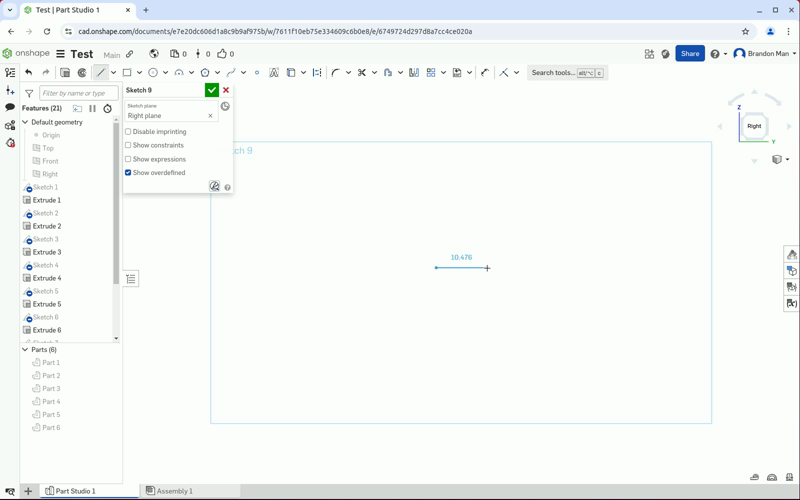
key_up(shift)
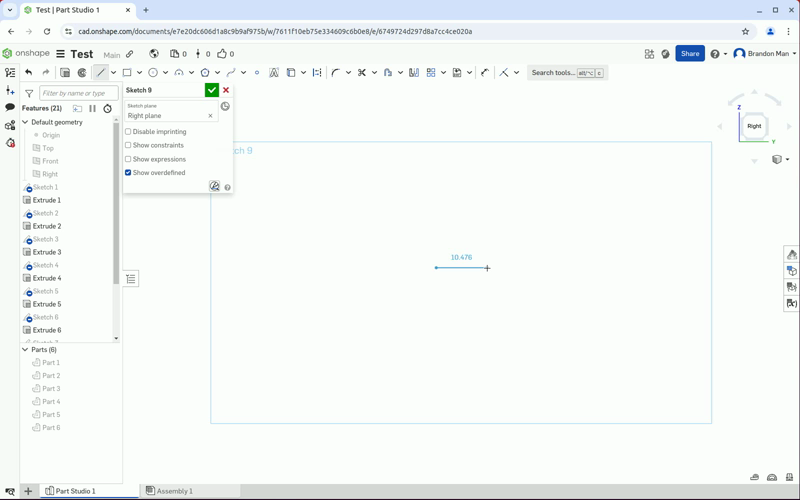
key_down(shift)
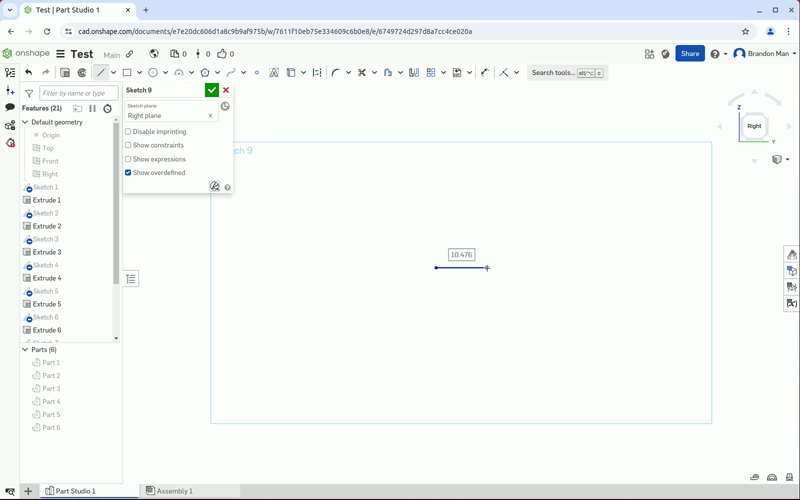
mouse_move(517, 267)
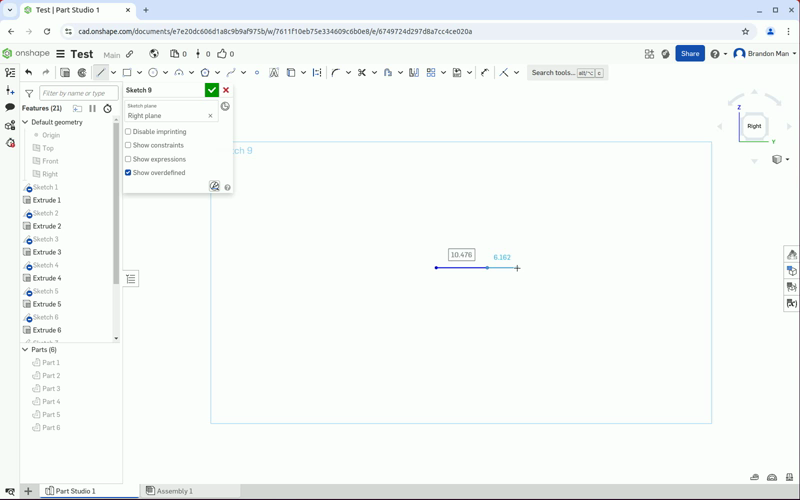
mouse_move(487, 248)
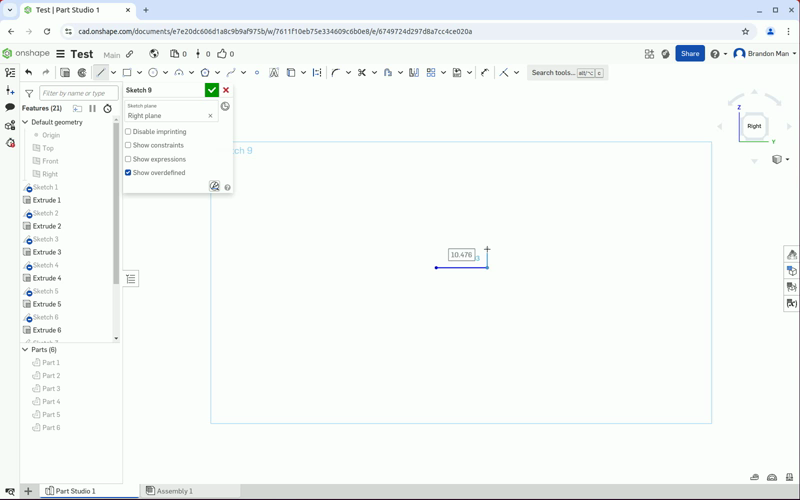
click(487, 248)
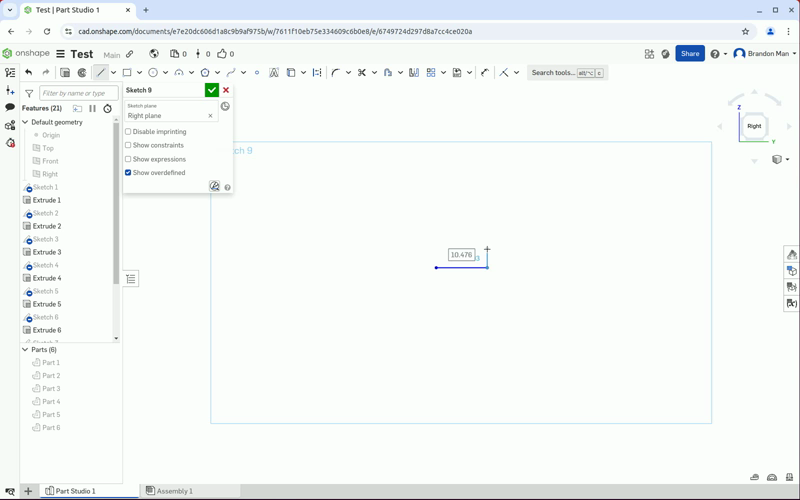
key_up(shift)
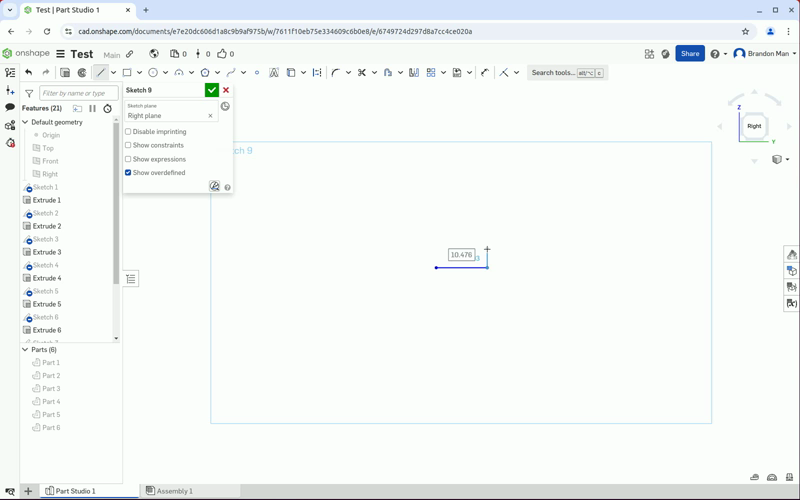
key_down(shift)
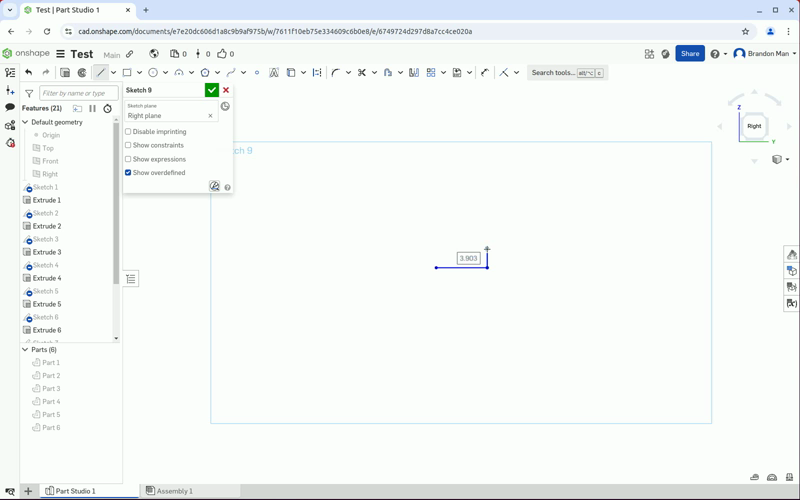
mouse_move(517, 248)
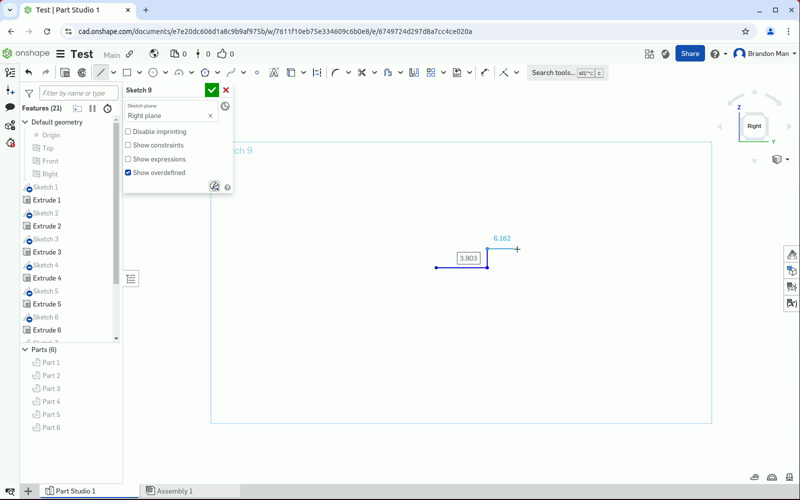
mouse_move(436, 248)
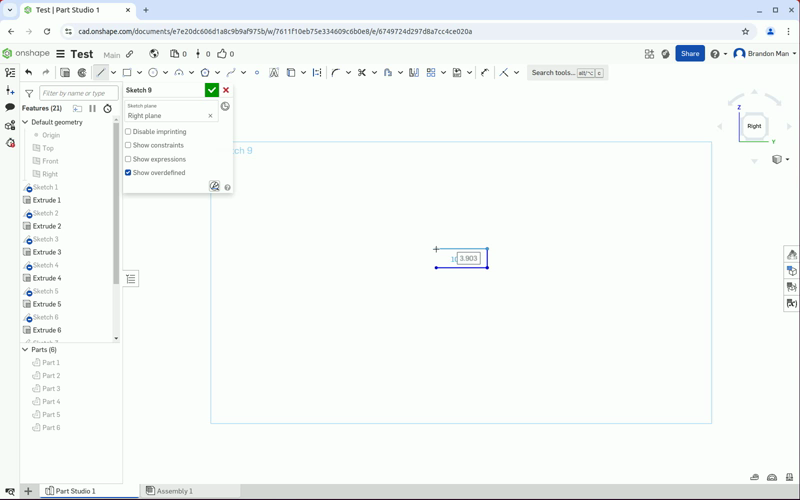
click(436, 248)
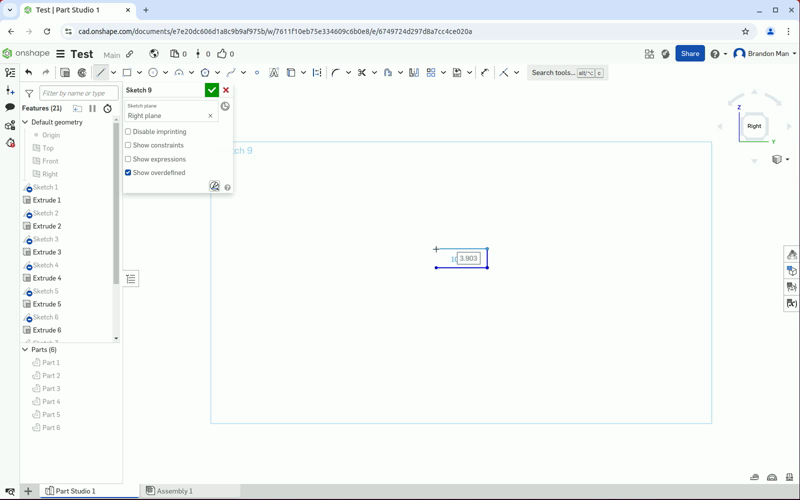
key_up(shift)
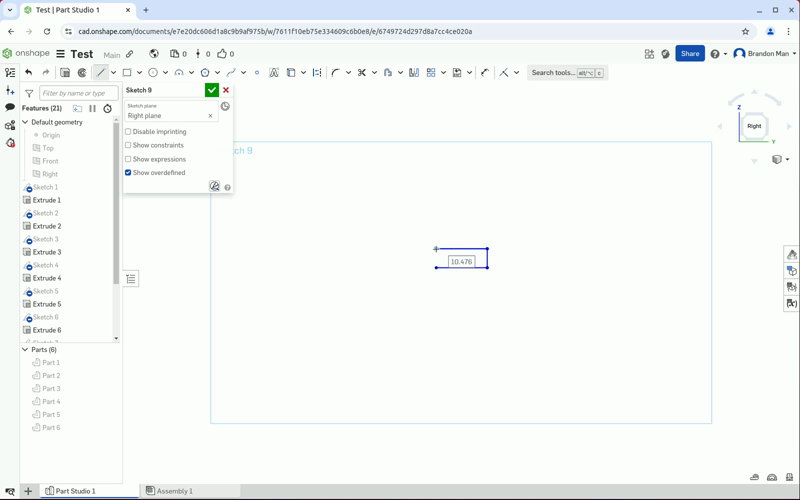
mouse_move(466, 248)
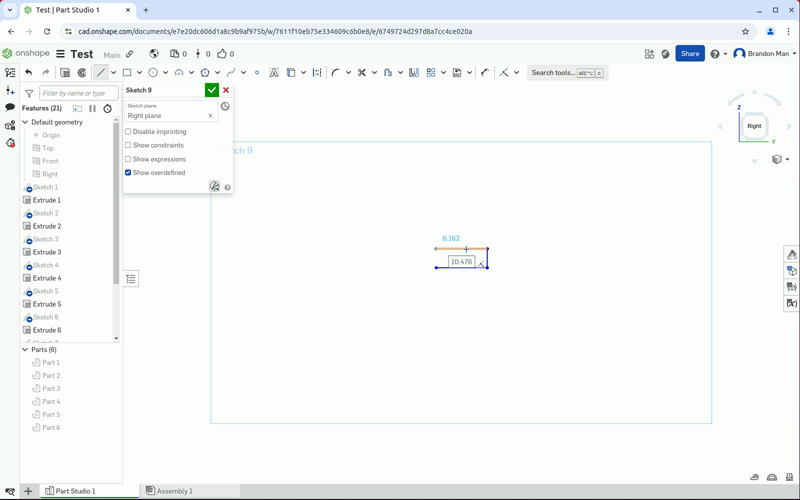
key_down(shift)
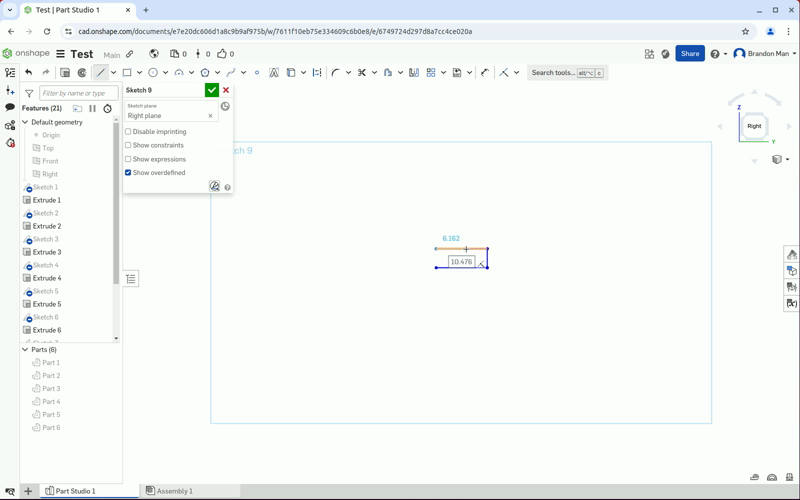
mouse_move(436, 267)
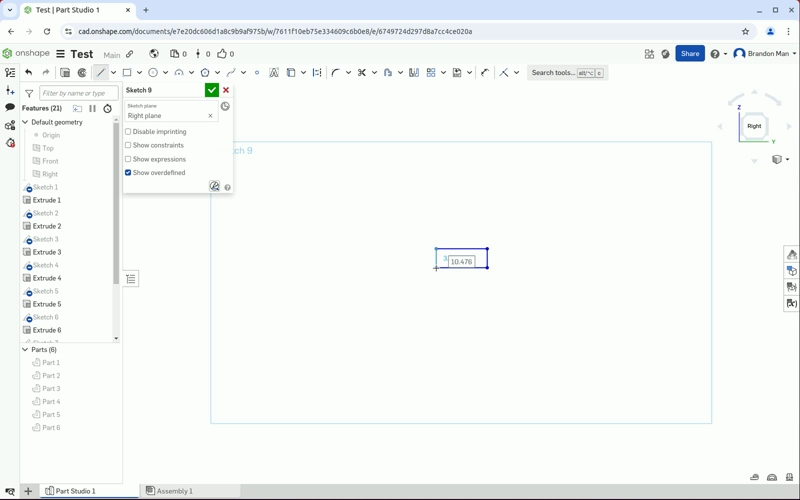
key_up(shift)
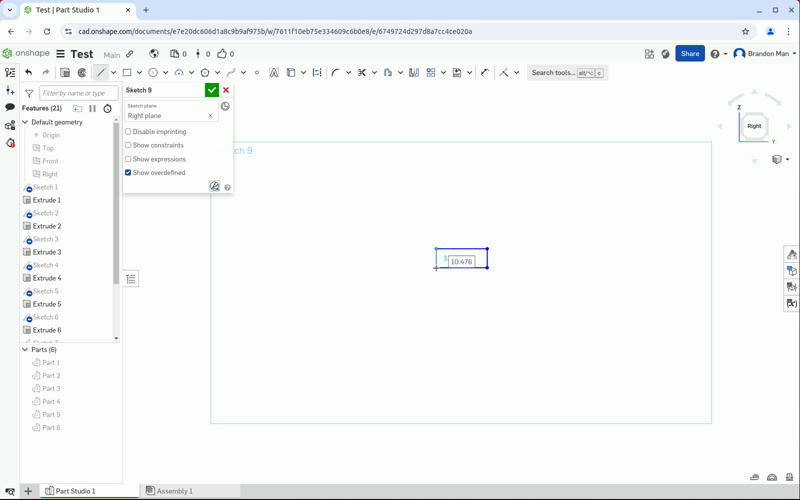
click(436, 267)
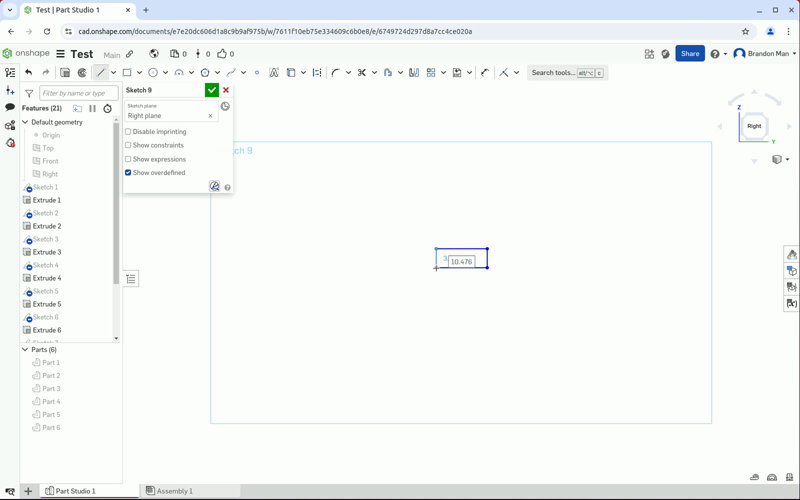
key(esc)
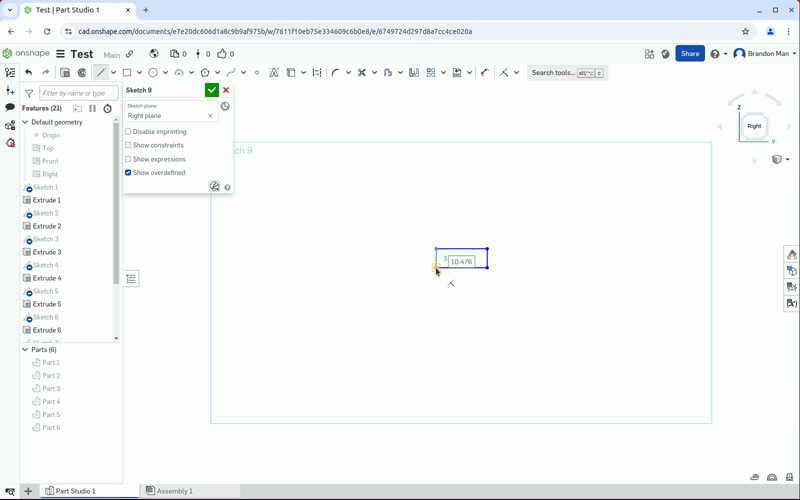
mouse_move(457, 251)
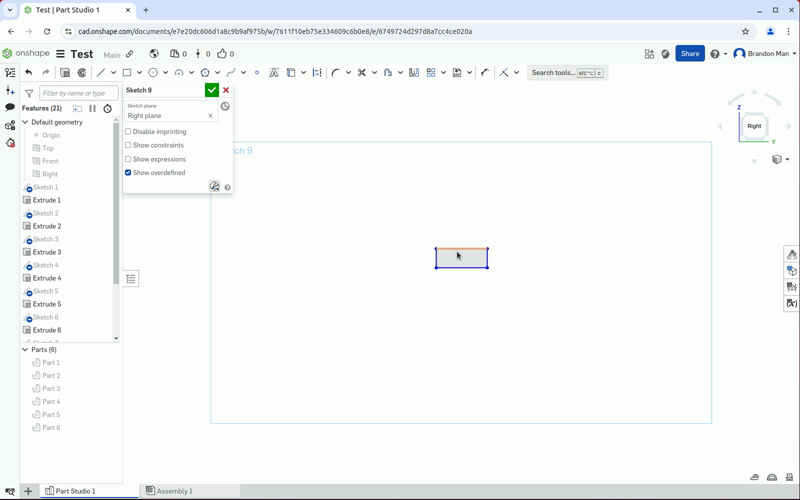
scroll(6)
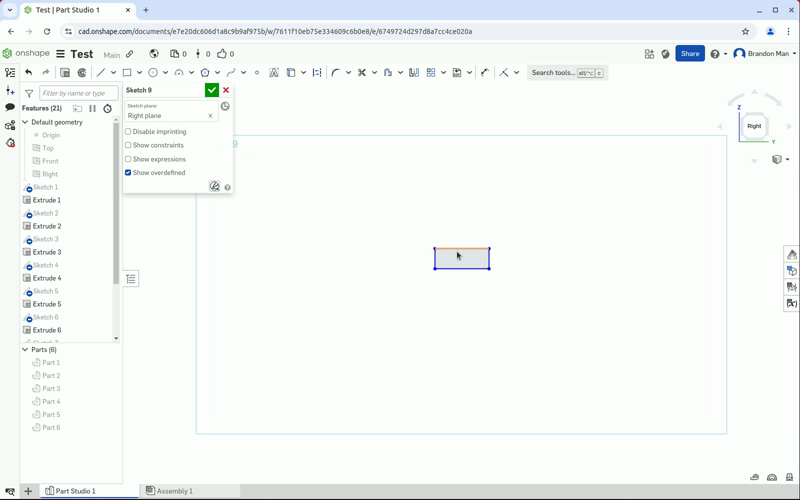
scroll(6)
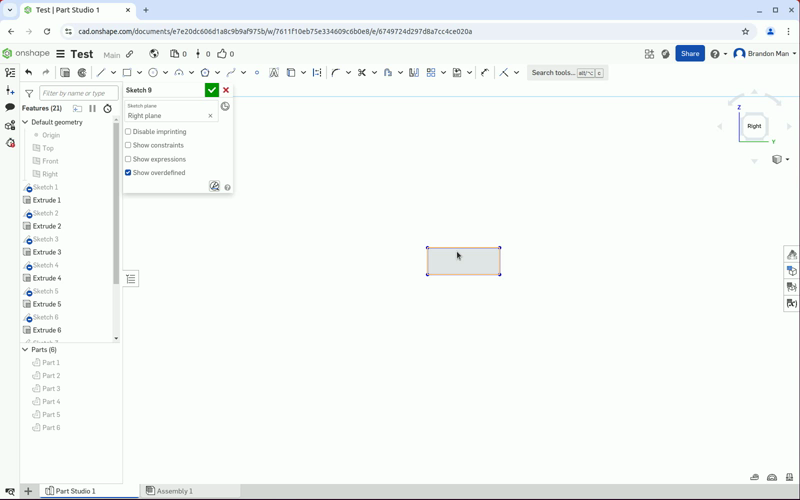
scroll(6)
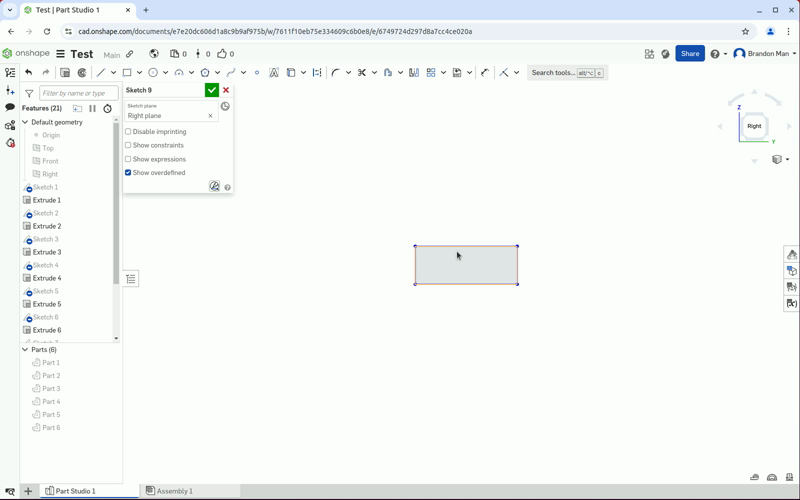
scroll(6)
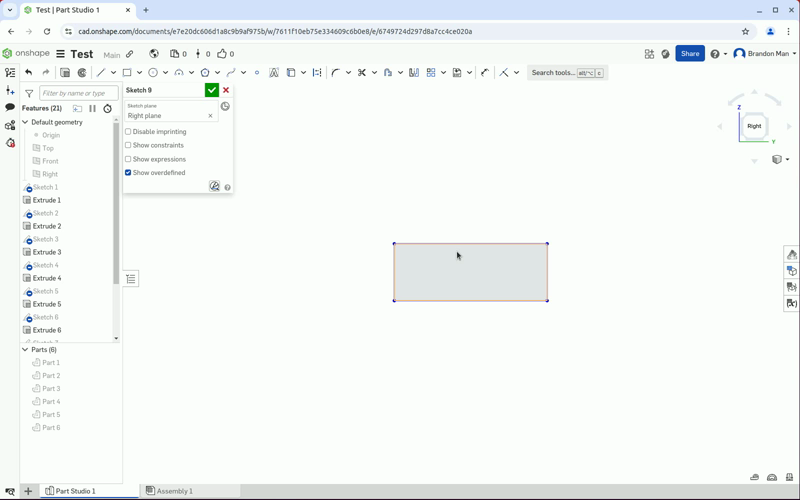
scroll(6)
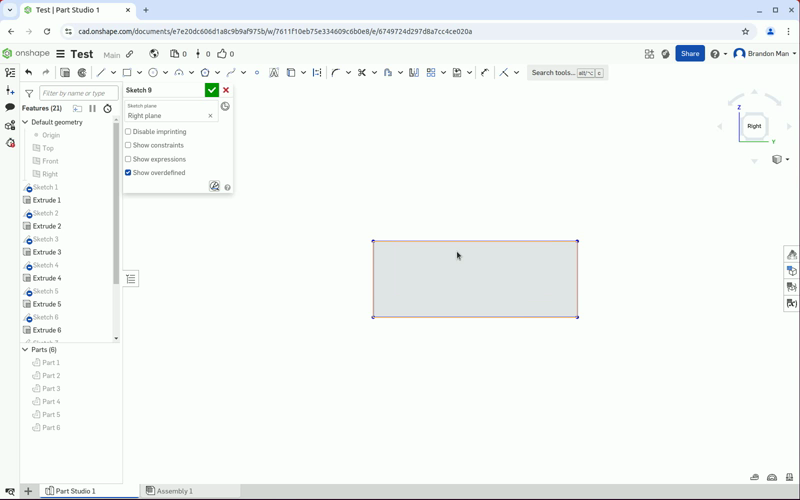
scroll(6)
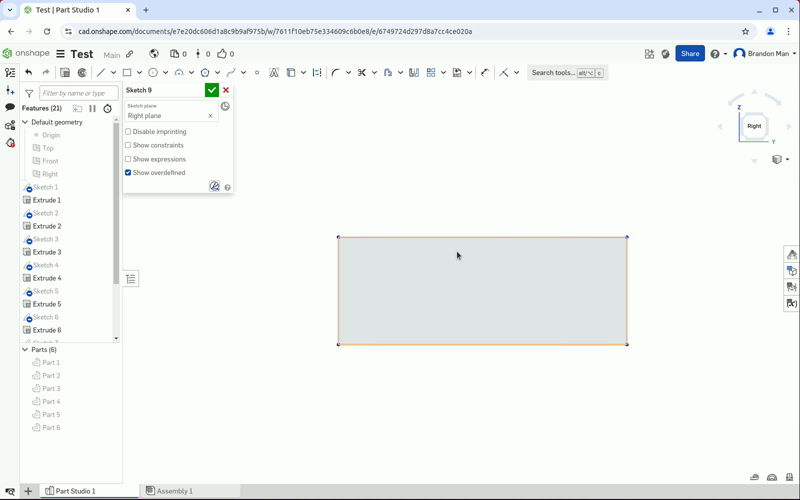
scroll(6)
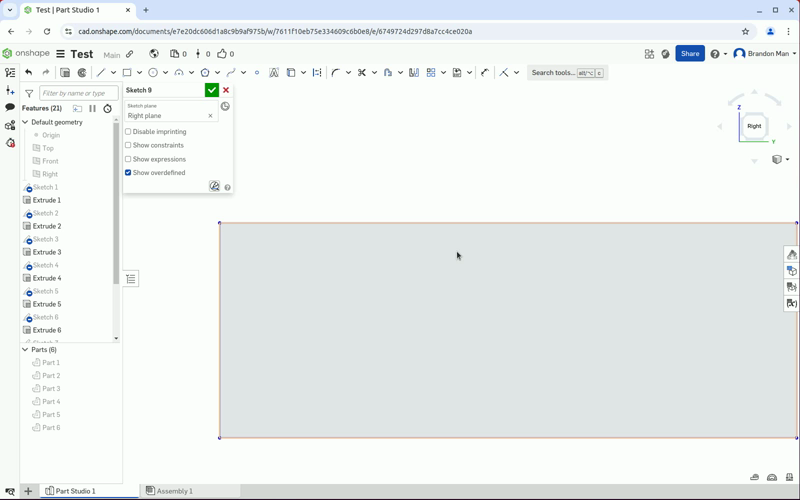
click(457, 251)
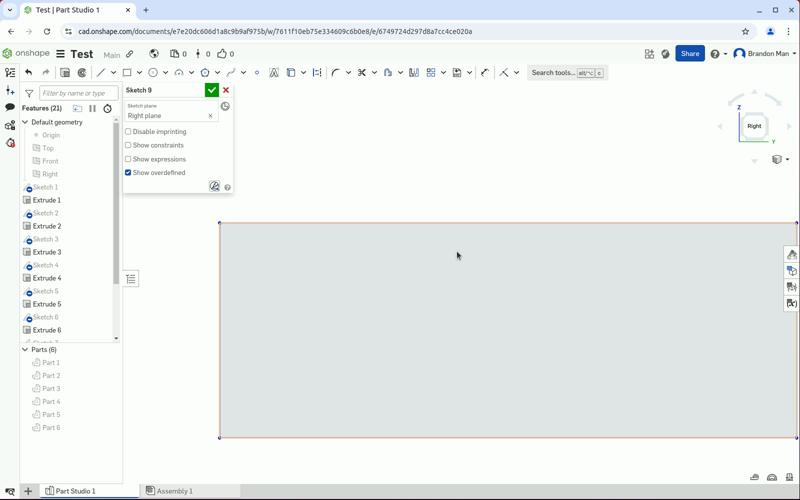
scroll(-6)
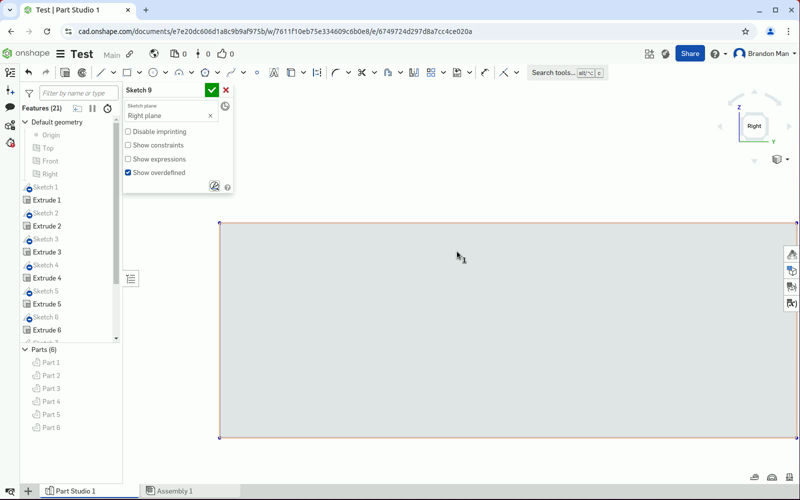
scroll(-6)
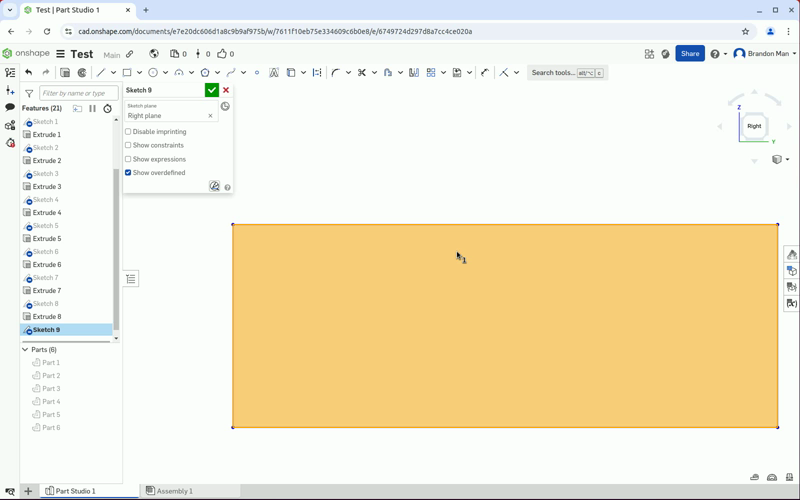
scroll(-6)
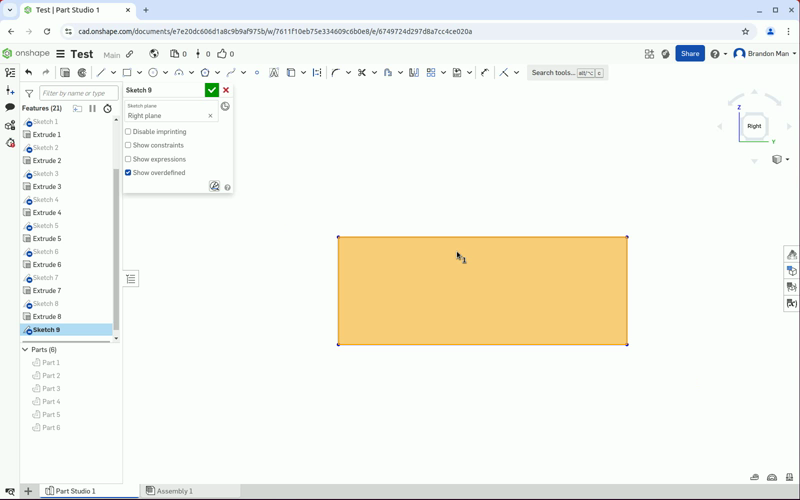
scroll(-6)
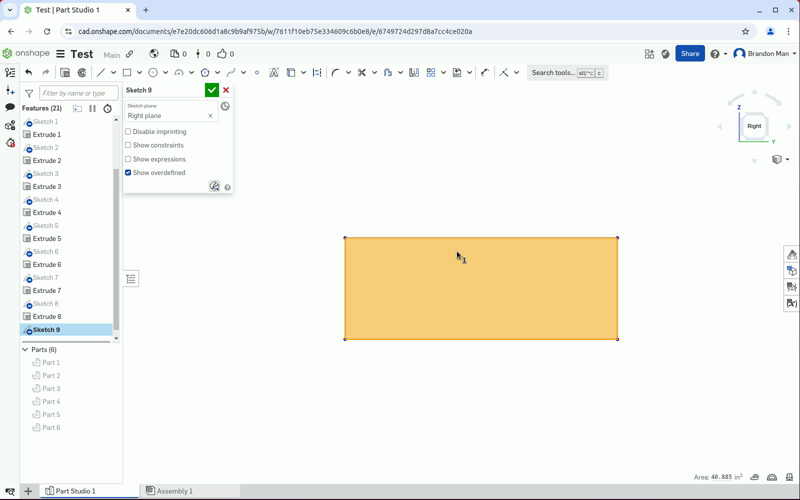
scroll(-6)
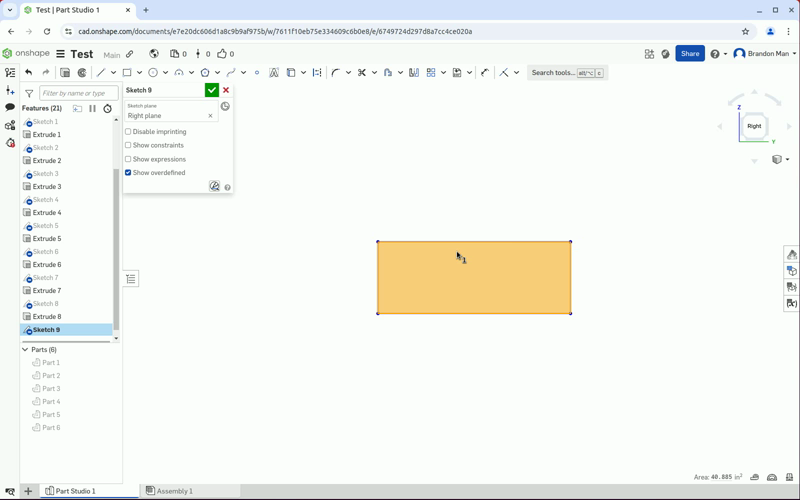
scroll(-6)
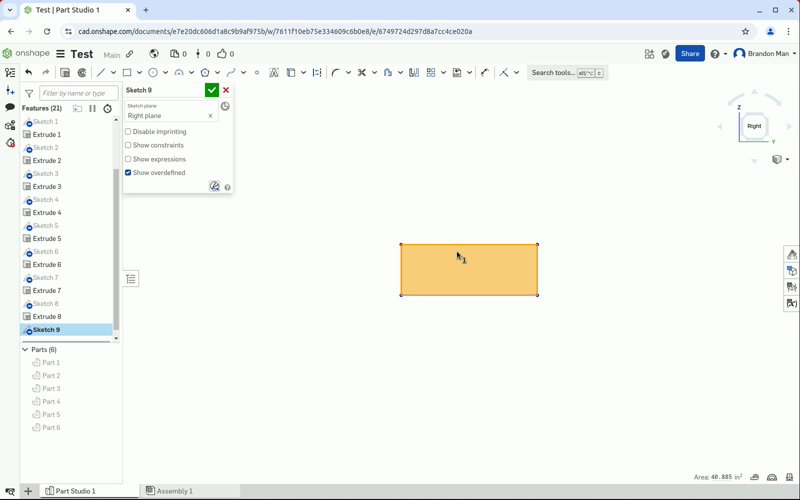
scroll(-6)
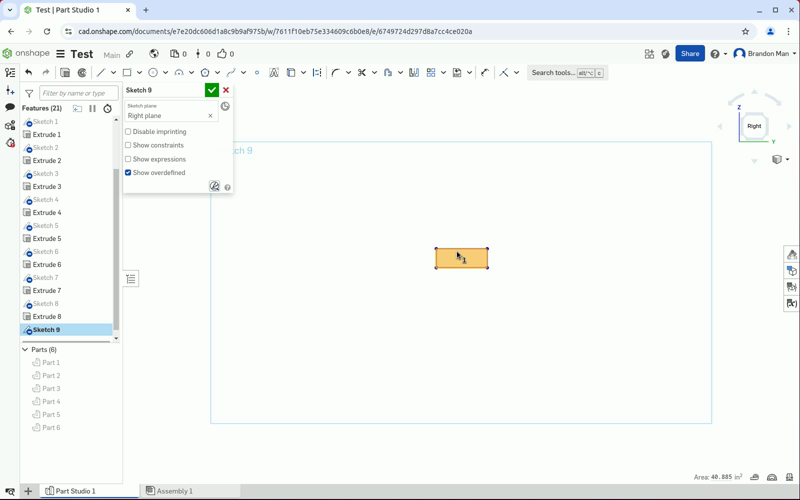
mouse_move(73, 352)
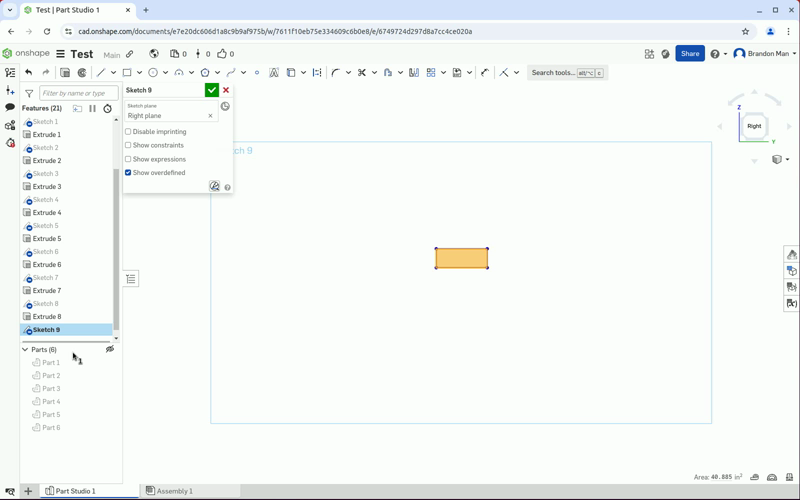
key(shift+y)
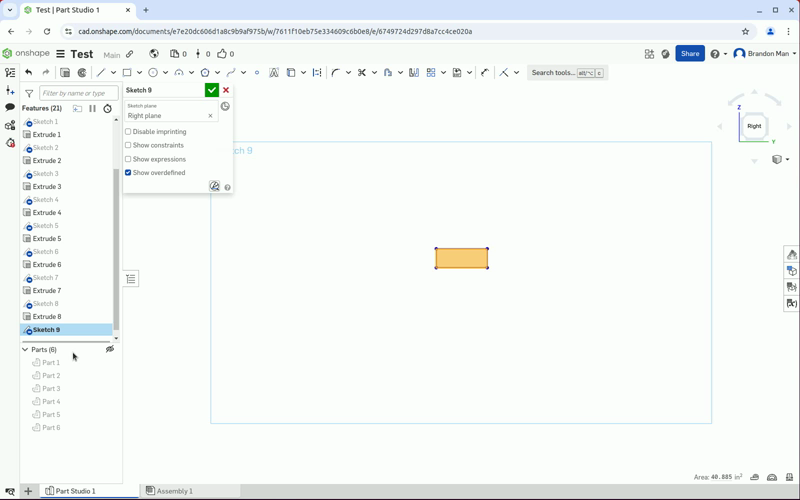
key(shift+e)
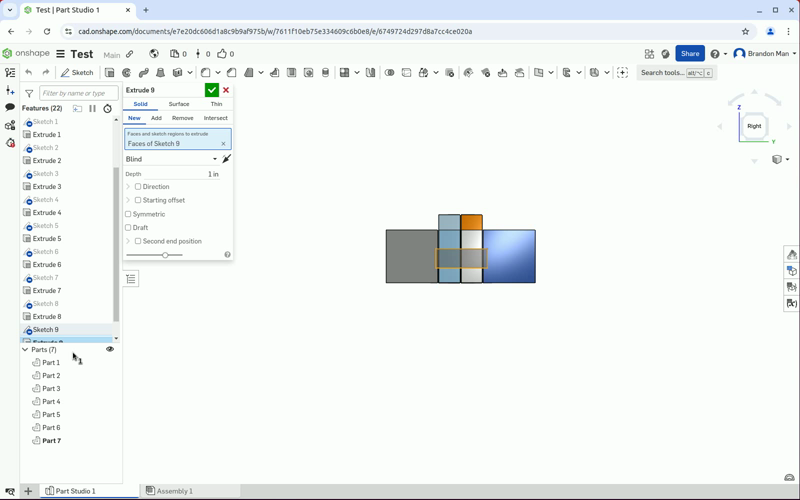
mouse_move(143, 106)
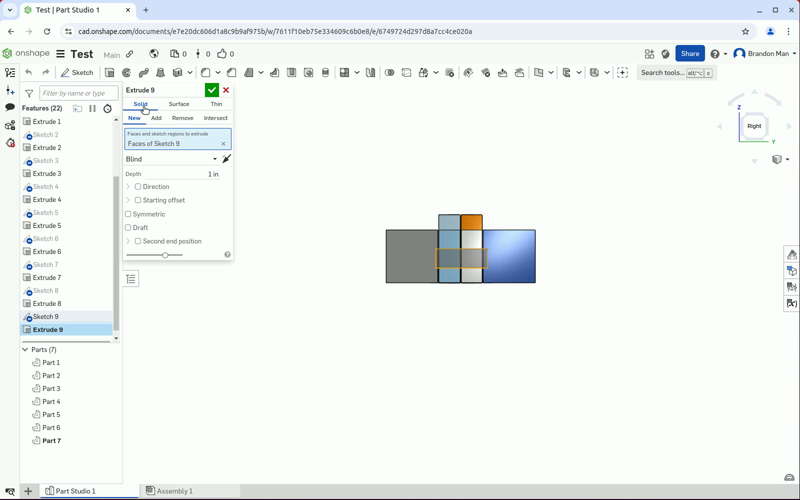
click(143, 106)
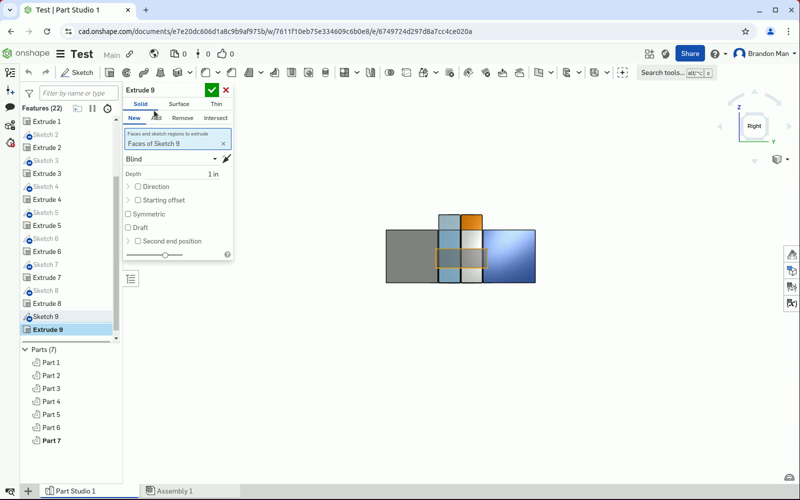
mouse_move(186, 120)
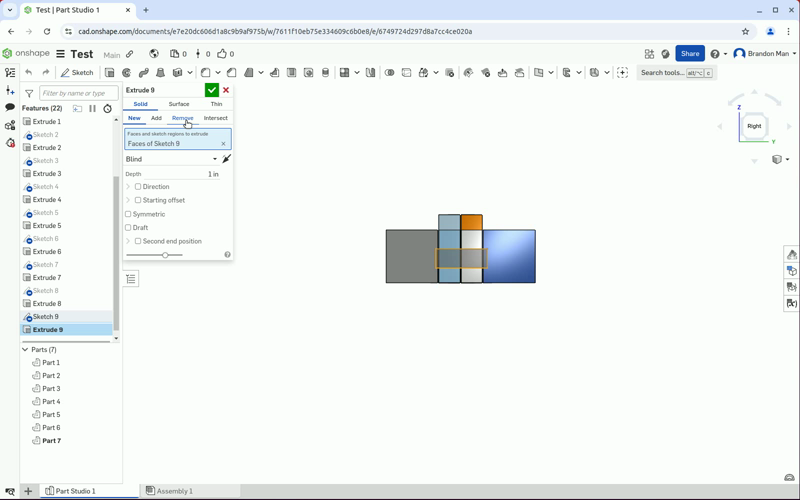
click(186, 120)
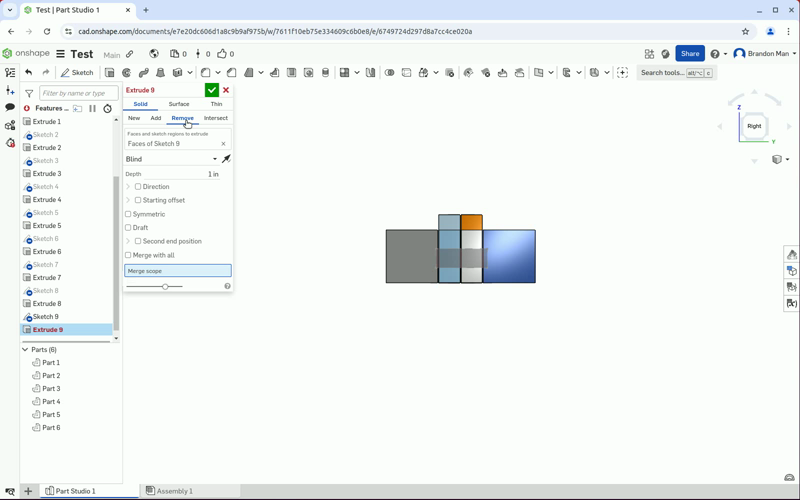
key(tab, 4)
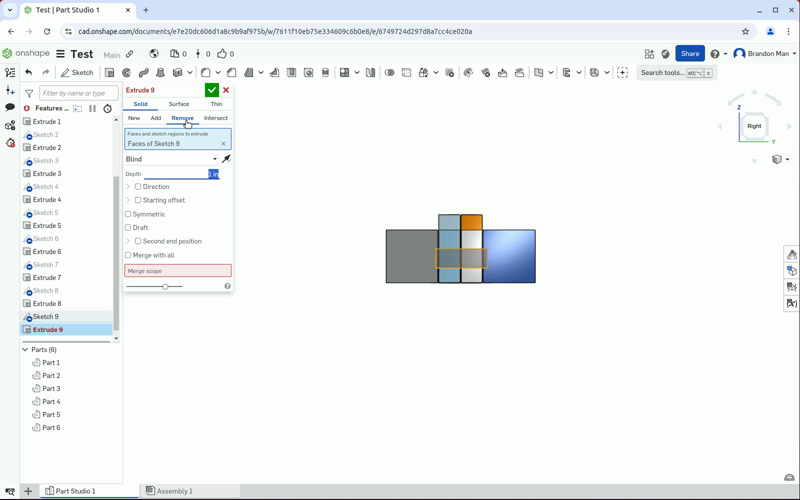
text(23.108)
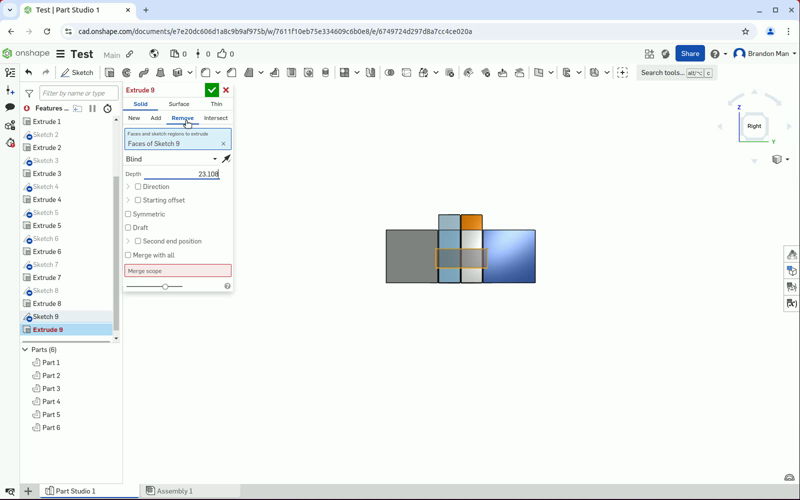
key(tab, 3)
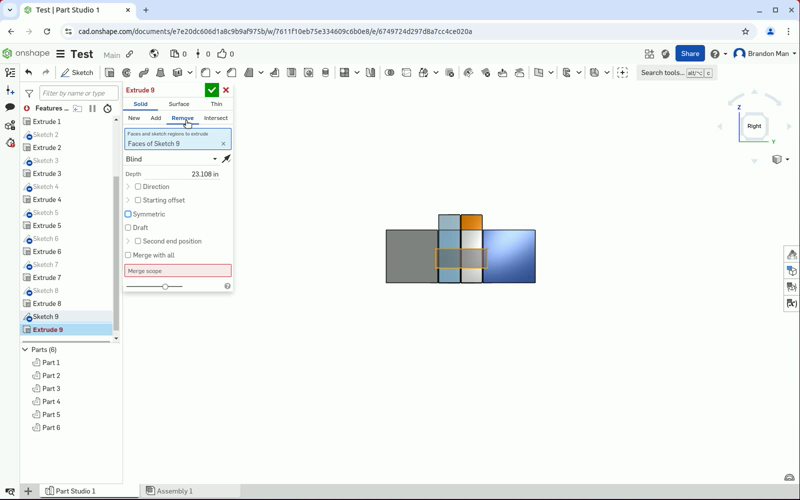
key(tab, 2)
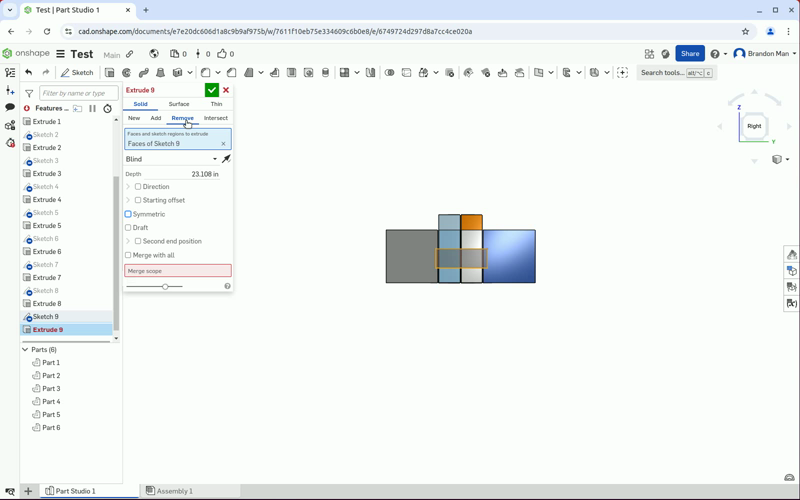
key(space)
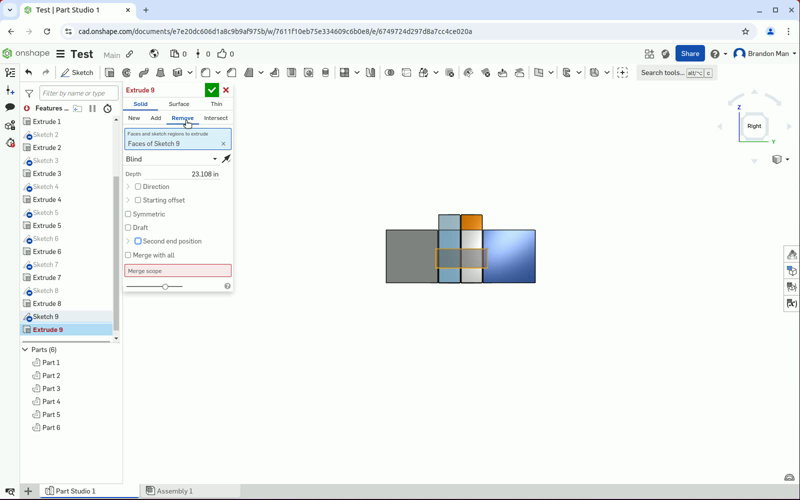
key(tab, 3)
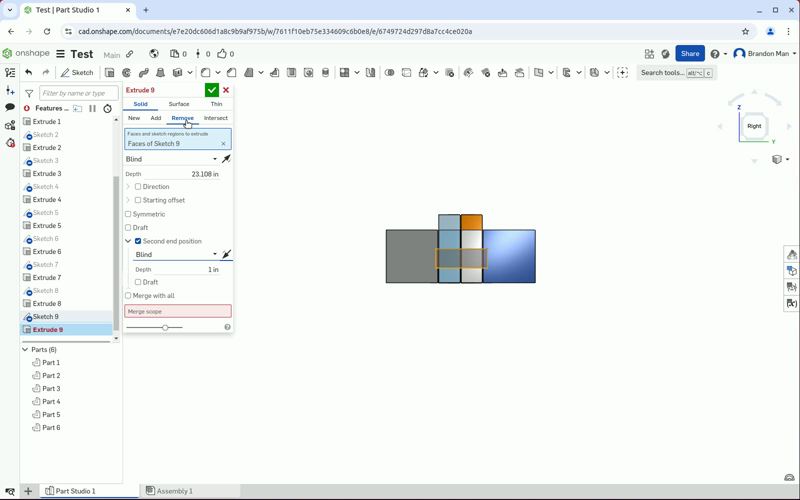
text(12.276)
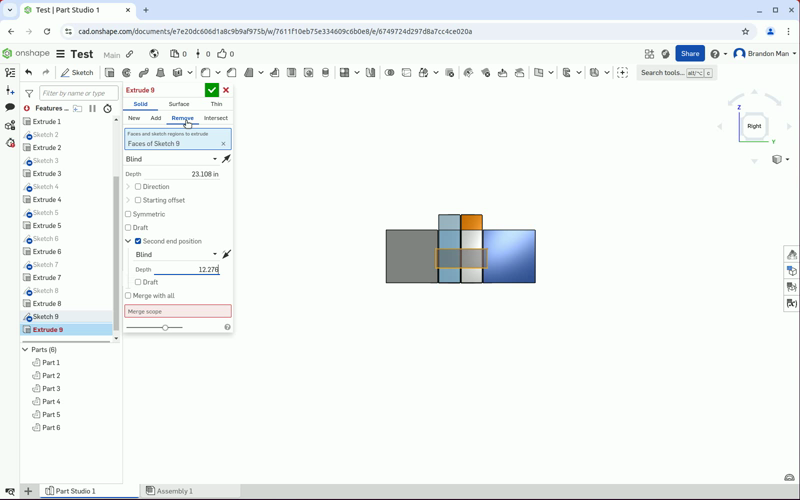
key(tab, 2)
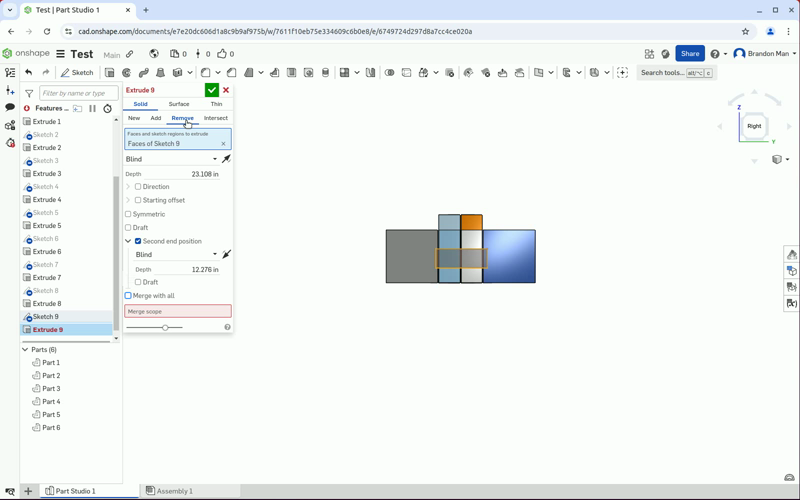
key(space)
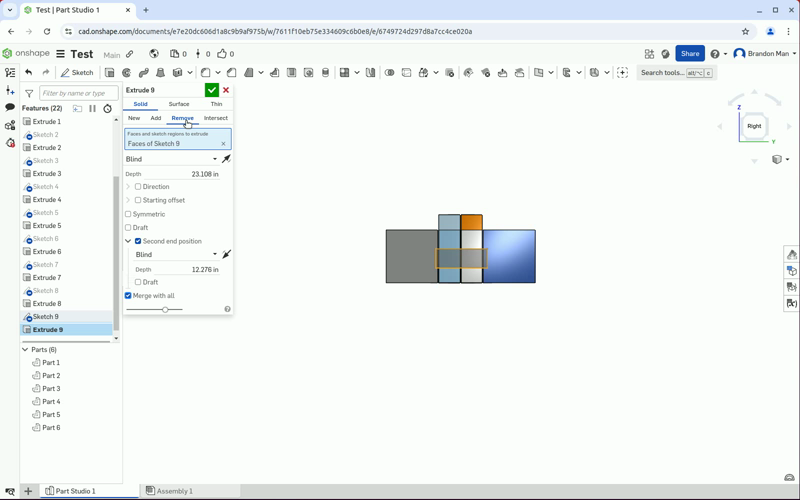
key(enter)
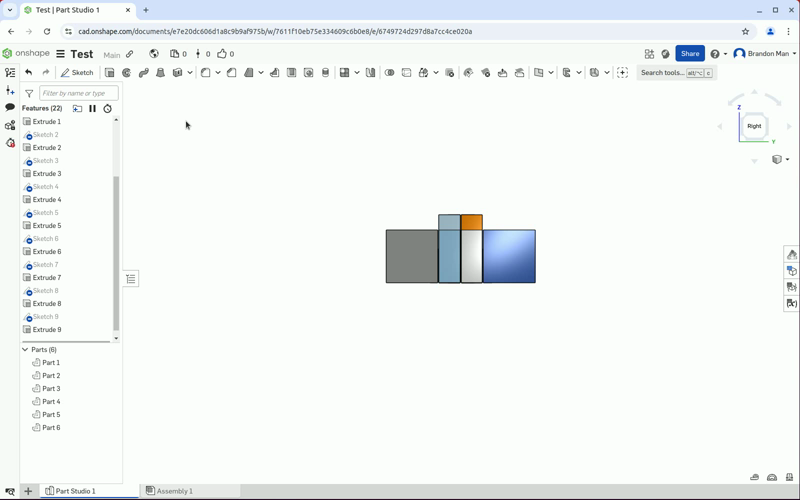
key(shift+h)
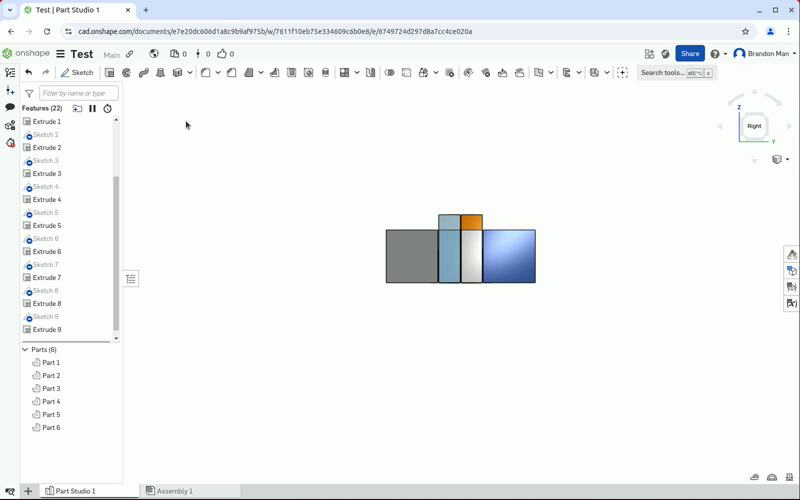
key(shift+h)
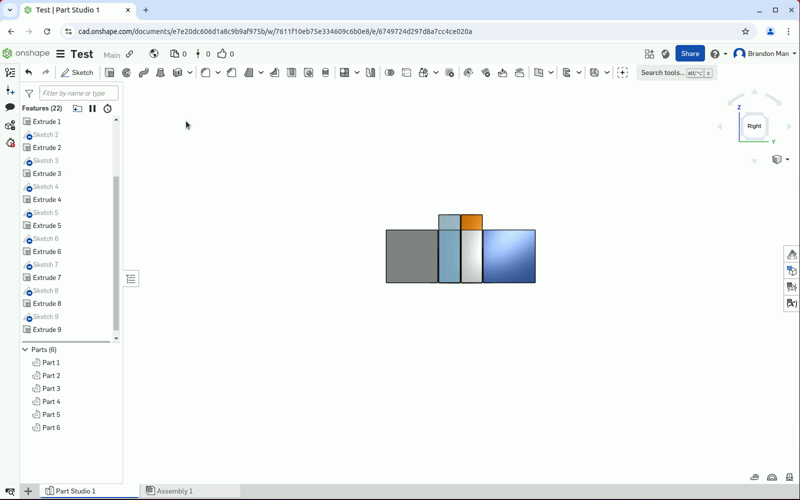
mouse_move(69, 111)
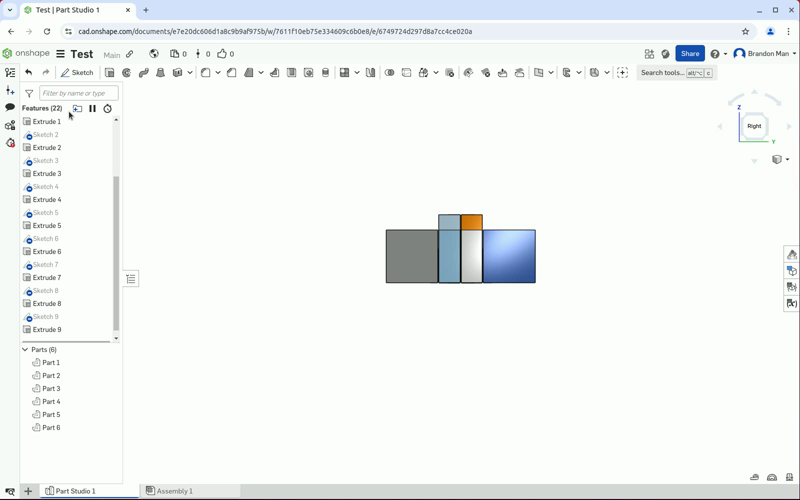
click(69, 111)
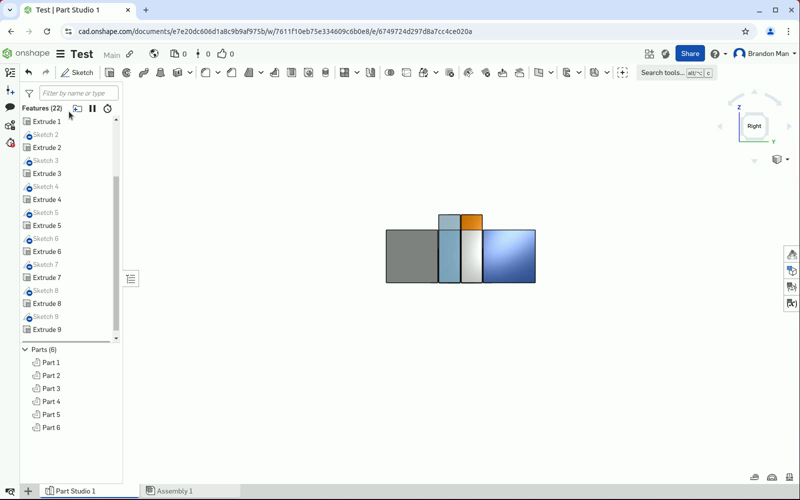
mouse_move(73, 352)
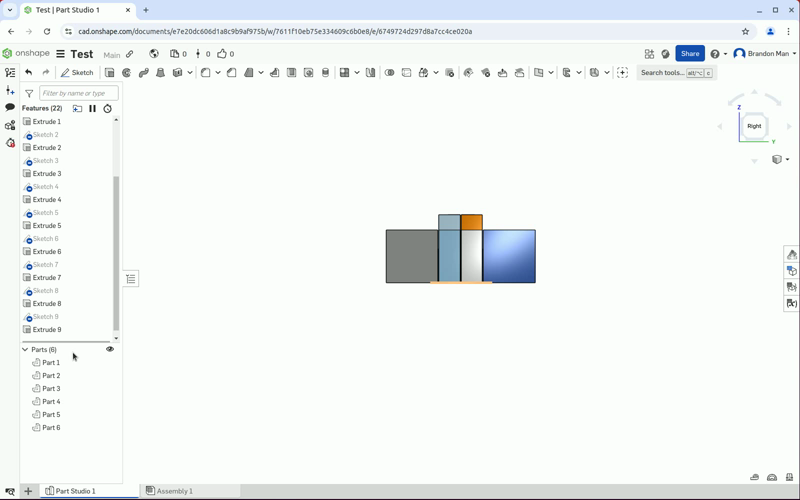
key(y)
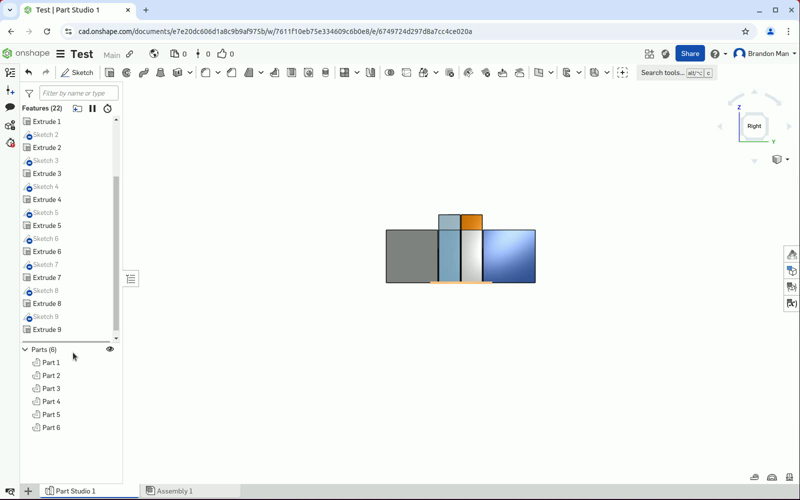
key(shift+p)
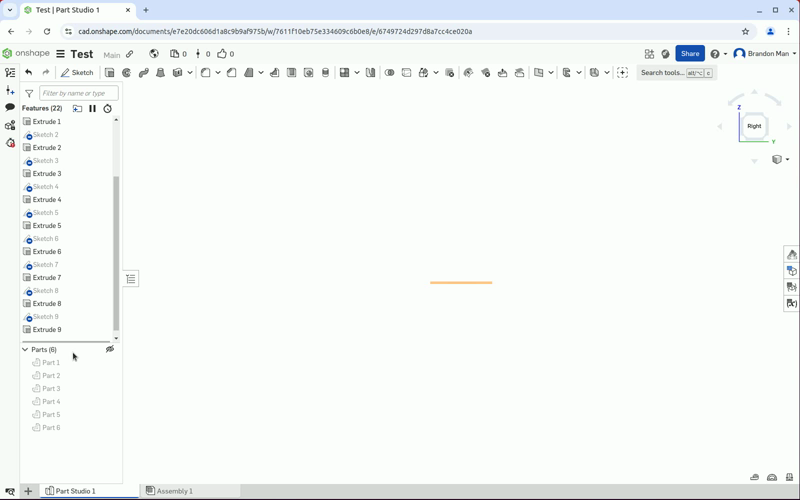
key(space)
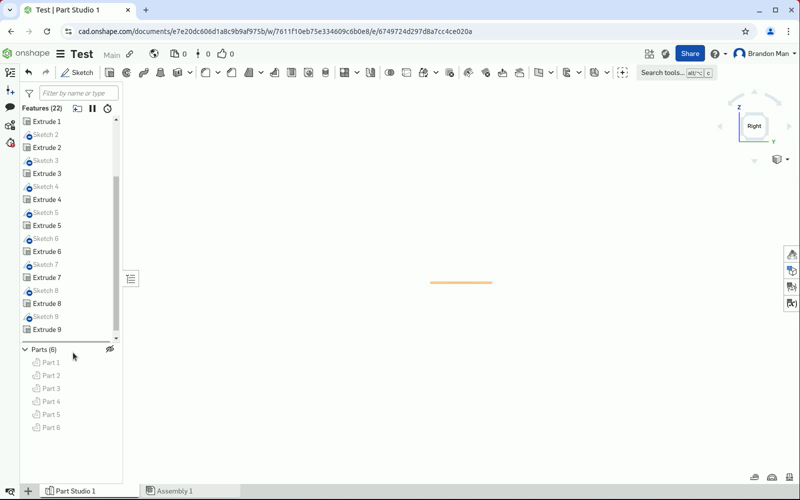
key_down(shift)
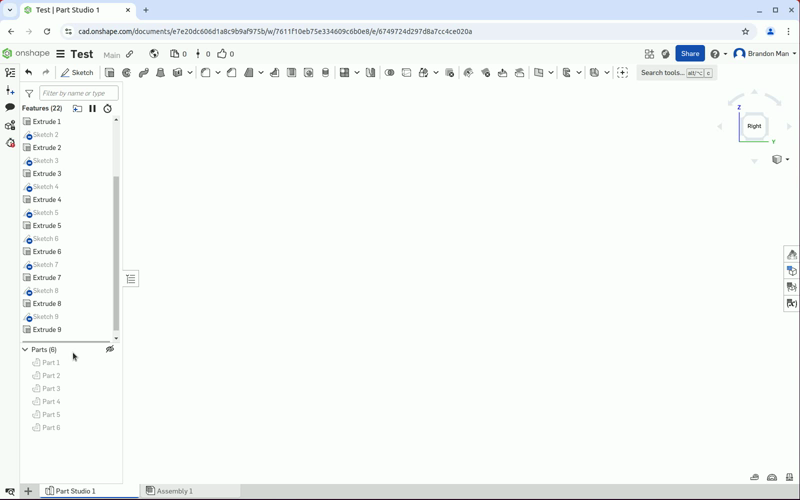
key(right)
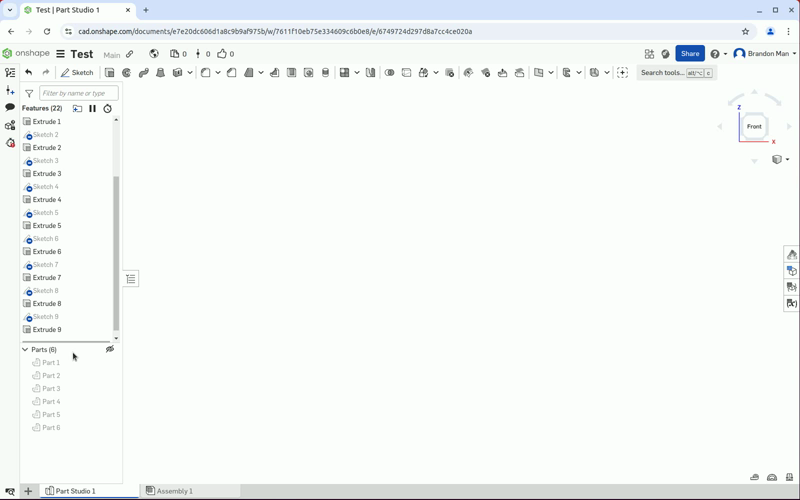
key_up(shift)
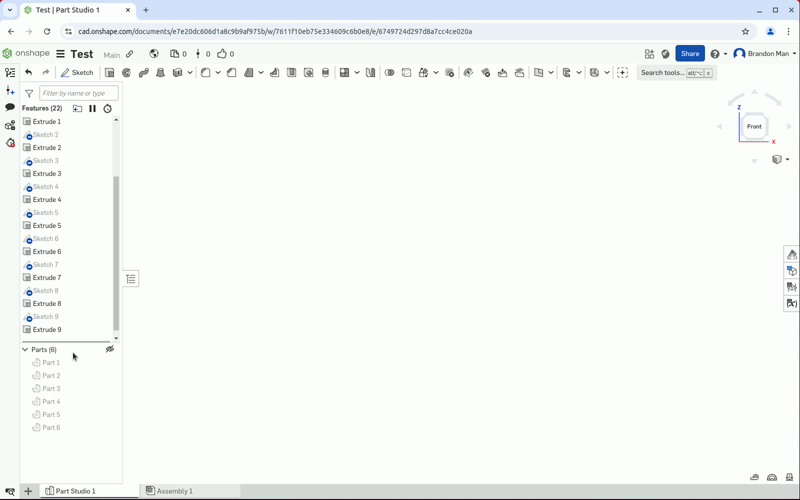
key(space)
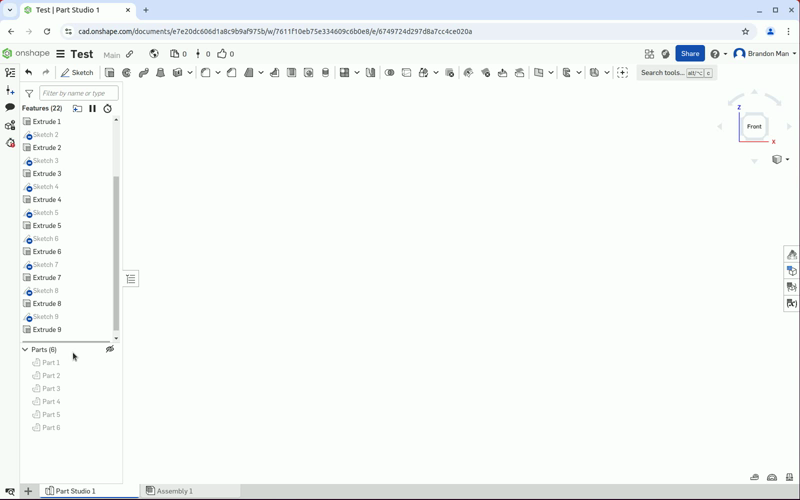
key_down(shift)
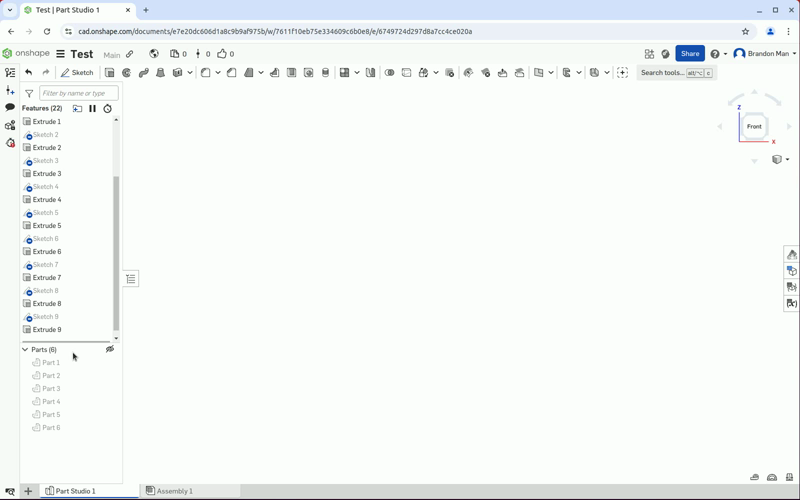
key(down)
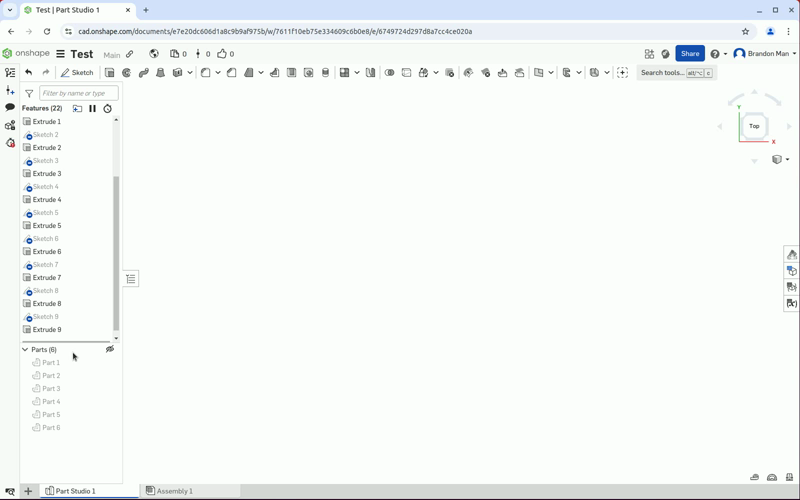
key_up(shift)
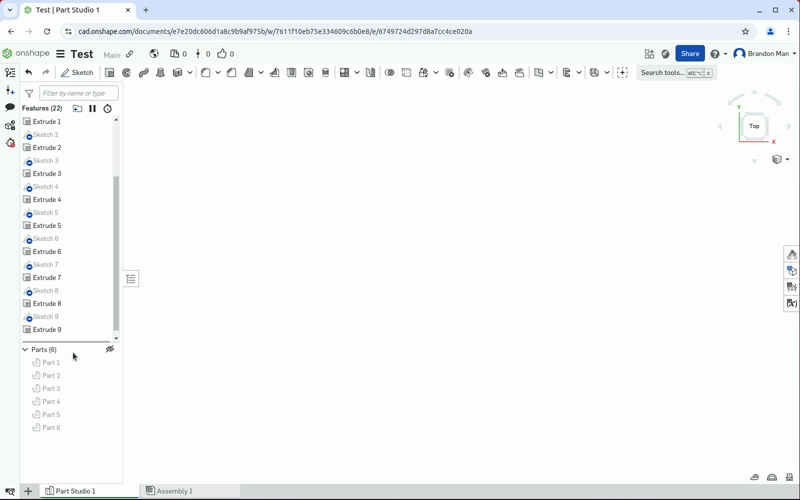
mouse_move(73, 352)
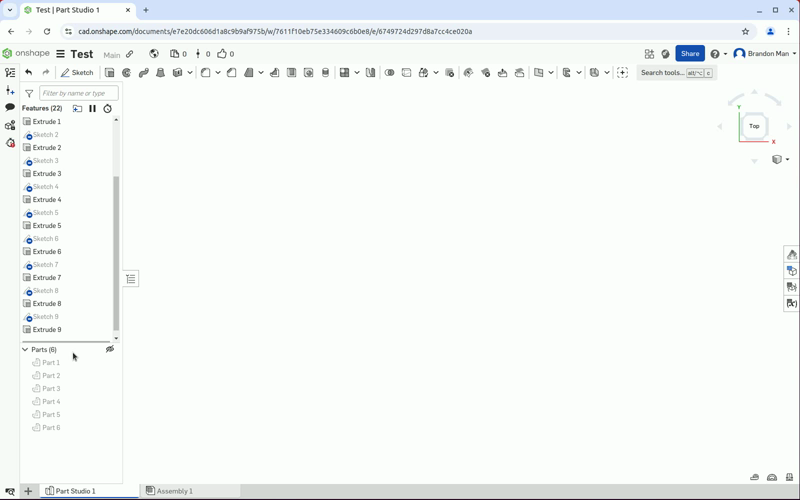
key(shift+y)
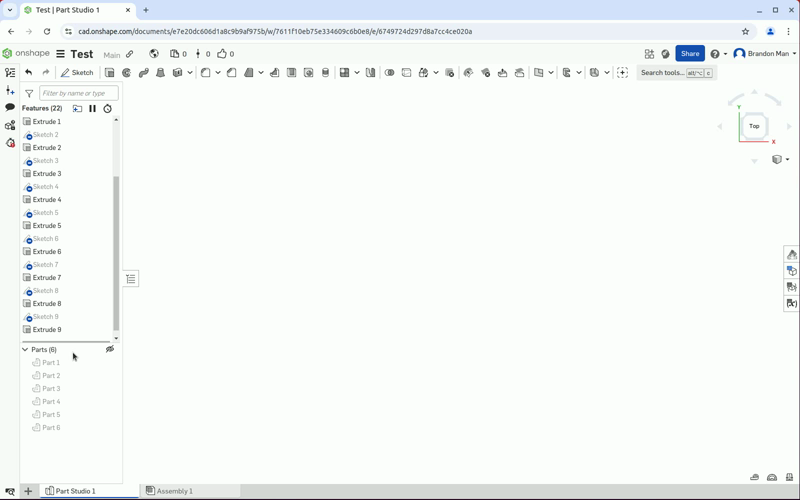
key(shift+s)
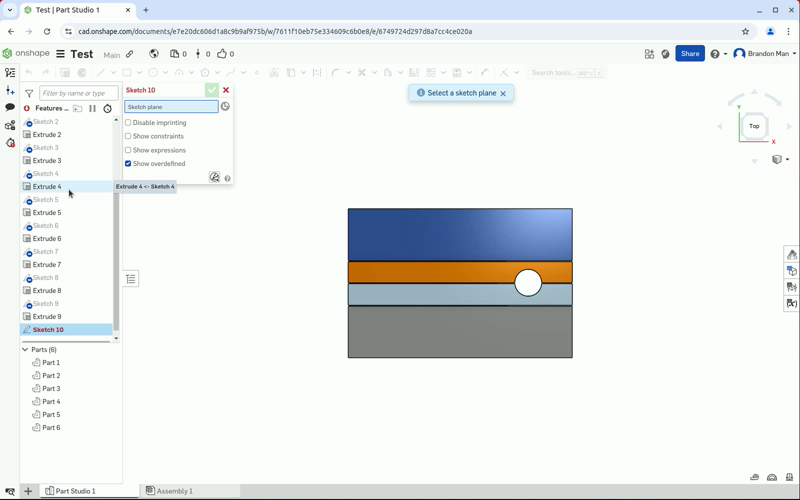
scroll(3)
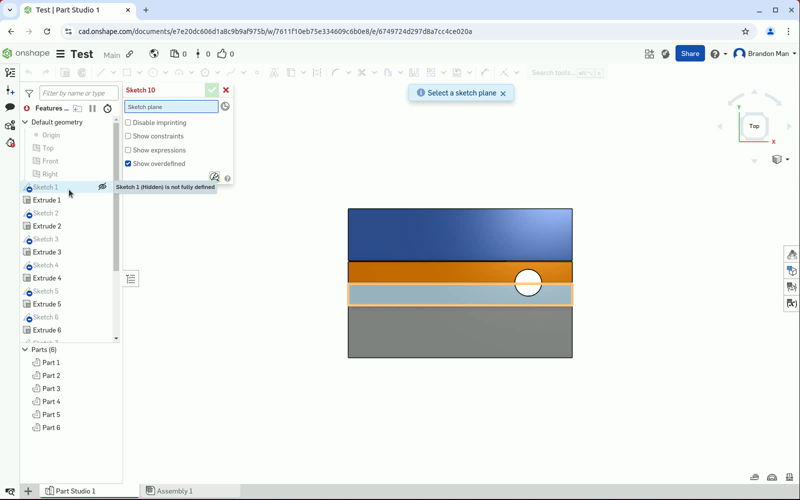
mouse_move(69, 150)
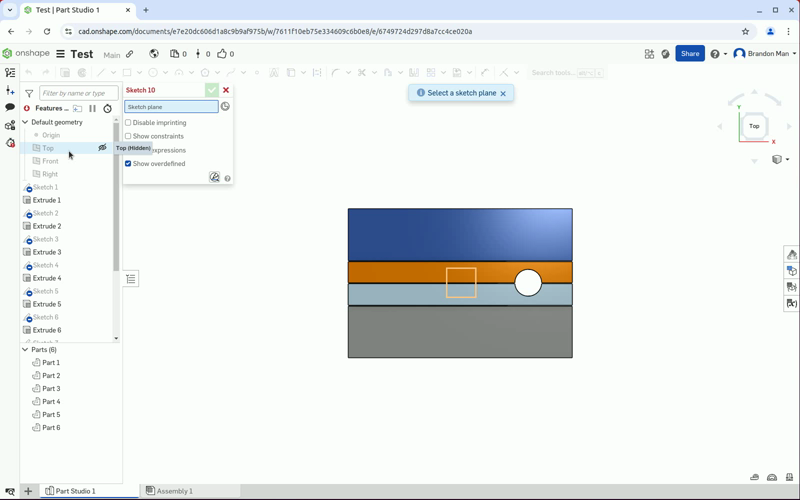
click(69, 150)
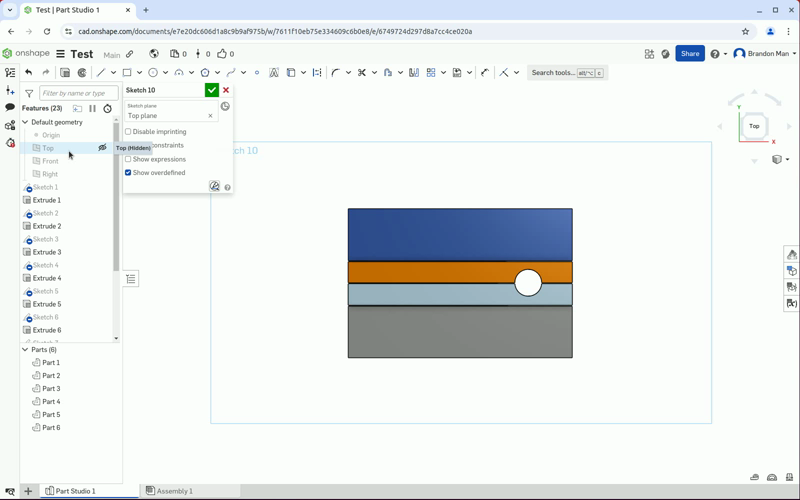
mouse_move(73, 352)
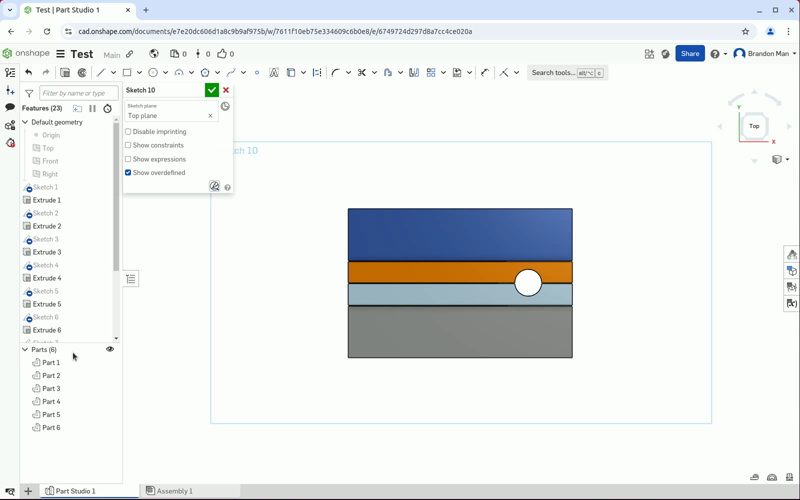
key(y)
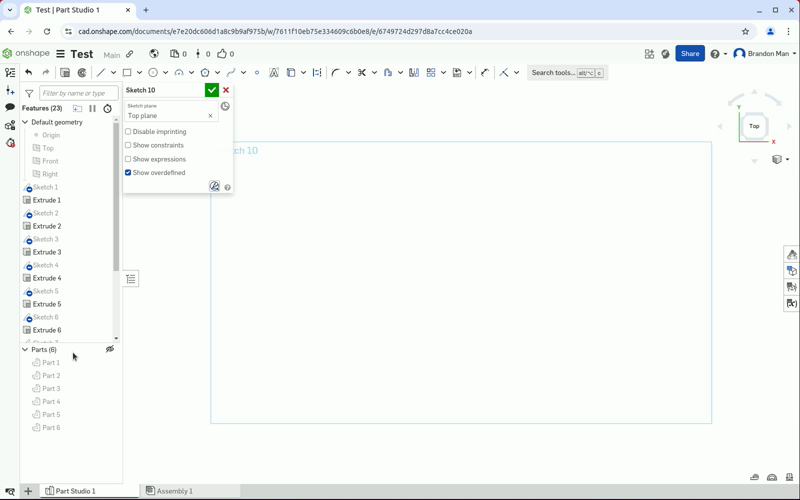
key(c)
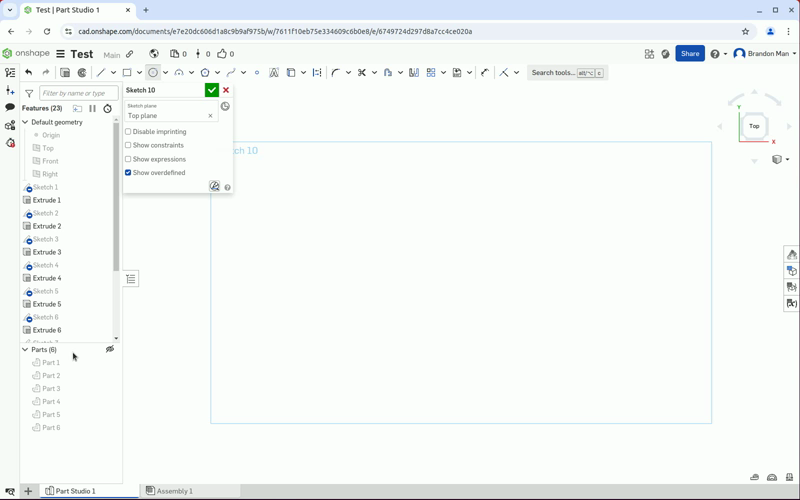
key_down(shift)
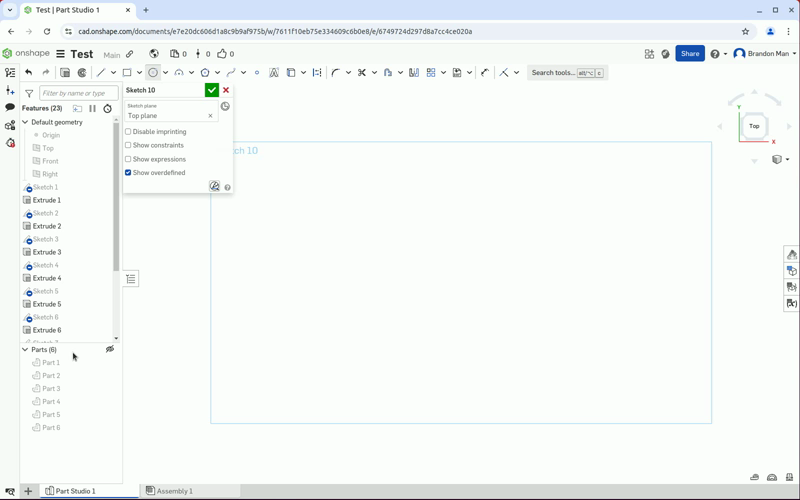
mouse_move(375, 282)
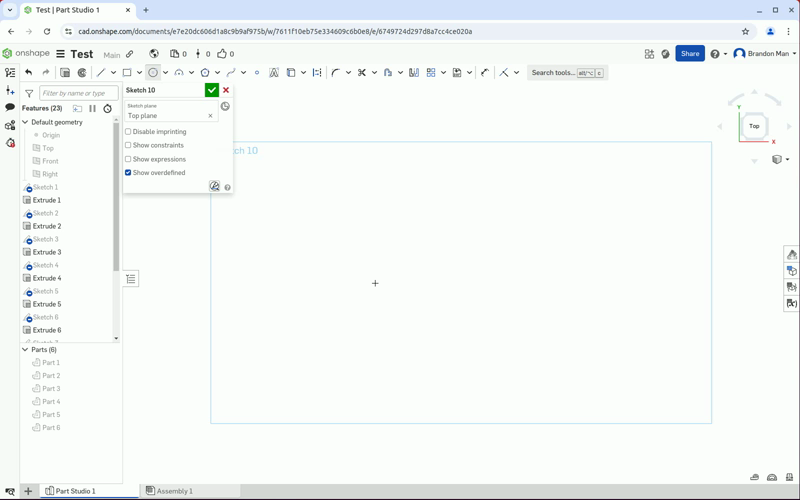
click(375, 282)
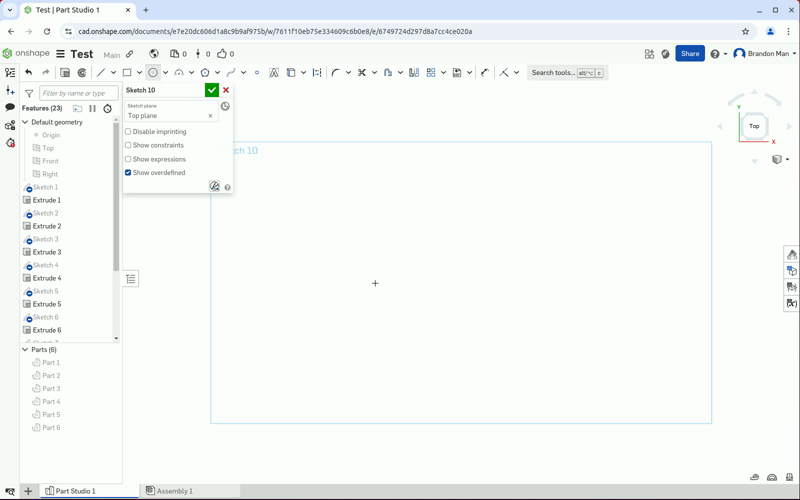
key_up(shift)
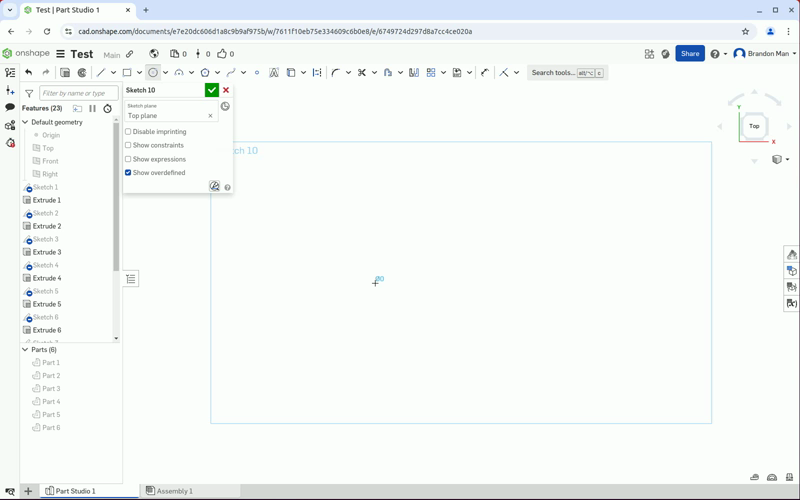
mouse_move(385, 282)
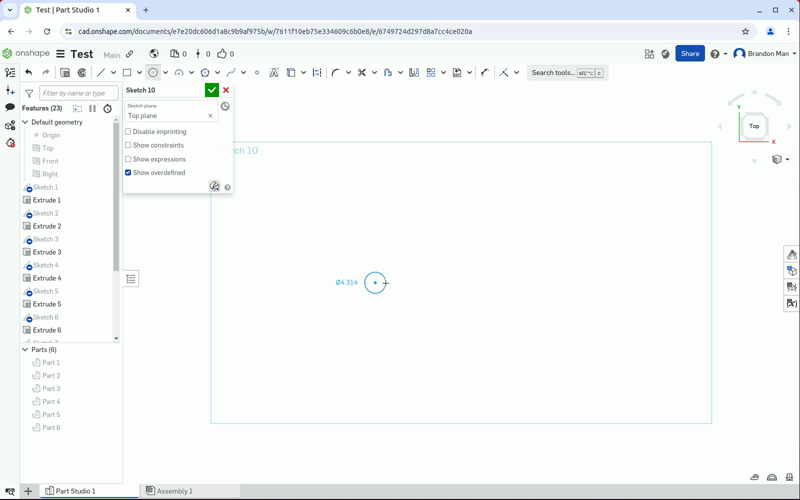
click(385, 282)
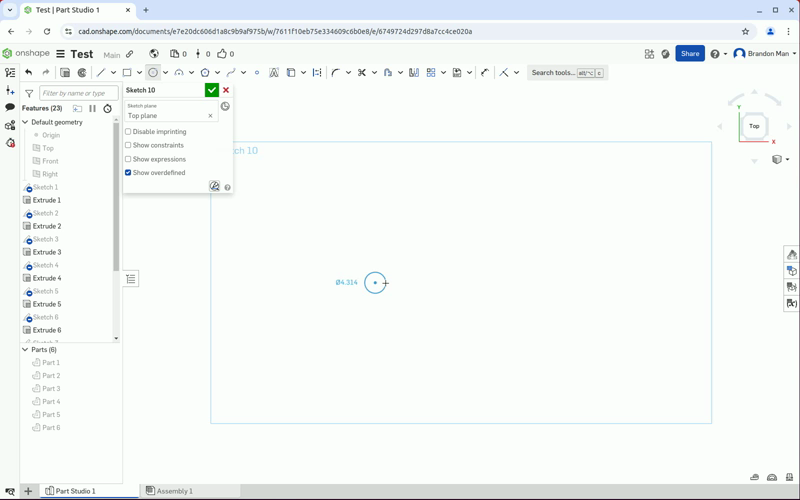
key(esc)
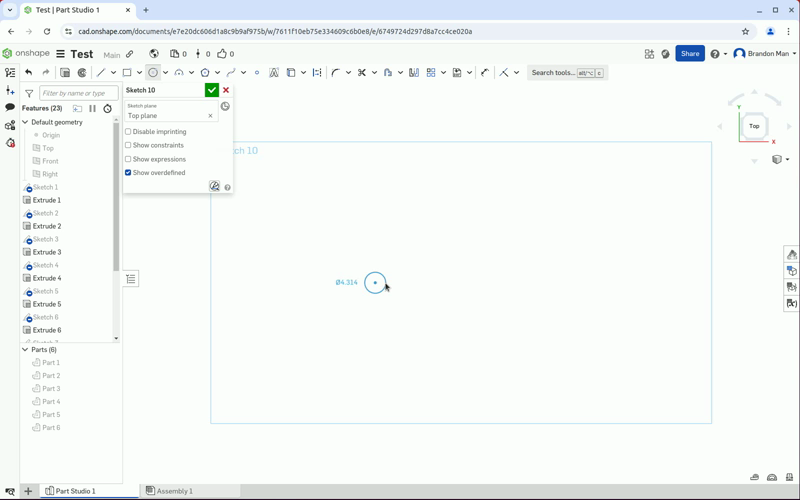
mouse_move(372, 287)
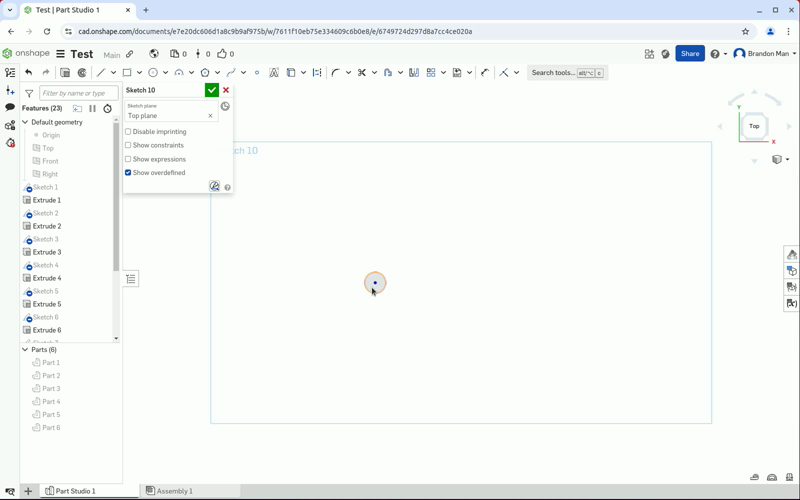
scroll(6)
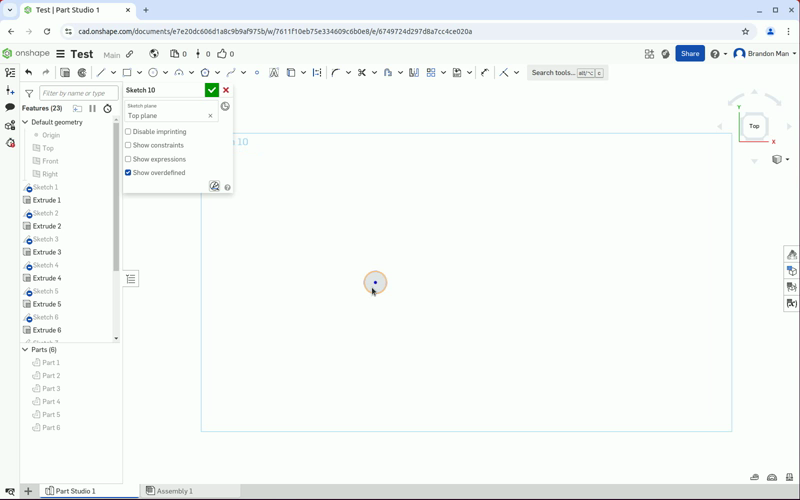
scroll(6)
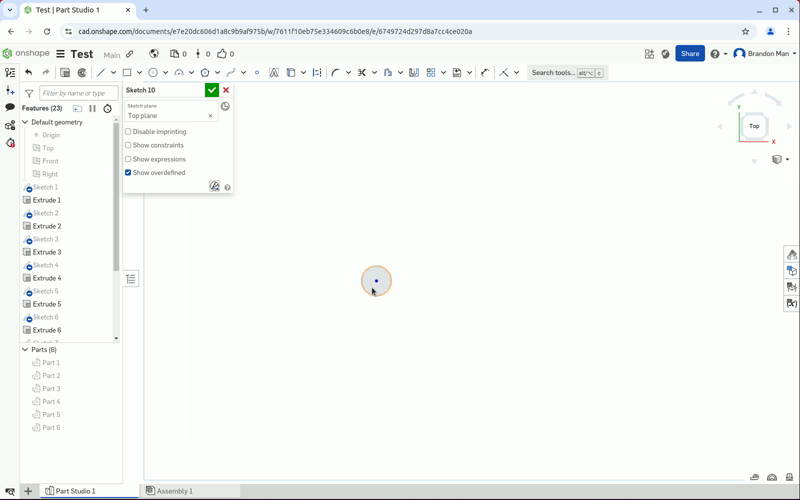
scroll(6)
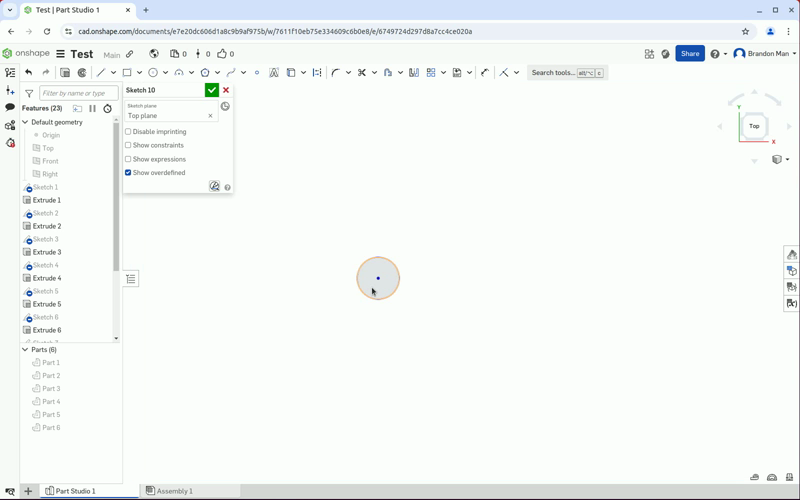
scroll(6)
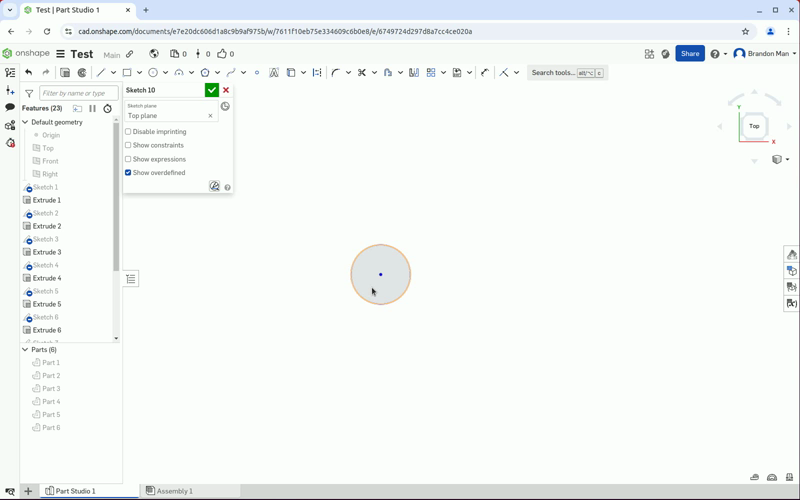
scroll(6)
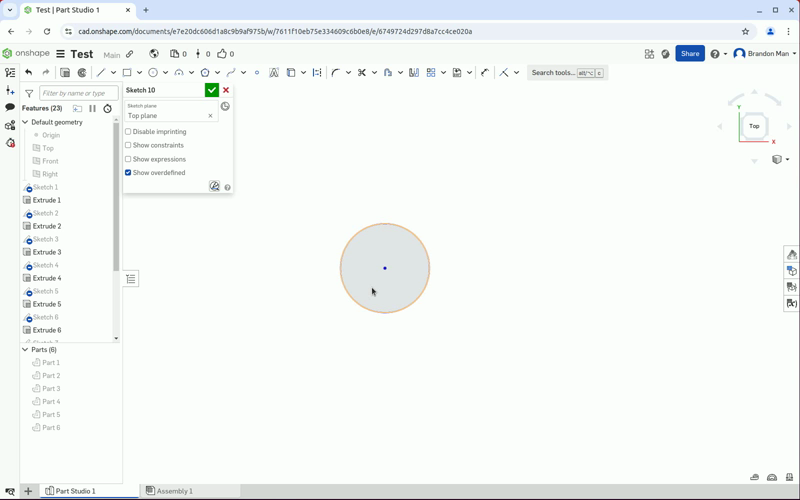
scroll(6)
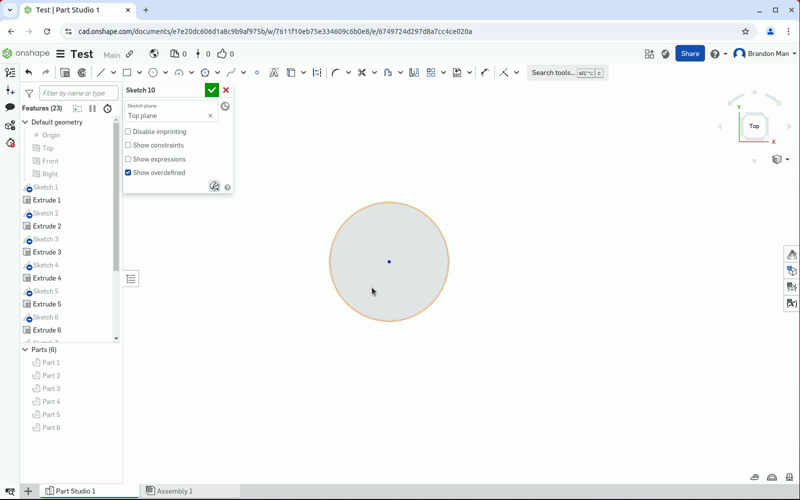
scroll(6)
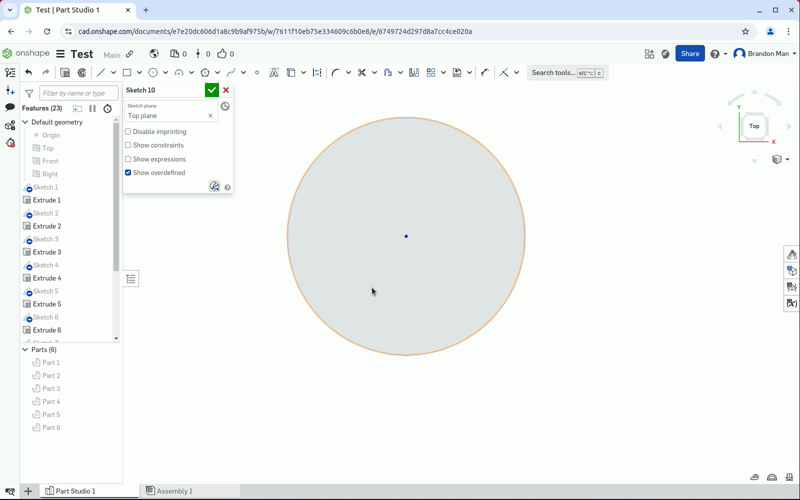
click(372, 287)
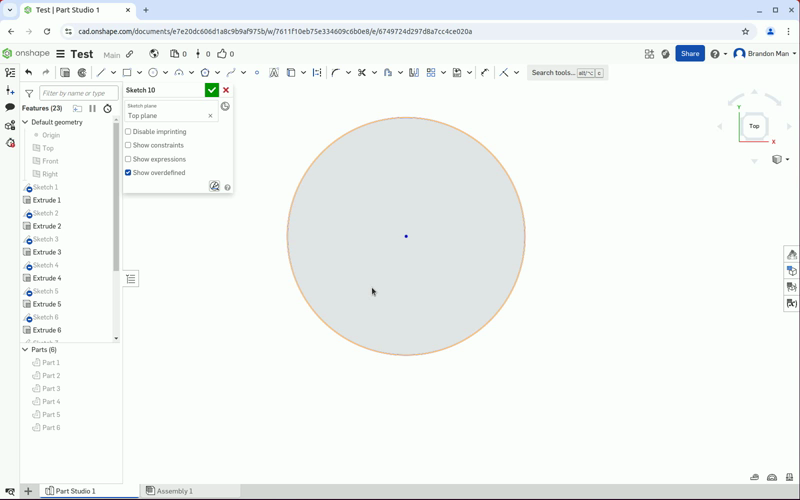
scroll(-6)
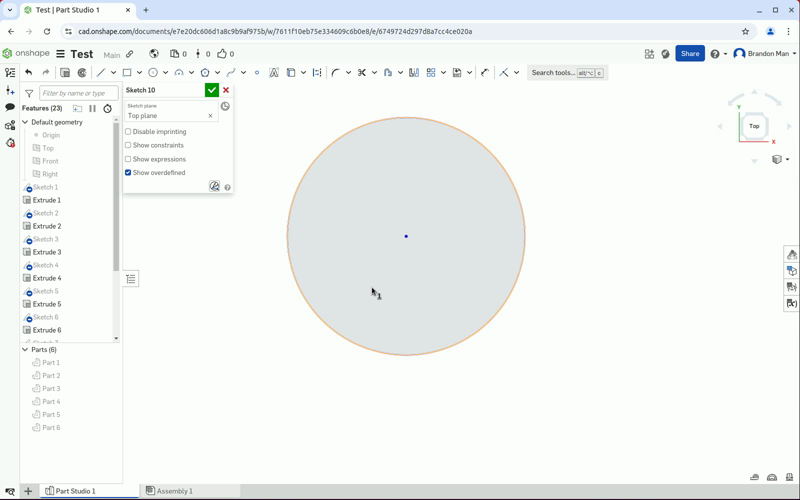
scroll(-6)
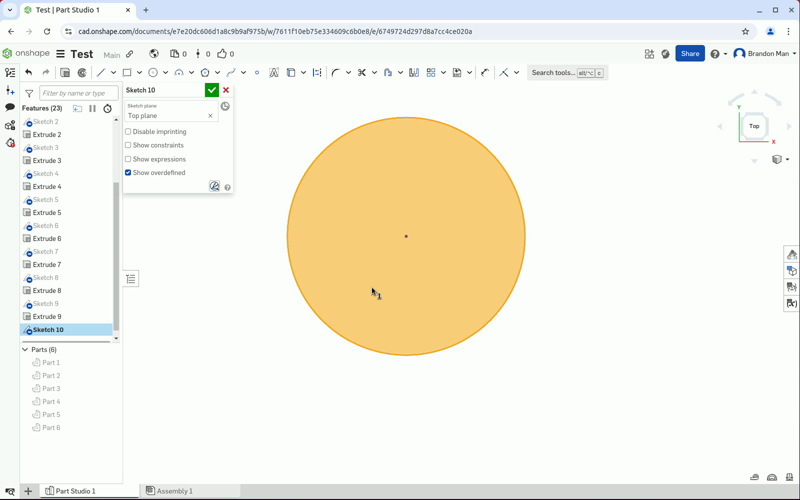
scroll(-6)
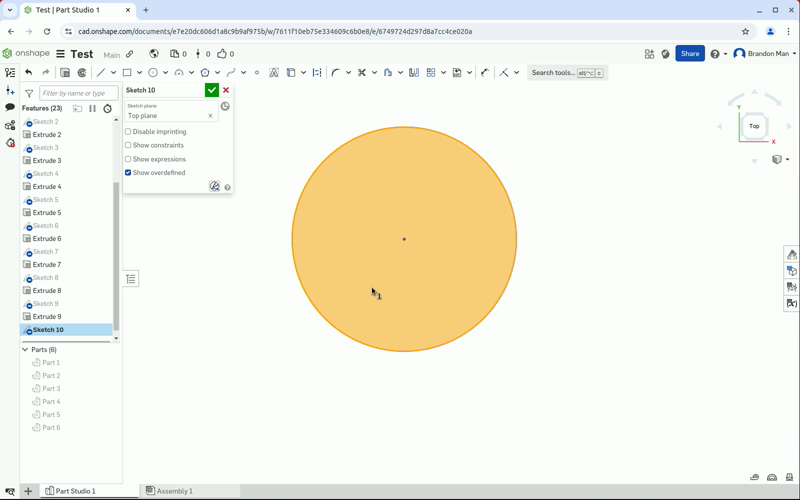
scroll(-6)
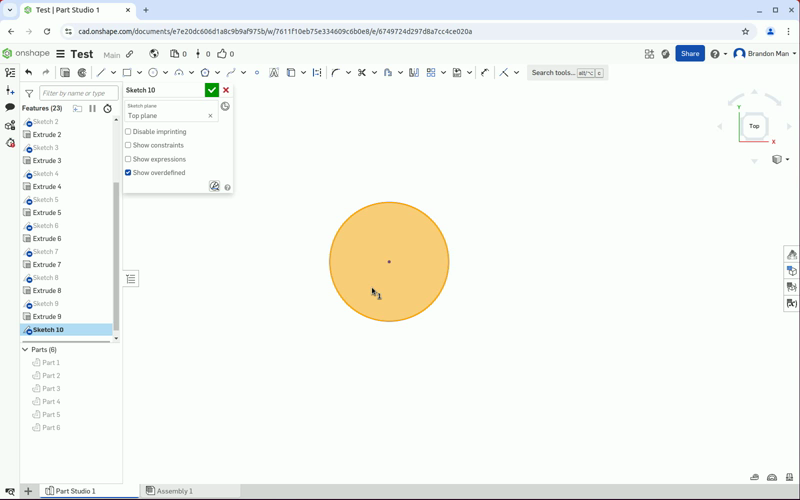
scroll(-6)
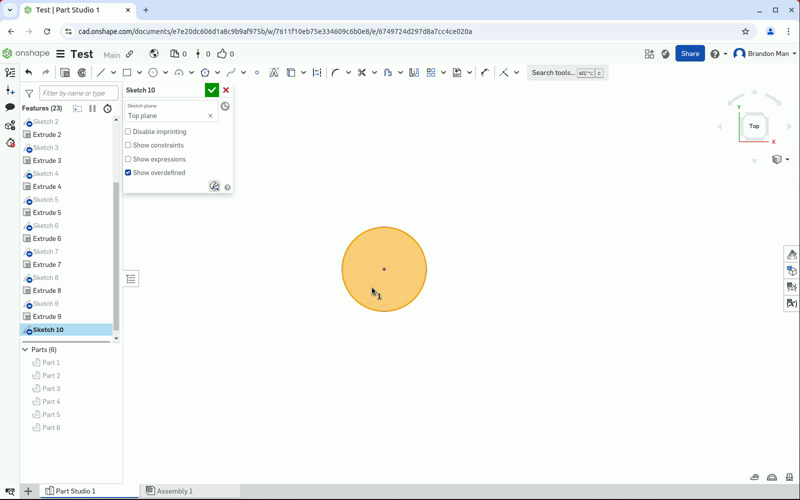
scroll(-6)
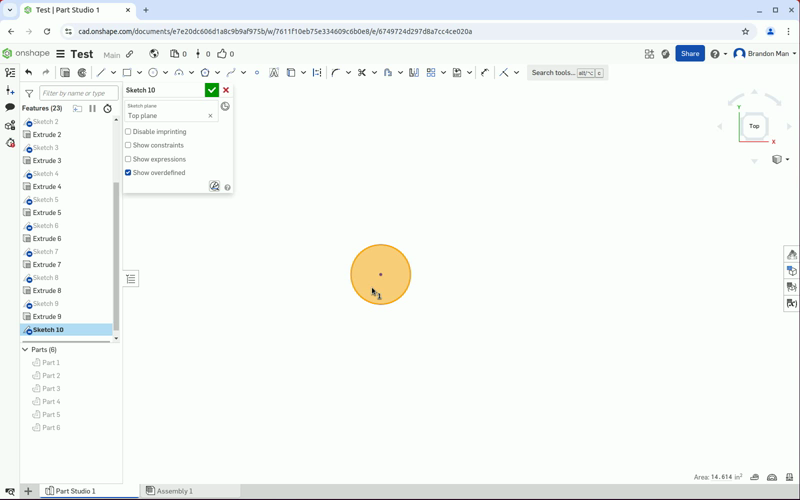
scroll(-6)
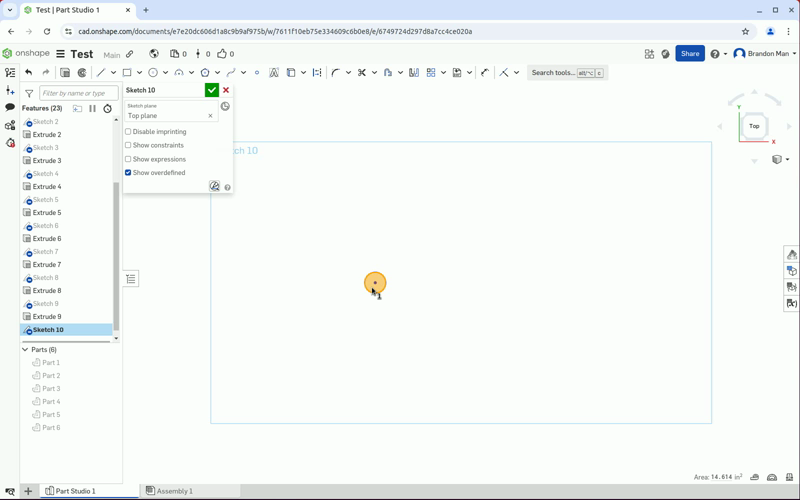
mouse_move(73, 352)
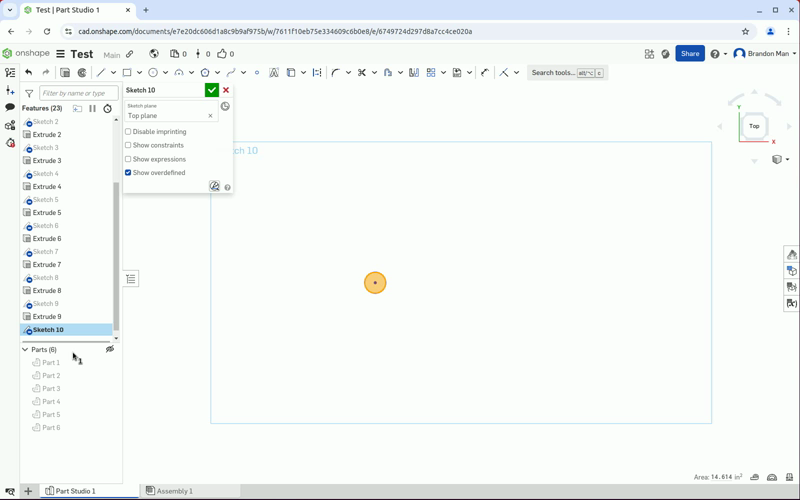
key(shift+y)
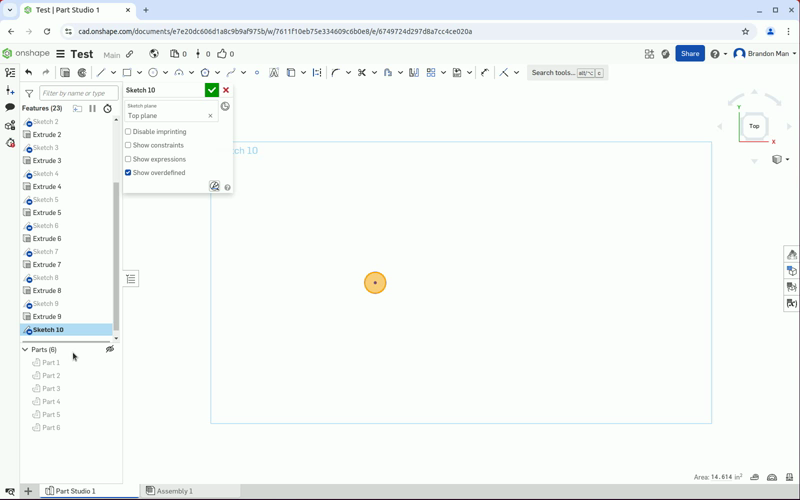
key(shift+e)
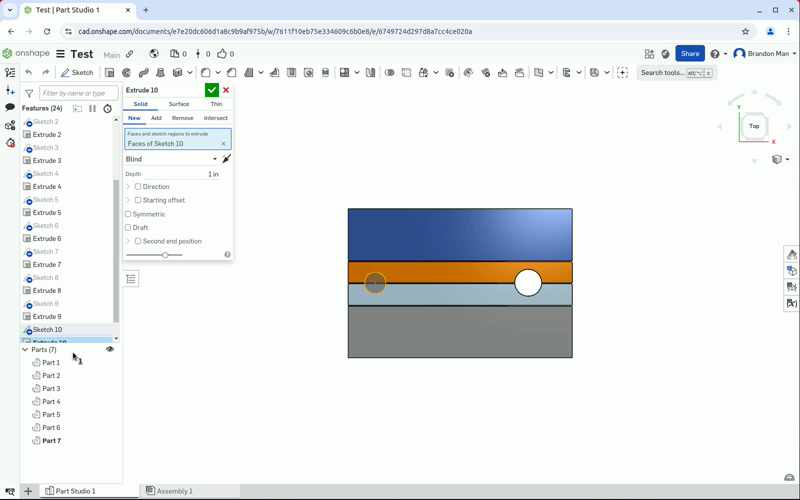
mouse_move(143, 106)
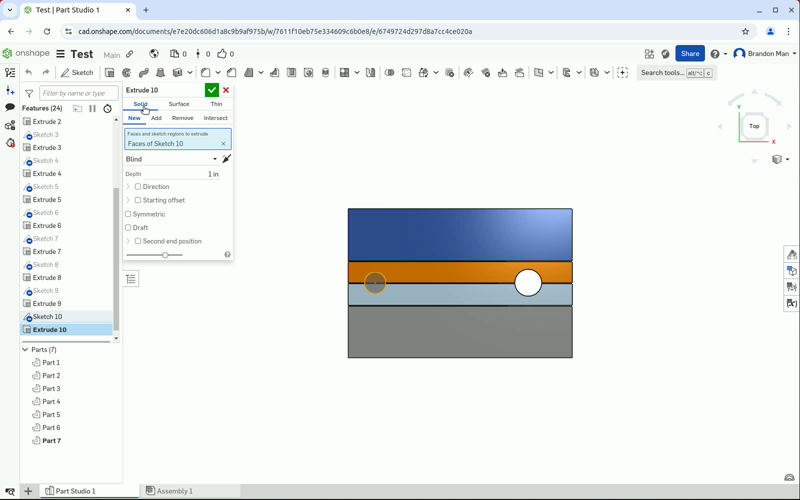
click(143, 106)
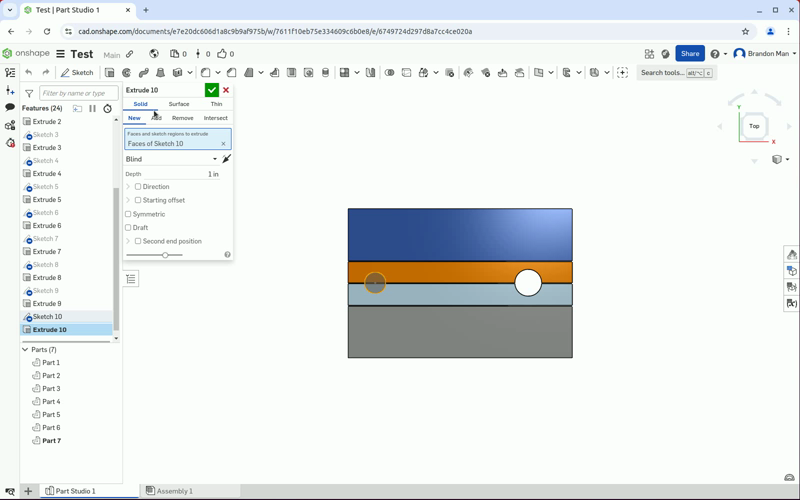
mouse_move(186, 120)
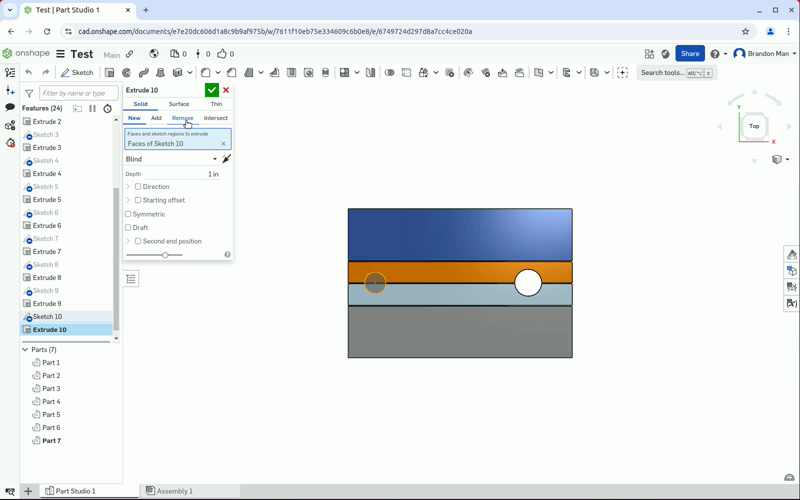
click(186, 120)
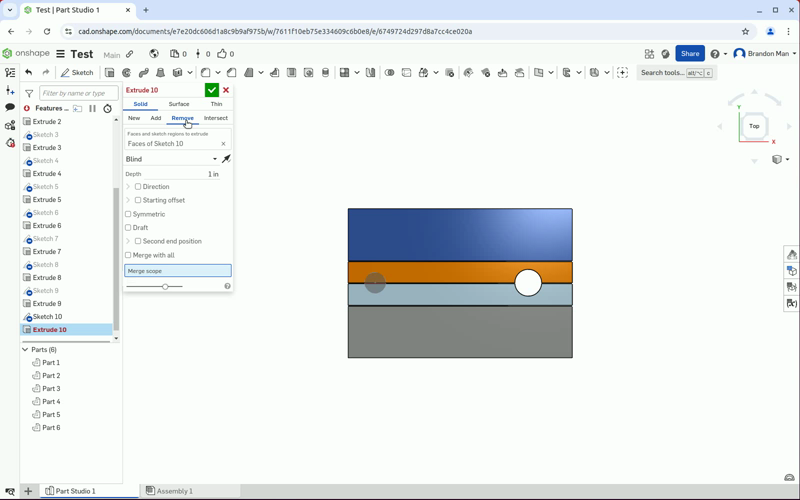
key(tab, 4)
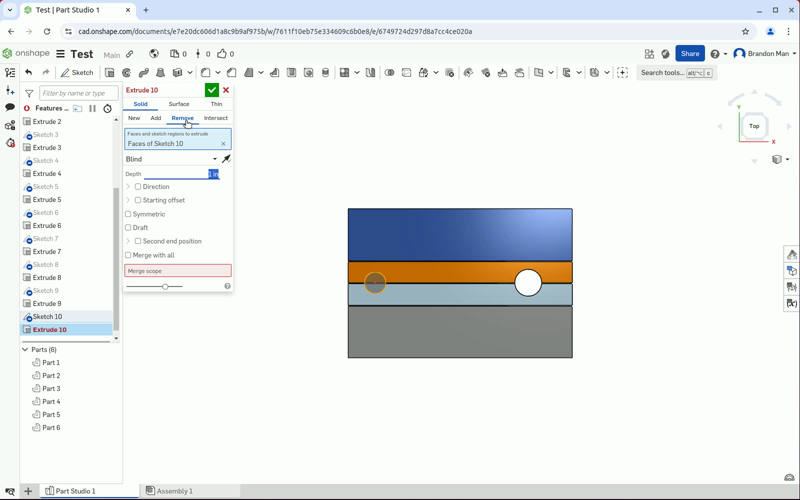
text(-30.57)
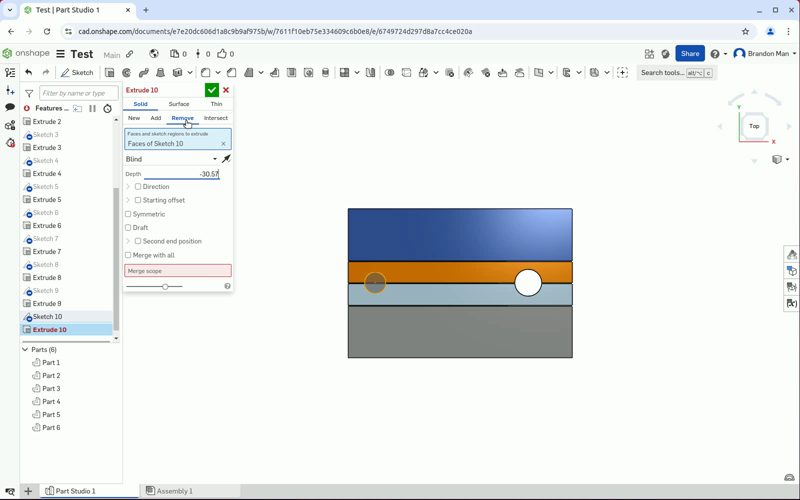
key(tab, 6)
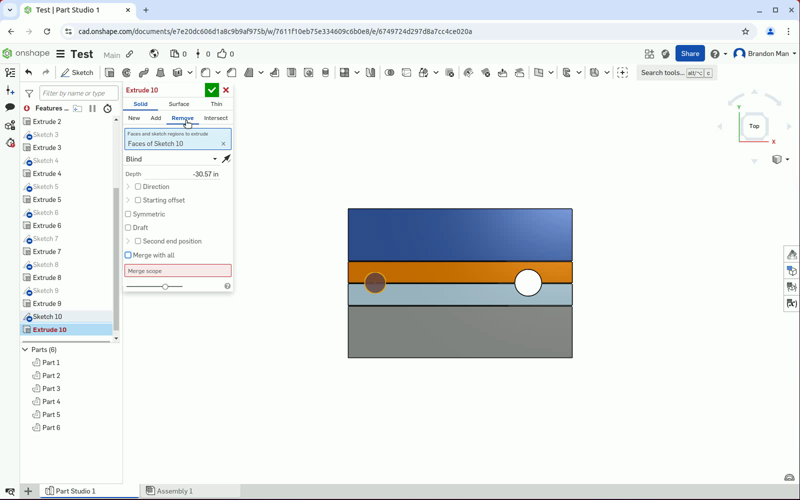
key(space)
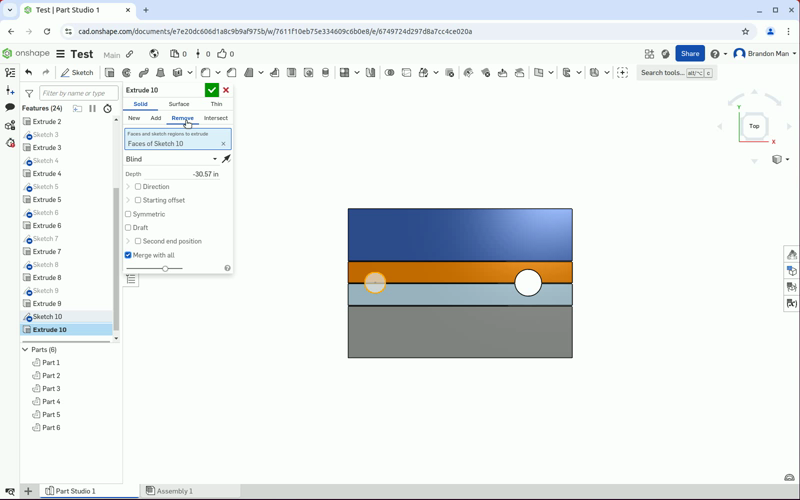
key(enter)
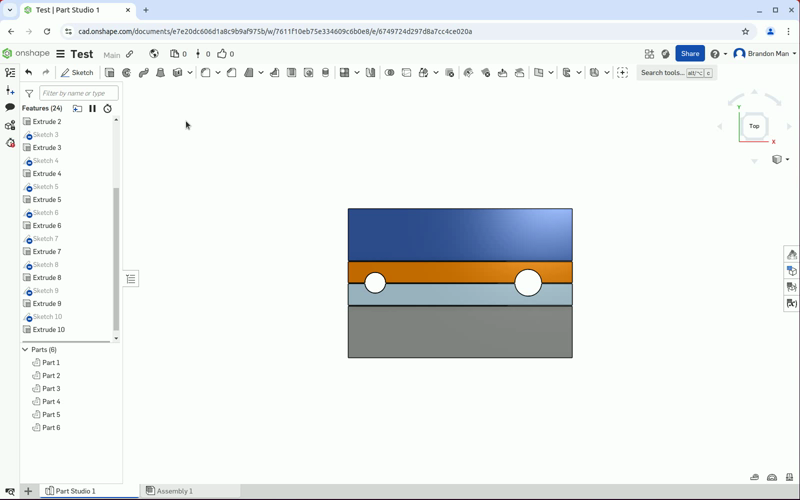
key(shift+h)
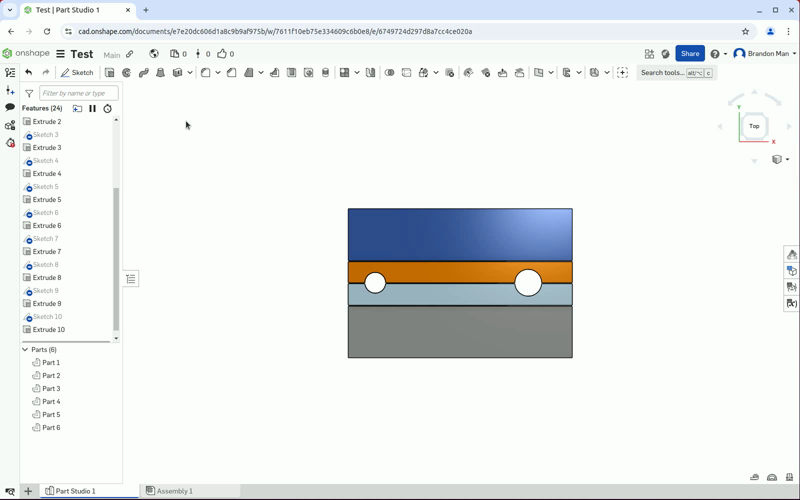
key(shift+h)
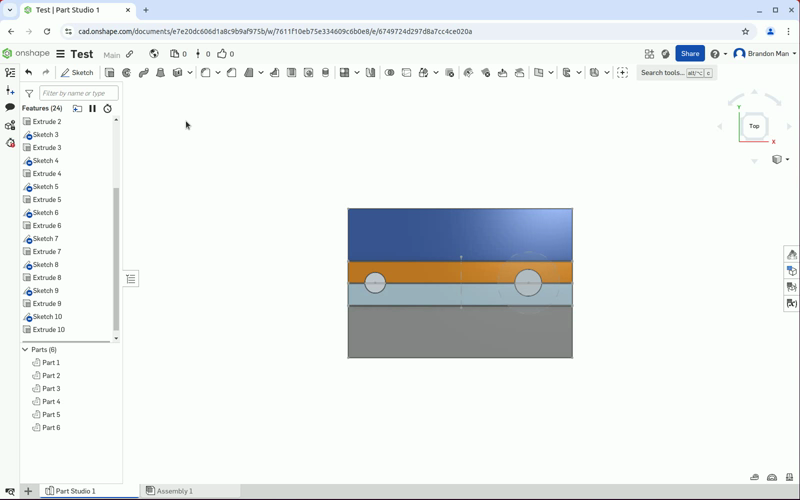
key(shift+7)
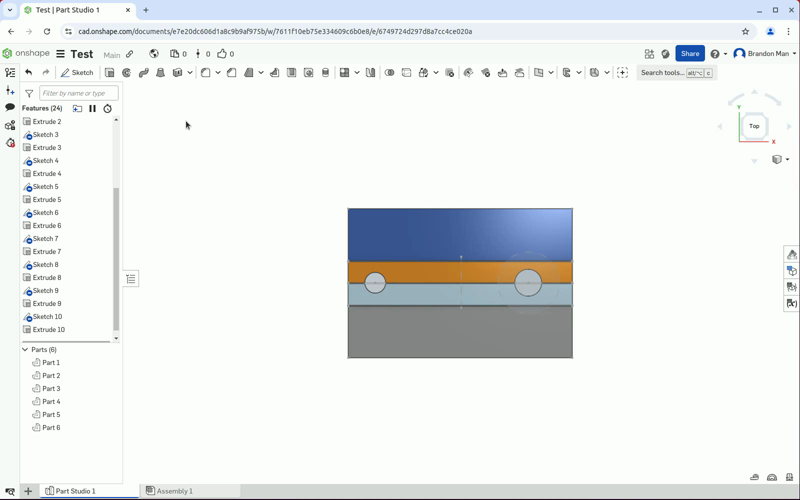
key(up, 3)
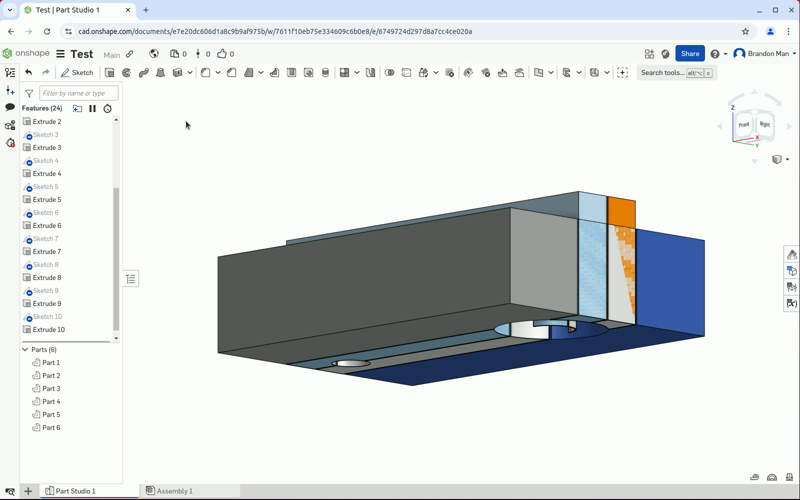
key(left, 3)
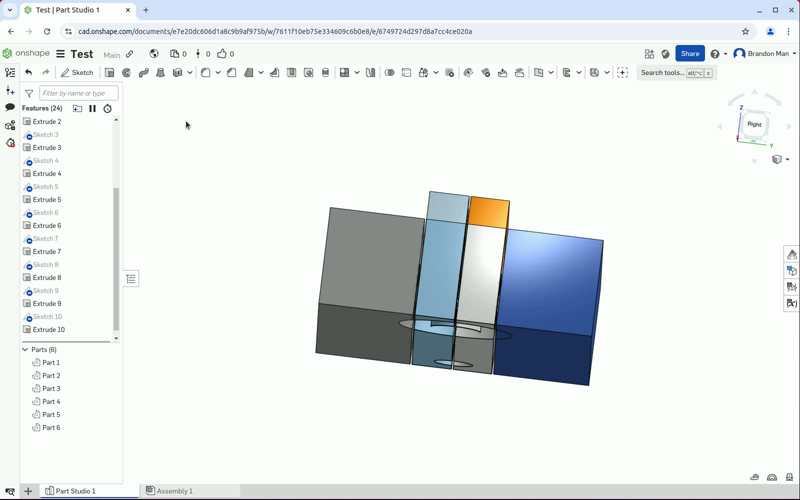
key(right, 3)
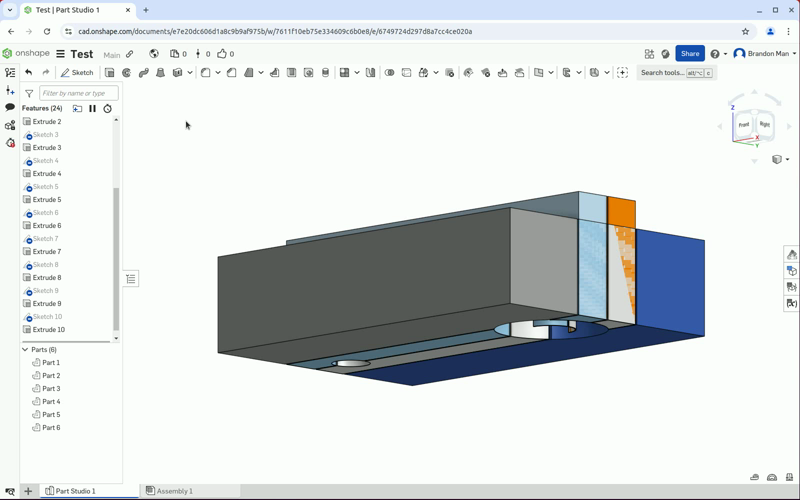
key(down, 3)
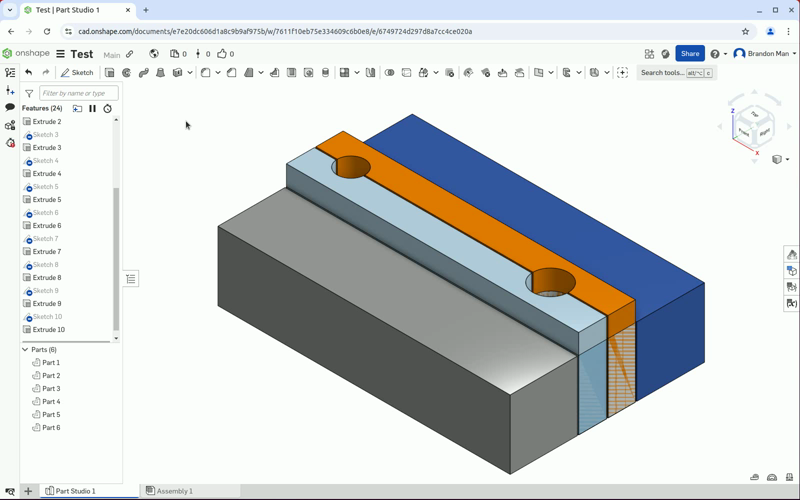
mouse_move(69, 85)
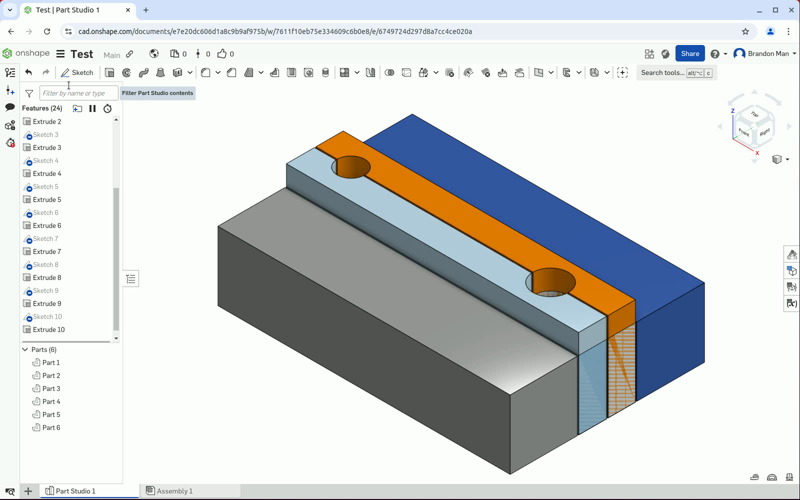
click(69, 85)